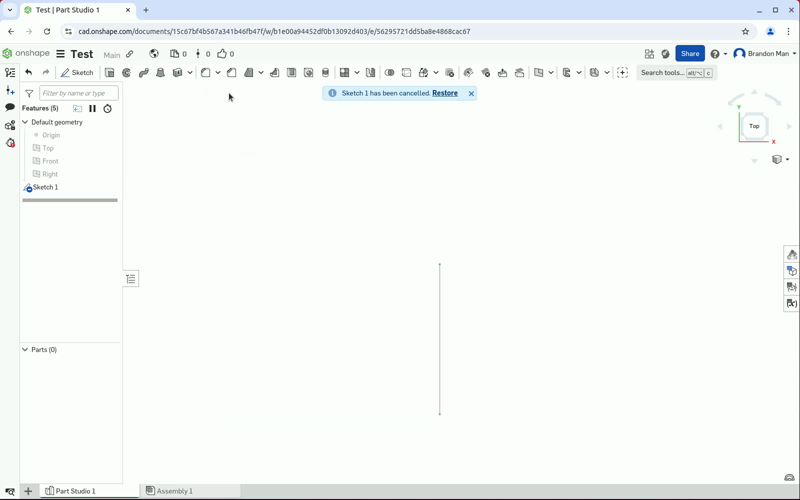
key(shift+h)
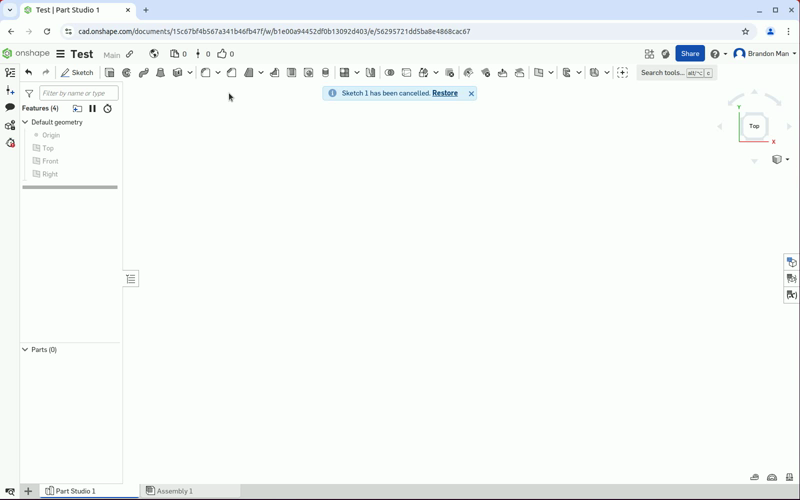
mouse_move(73, 352)
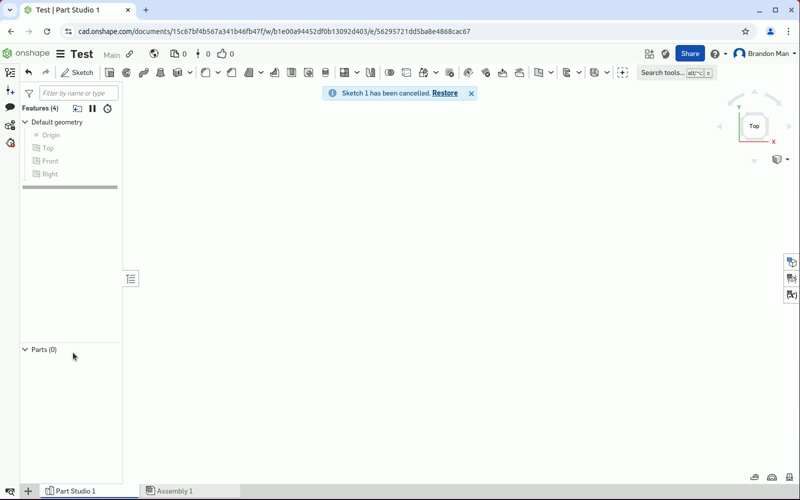
key(y)
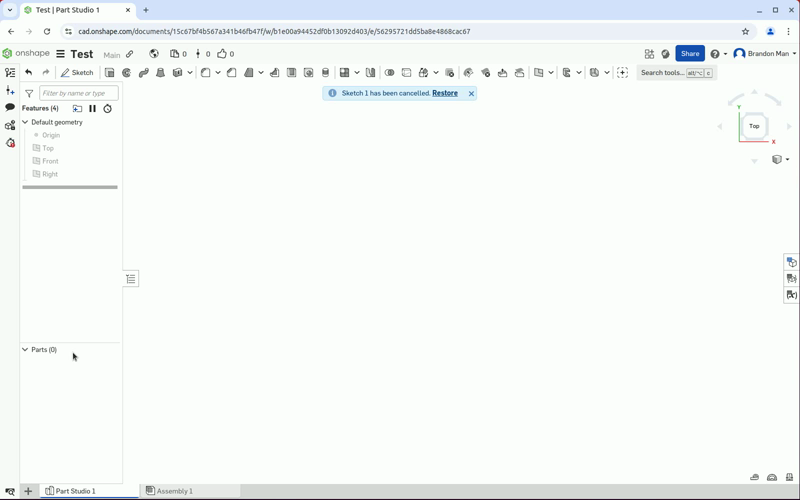
key(shift+p)
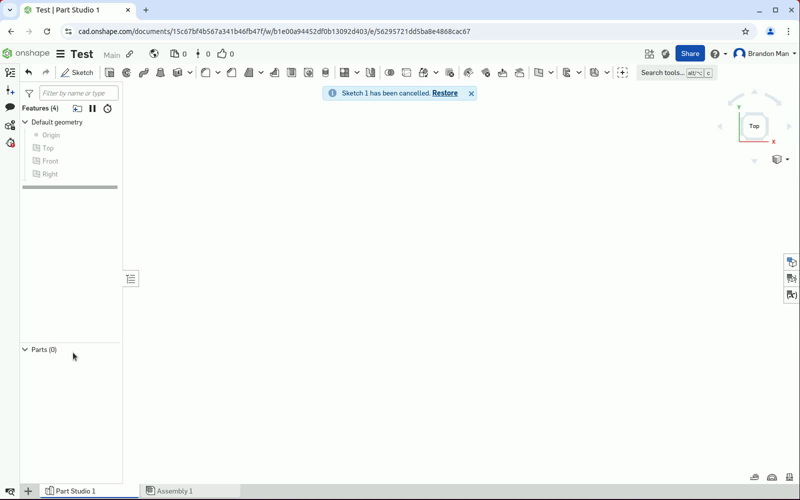
key(space)
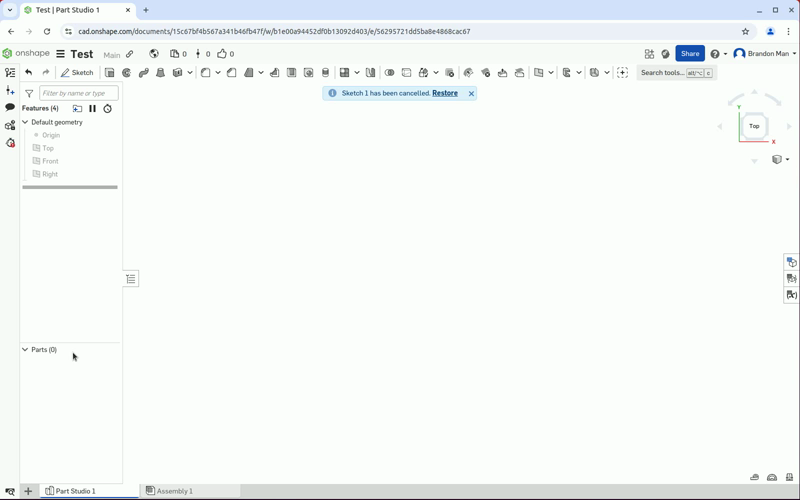
key_down(shift)
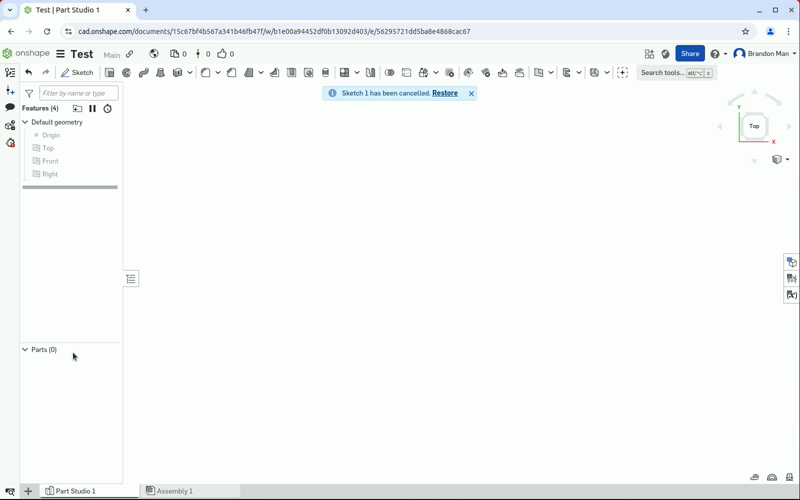
key(up)
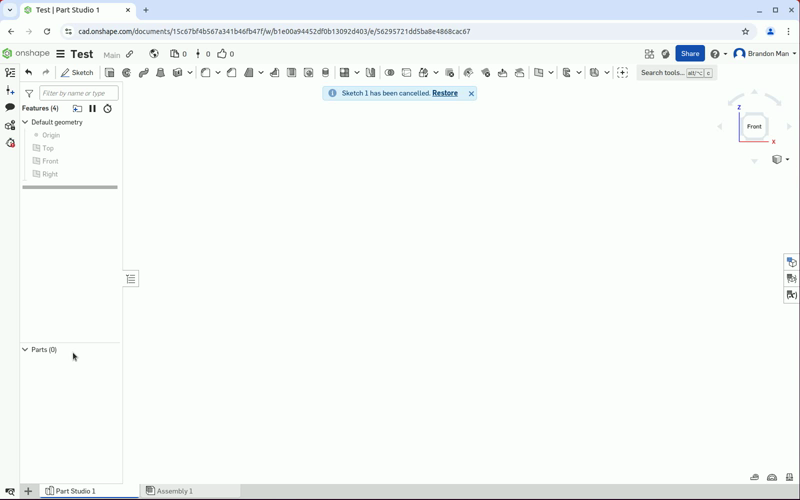
key_up(shift)
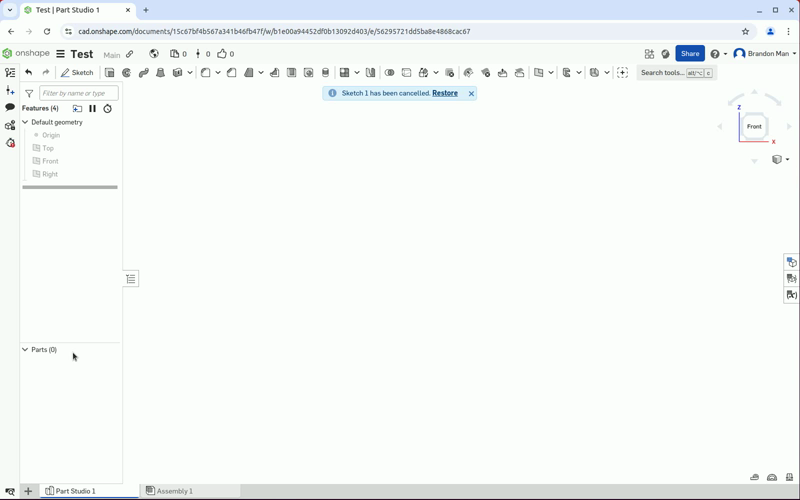
mouse_move(73, 352)
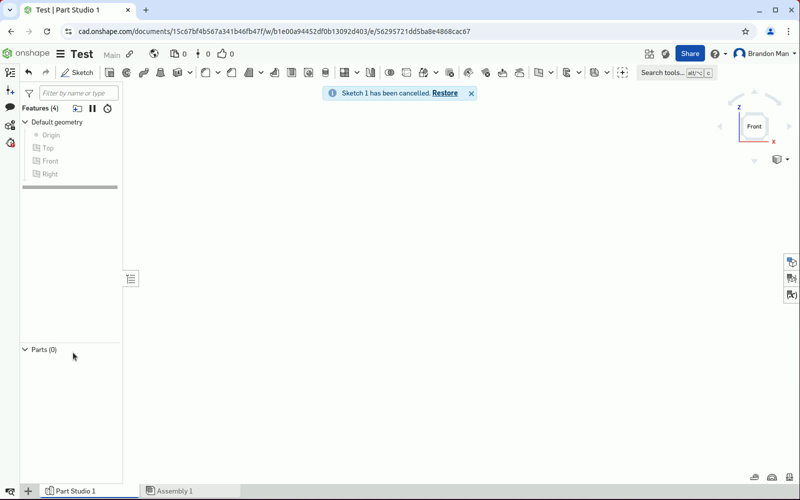
key(shift+y)
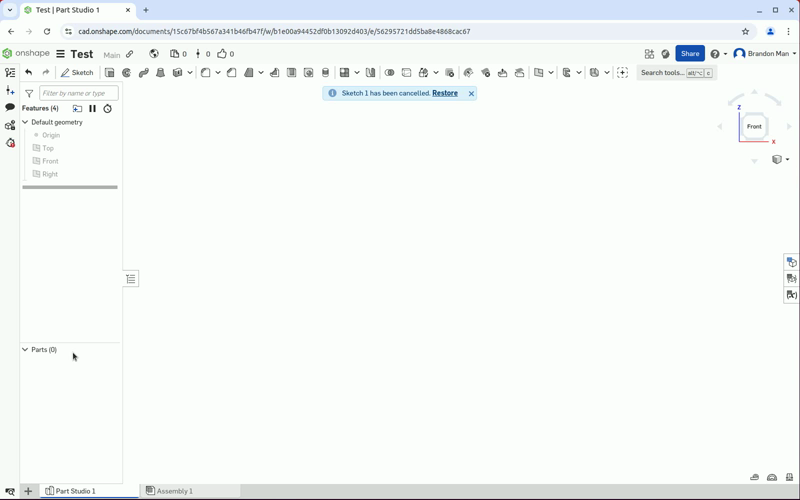
key(shift+s)
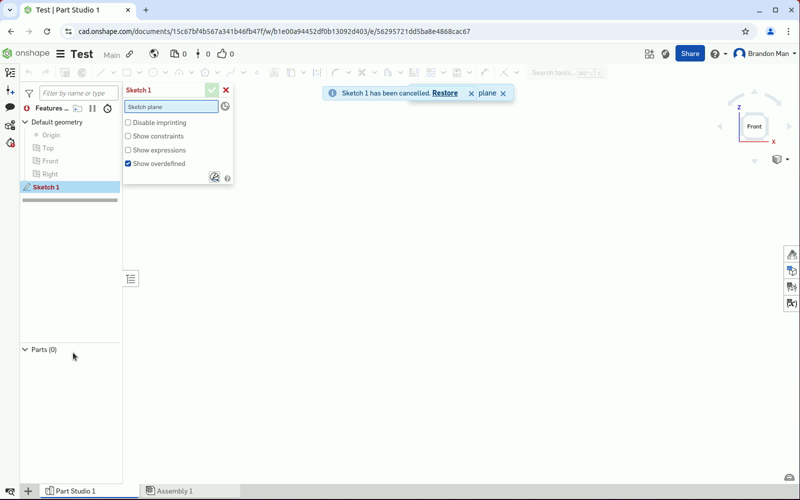
mouse_move(73, 163)
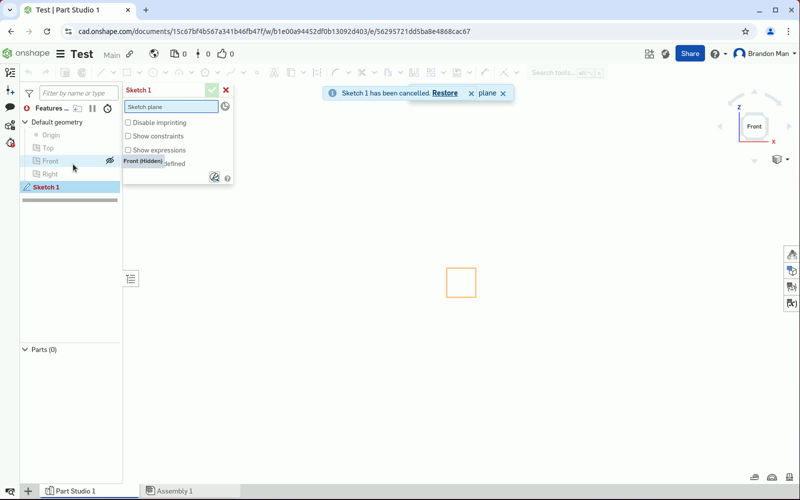
click(73, 163)
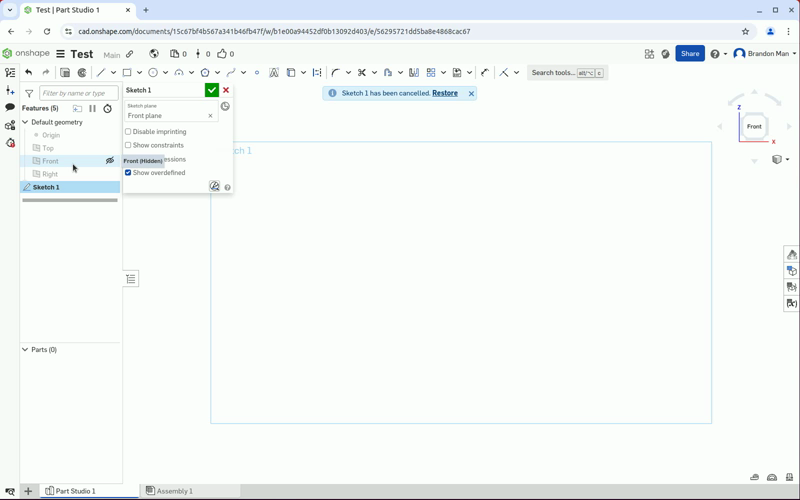
mouse_move(73, 352)
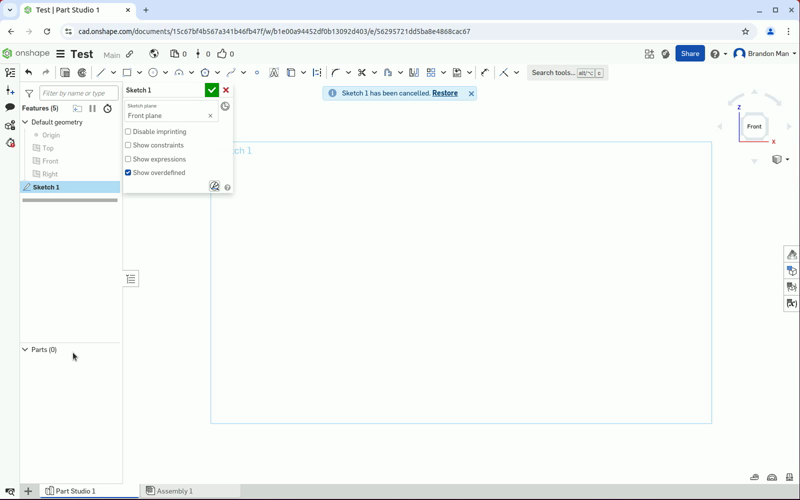
key(y)
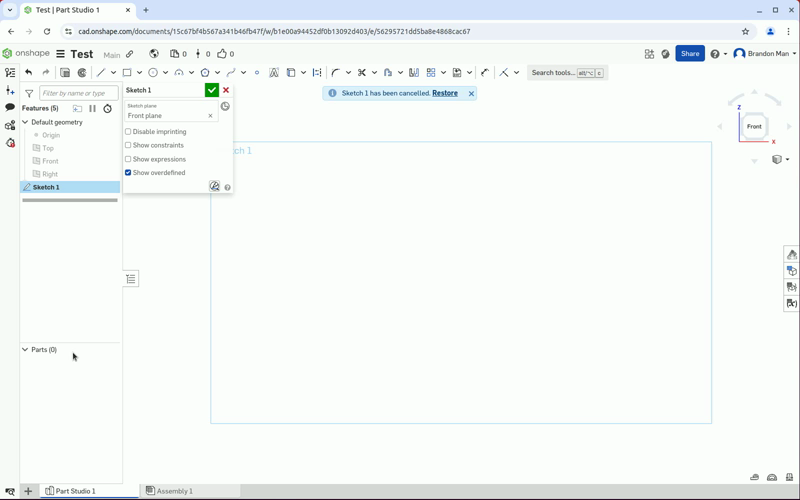
key(l)
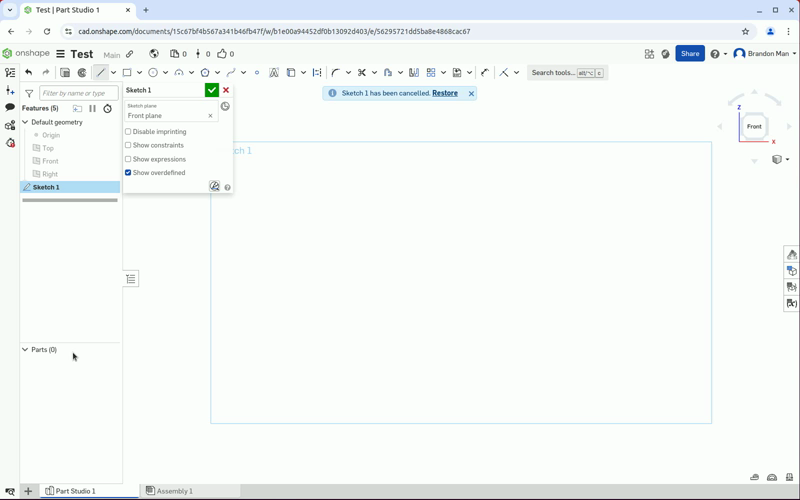
key_down(shift)
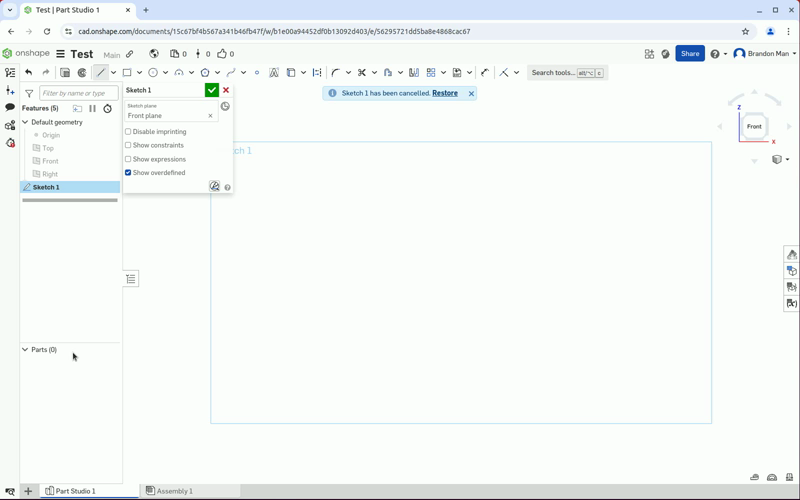
mouse_move(460, 182)
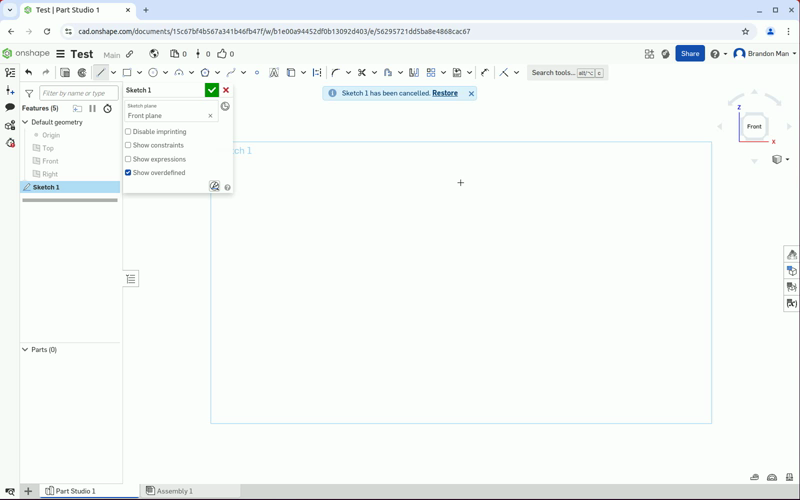
click(460, 182)
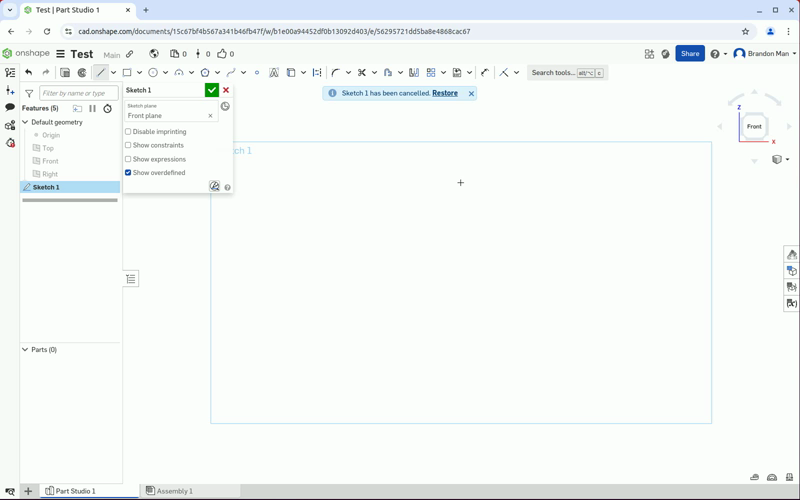
key_up(shift)
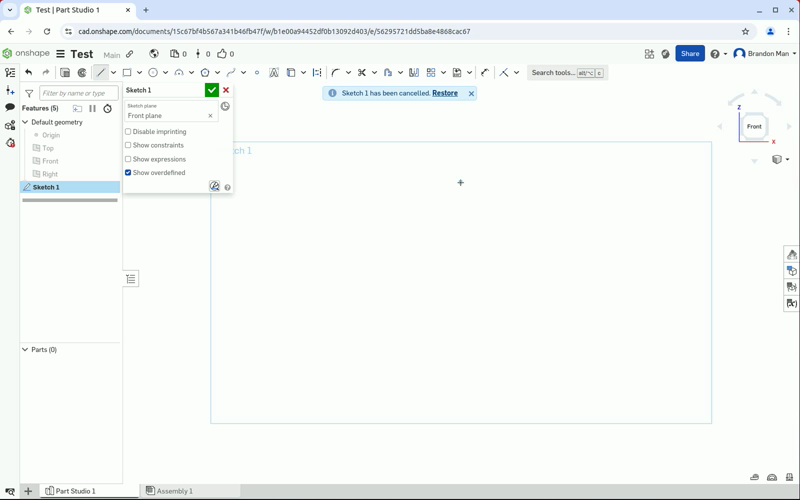
key_down(shift)
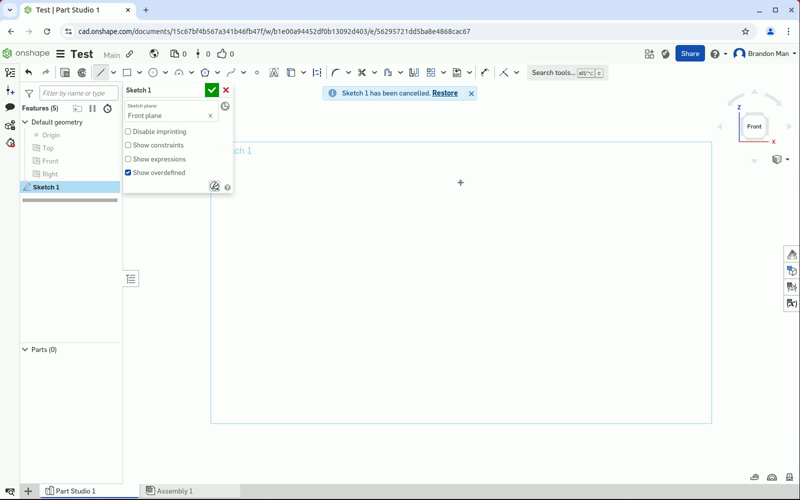
mouse_move(487, 282)
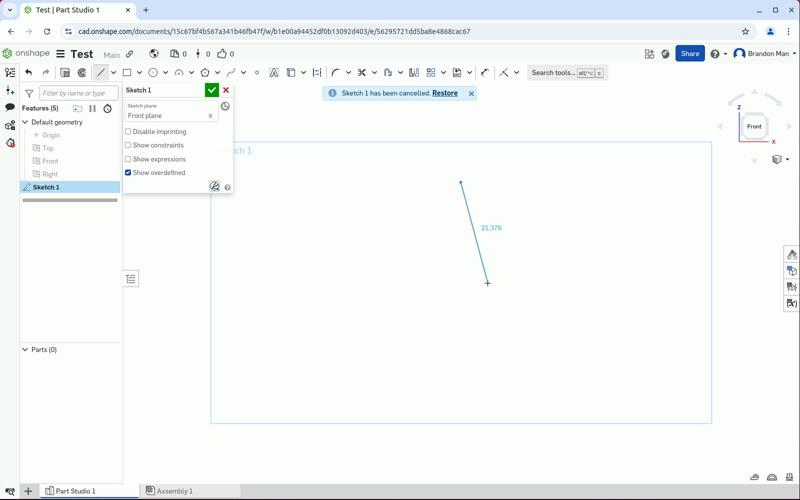
click(487, 282)
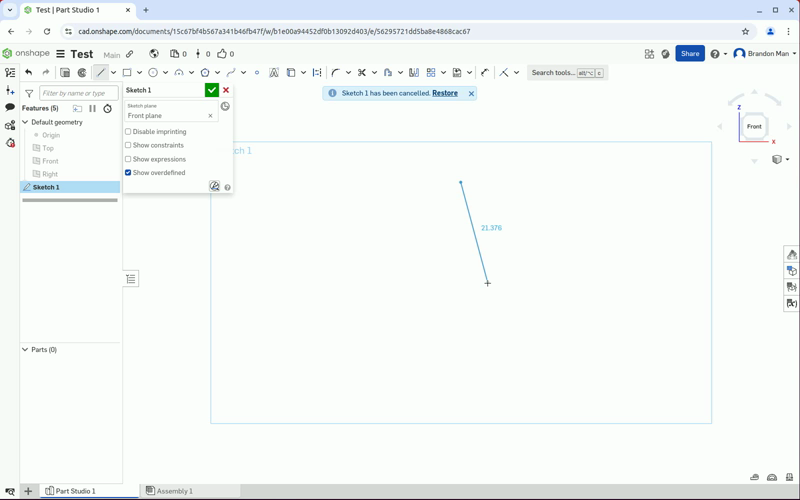
key_up(shift)
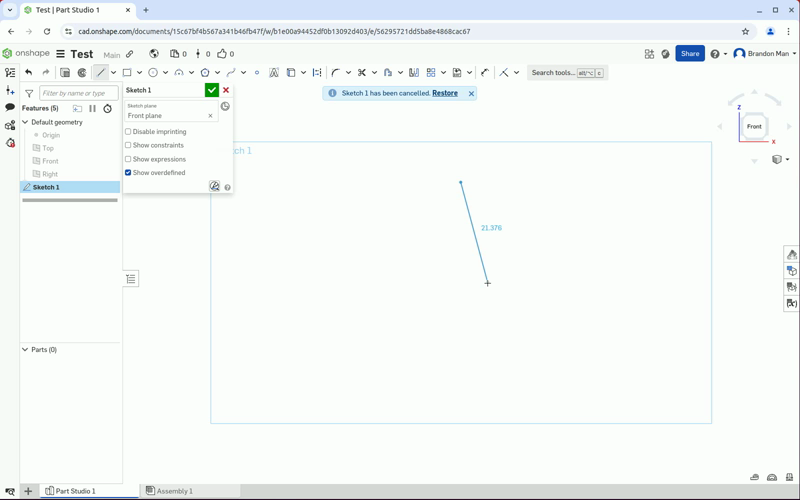
key_down(shift)
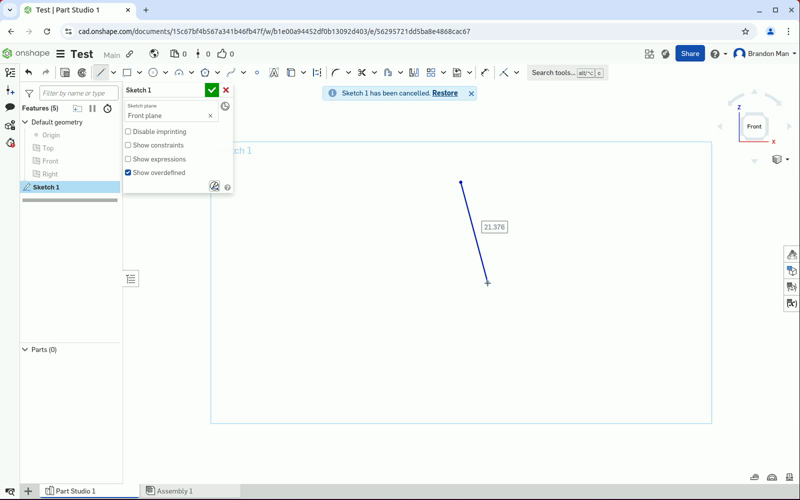
mouse_move(517, 282)
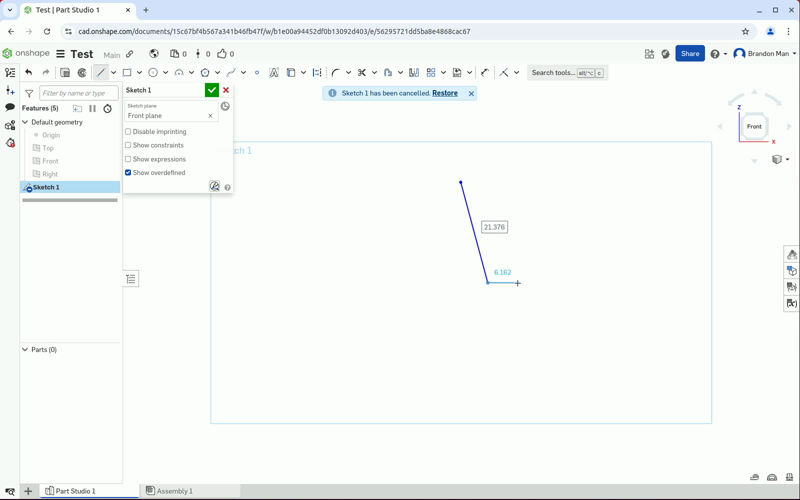
mouse_move(491, 282)
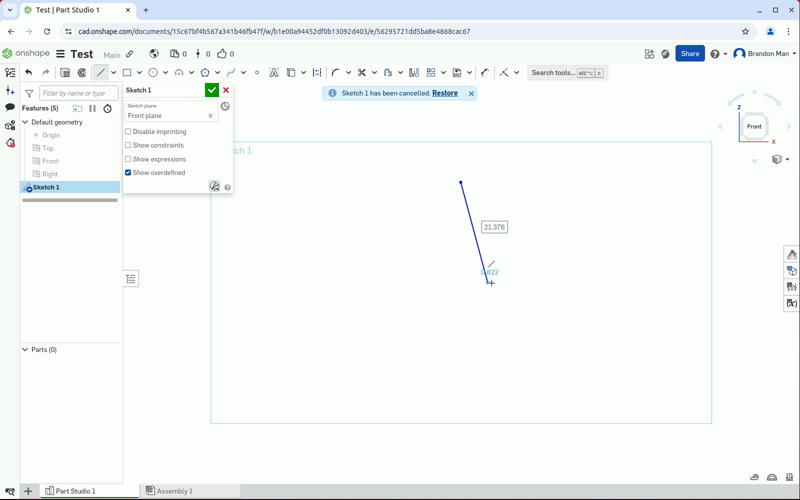
scroll(6)
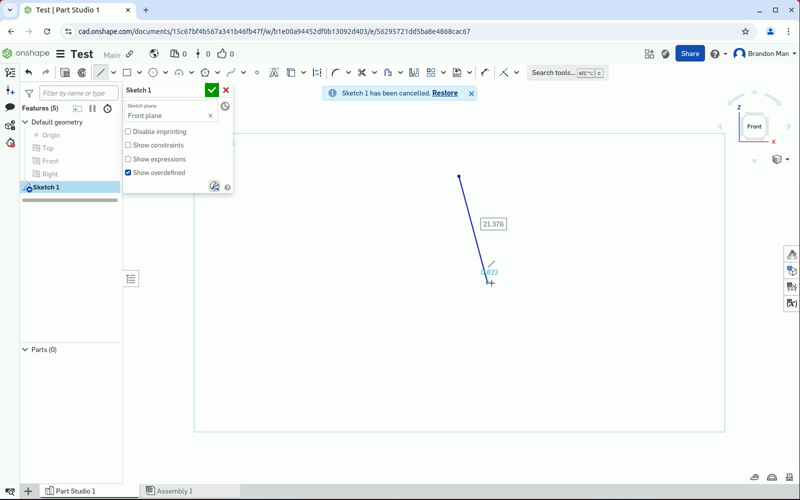
scroll(6)
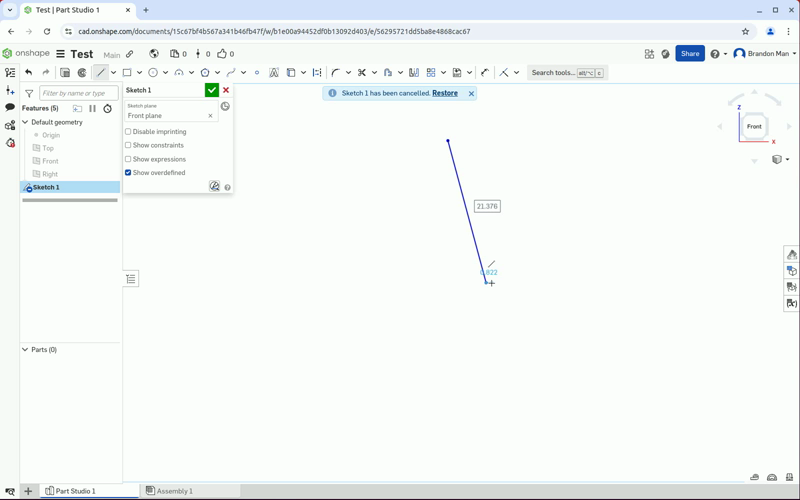
scroll(6)
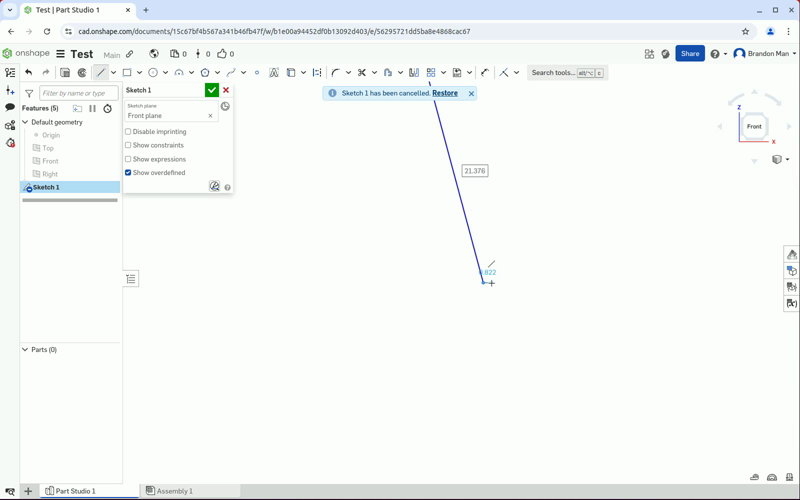
scroll(6)
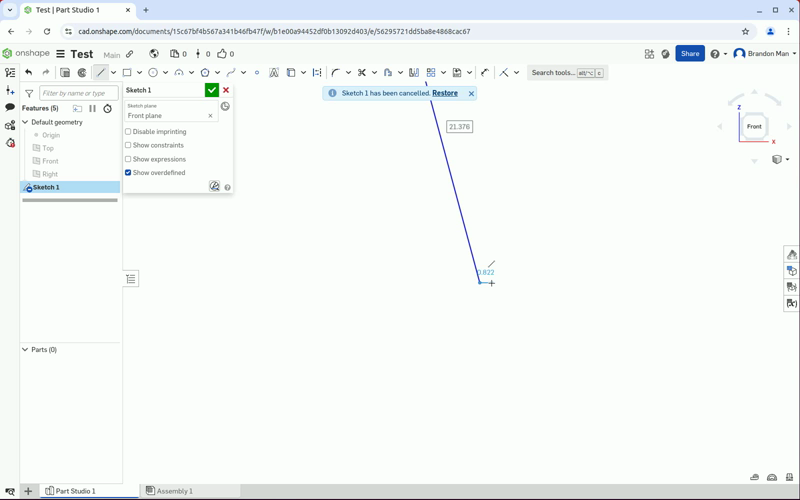
scroll(6)
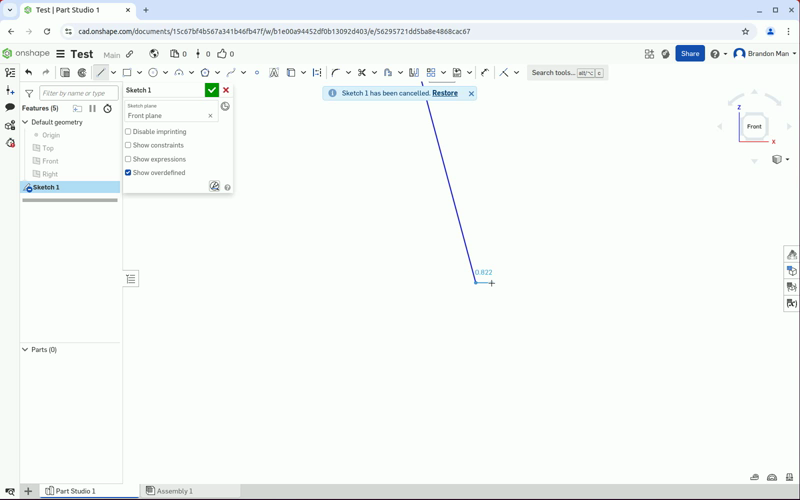
scroll(6)
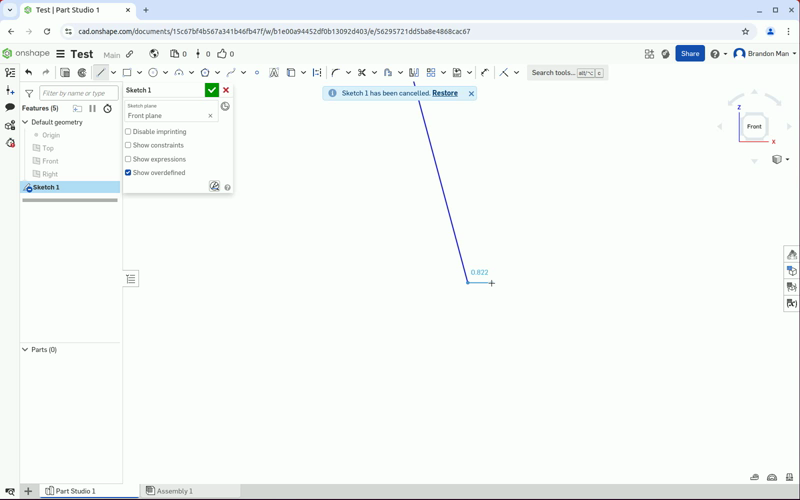
scroll(6)
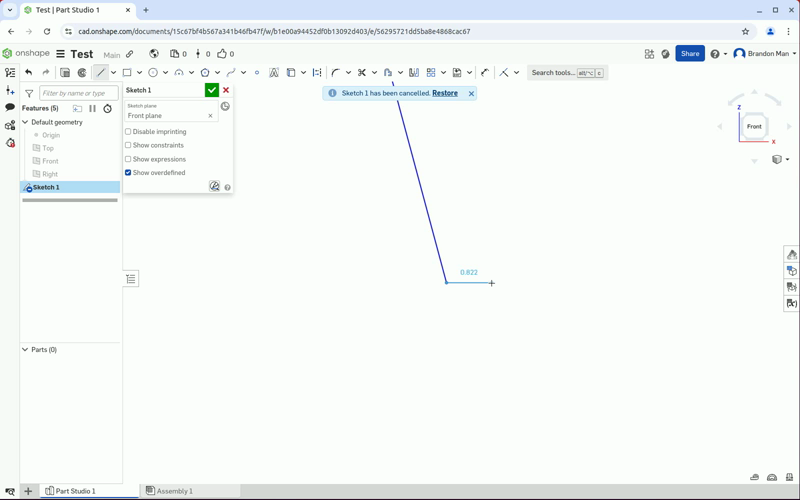
click(491, 282)
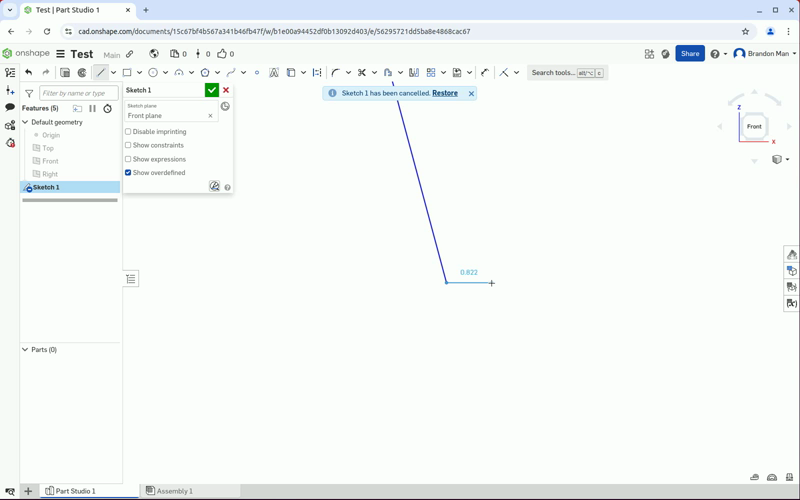
scroll(-6)
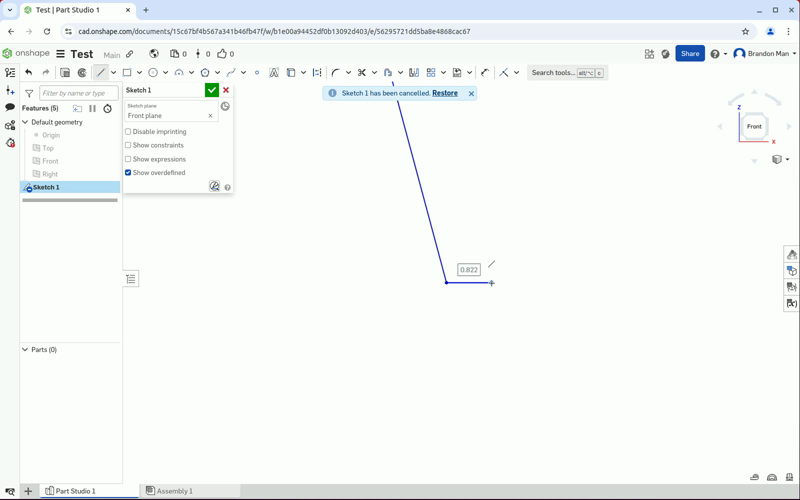
scroll(-6)
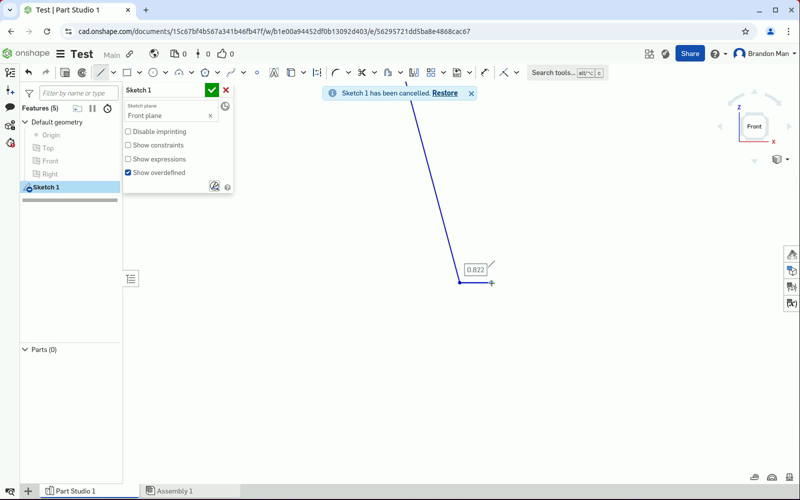
scroll(-6)
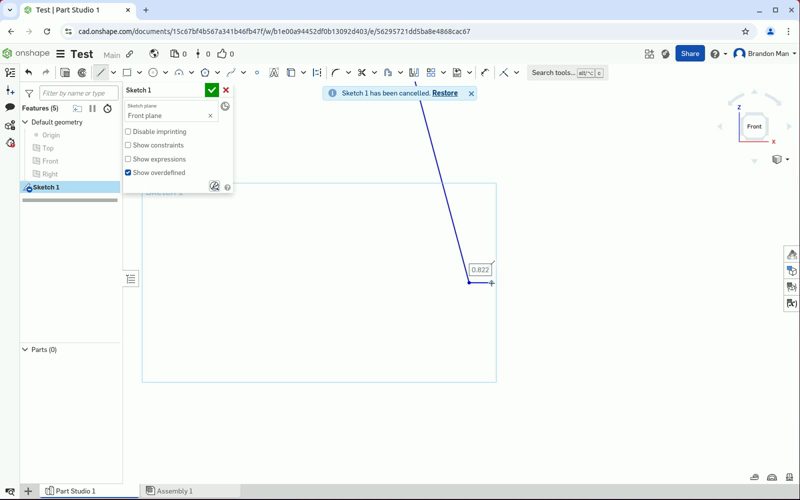
scroll(-6)
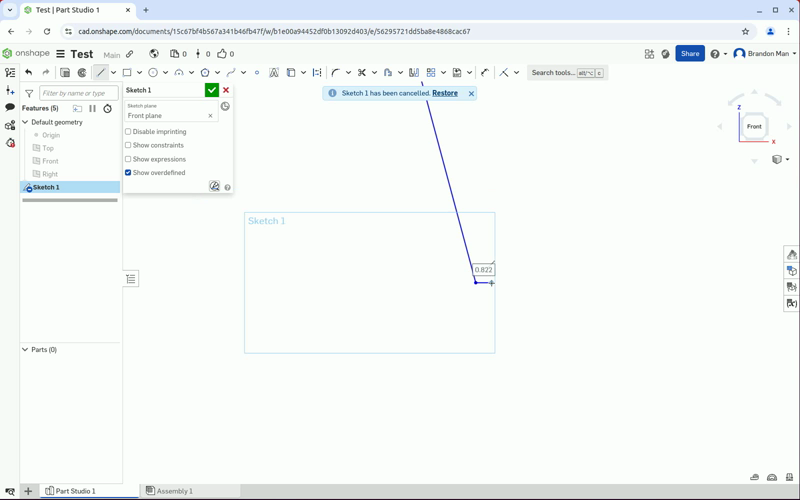
scroll(-6)
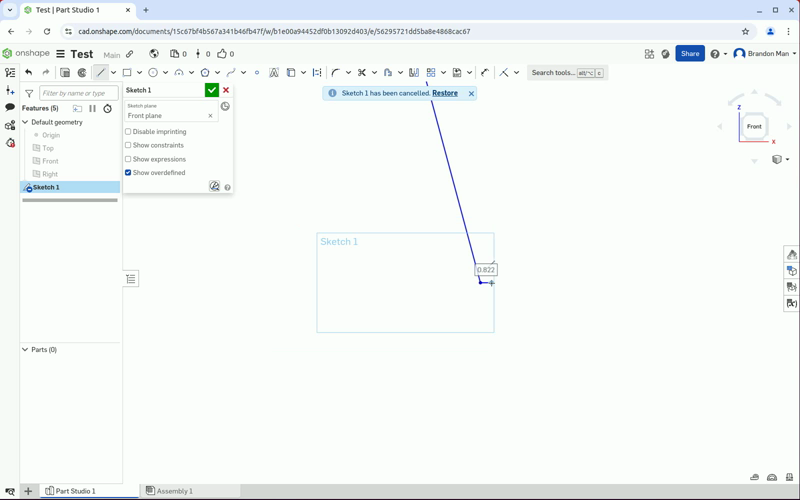
scroll(-6)
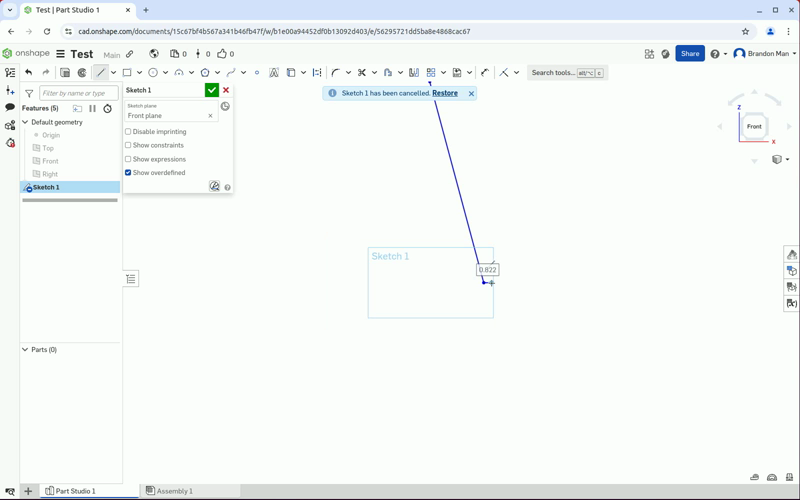
scroll(-6)
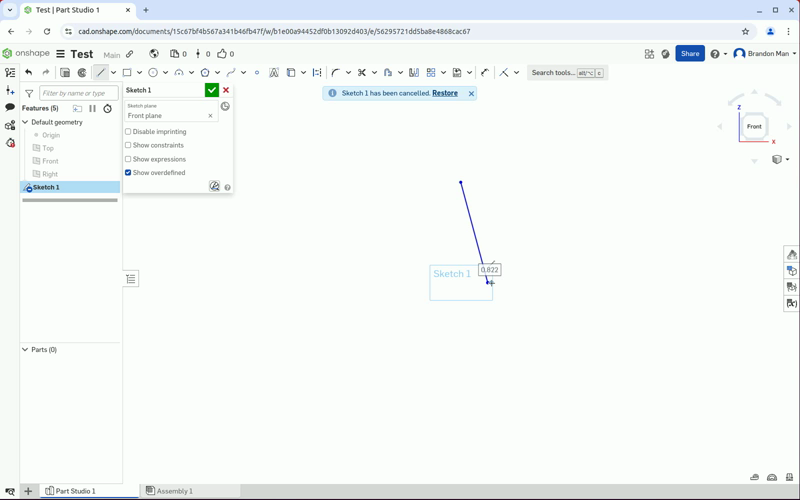
key_up(shift)
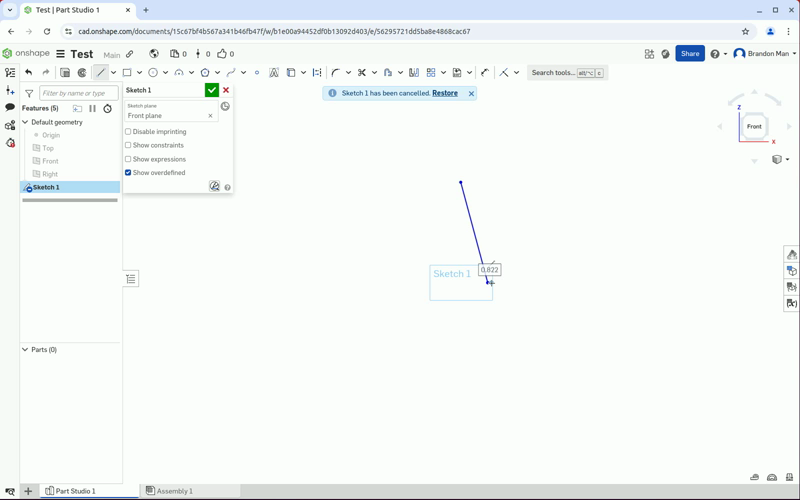
key_down(shift)
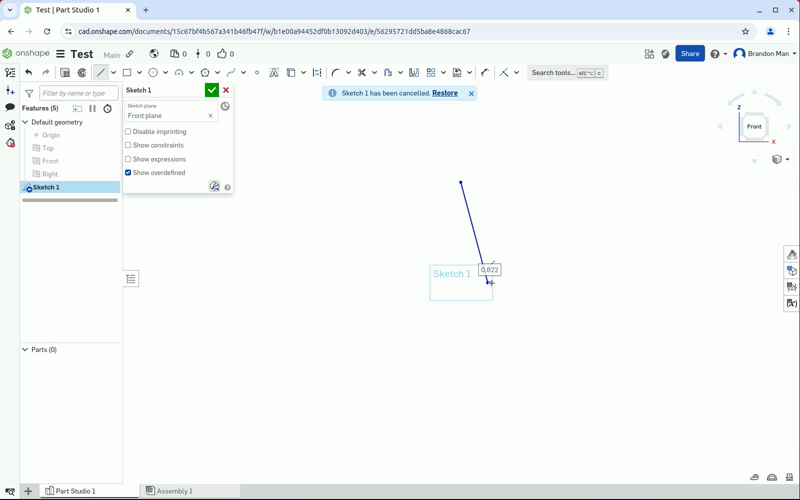
mouse_move(521, 282)
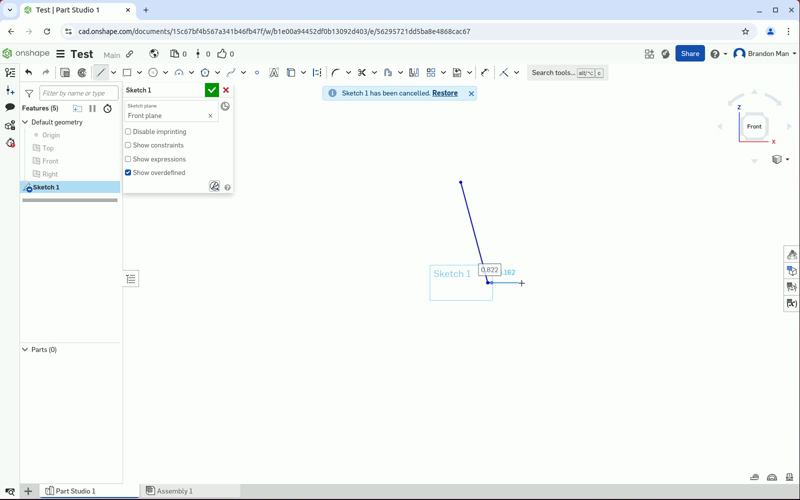
mouse_move(491, 282)
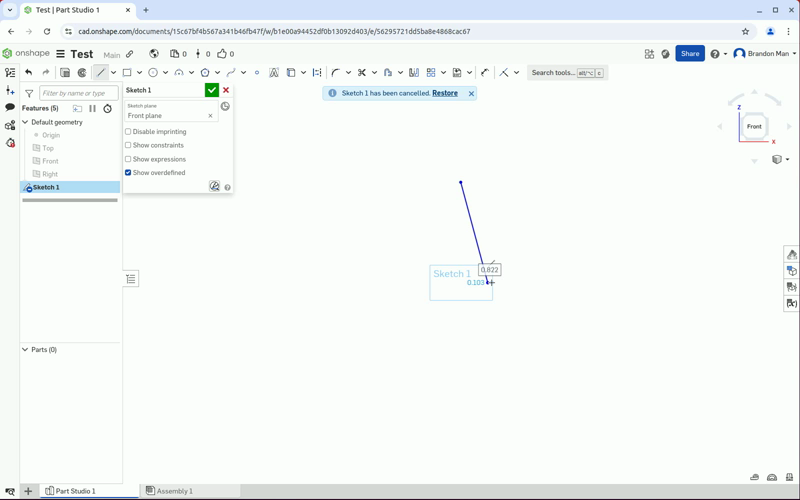
scroll(6)
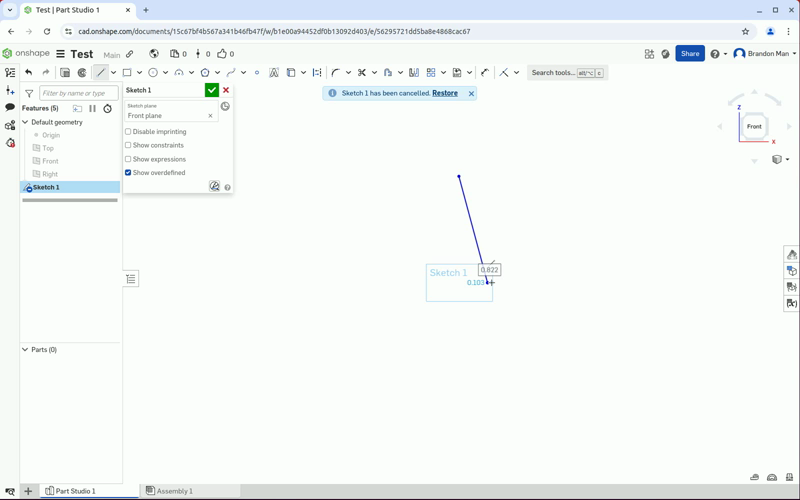
scroll(6)
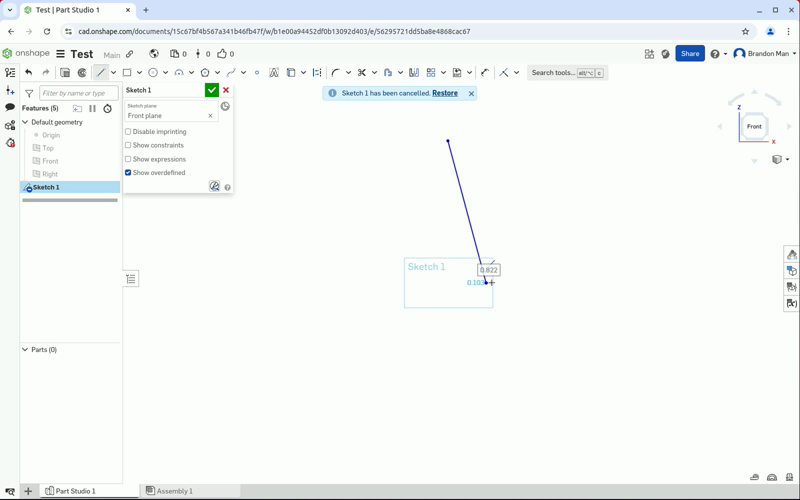
scroll(6)
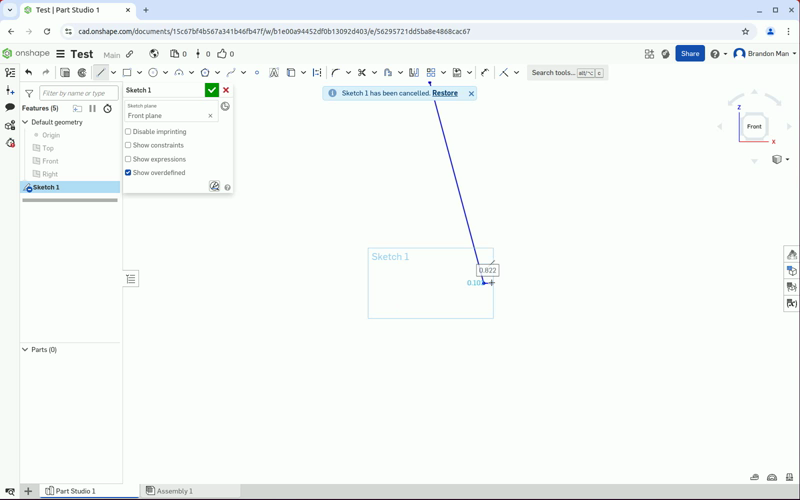
scroll(6)
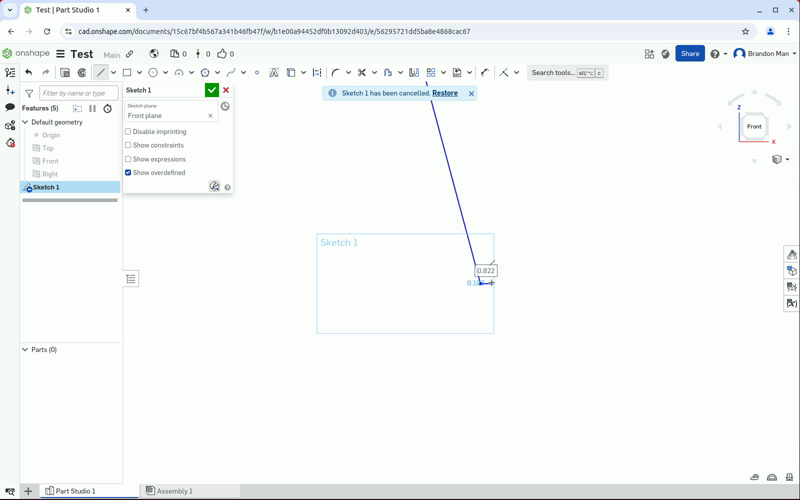
scroll(6)
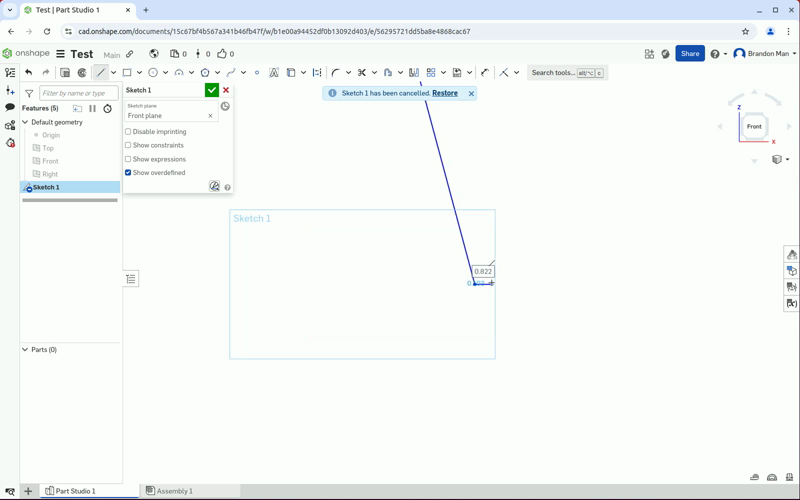
scroll(6)
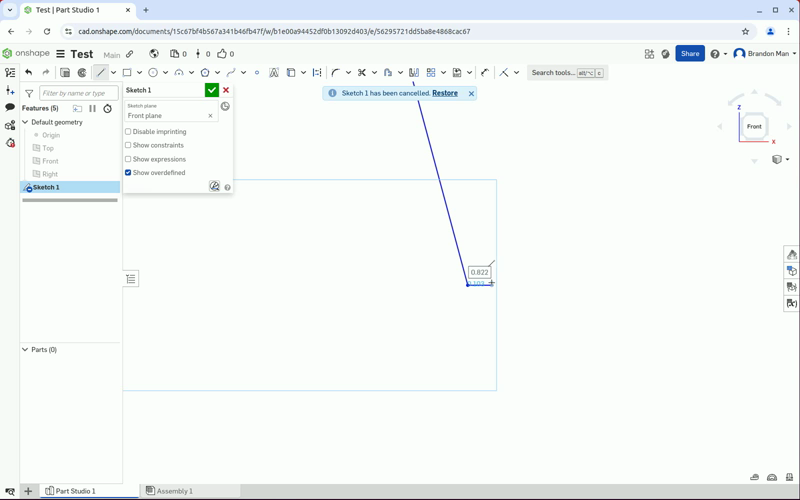
scroll(6)
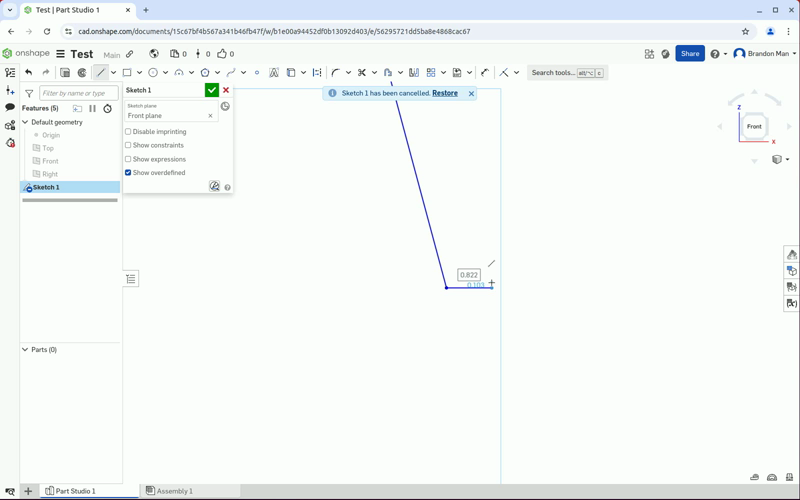
click(491, 282)
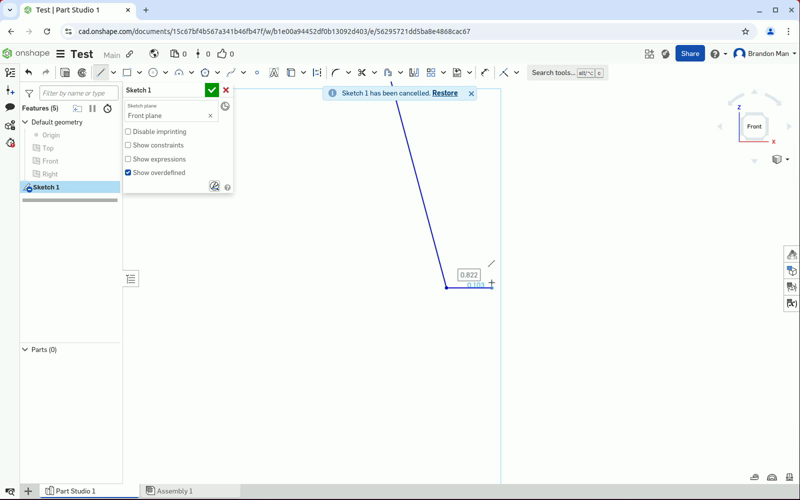
scroll(-6)
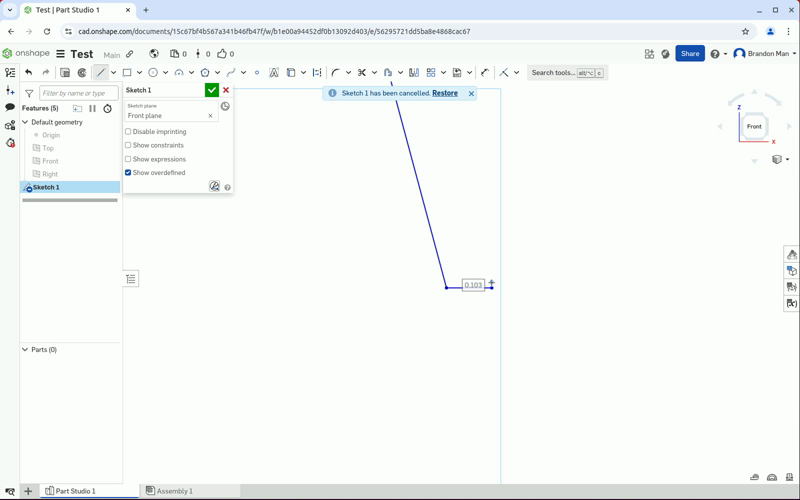
scroll(-6)
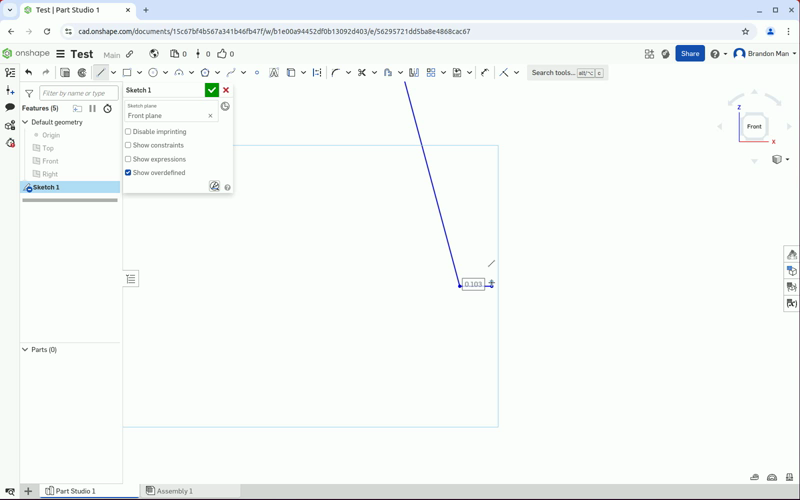
scroll(-6)
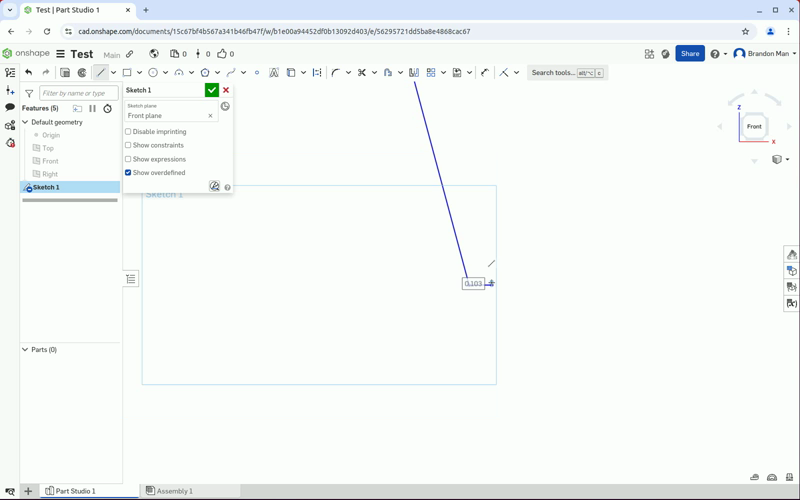
scroll(-6)
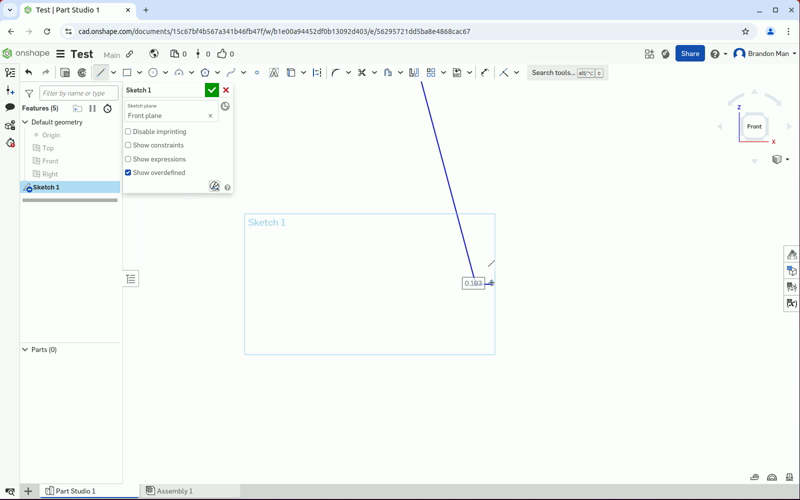
scroll(-6)
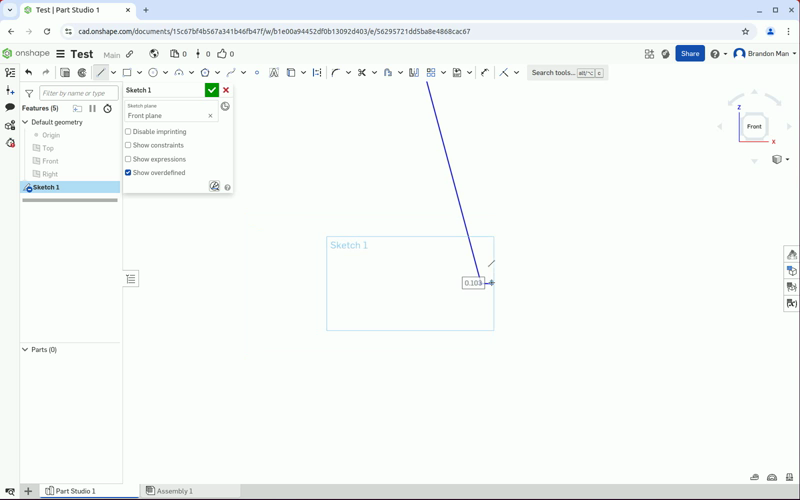
scroll(-6)
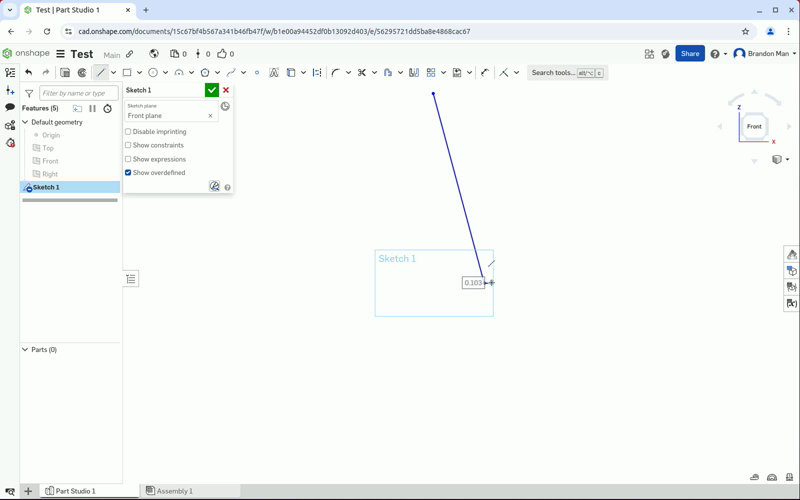
scroll(-6)
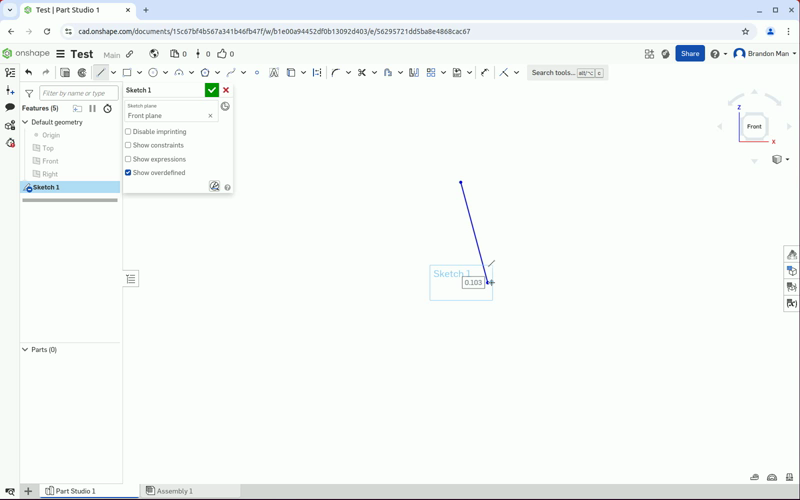
key_up(shift)
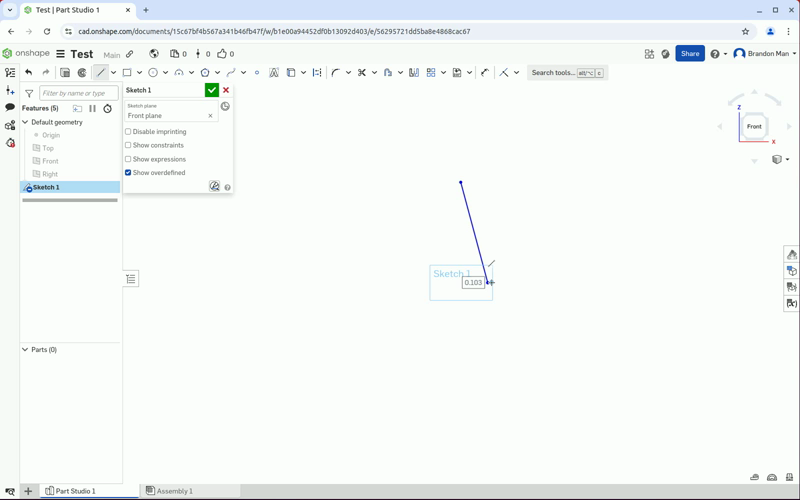
key_down(shift)
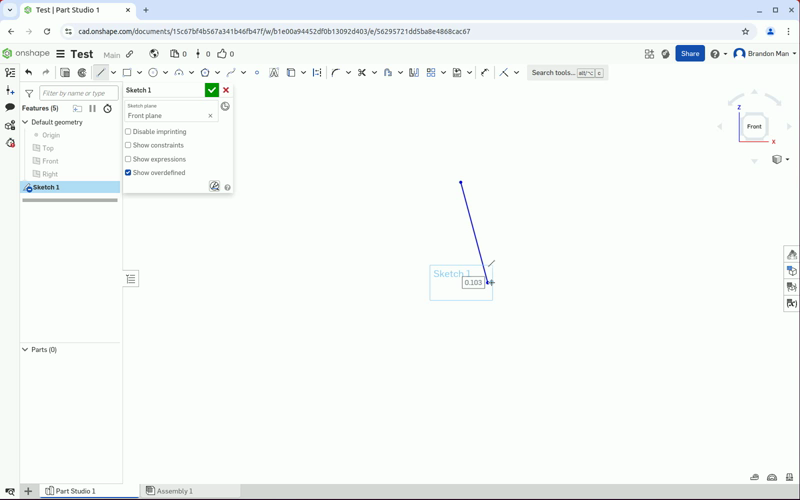
mouse_move(464, 176)
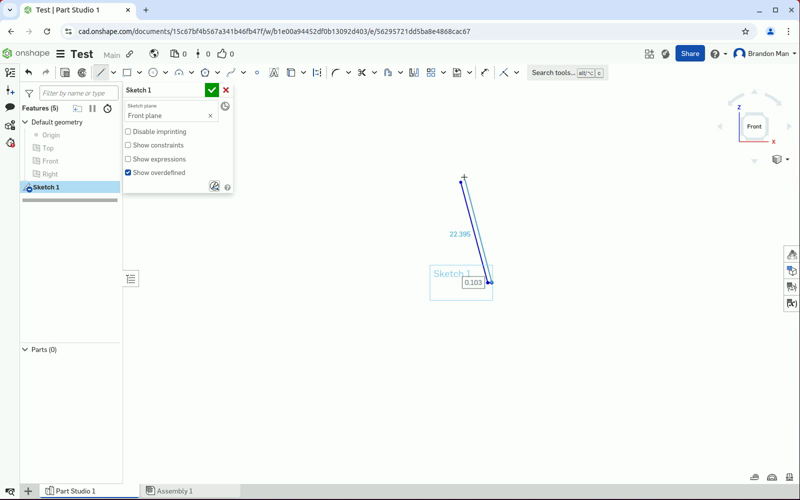
click(464, 176)
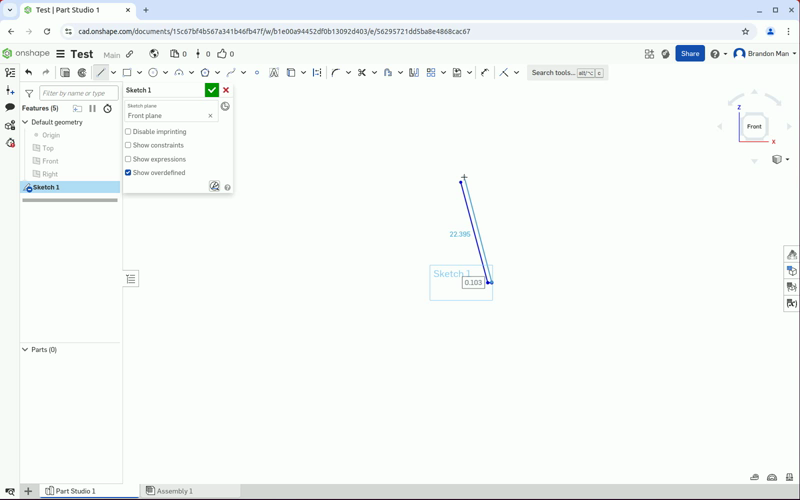
key_up(shift)
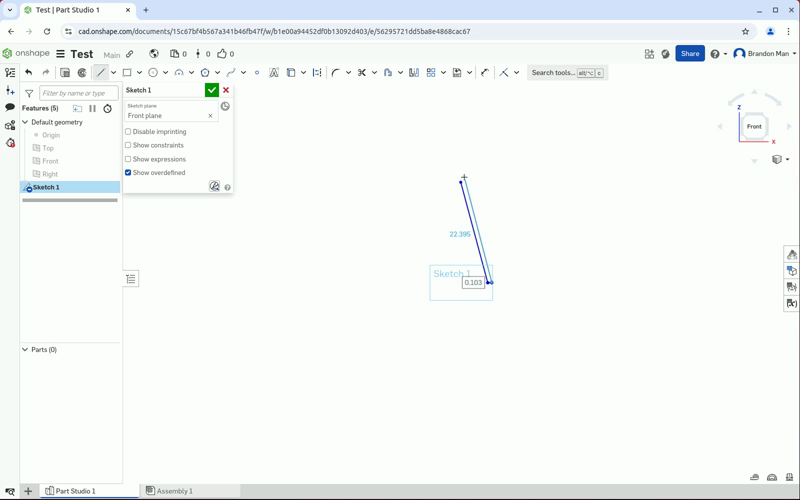
key_down(shift)
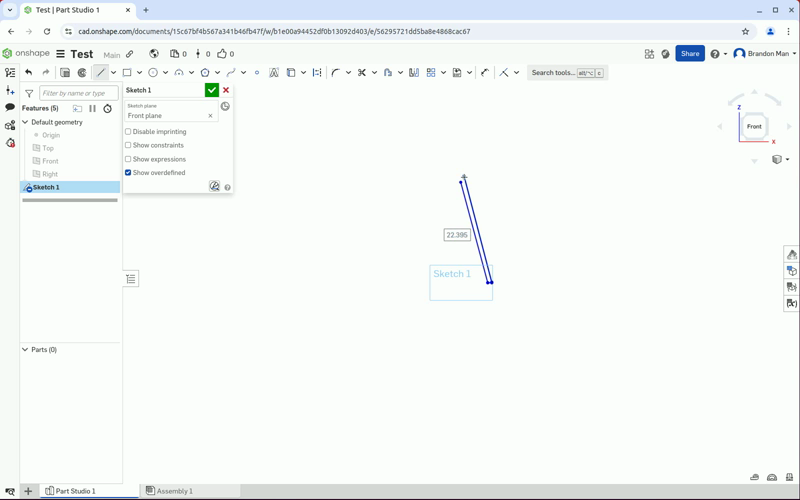
mouse_move(494, 176)
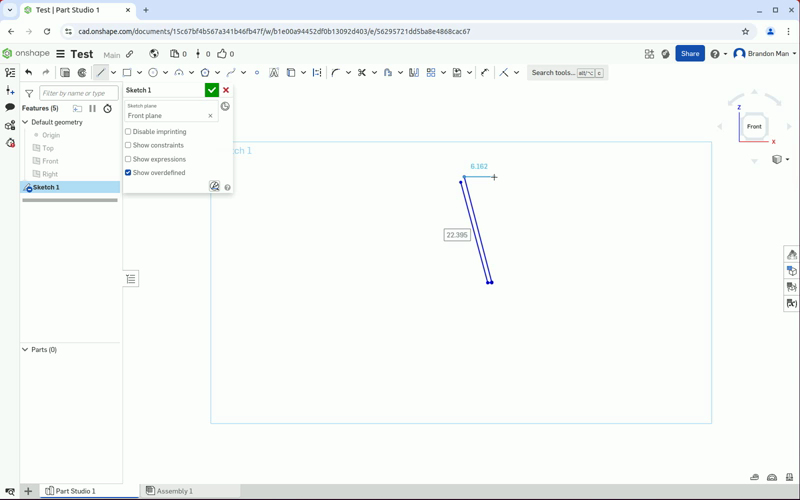
mouse_move(464, 175)
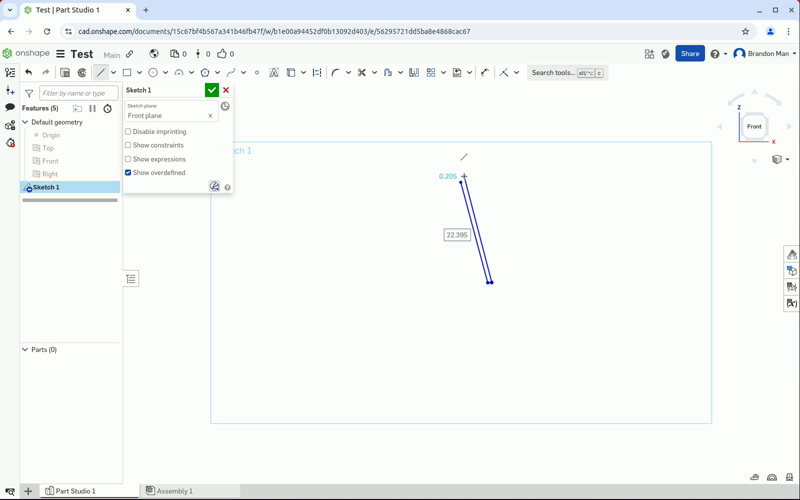
scroll(6)
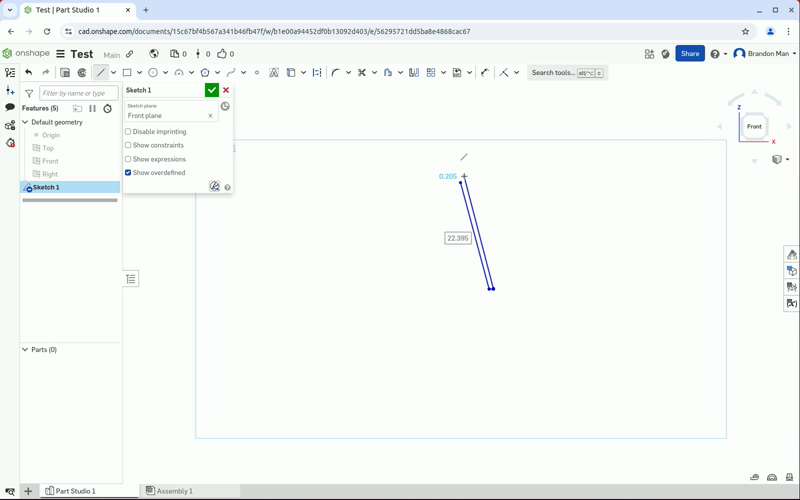
scroll(6)
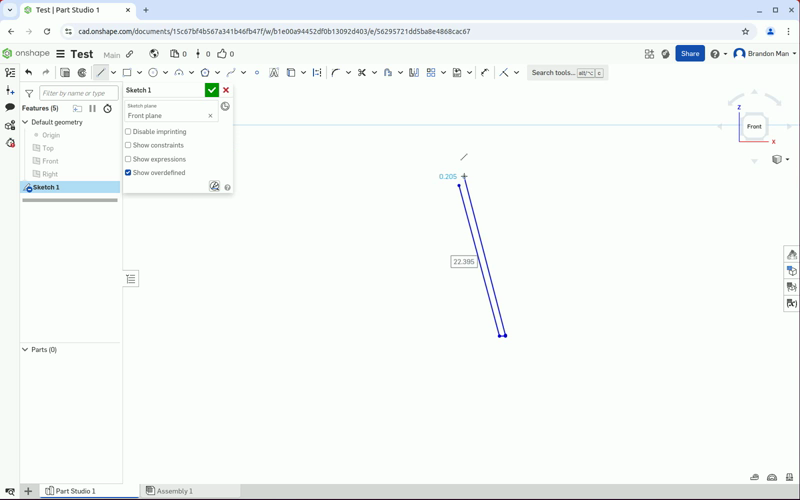
scroll(6)
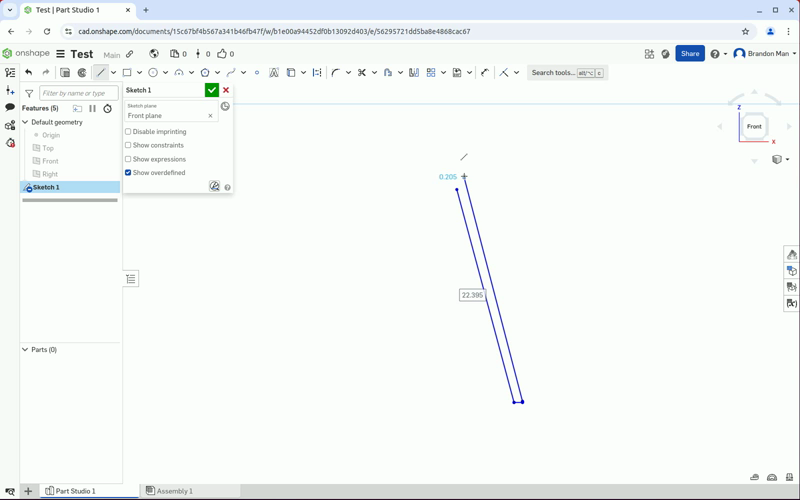
scroll(6)
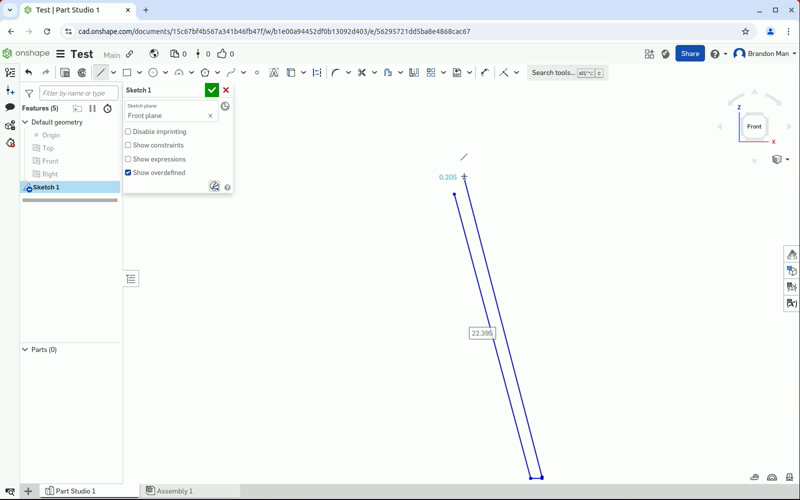
scroll(6)
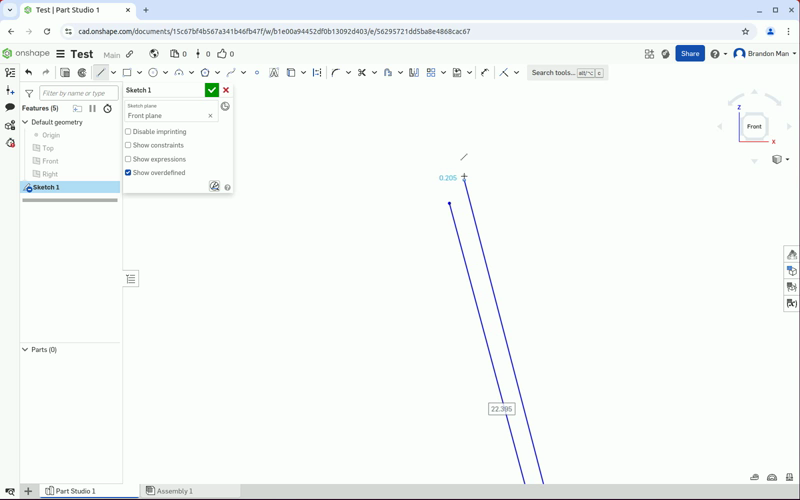
scroll(6)
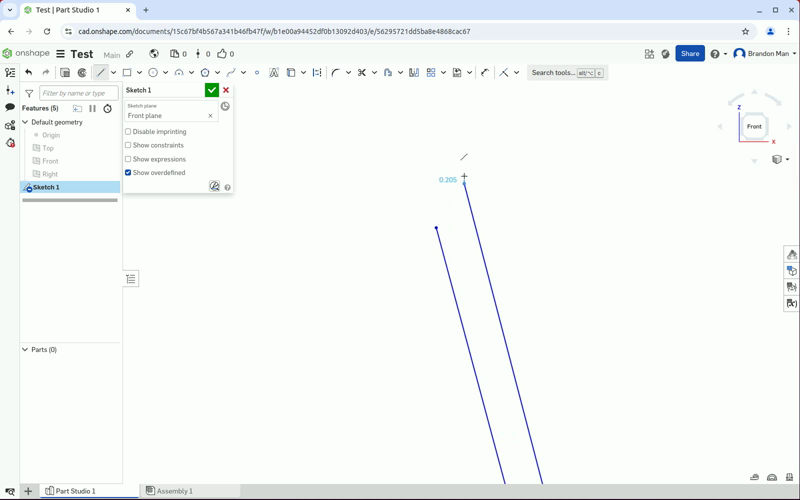
scroll(6)
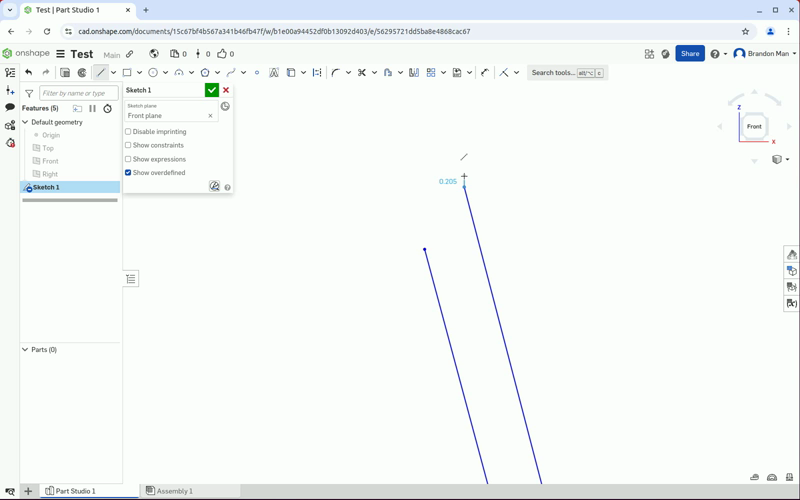
click(464, 175)
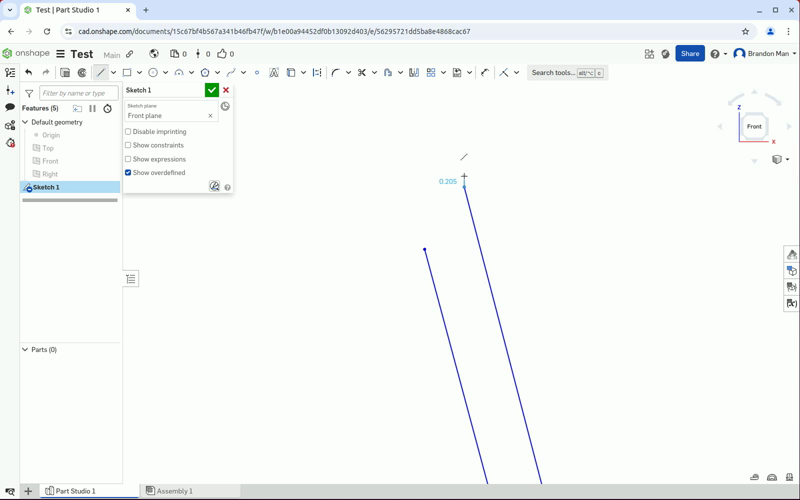
scroll(-6)
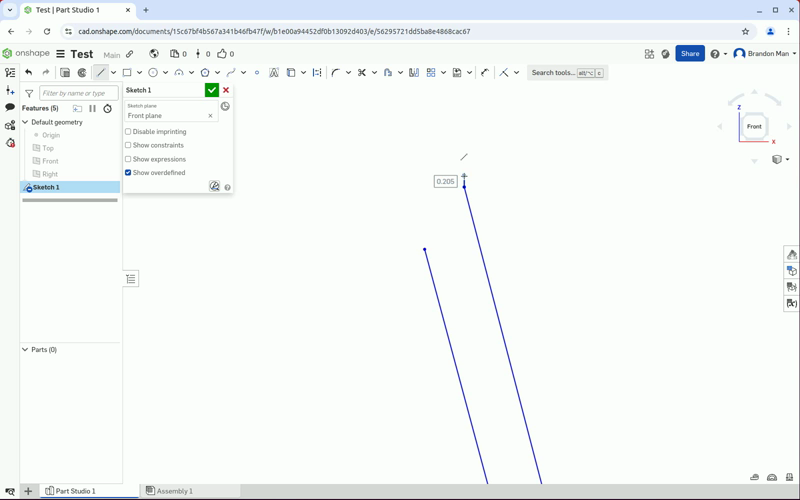
scroll(-6)
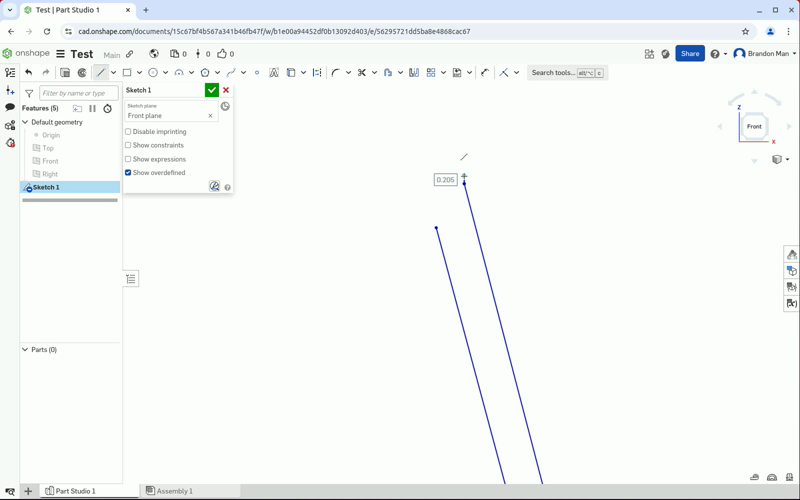
scroll(-6)
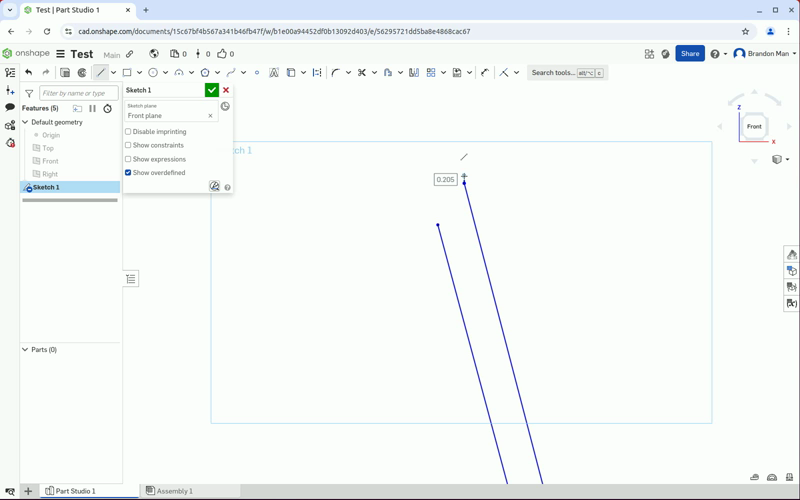
scroll(-6)
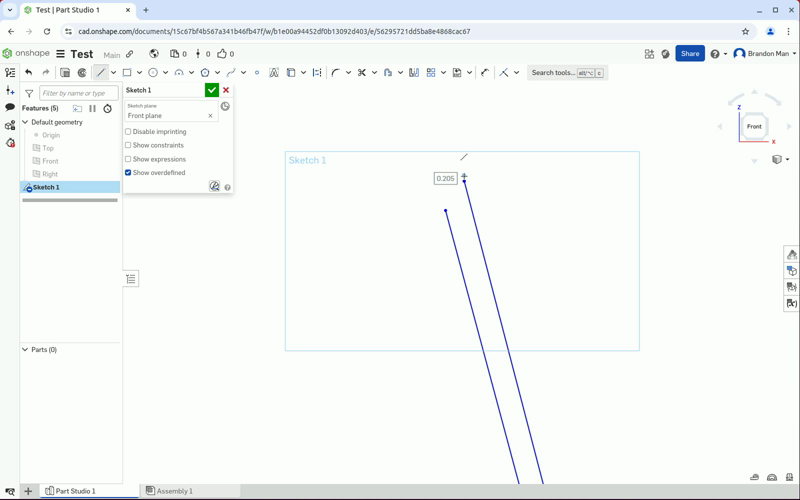
scroll(-6)
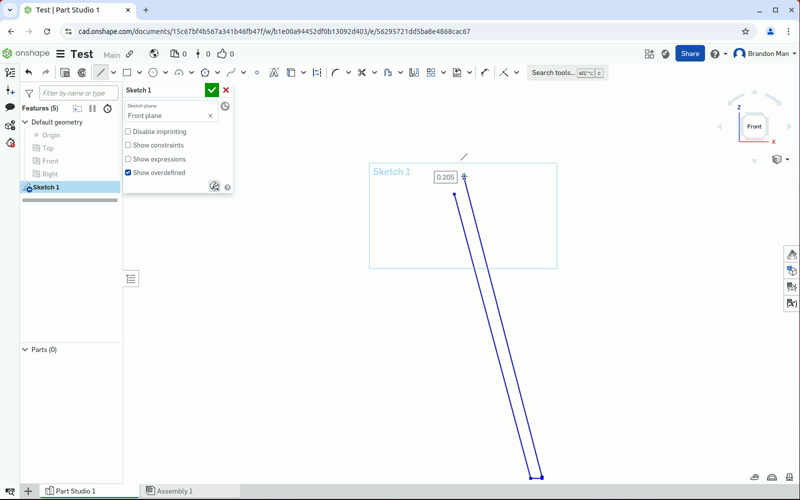
scroll(-6)
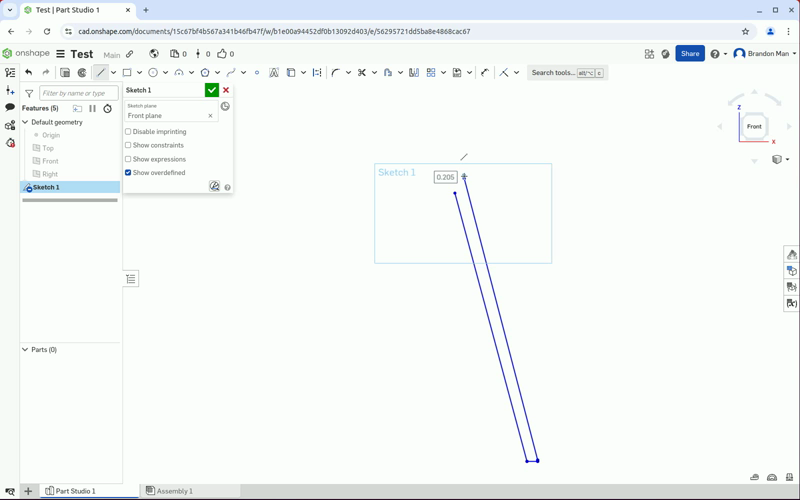
scroll(-6)
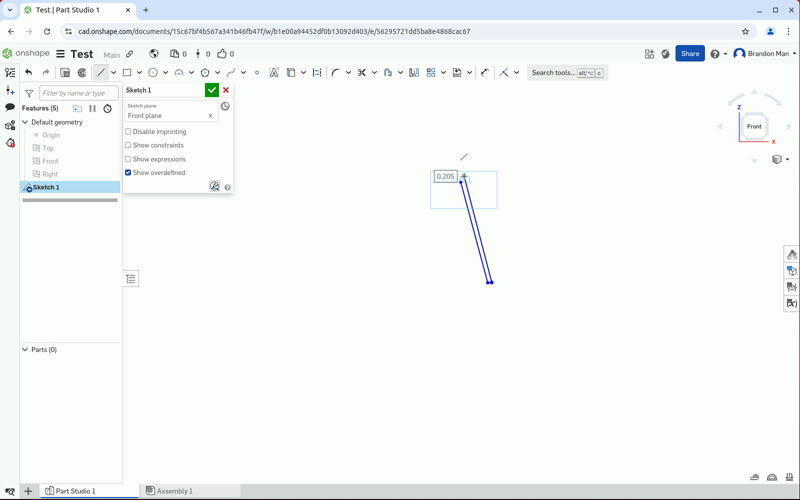
key_up(shift)
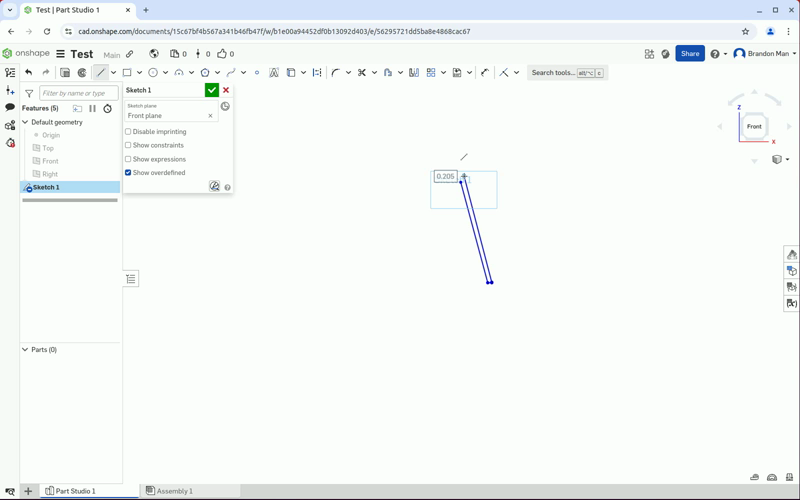
key(esc)
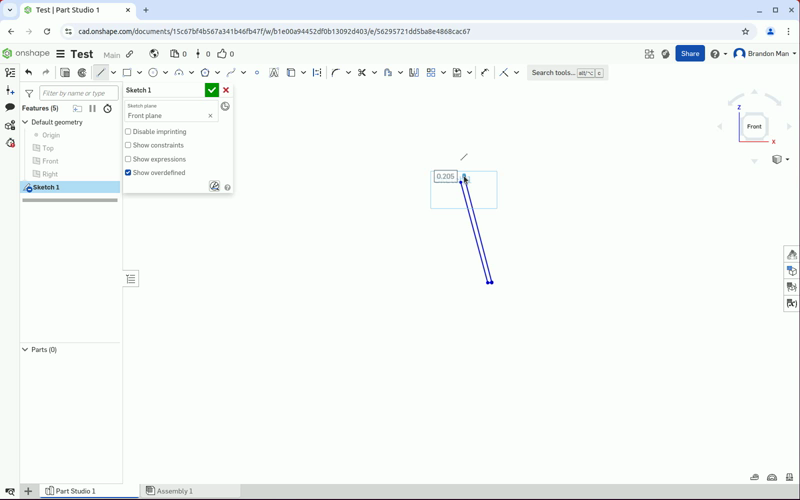
key(a)
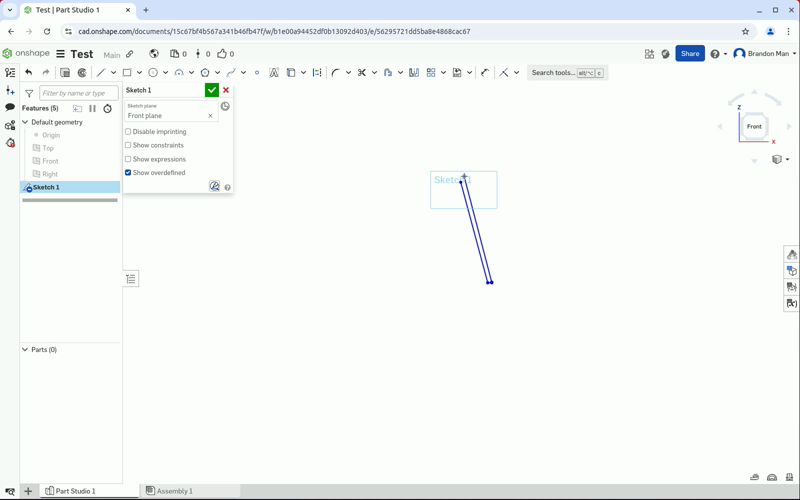
mouse_move(464, 175)
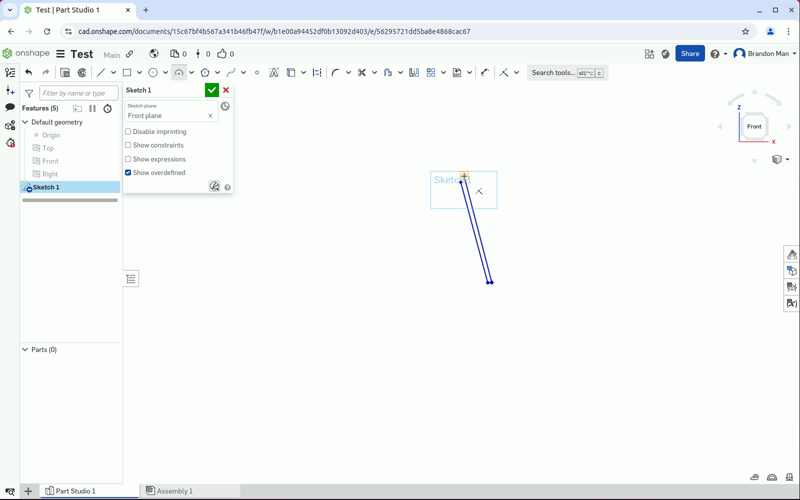
scroll(6)
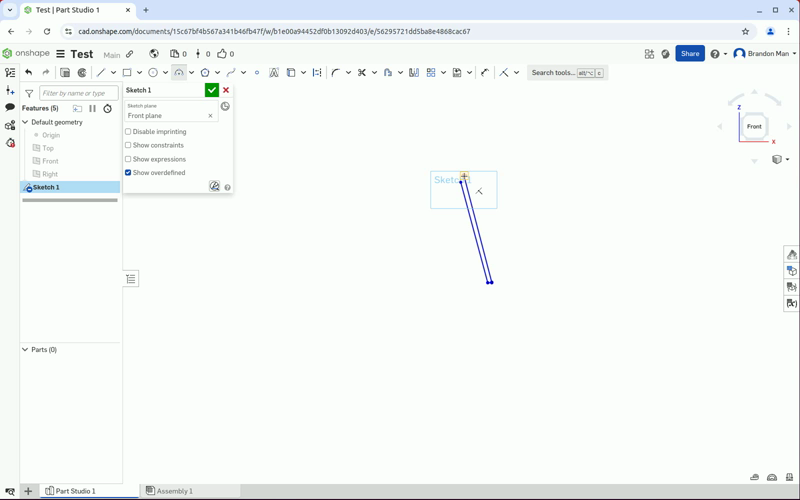
scroll(6)
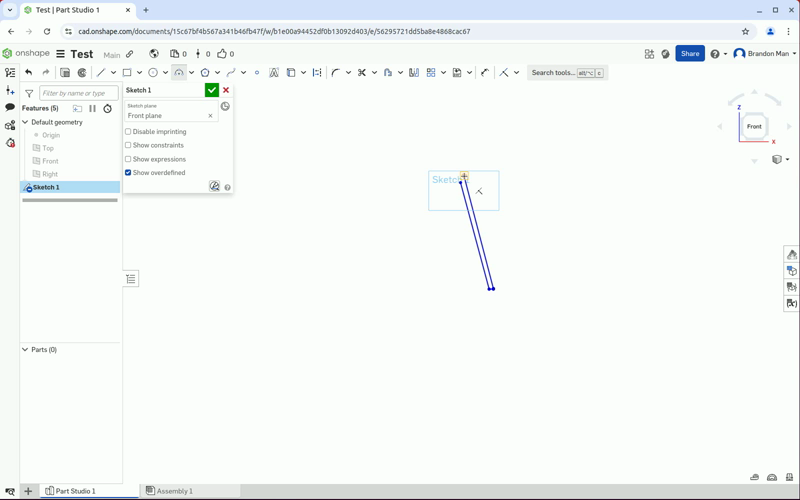
scroll(6)
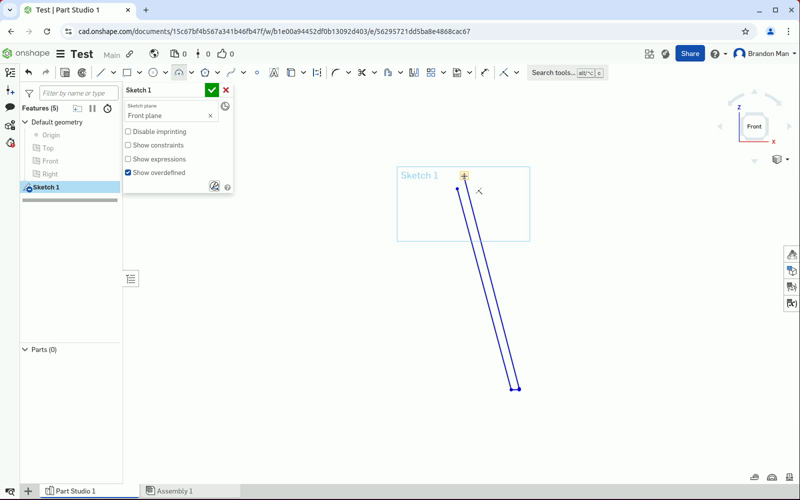
scroll(6)
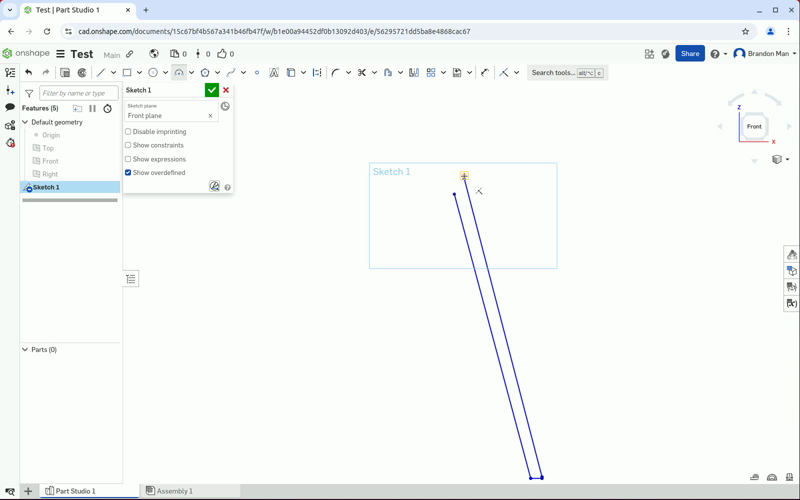
scroll(6)
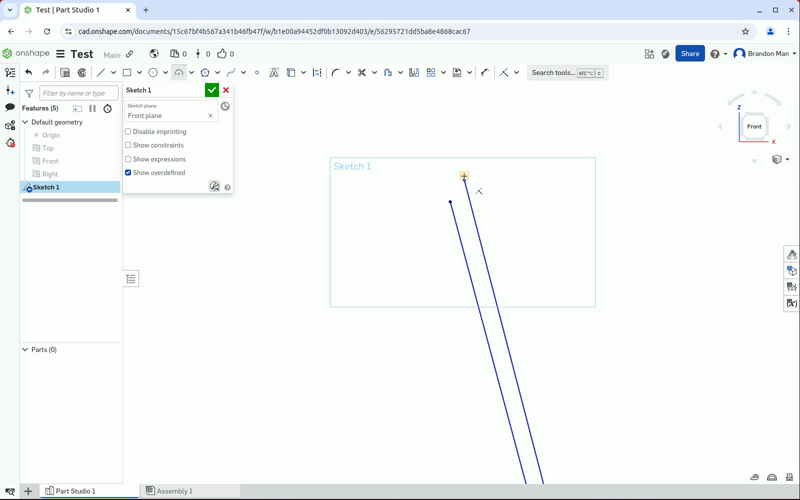
scroll(6)
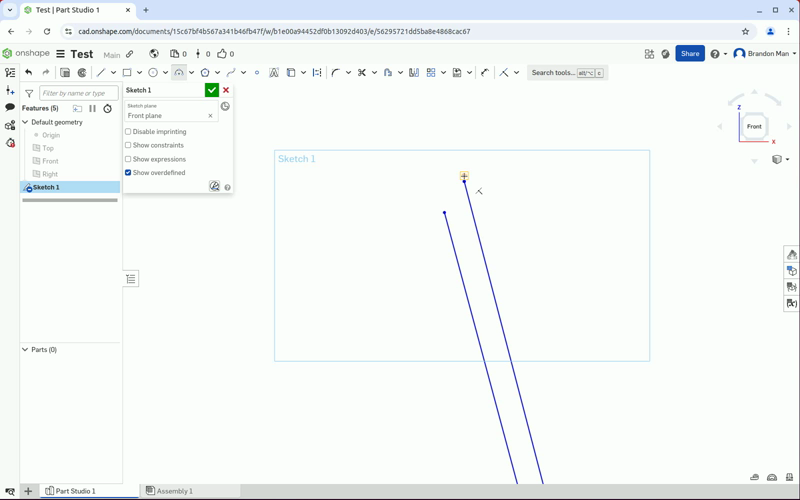
scroll(6)
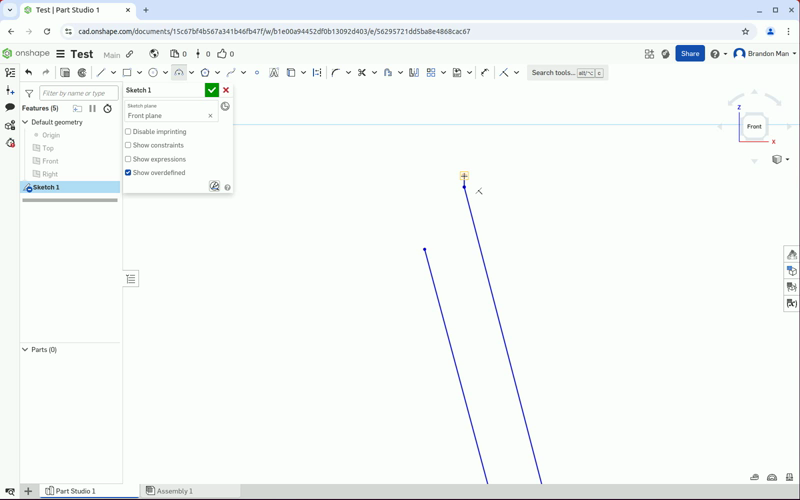
click(464, 175)
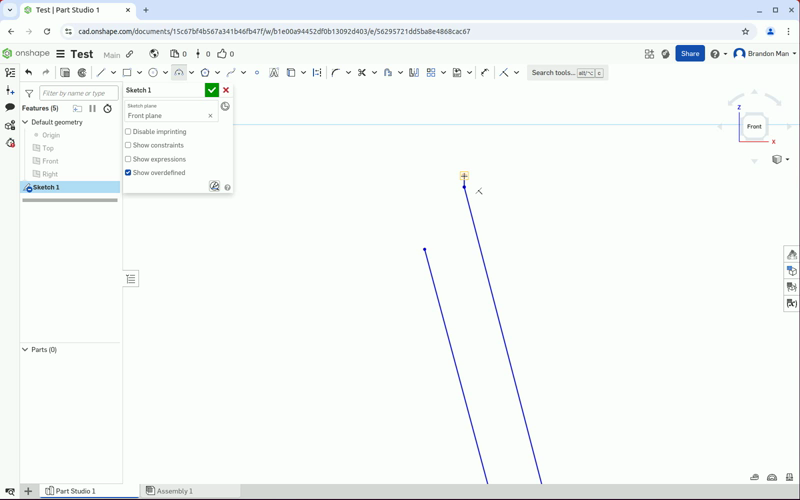
scroll(-6)
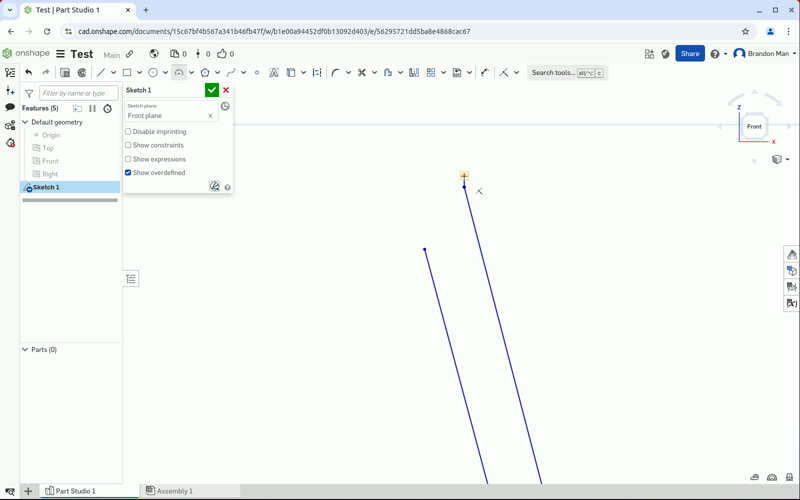
scroll(-6)
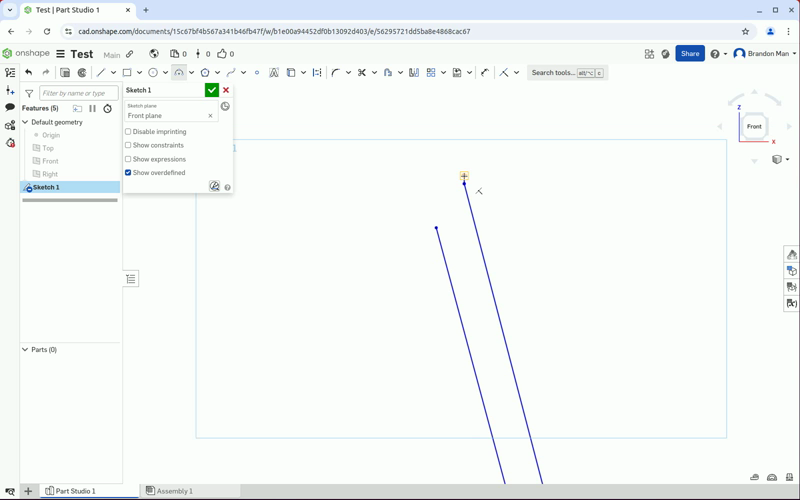
scroll(-6)
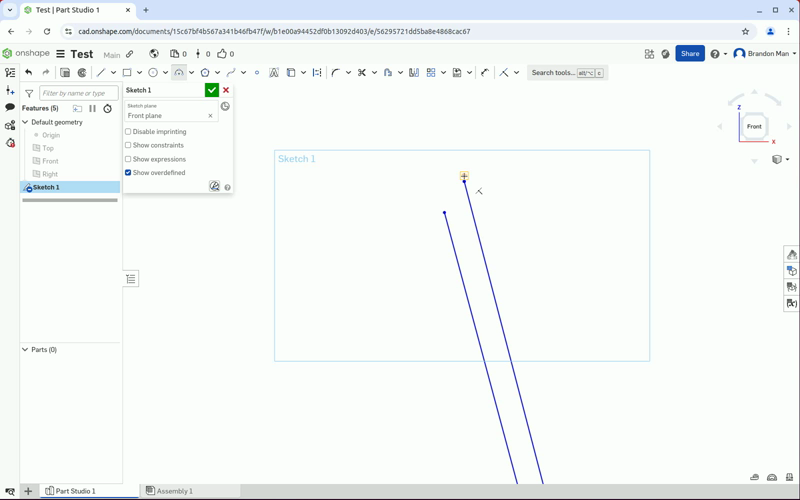
scroll(-6)
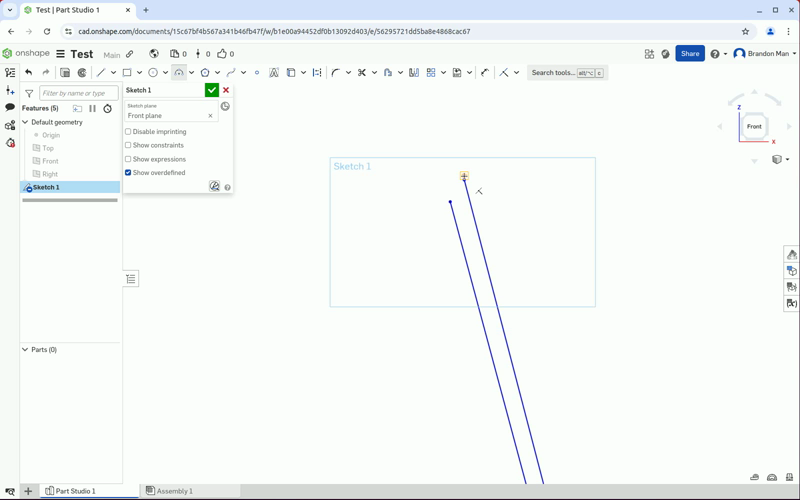
scroll(-6)
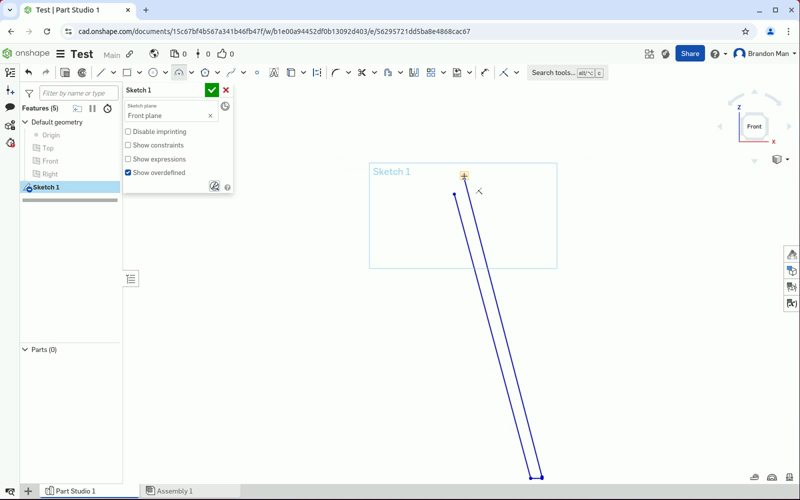
scroll(-6)
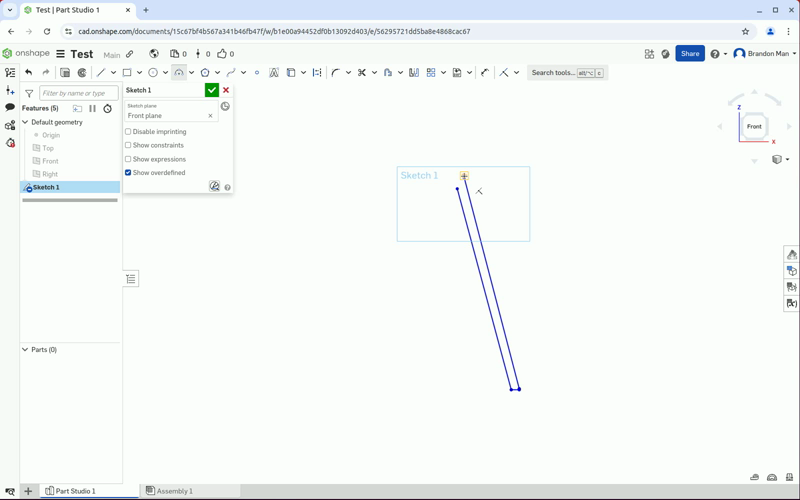
scroll(-6)
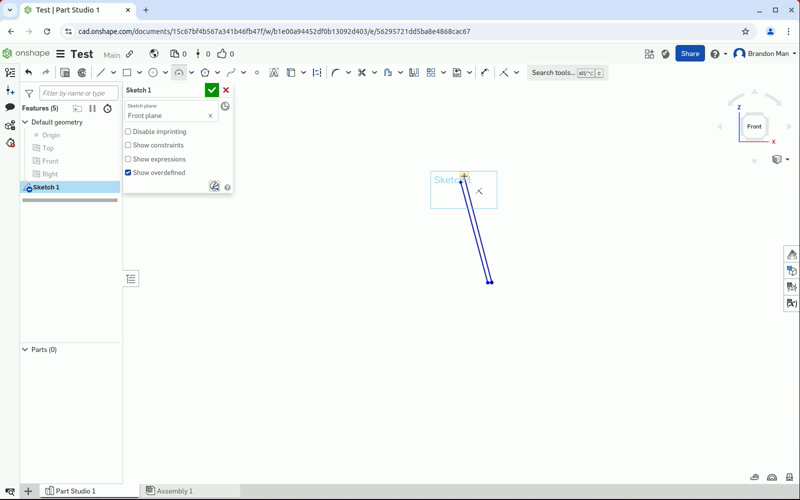
key_down(shift)
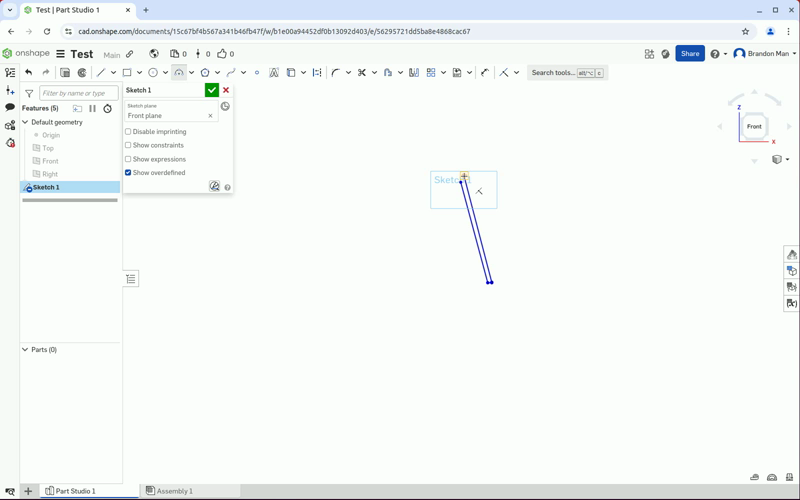
mouse_move(461, 176)
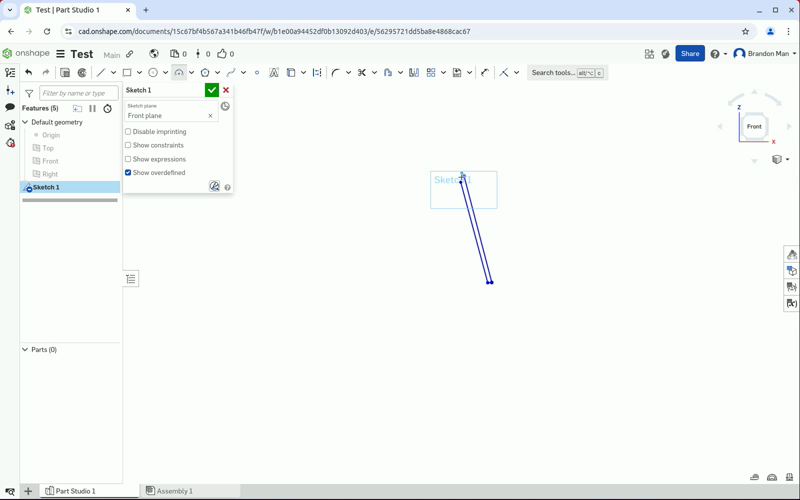
scroll(6)
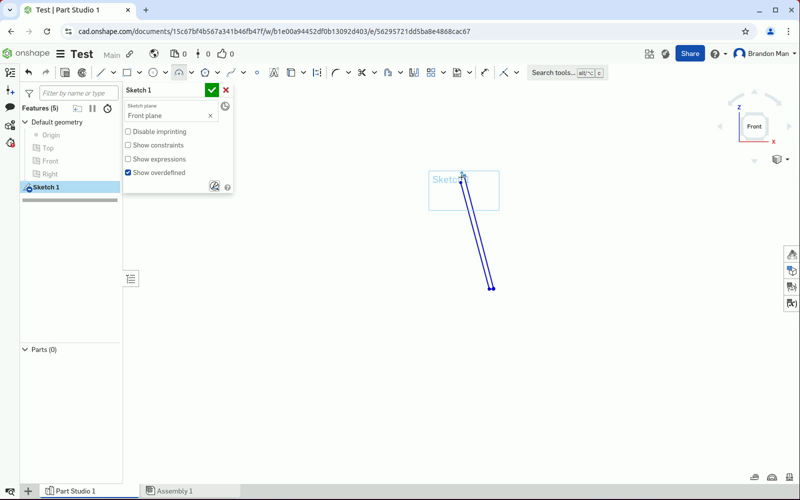
scroll(6)
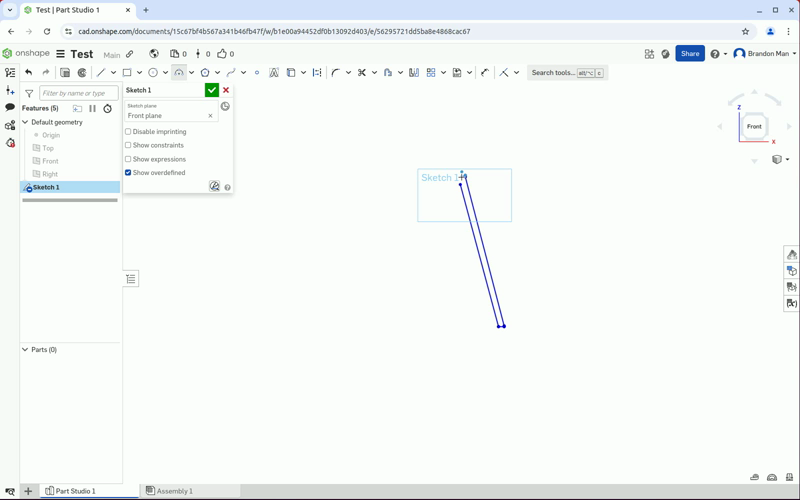
scroll(6)
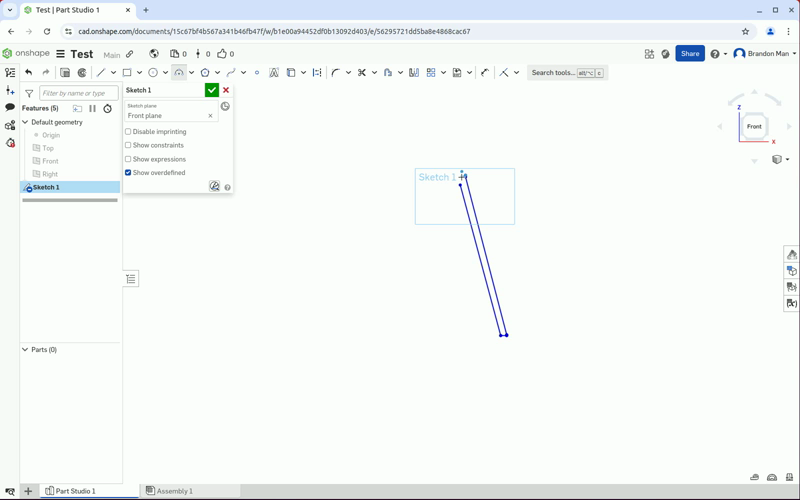
scroll(6)
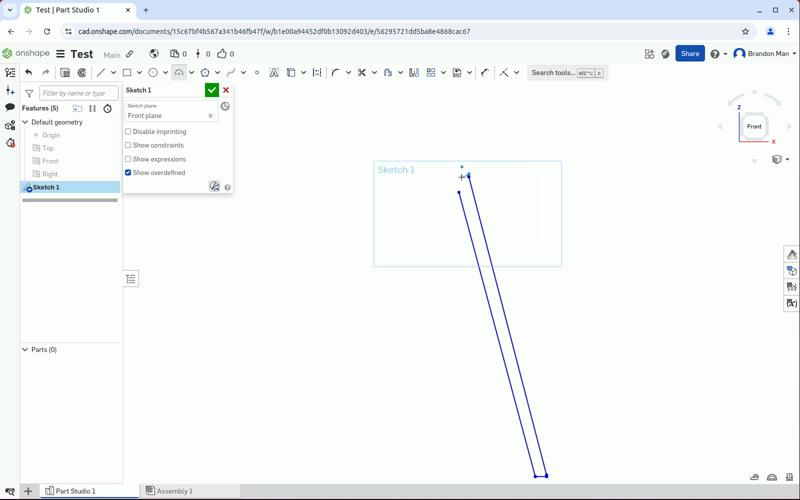
scroll(6)
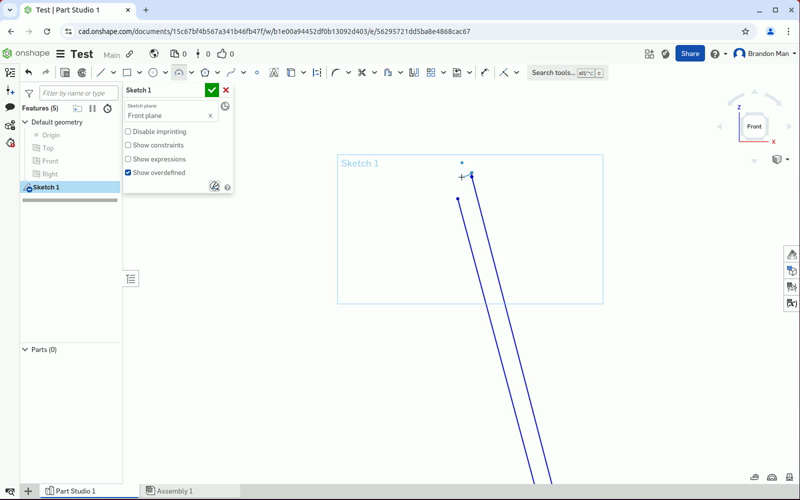
scroll(6)
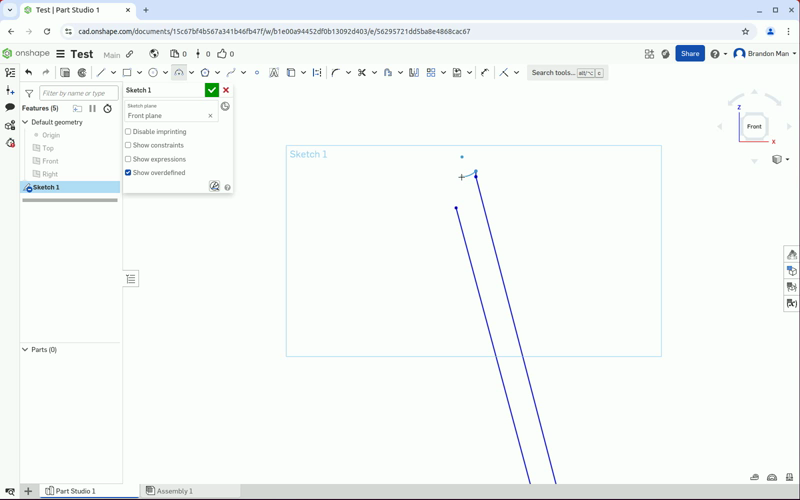
scroll(6)
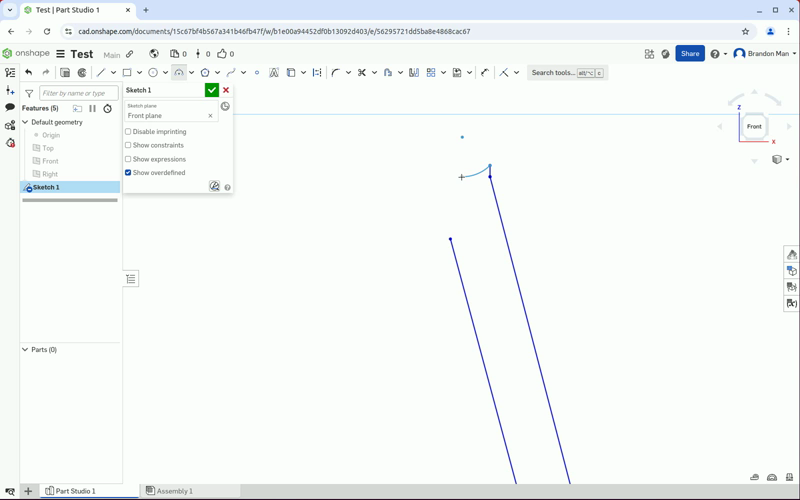
click(461, 176)
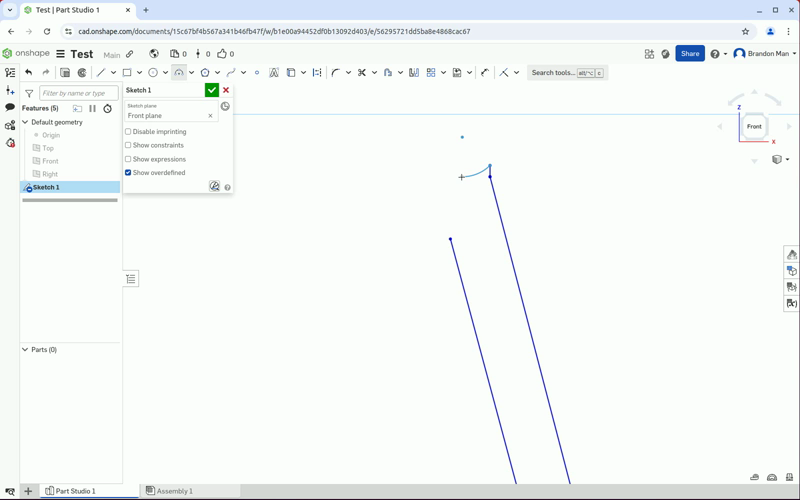
scroll(-6)
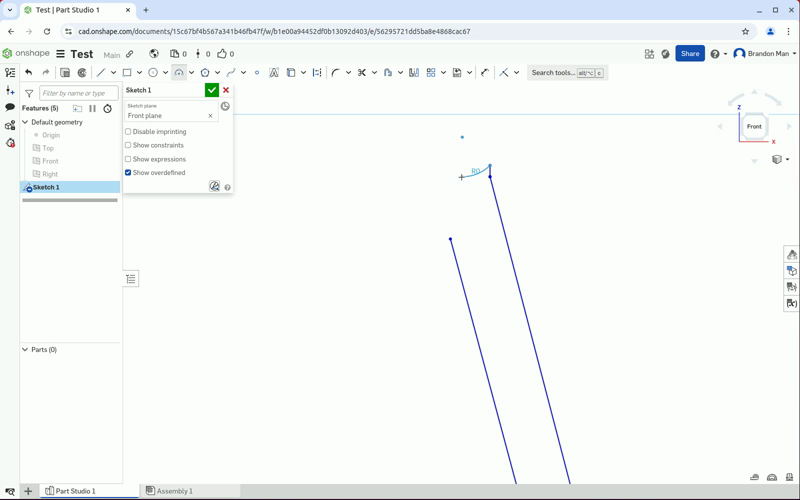
scroll(-6)
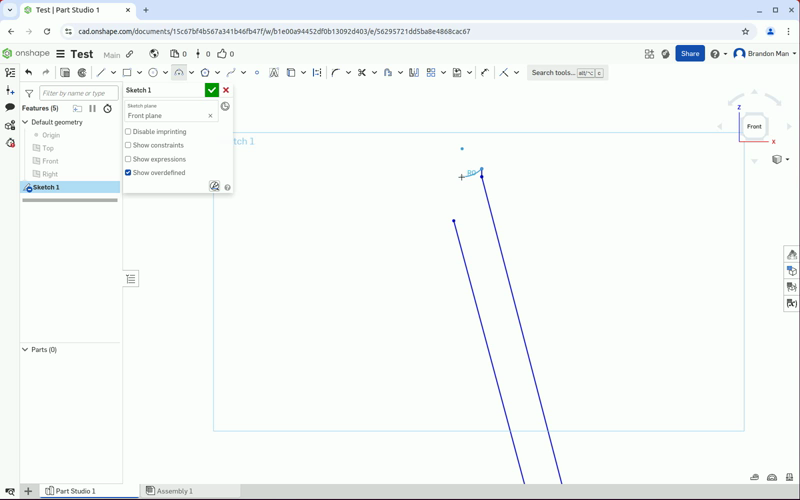
scroll(-6)
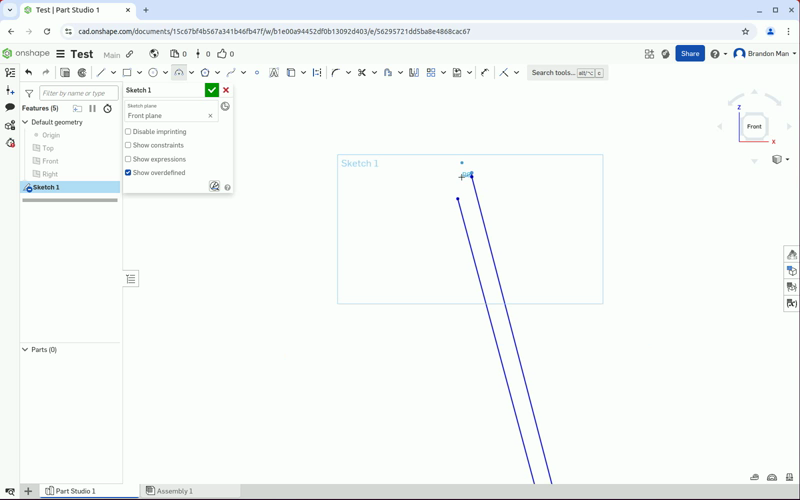
scroll(-6)
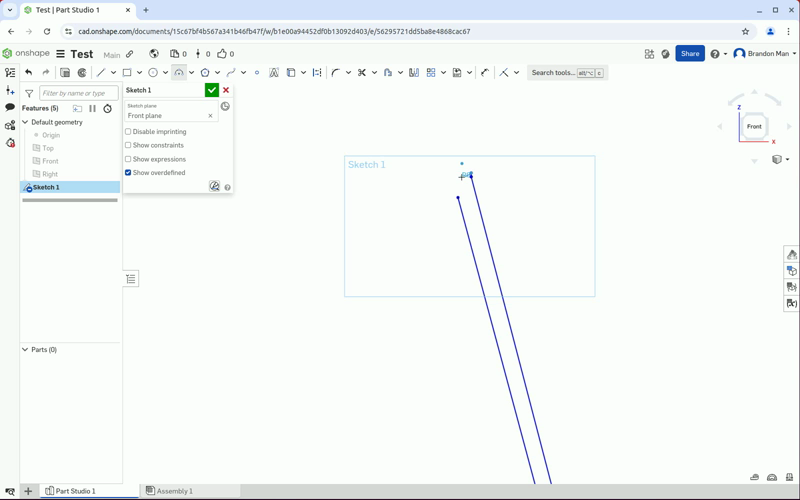
scroll(-6)
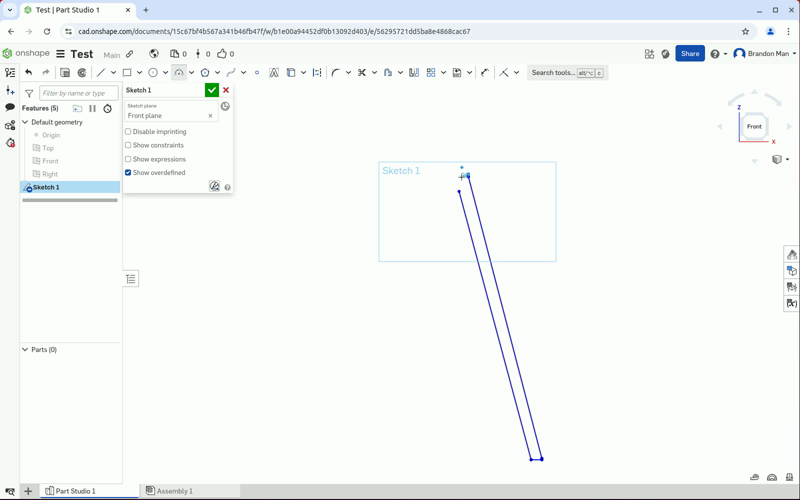
scroll(-6)
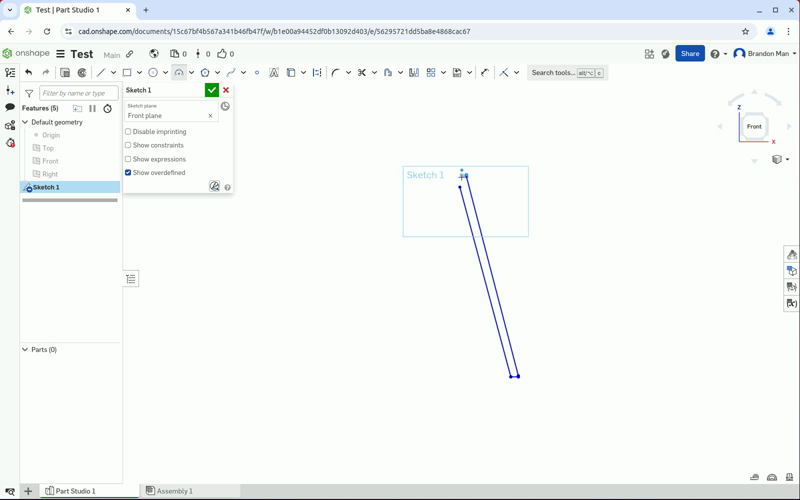
scroll(-6)
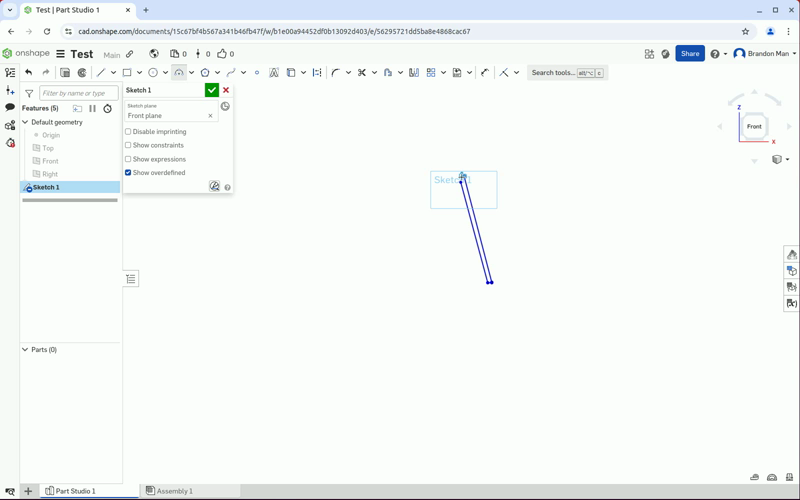
mouse_move(462, 176)
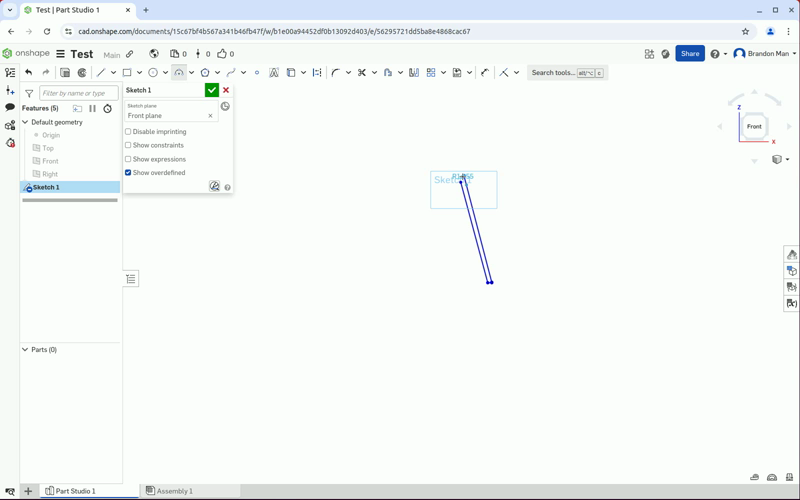
scroll(6)
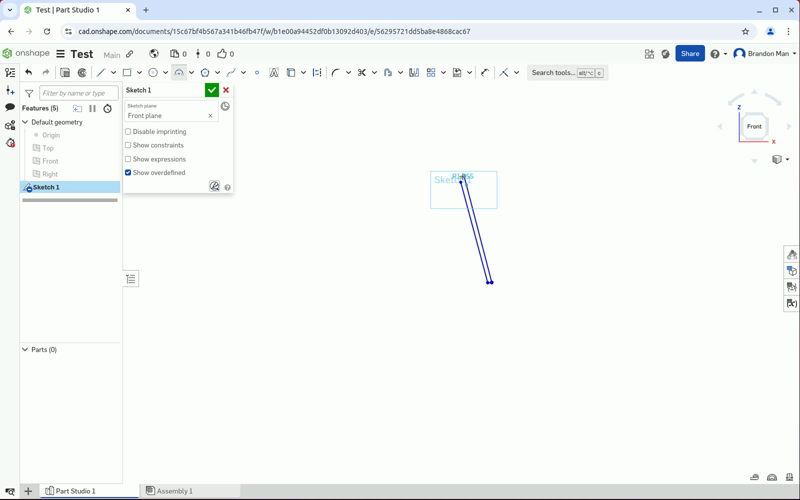
scroll(6)
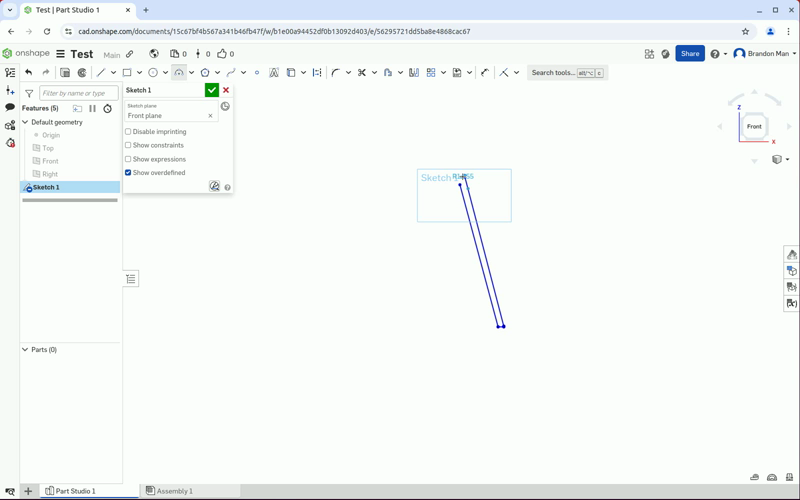
scroll(6)
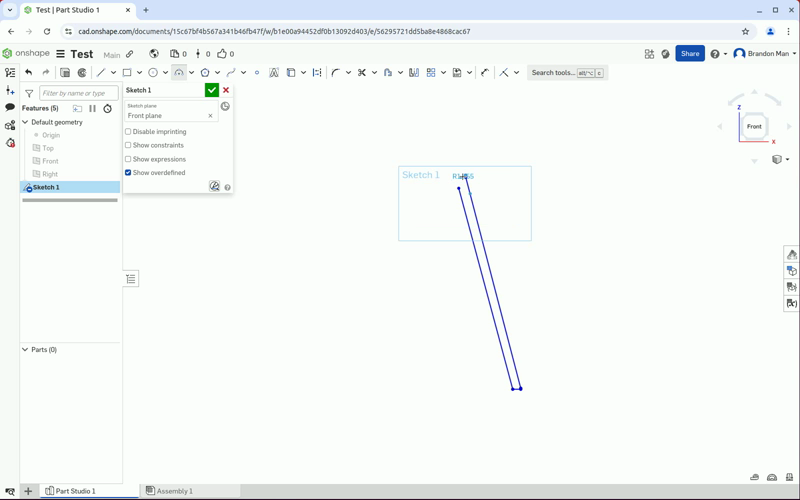
scroll(6)
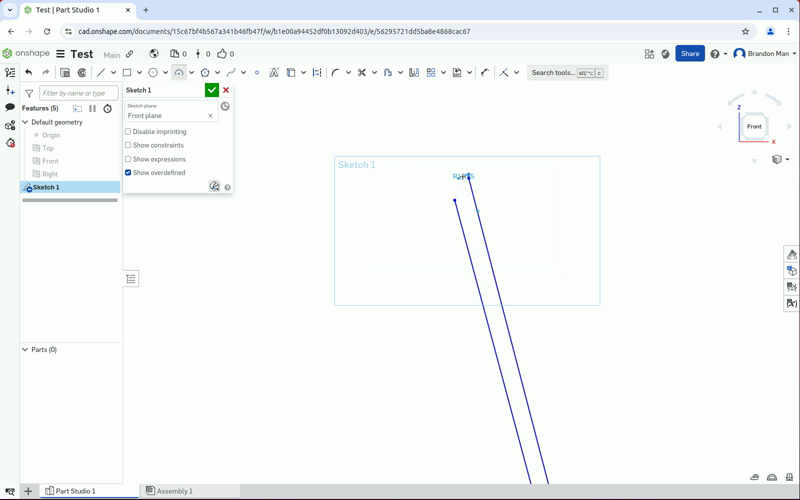
scroll(6)
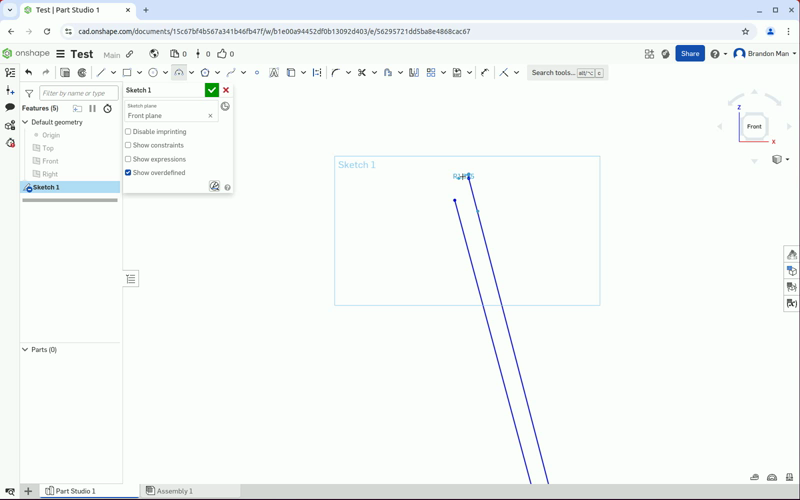
scroll(6)
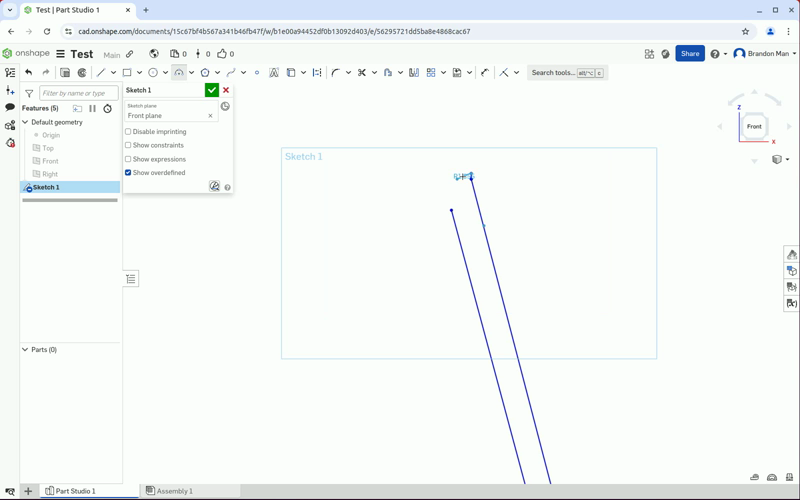
scroll(6)
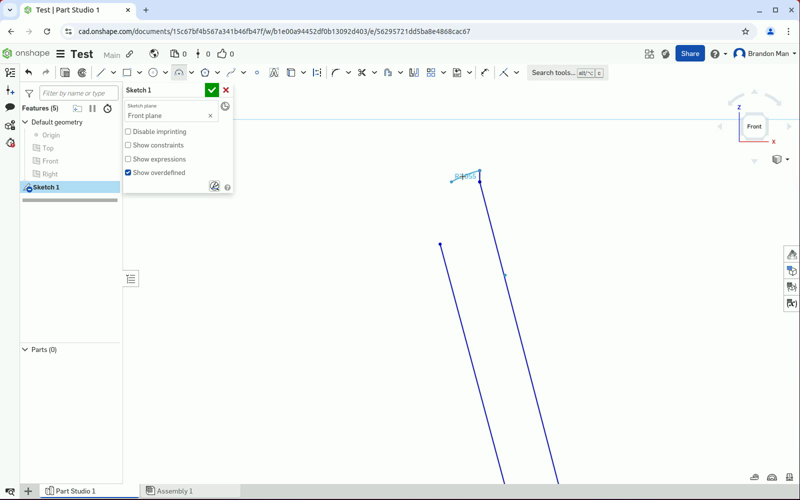
click(462, 176)
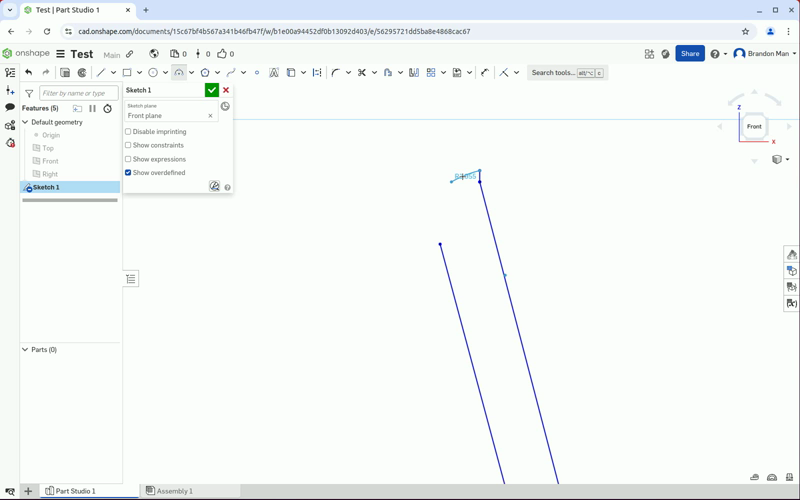
scroll(-6)
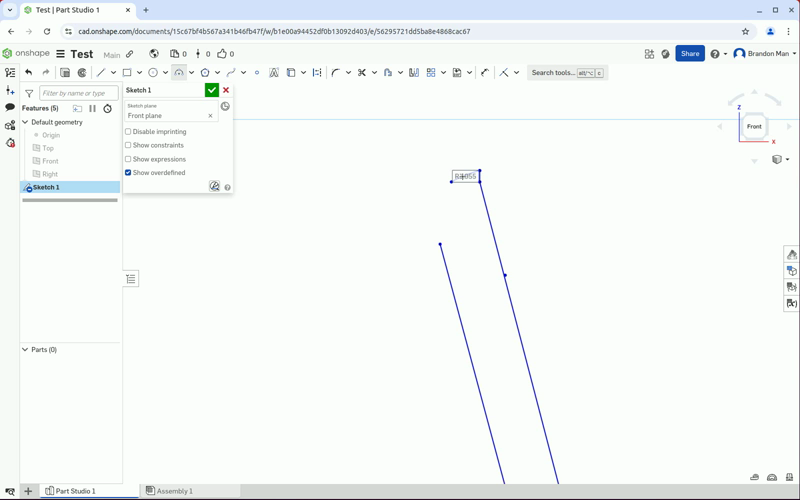
scroll(-6)
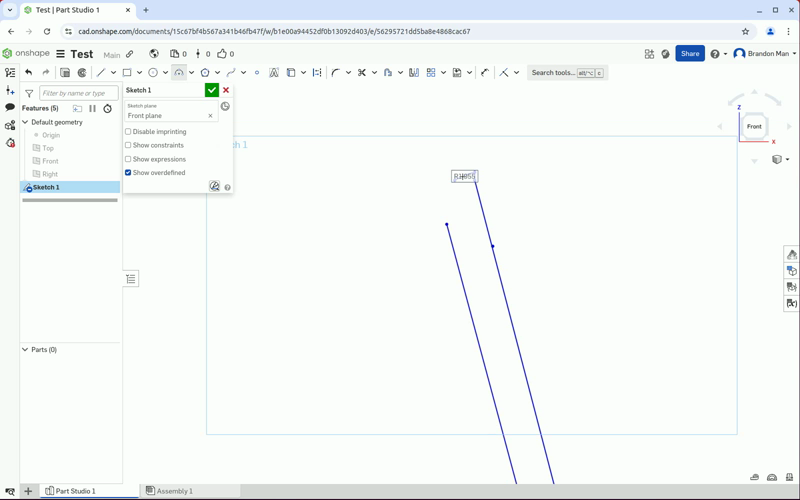
scroll(-6)
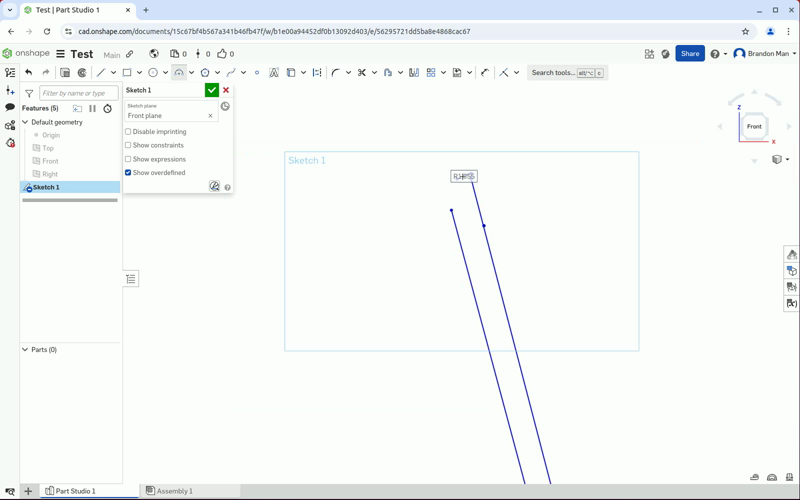
scroll(-6)
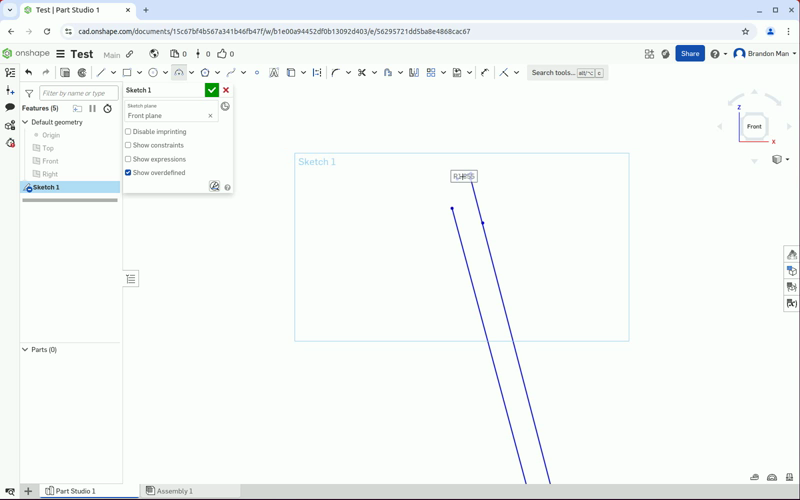
scroll(-6)
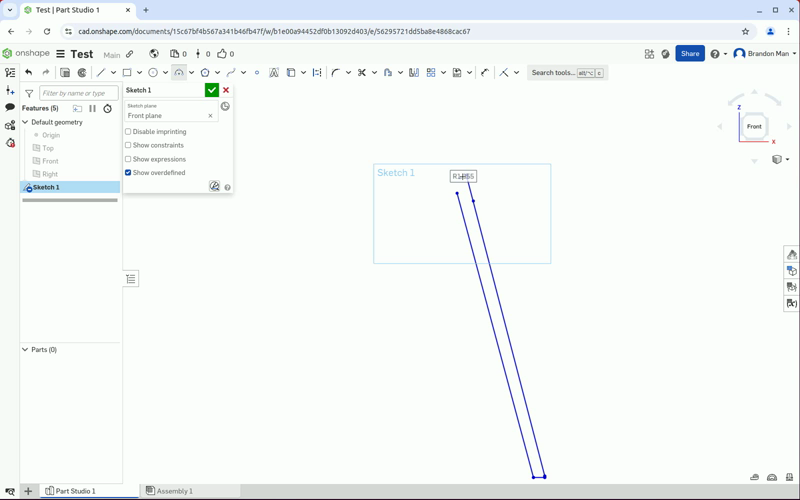
scroll(-6)
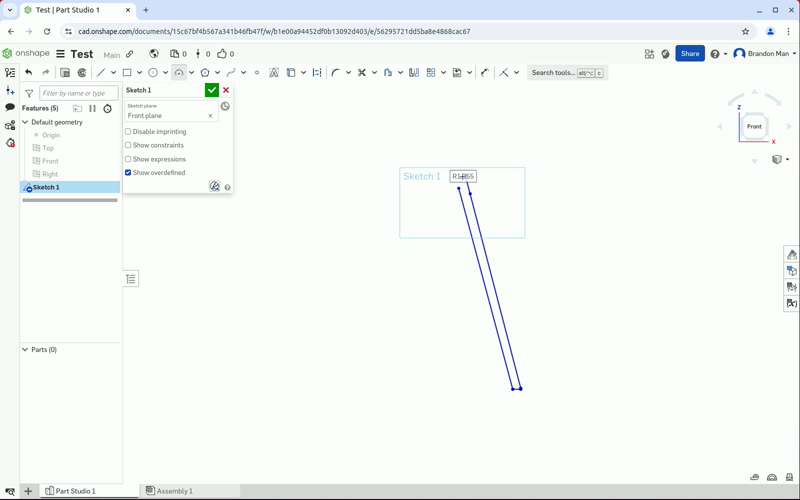
scroll(-6)
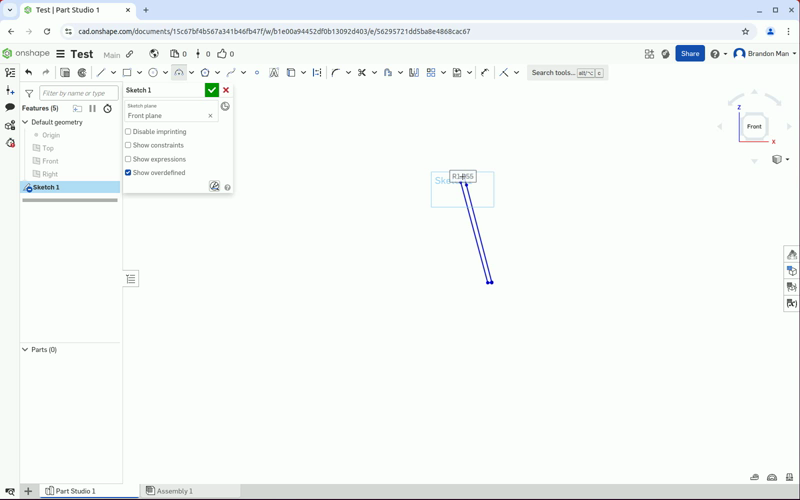
key_up(shift)
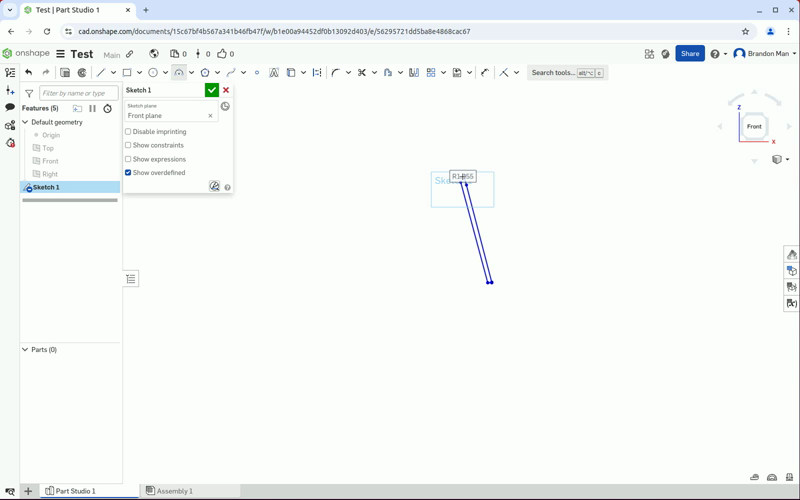
key(esc)
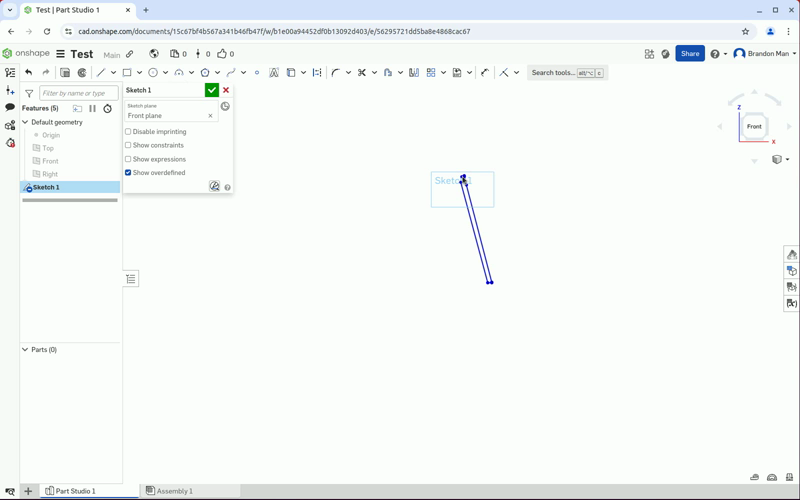
key(l)
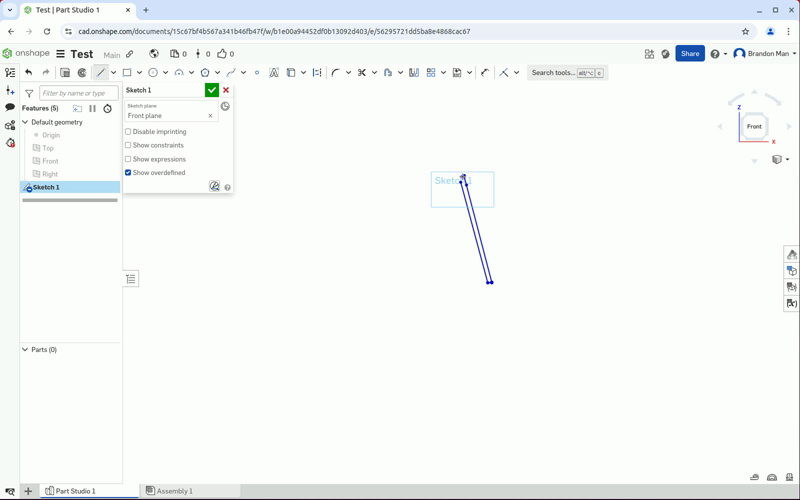
mouse_move(461, 176)
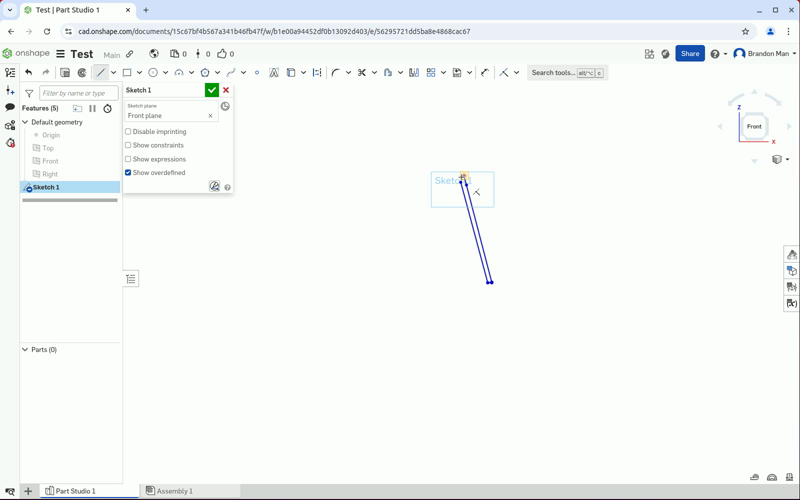
scroll(6)
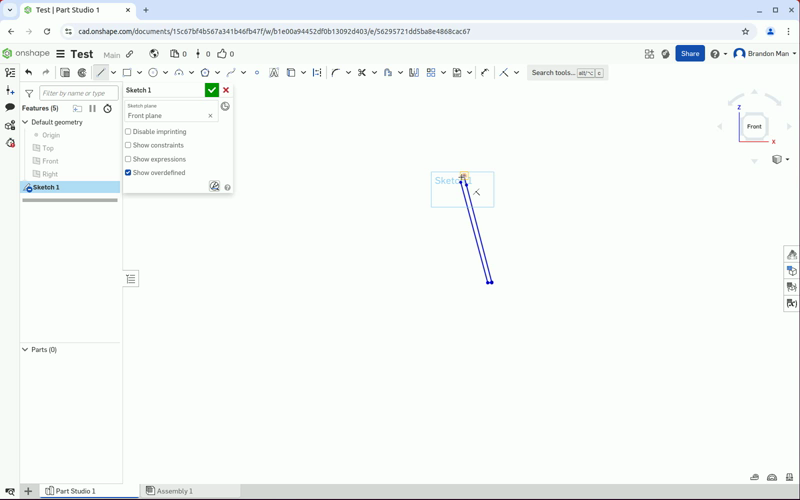
scroll(6)
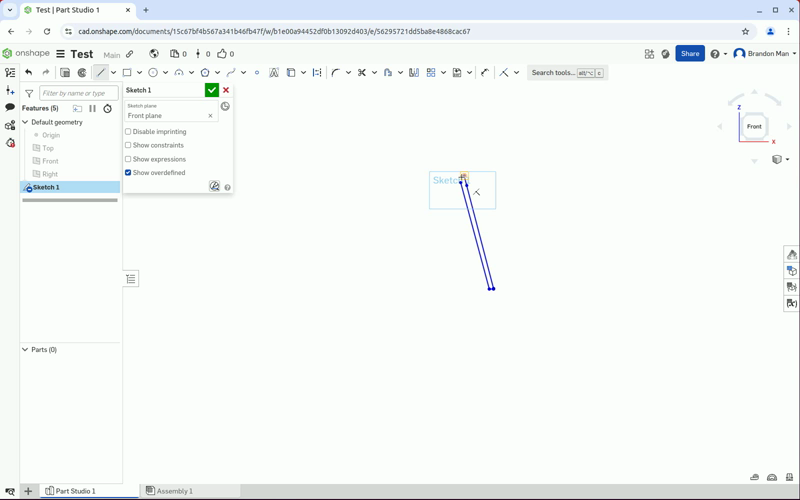
scroll(6)
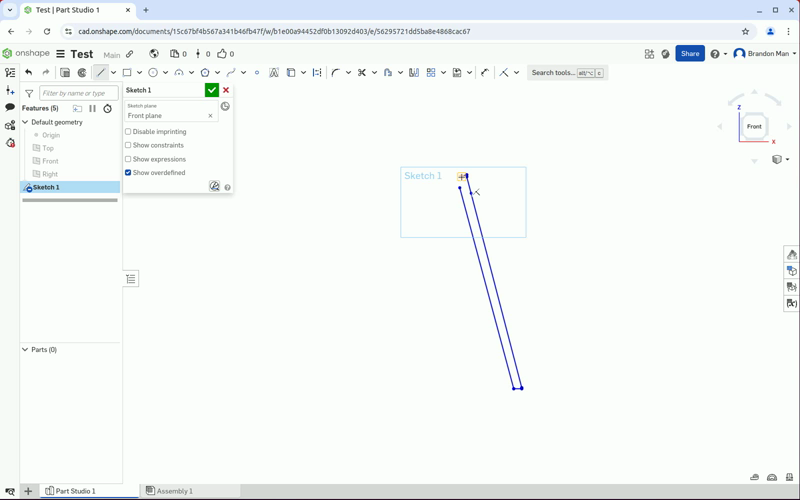
scroll(6)
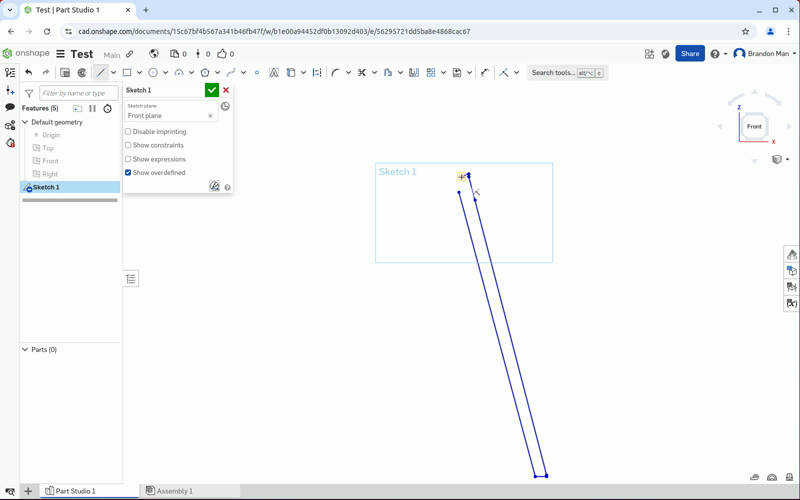
scroll(6)
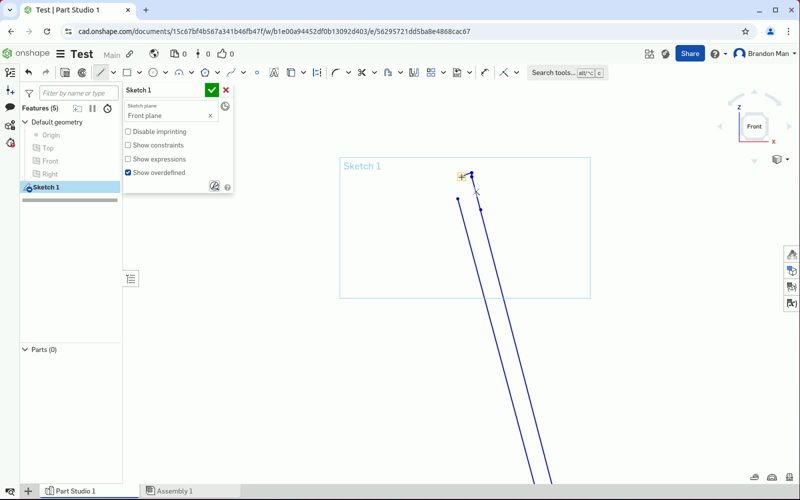
scroll(6)
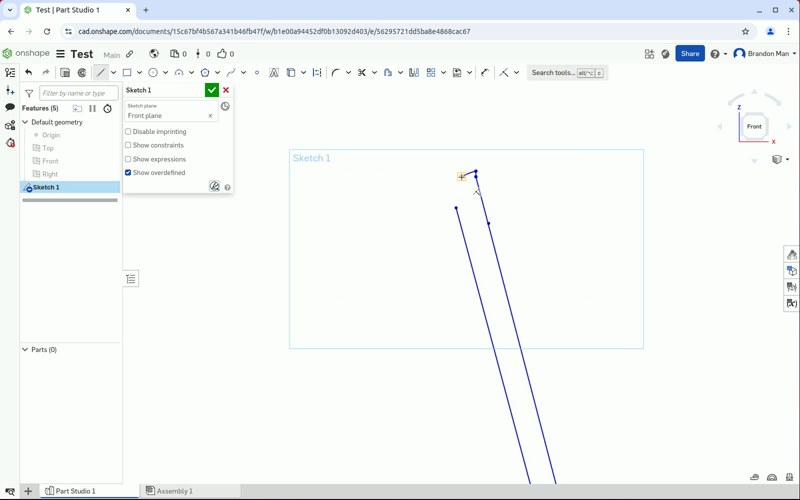
scroll(6)
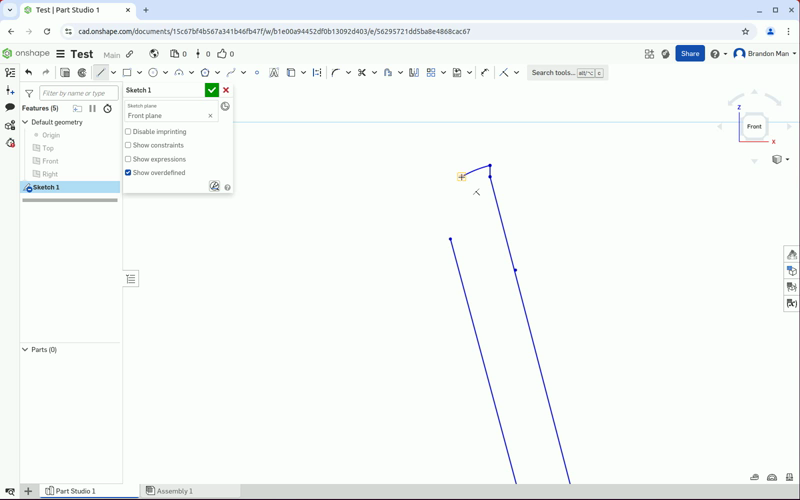
click(461, 176)
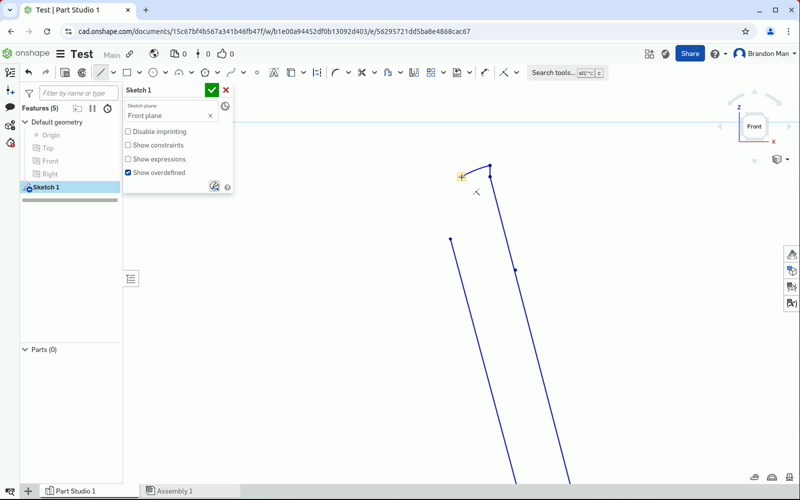
scroll(-6)
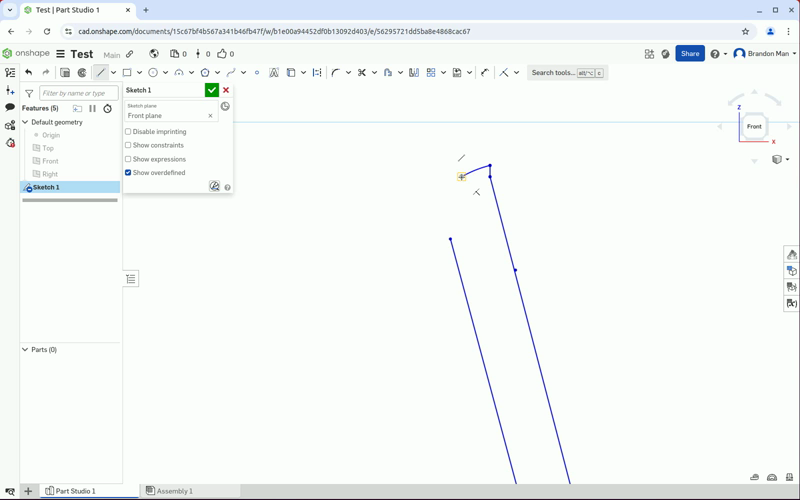
scroll(-6)
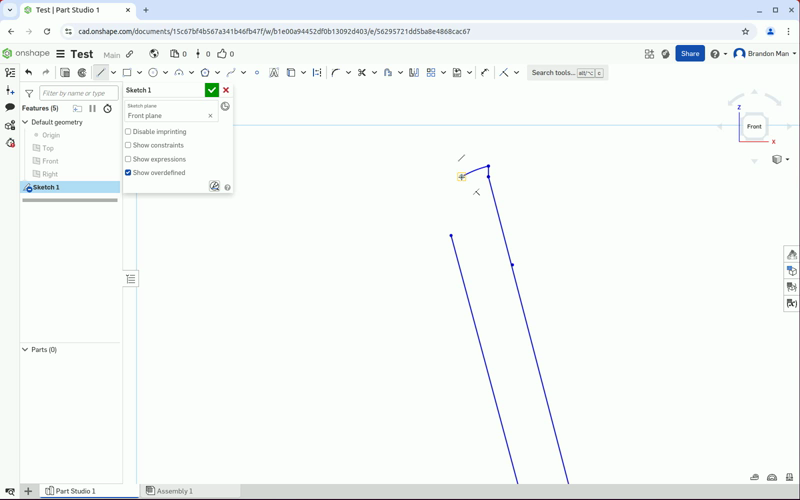
scroll(-6)
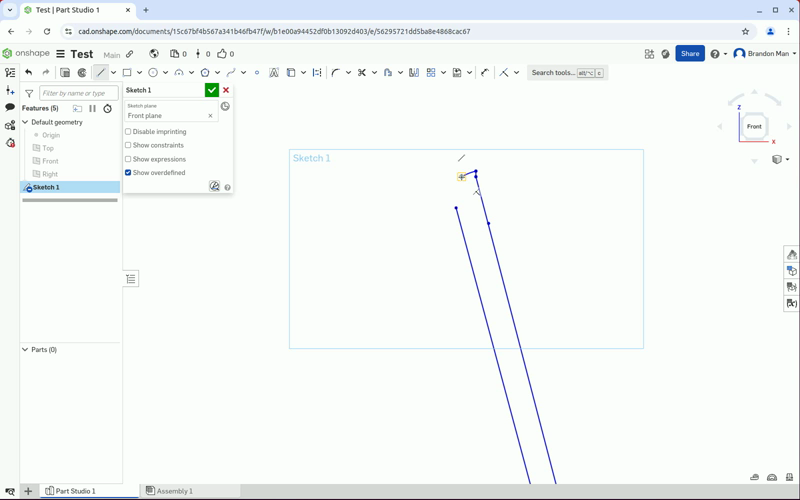
scroll(-6)
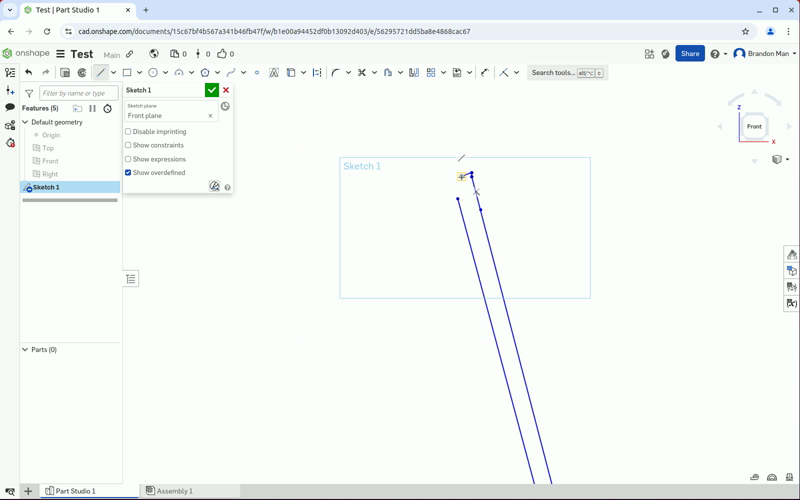
scroll(-6)
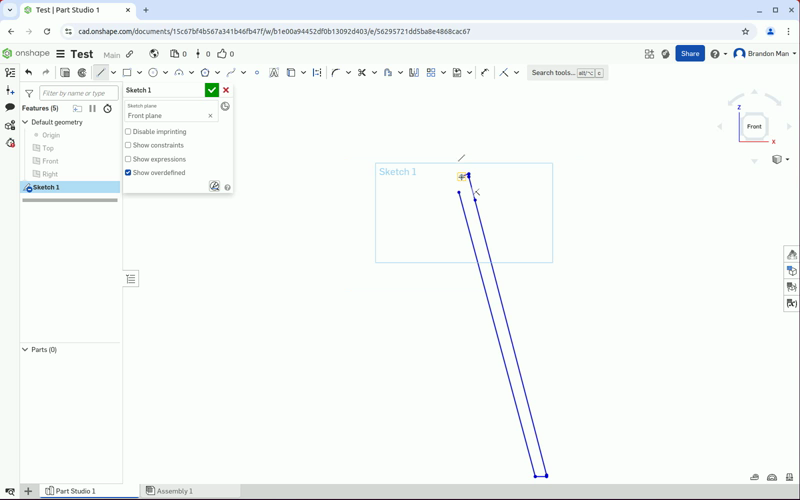
scroll(-6)
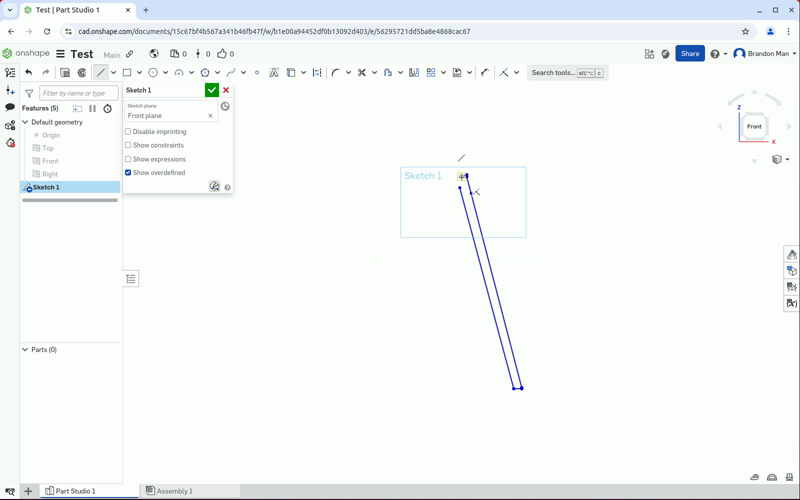
scroll(-6)
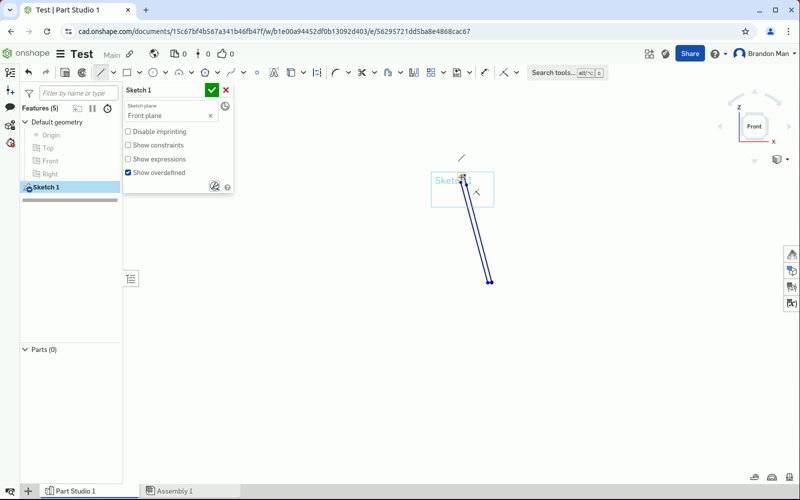
key_down(shift)
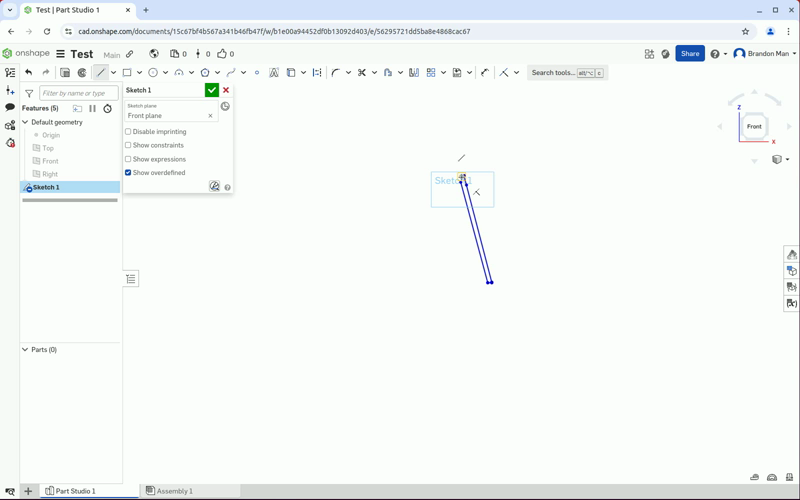
mouse_move(492, 176)
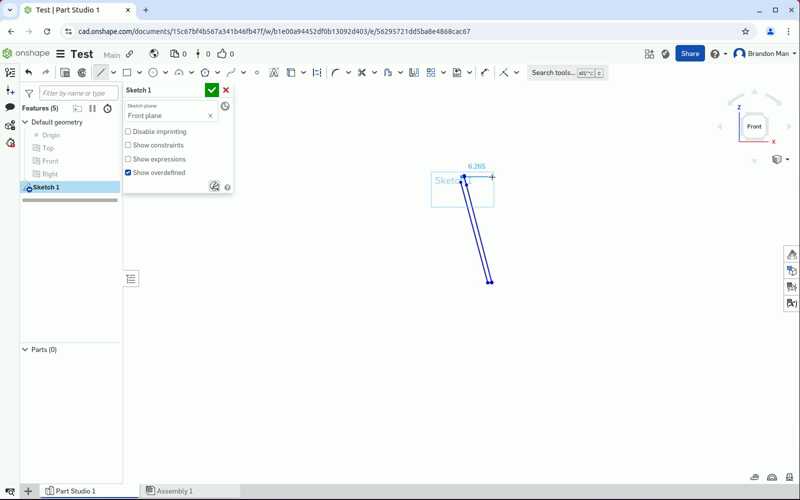
mouse_move(461, 177)
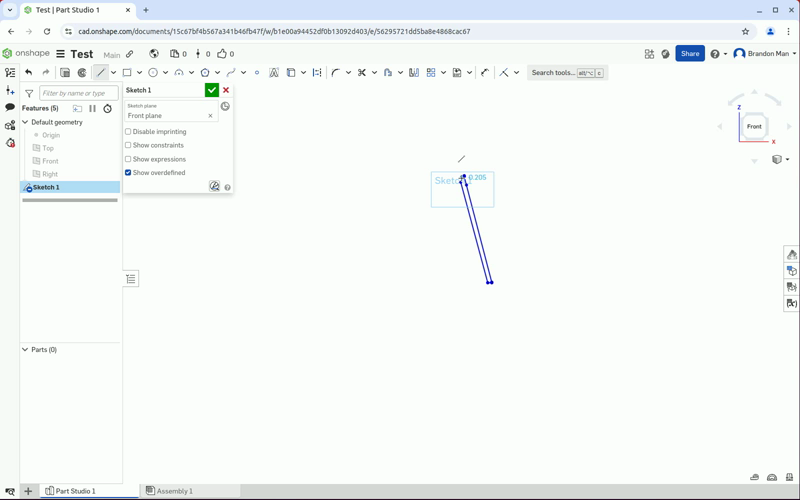
scroll(6)
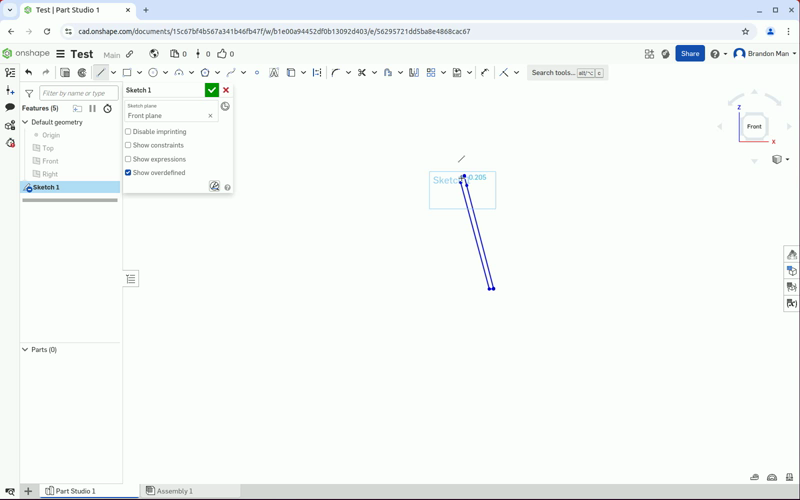
scroll(6)
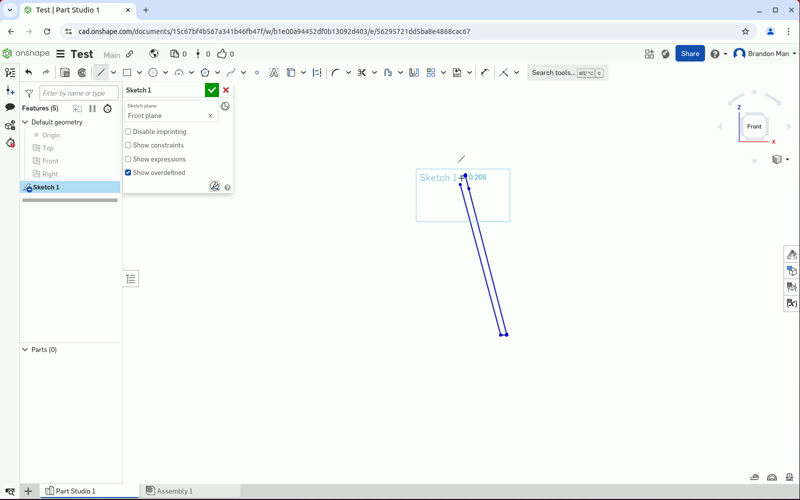
scroll(6)
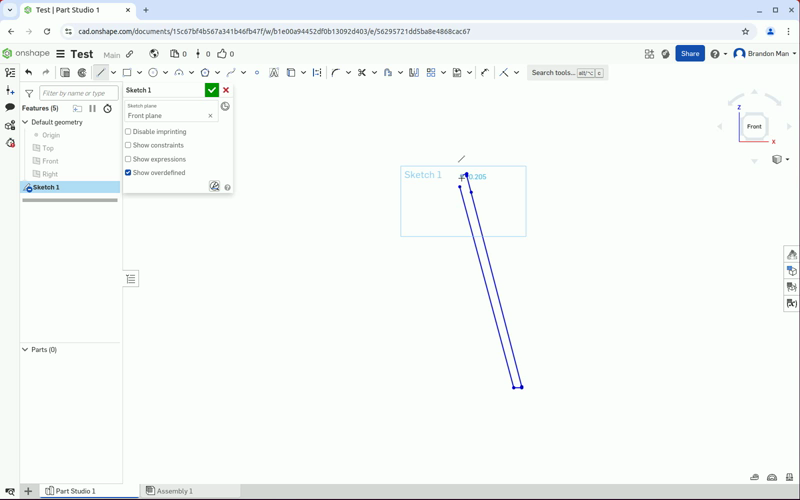
scroll(6)
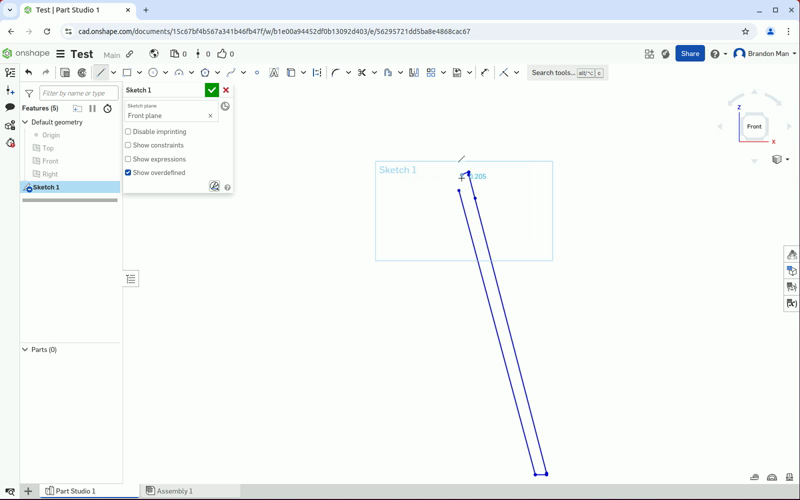
scroll(6)
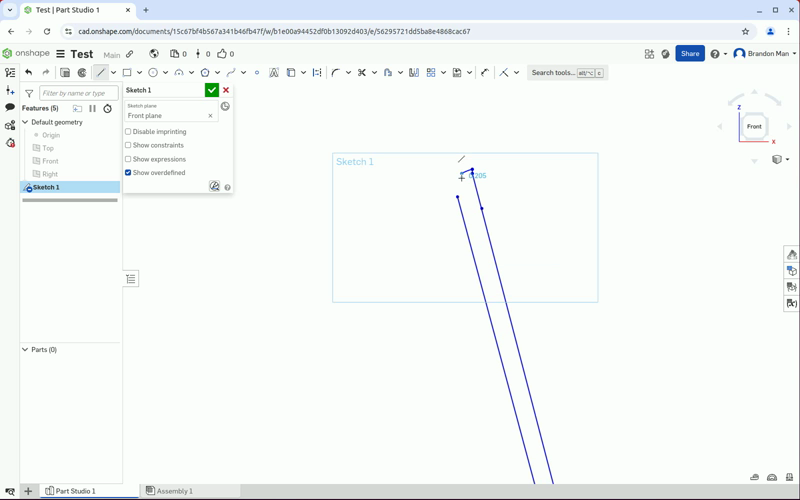
scroll(6)
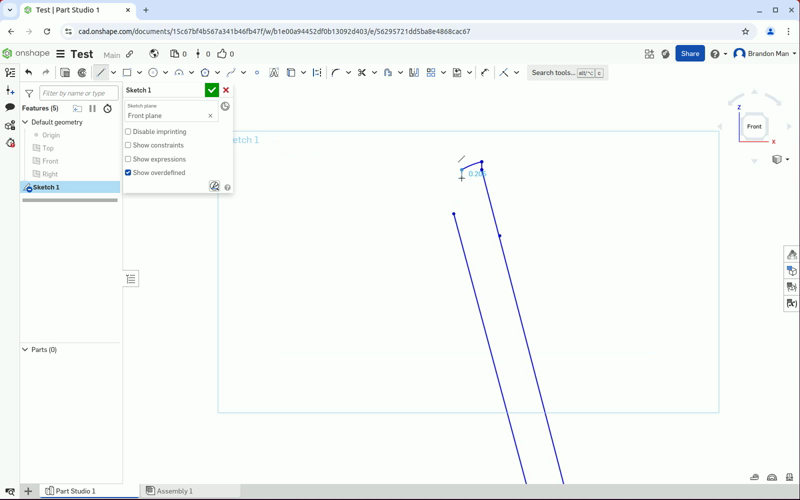
scroll(6)
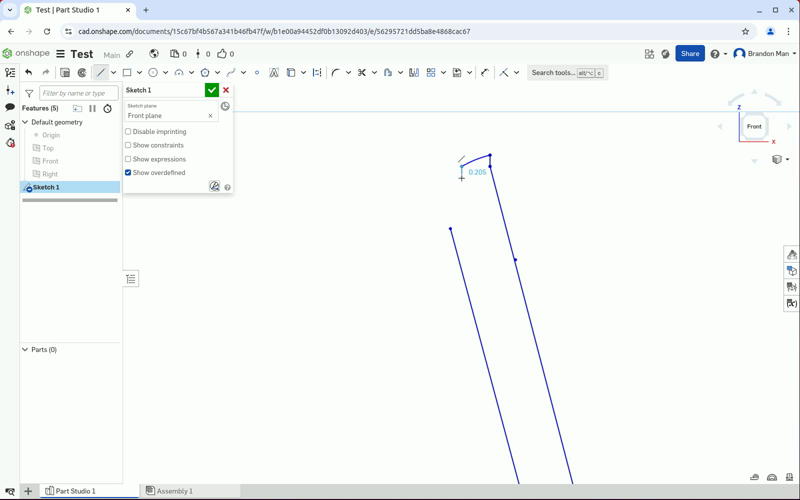
click(461, 177)
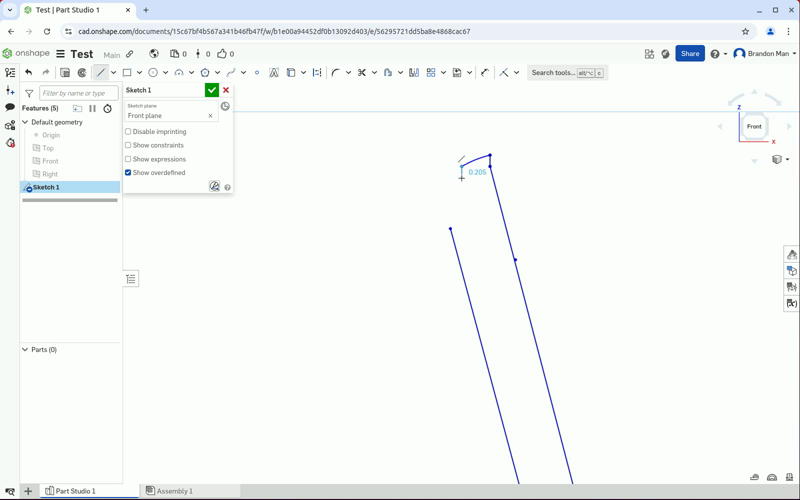
scroll(-6)
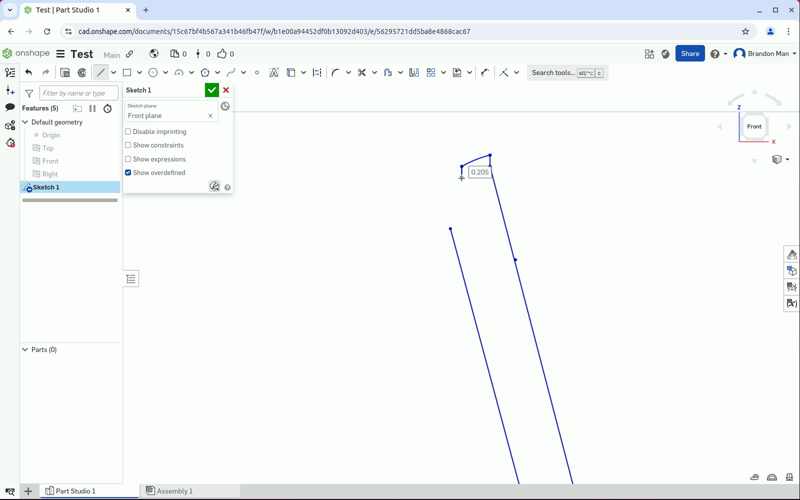
scroll(-6)
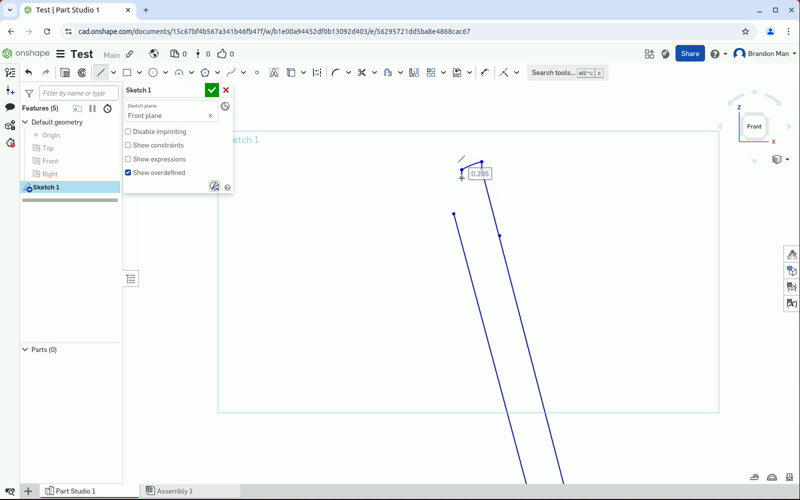
scroll(-6)
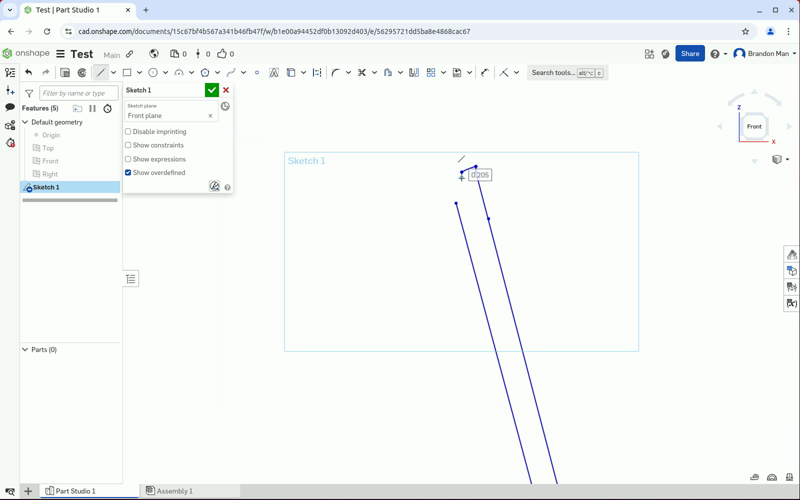
scroll(-6)
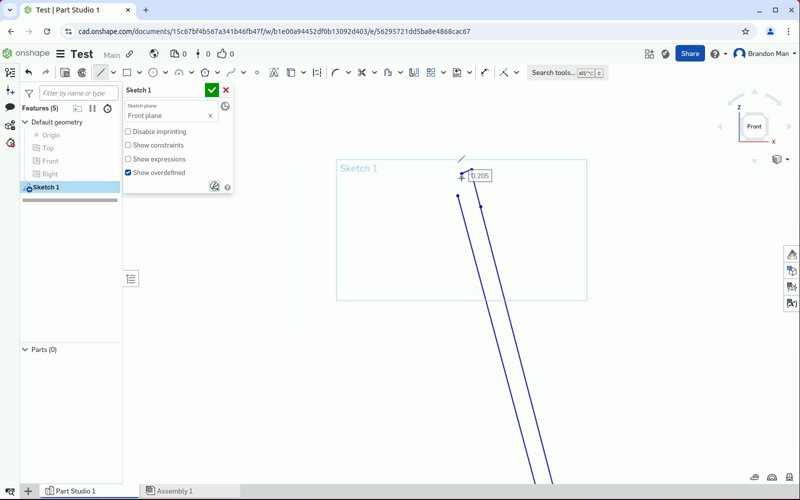
scroll(-6)
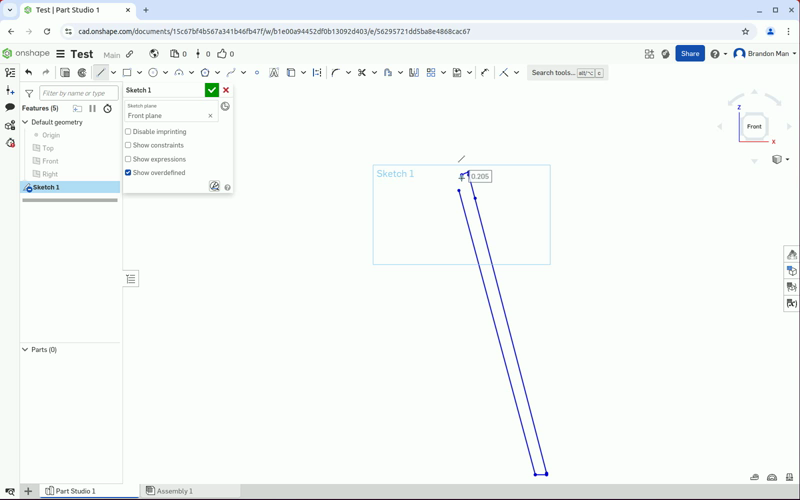
scroll(-6)
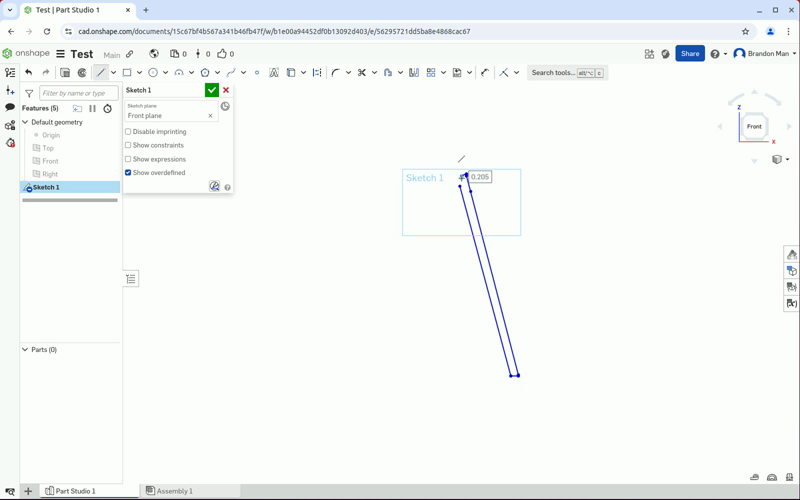
scroll(-6)
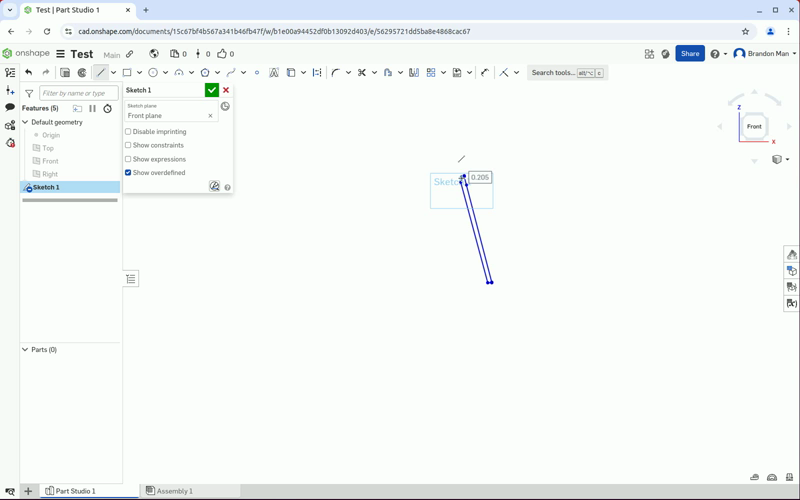
key_up(shift)
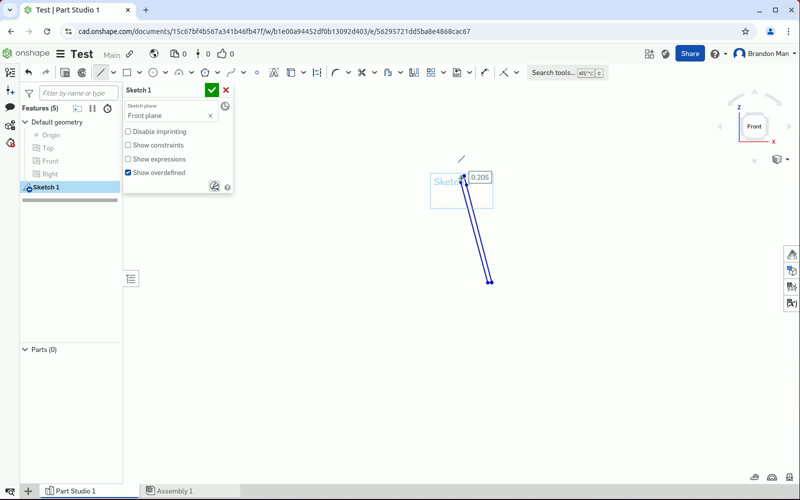
mouse_move(492, 177)
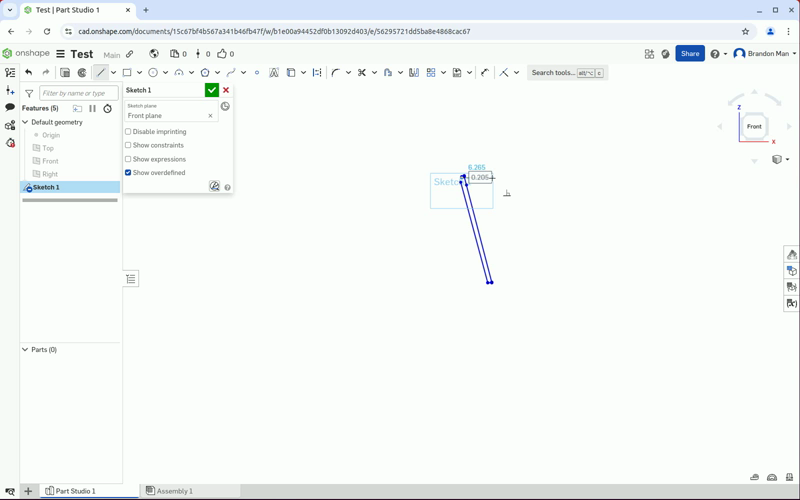
key_down(shift)
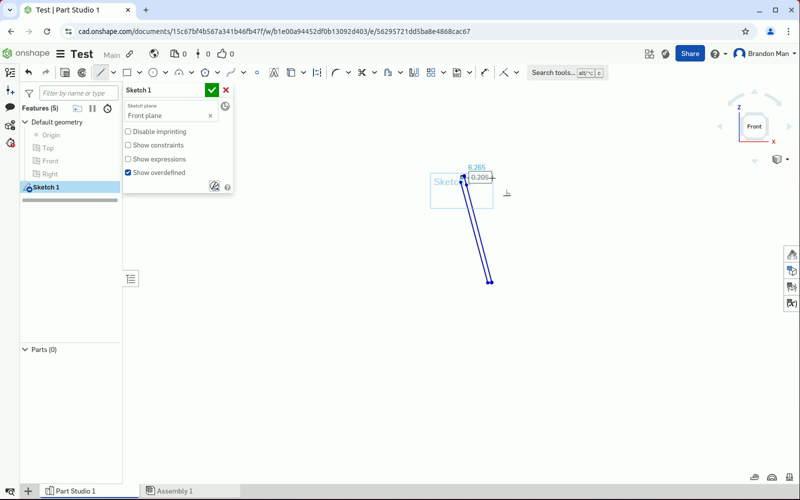
mouse_move(460, 182)
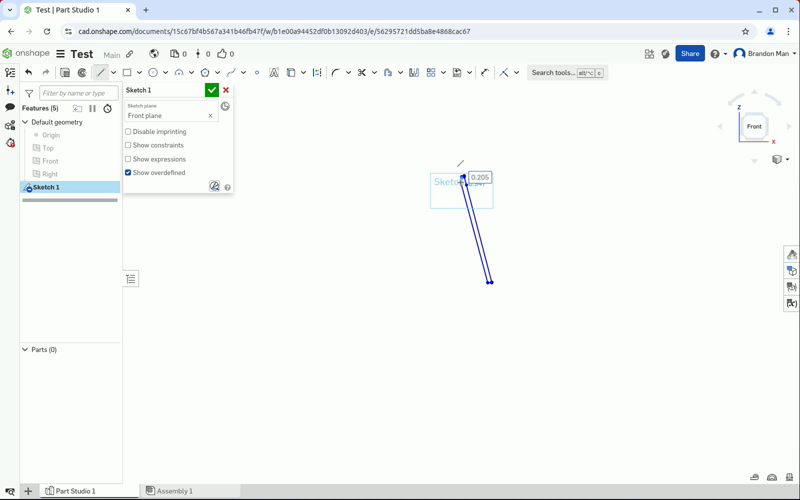
scroll(6)
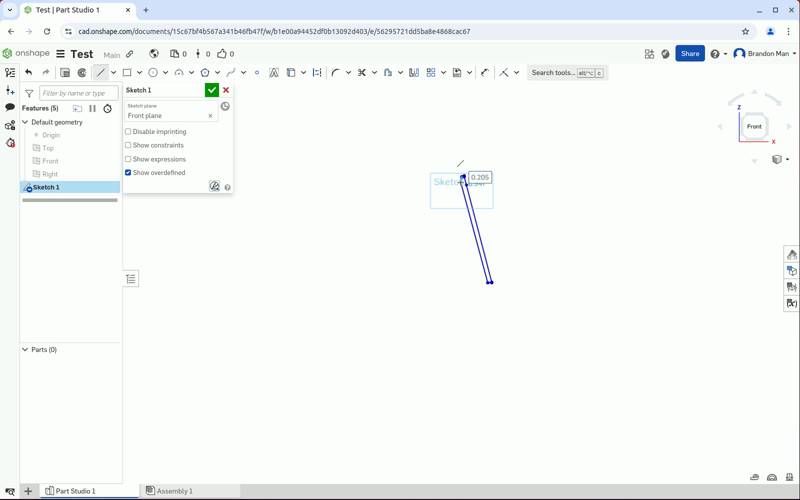
scroll(6)
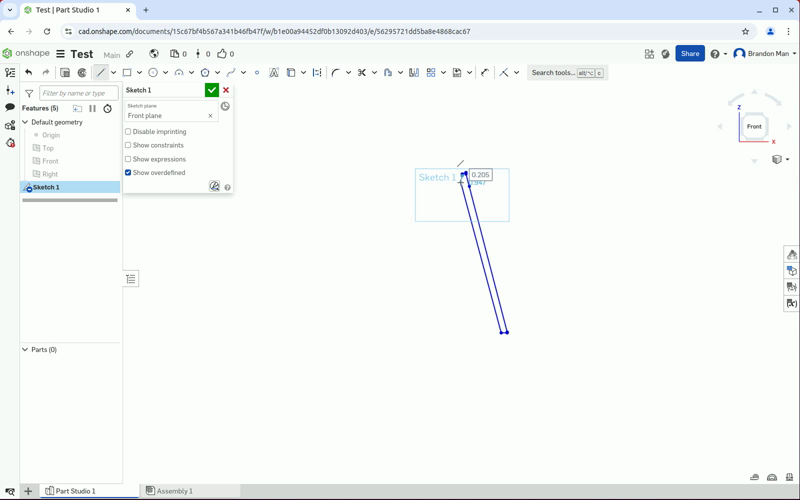
scroll(6)
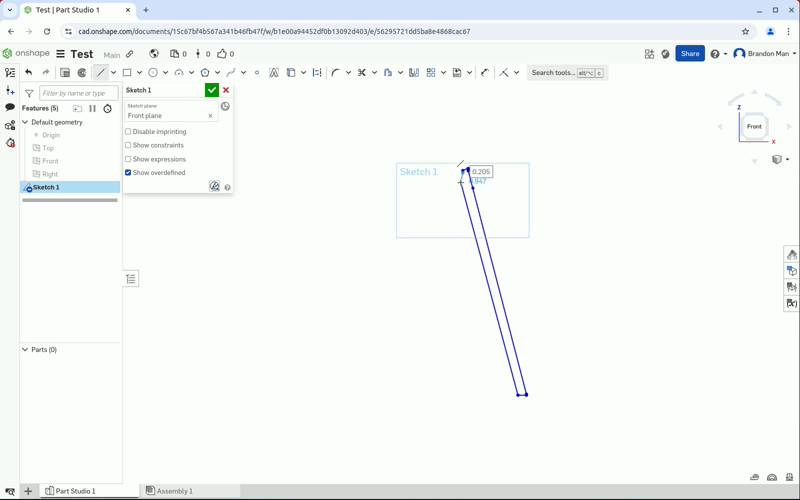
scroll(6)
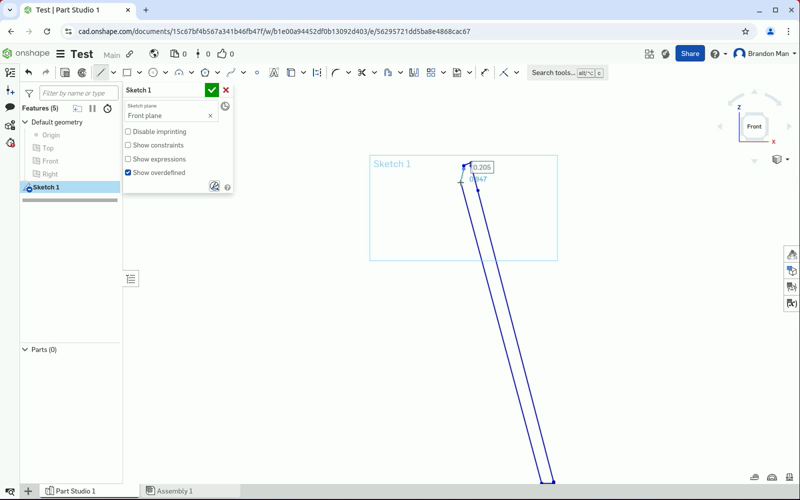
scroll(6)
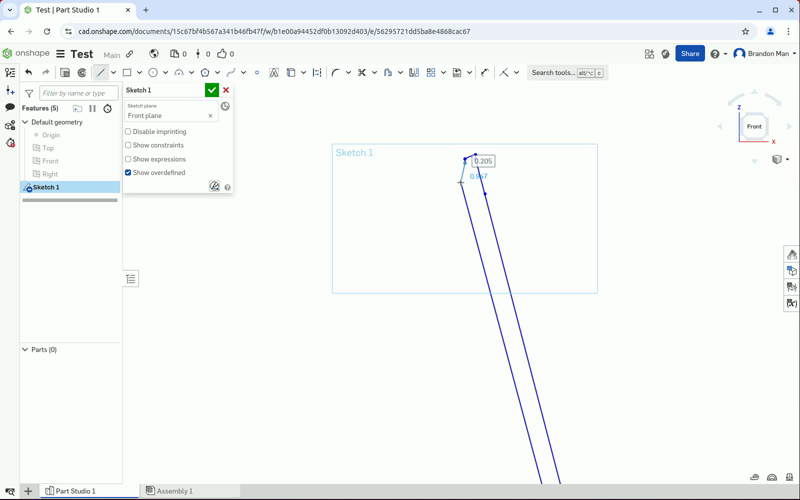
scroll(6)
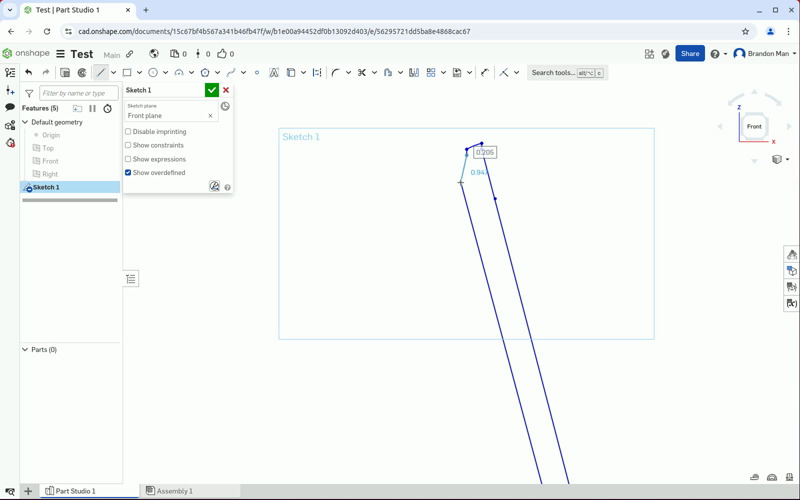
scroll(6)
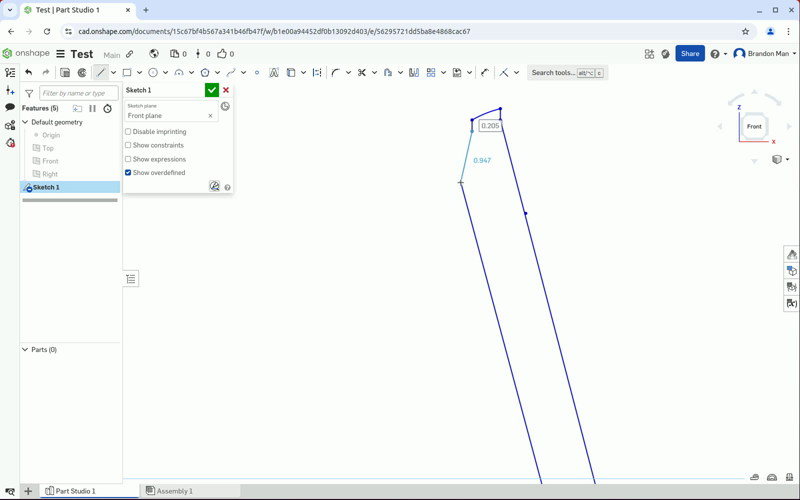
key_up(shift)
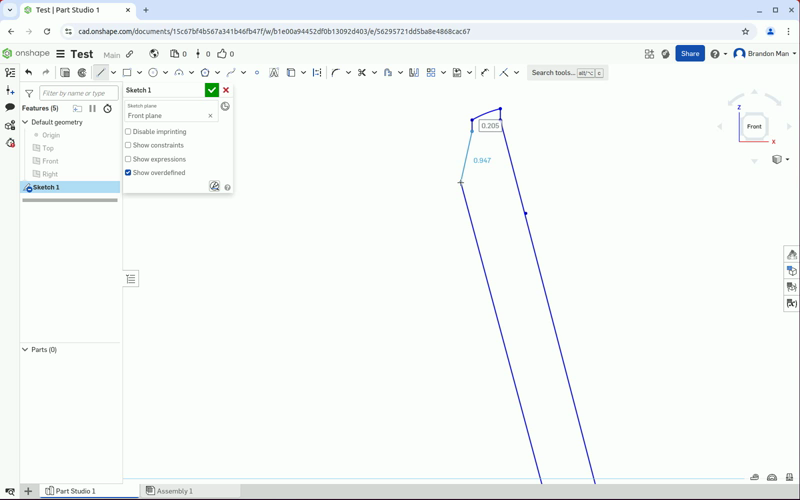
click(460, 182)
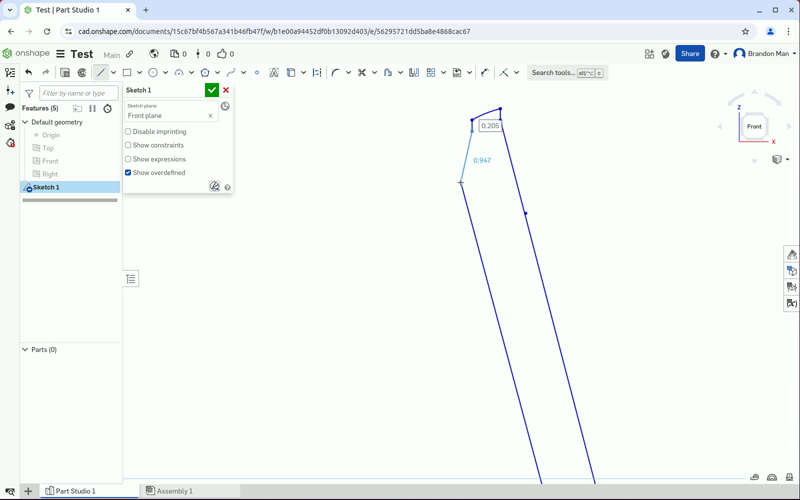
scroll(-6)
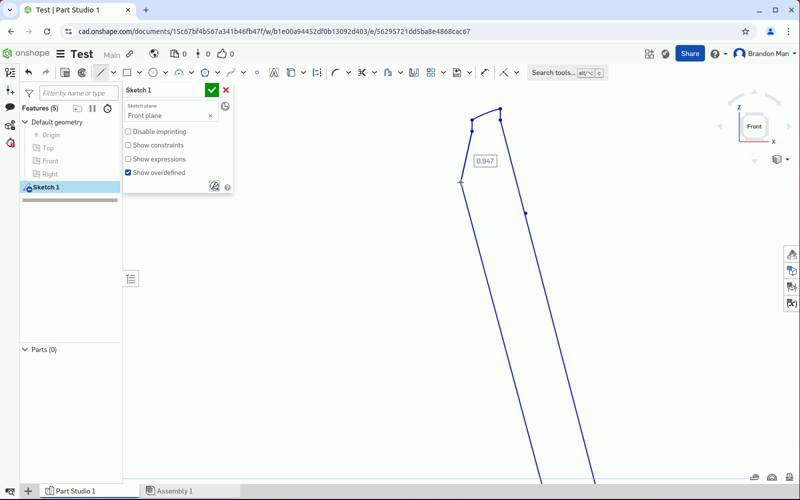
scroll(-6)
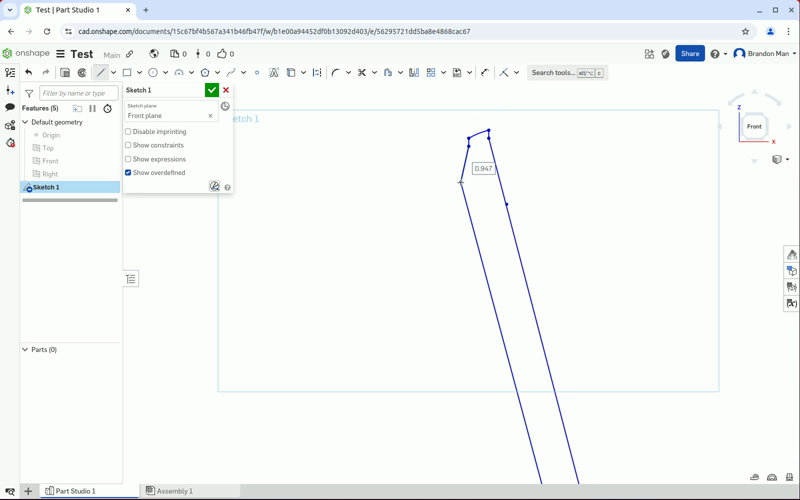
scroll(-6)
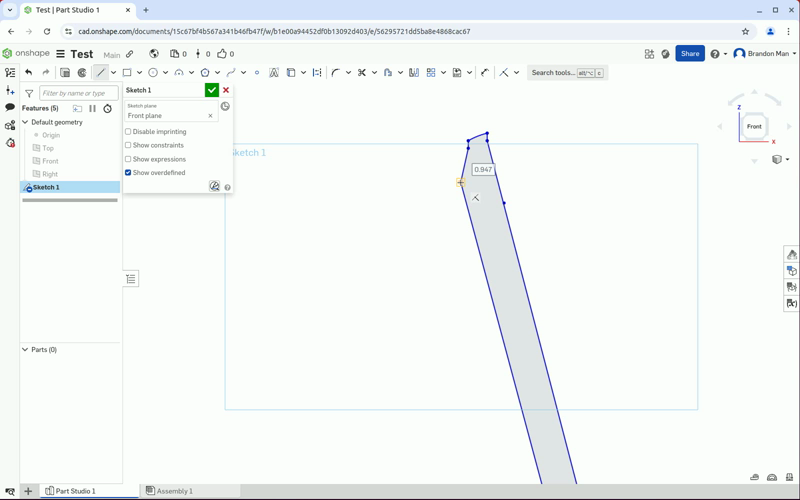
scroll(-6)
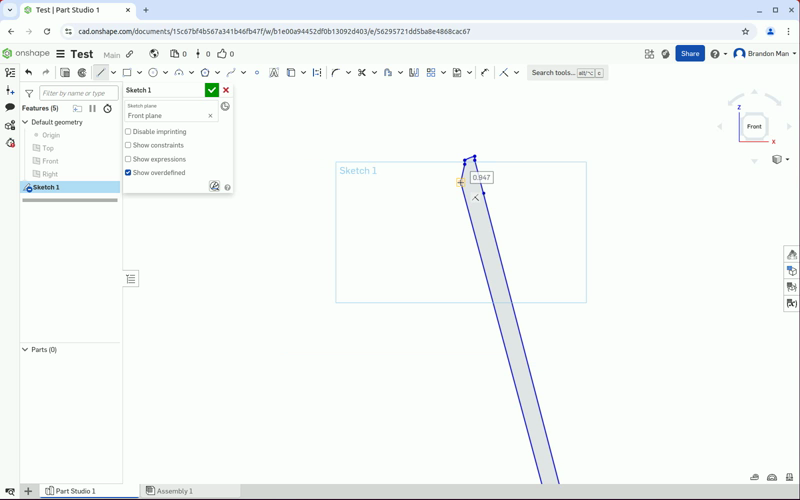
scroll(-6)
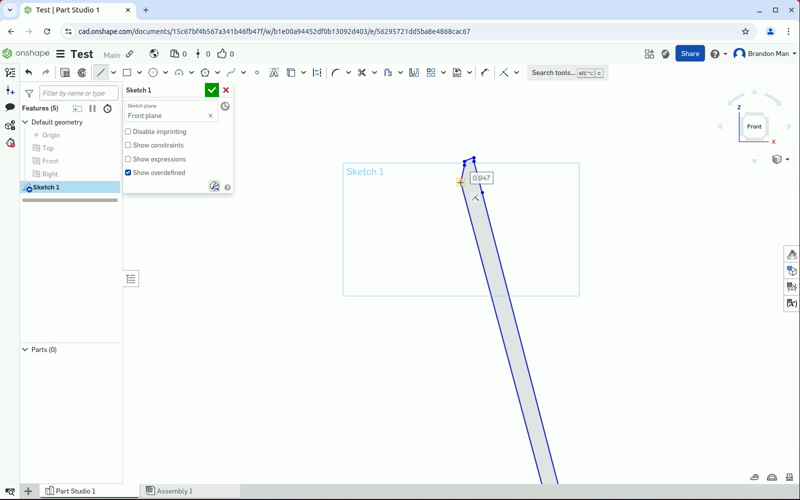
scroll(-6)
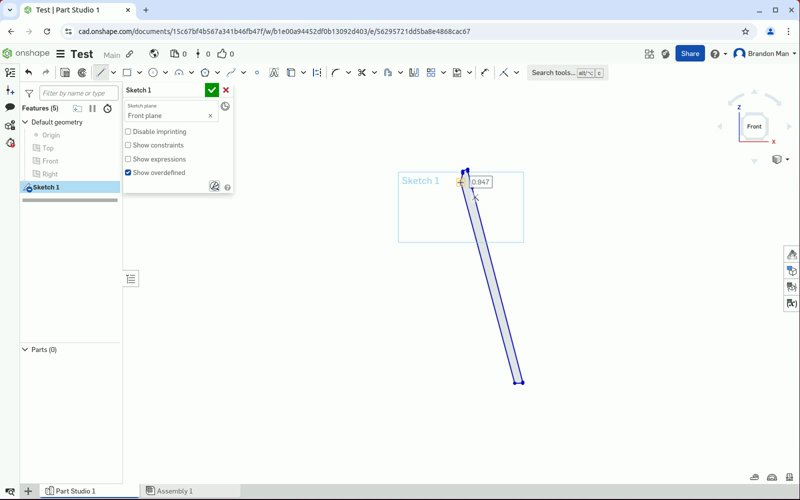
scroll(-6)
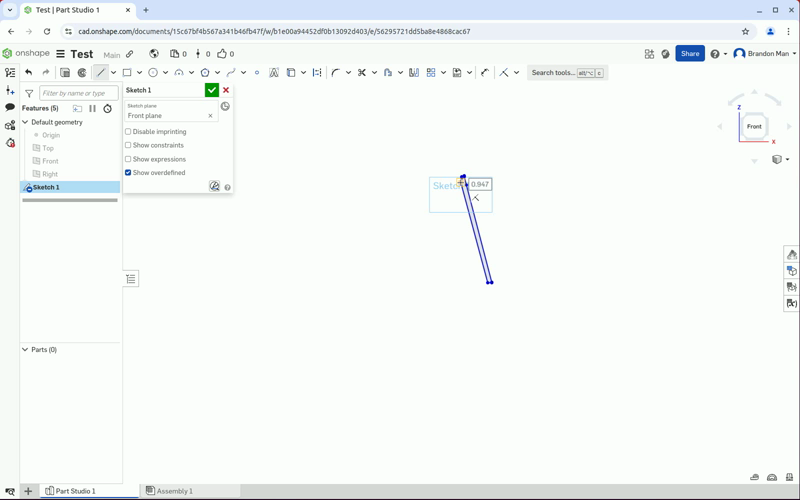
key(esc)
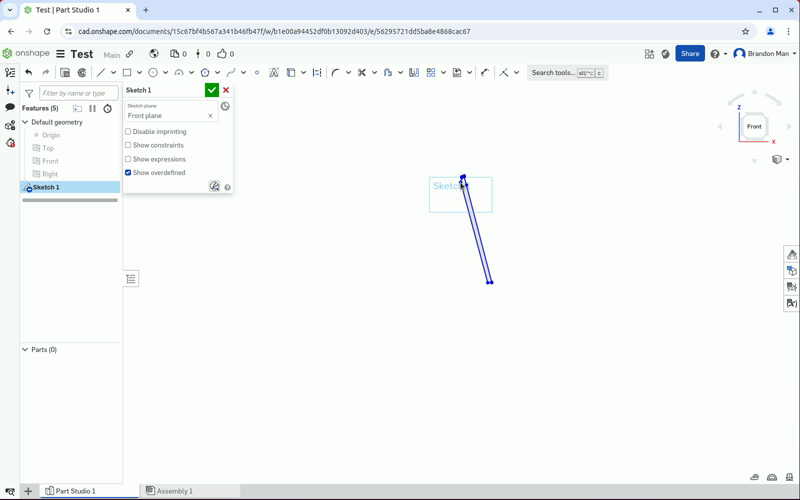
mouse_move(486, 268)
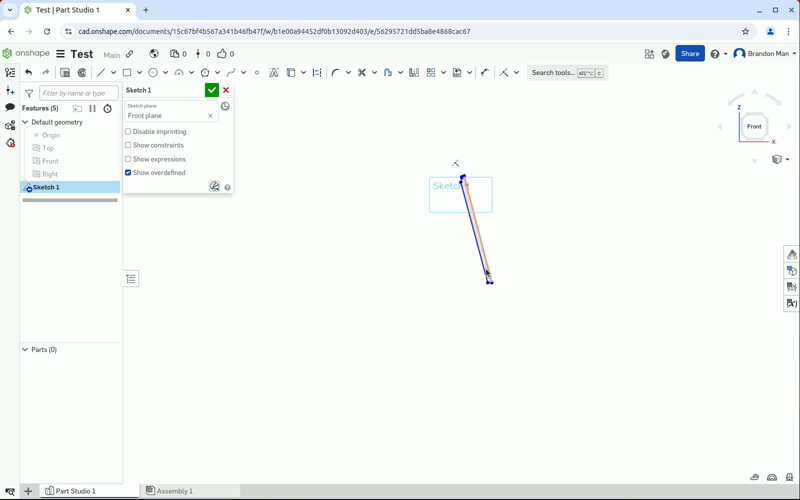
scroll(6)
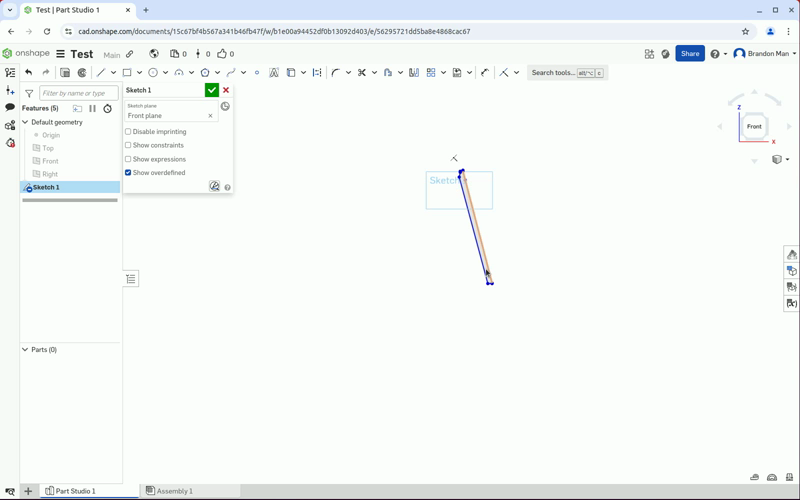
scroll(6)
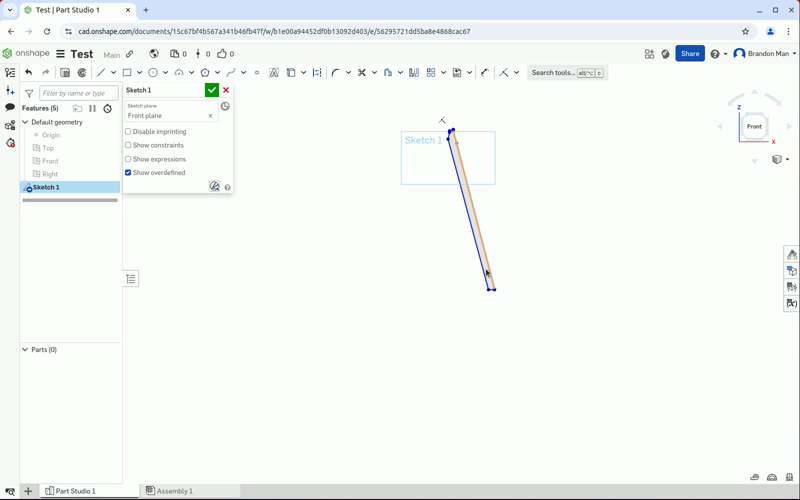
scroll(6)
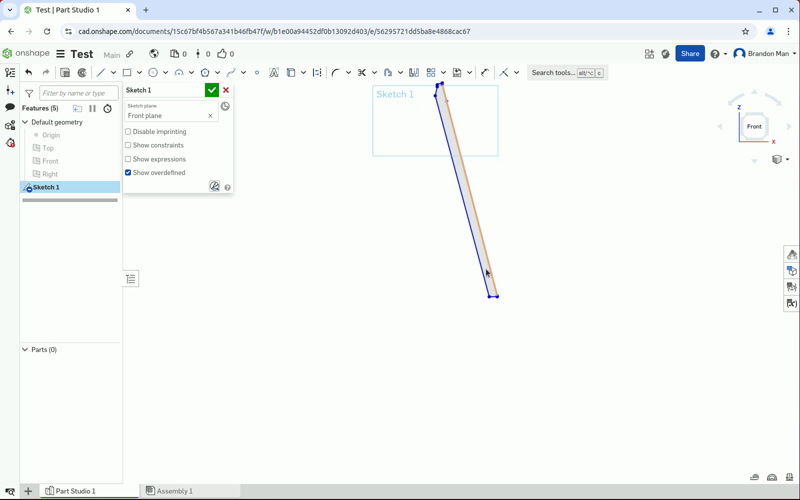
scroll(6)
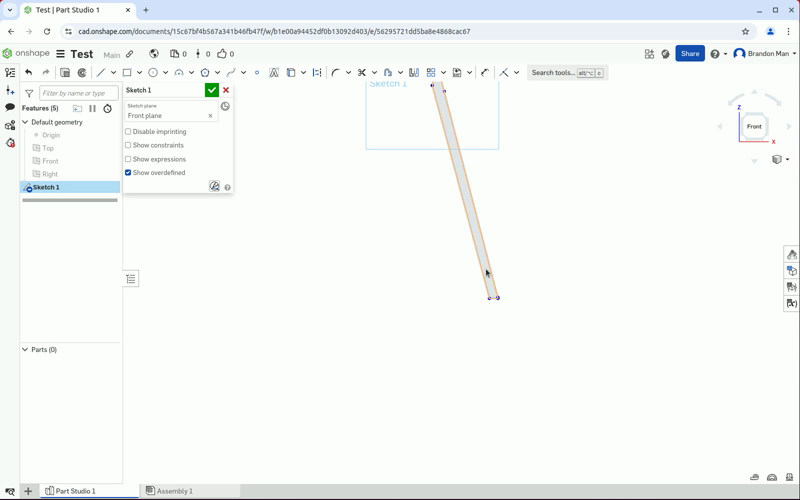
scroll(6)
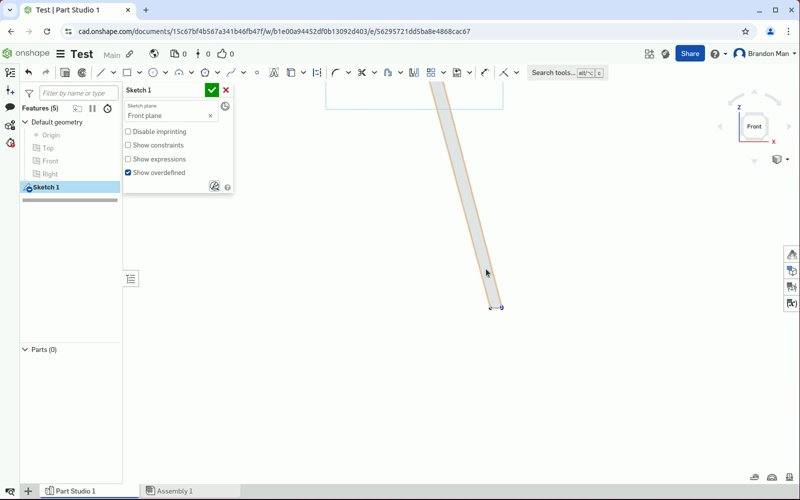
scroll(6)
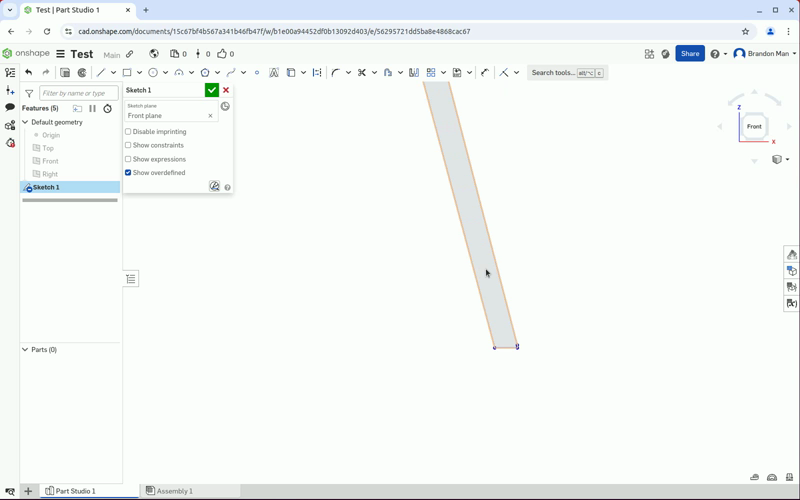
scroll(6)
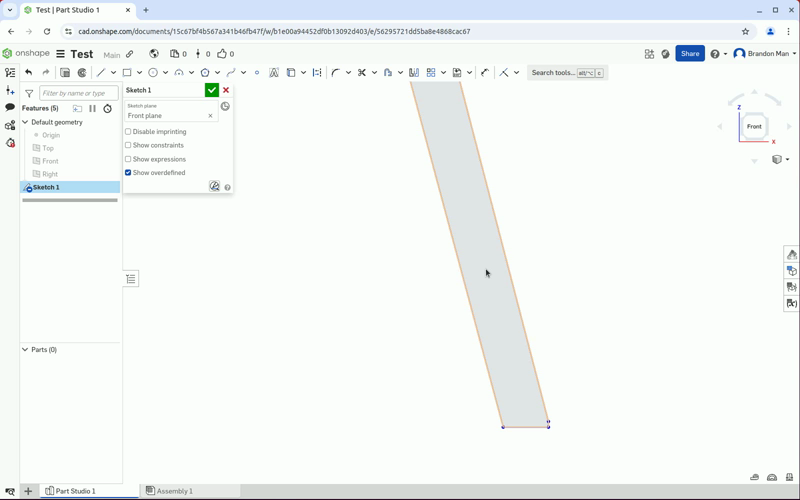
click(486, 268)
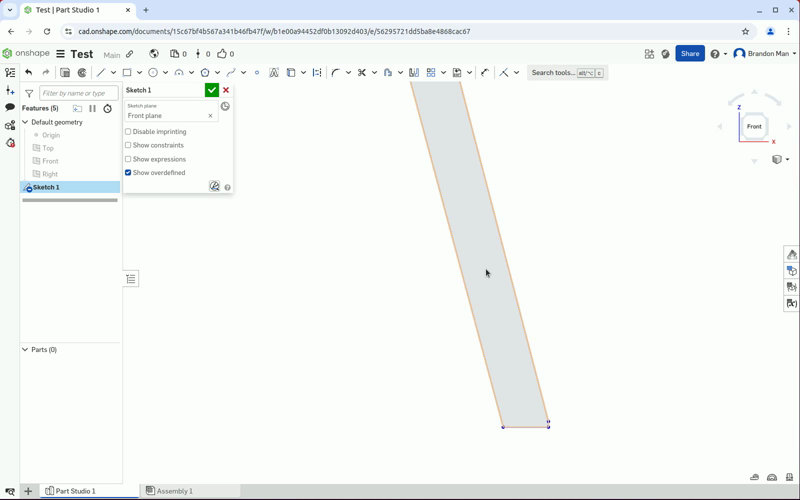
scroll(-6)
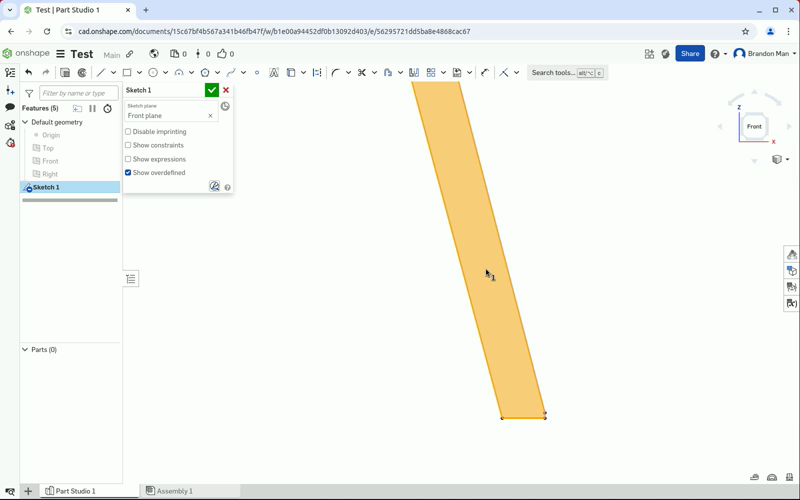
scroll(-6)
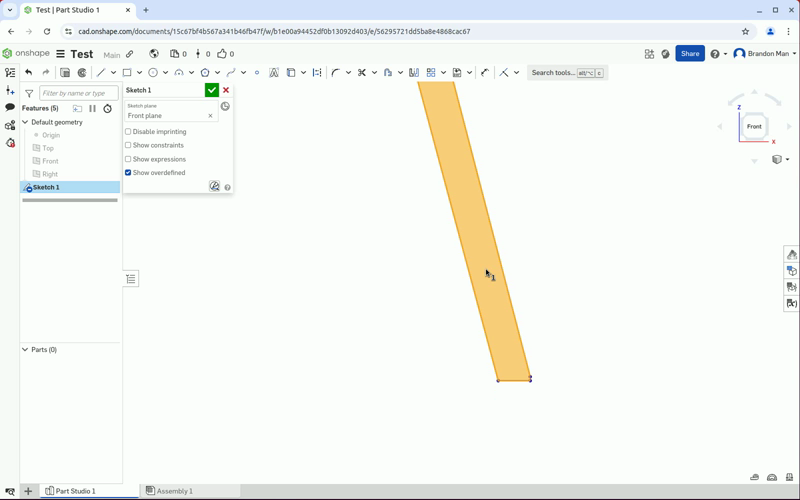
scroll(-6)
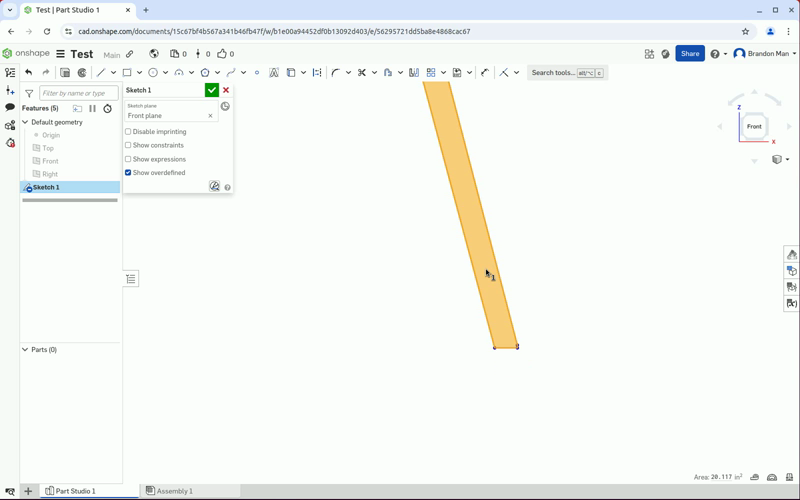
scroll(-6)
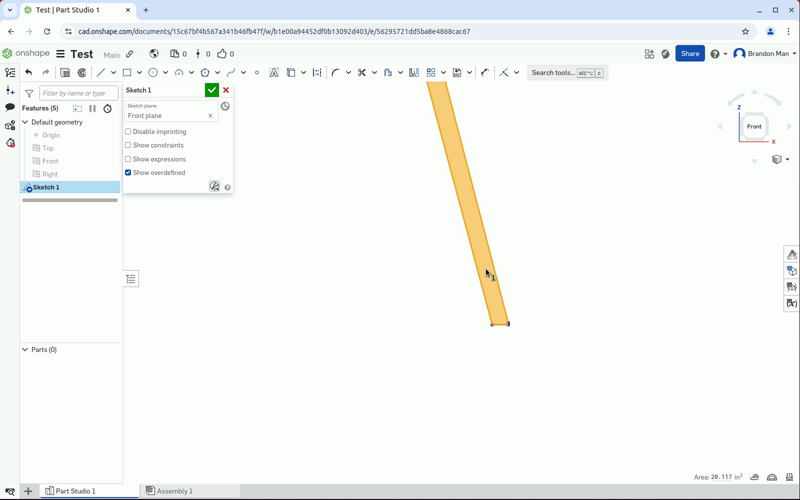
scroll(-6)
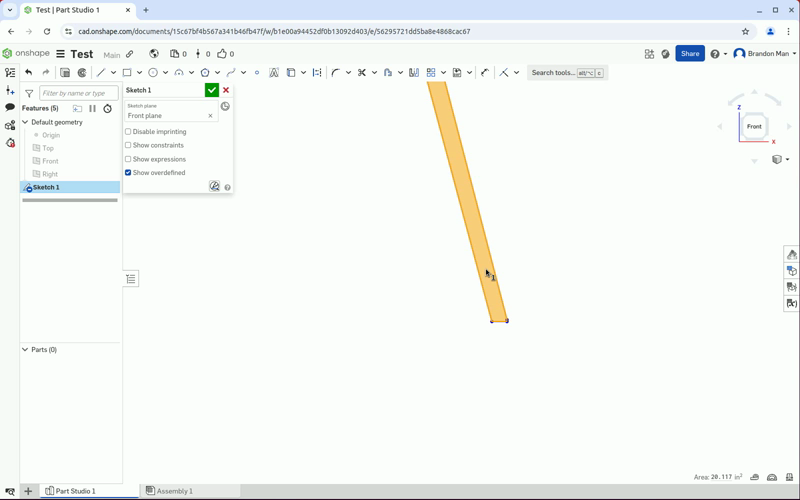
scroll(-6)
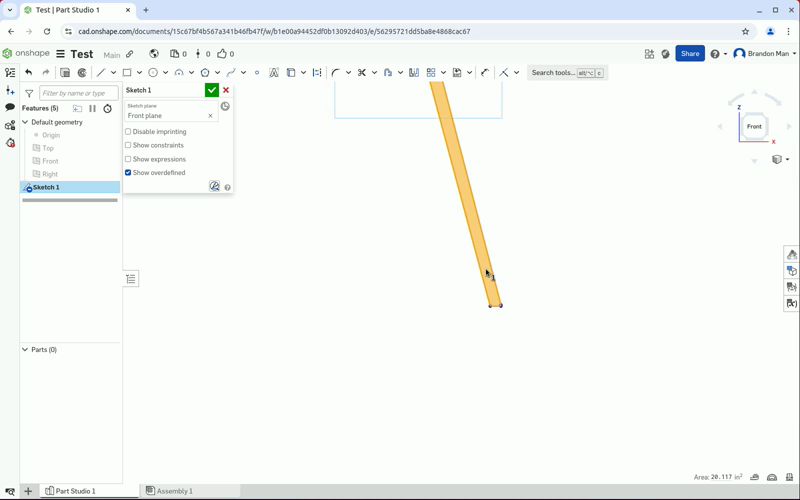
scroll(-6)
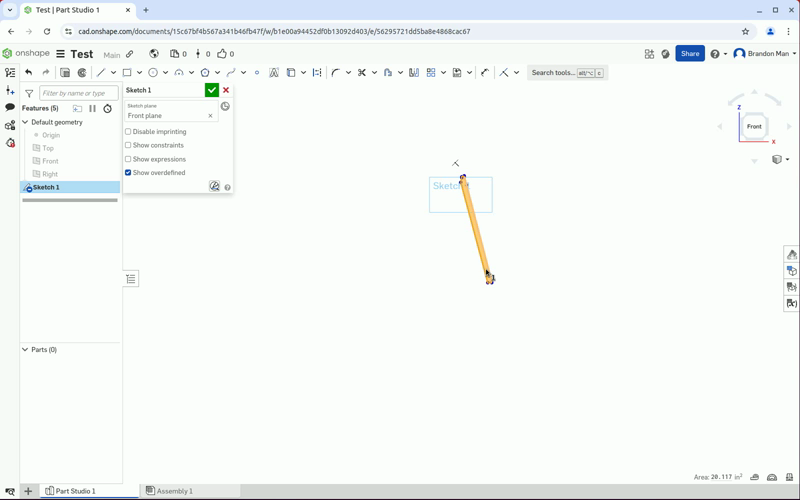
mouse_move(73, 352)
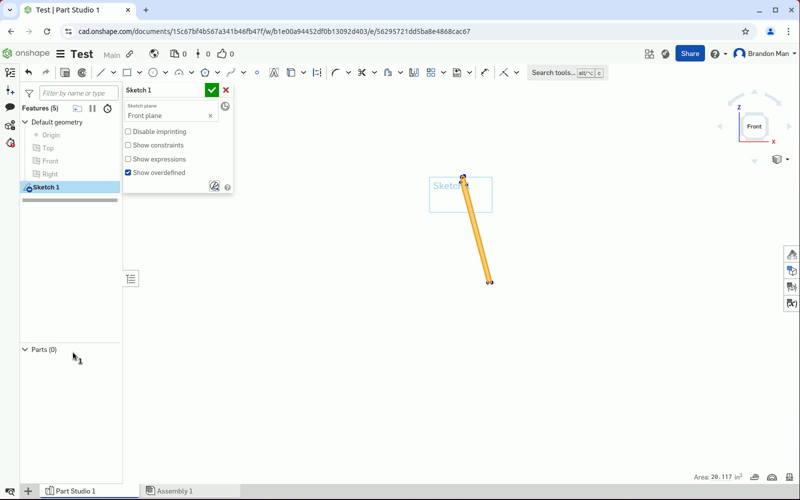
key(shift+y)
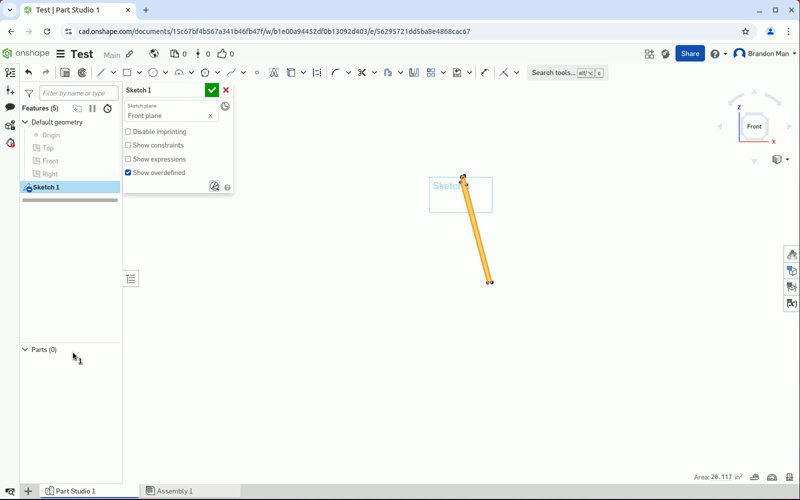
key(shift+e)
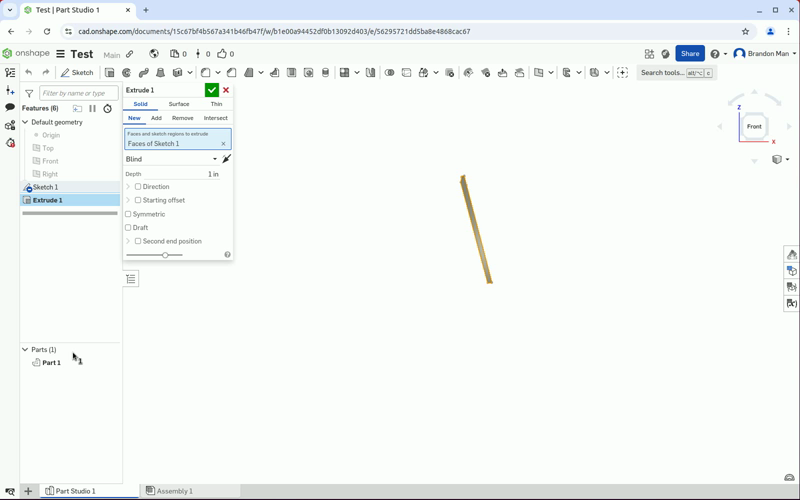
mouse_move(143, 106)
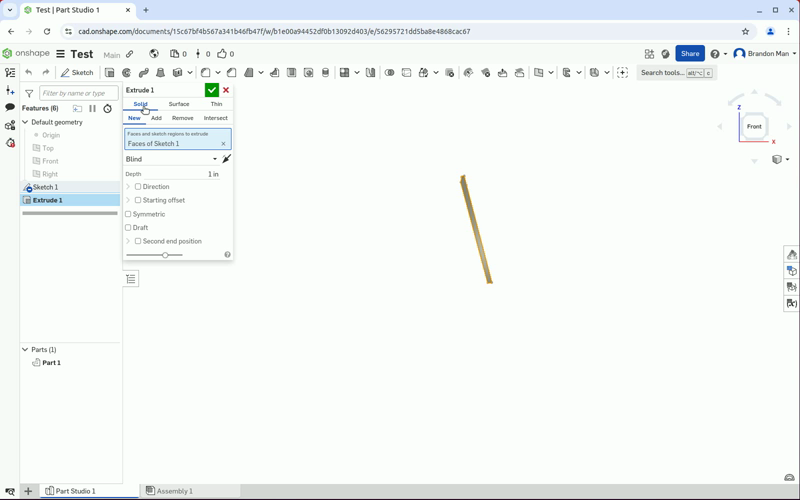
click(143, 106)
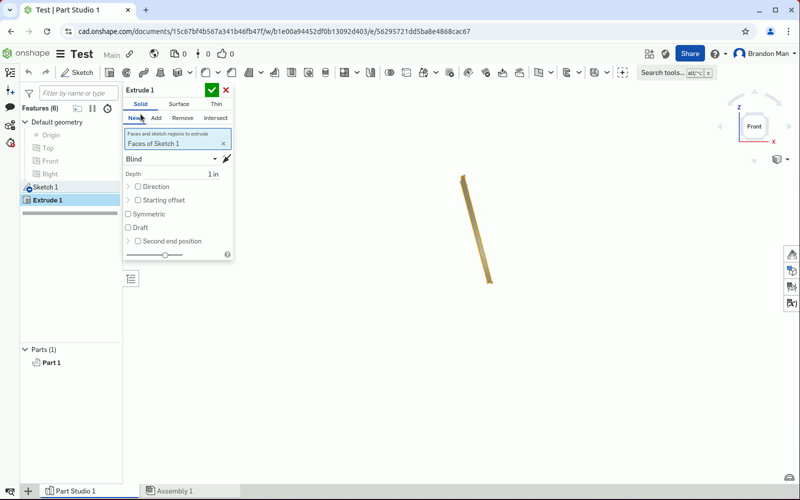
mouse_move(137, 120)
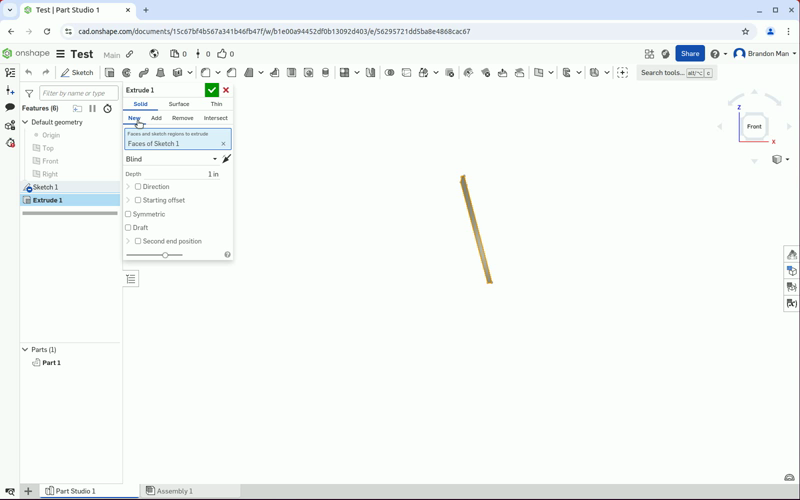
click(137, 120)
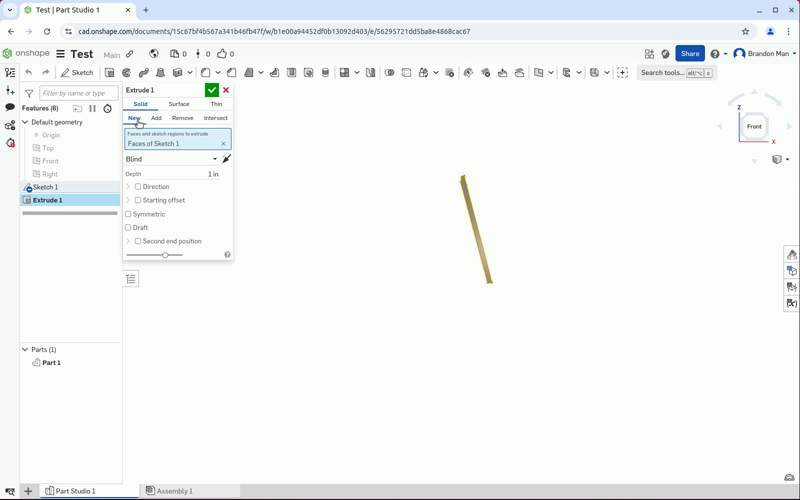
key(tab, 4)
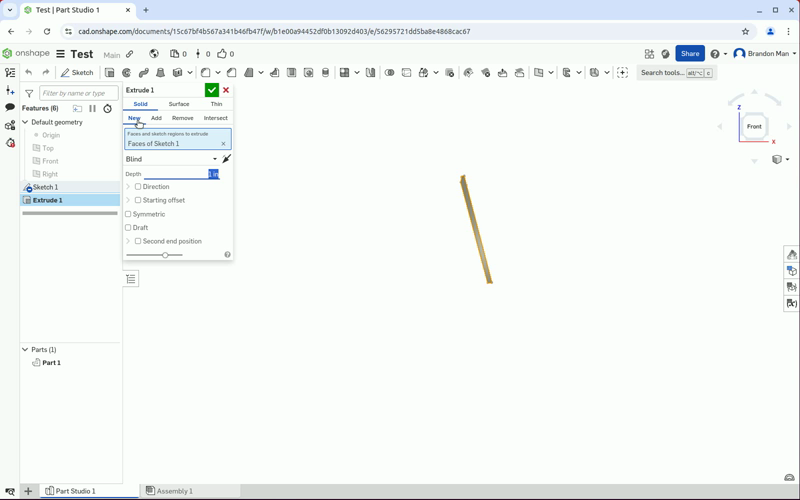
text(0.963)
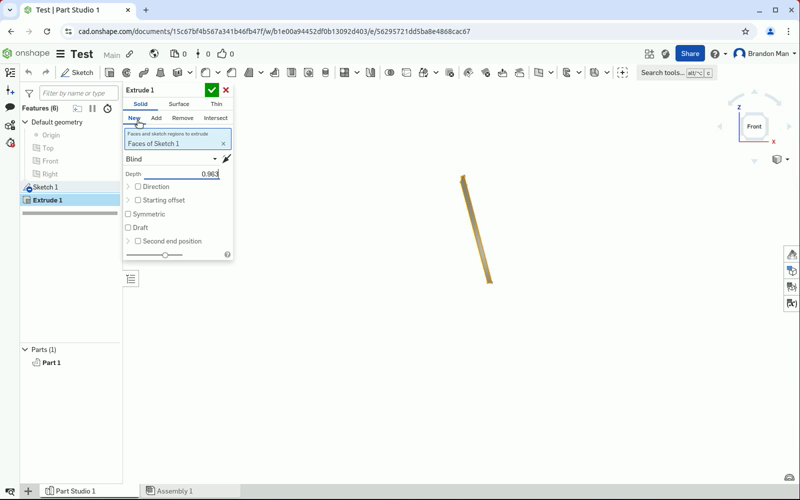
key(enter)
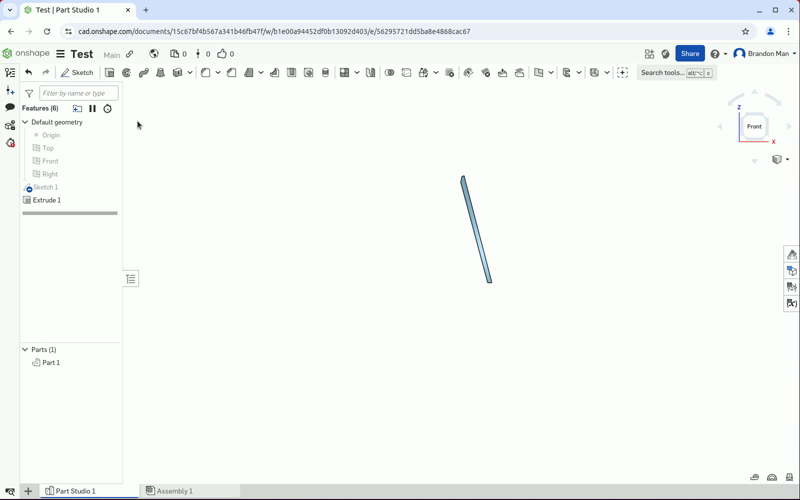
key(shift+h)
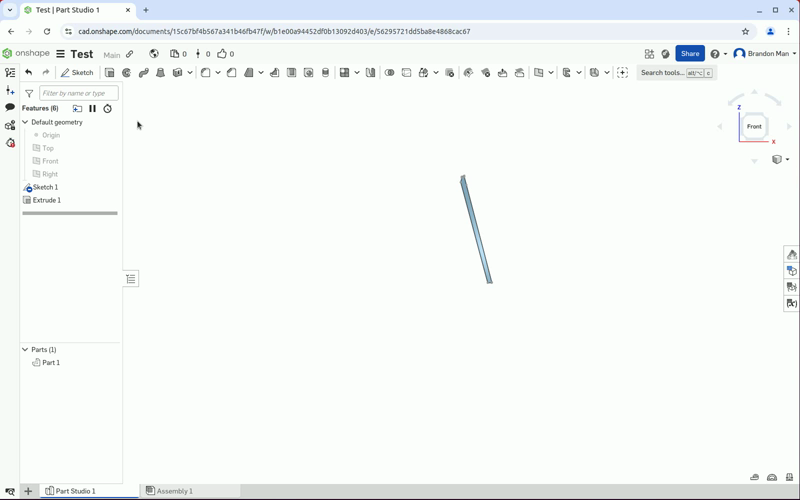
key(shift+h)
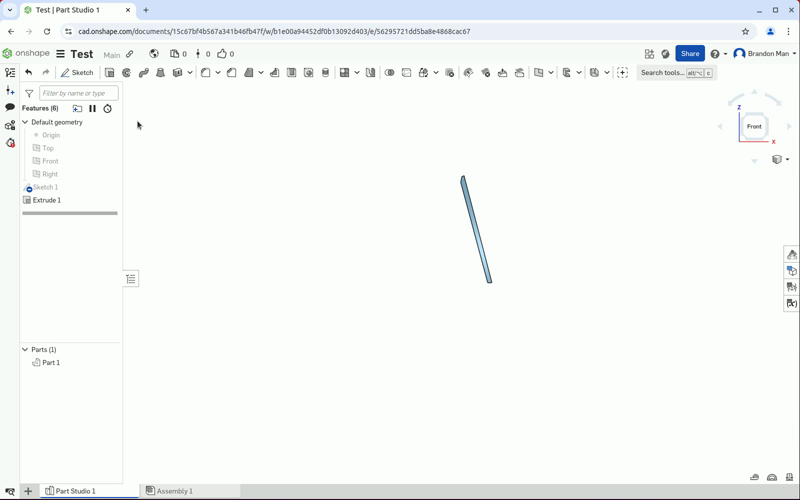
mouse_move(73, 189)
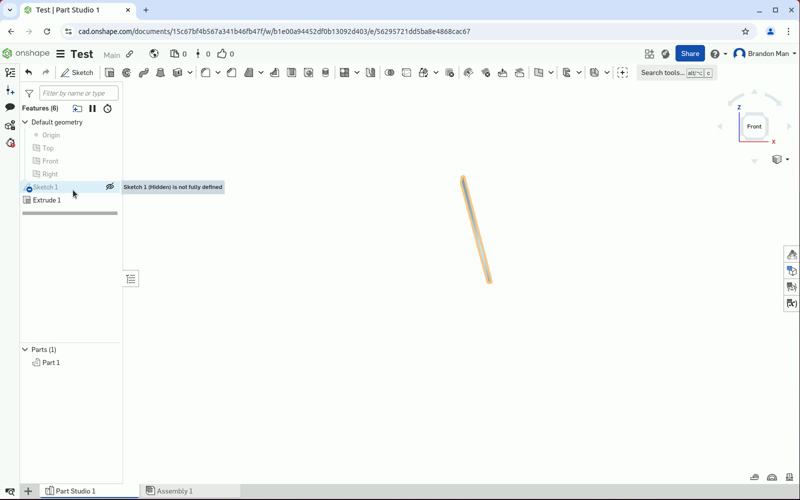
click(73, 189)
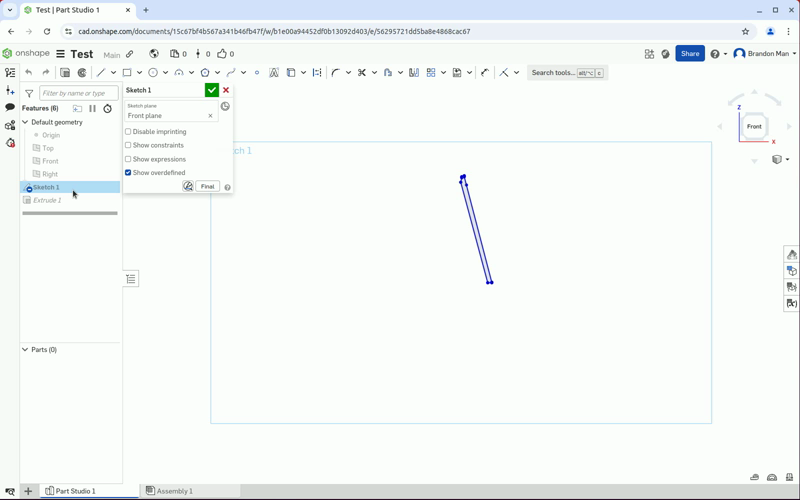
mouse_move(229, 92)
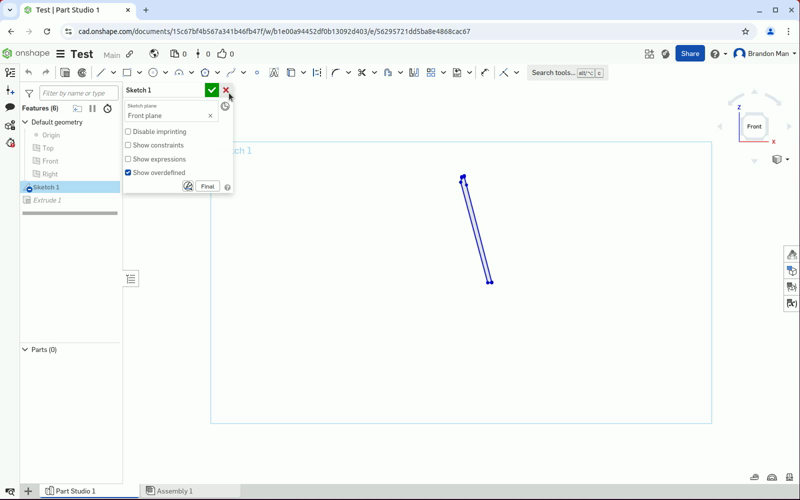
click(229, 92)
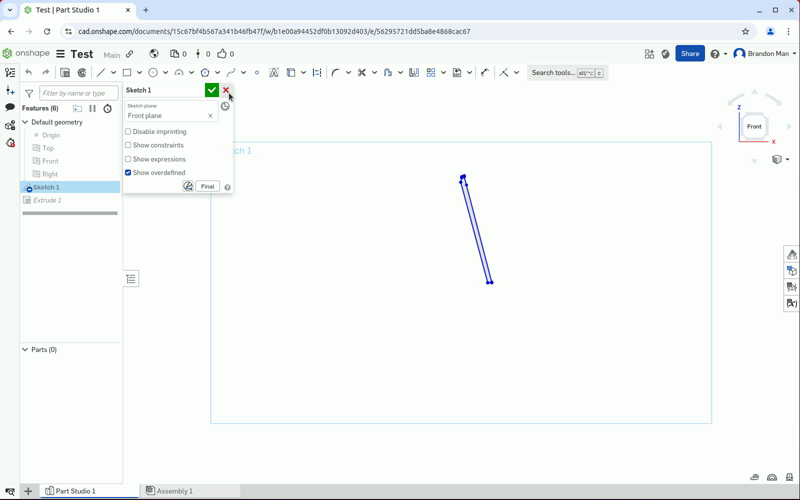
key(shift+s)
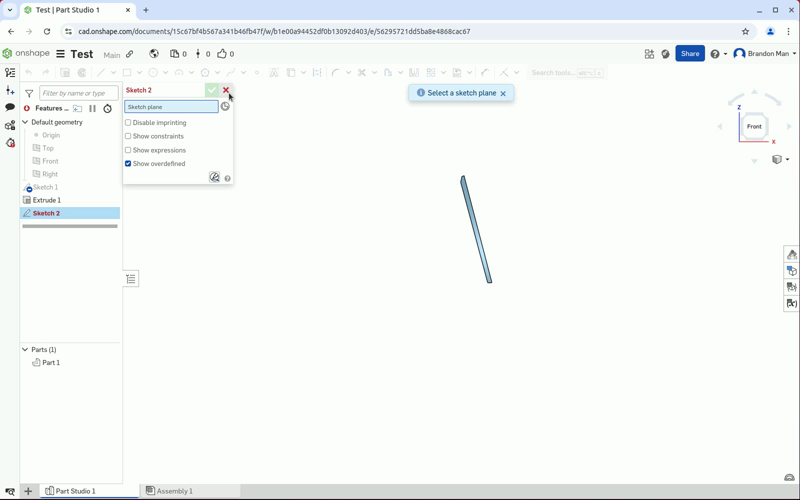
mouse_move(73, 163)
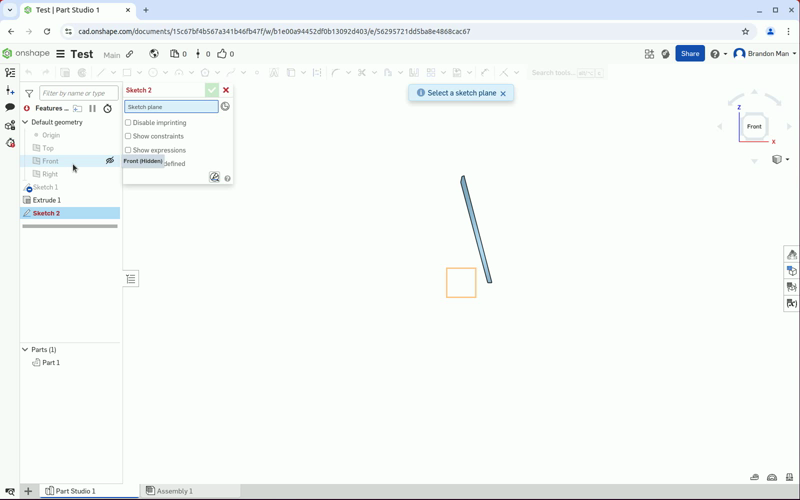
click(73, 163)
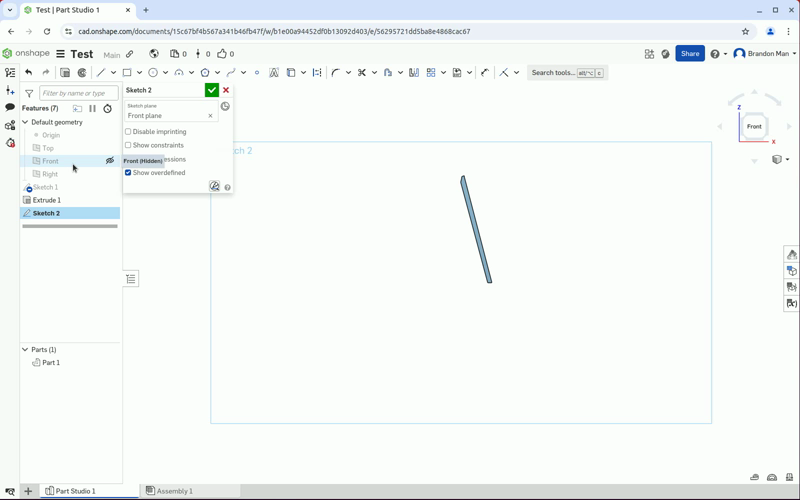
mouse_move(73, 352)
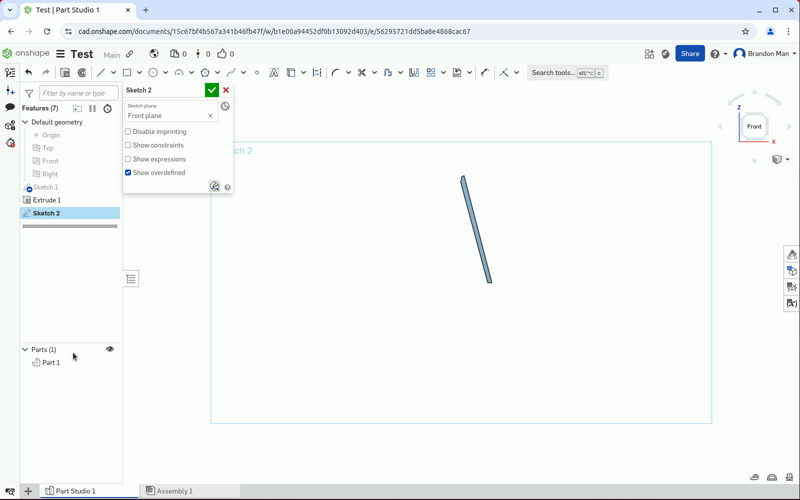
key(y)
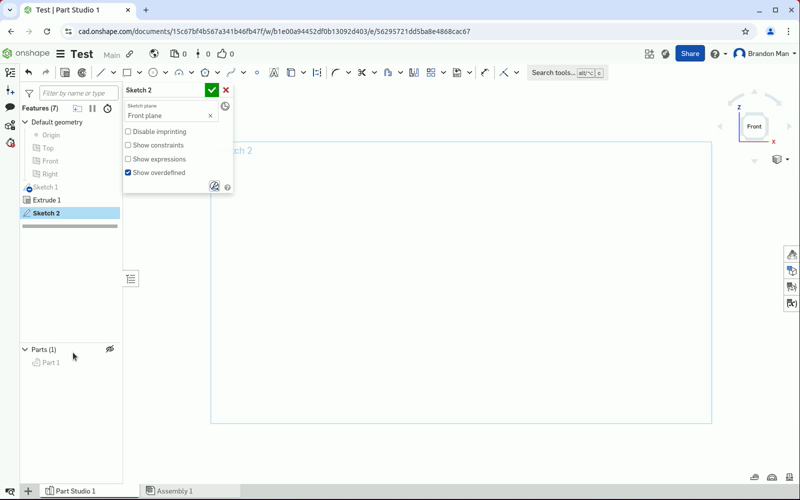
key(l)
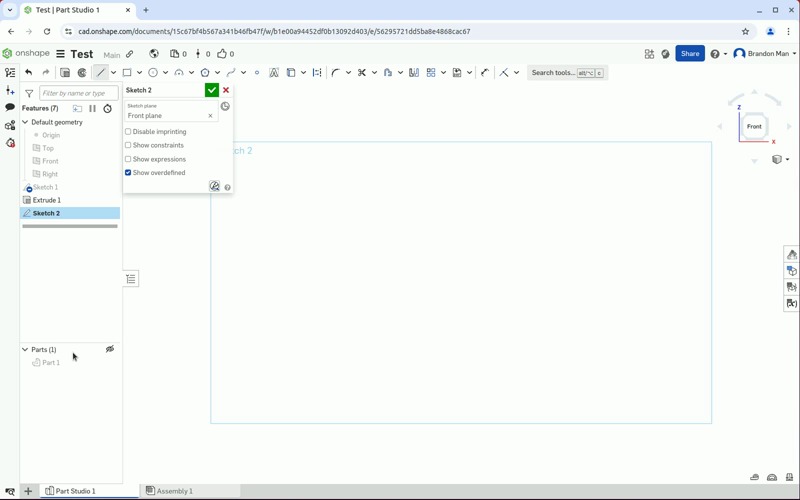
key_down(shift)
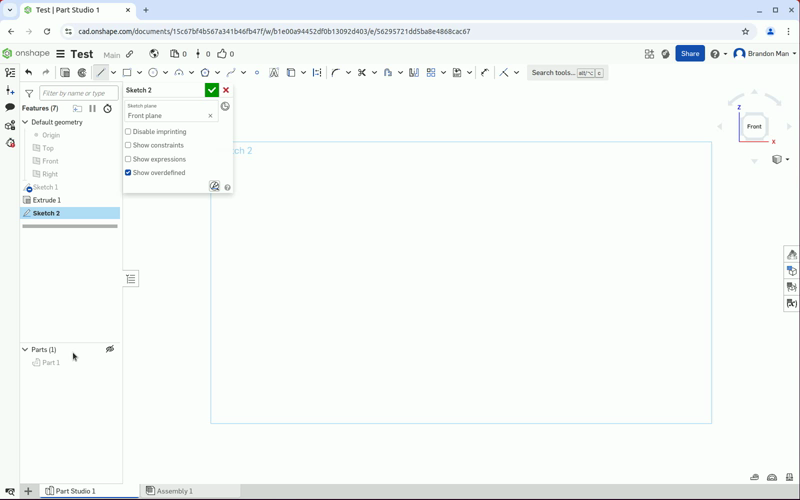
mouse_move(430, 282)
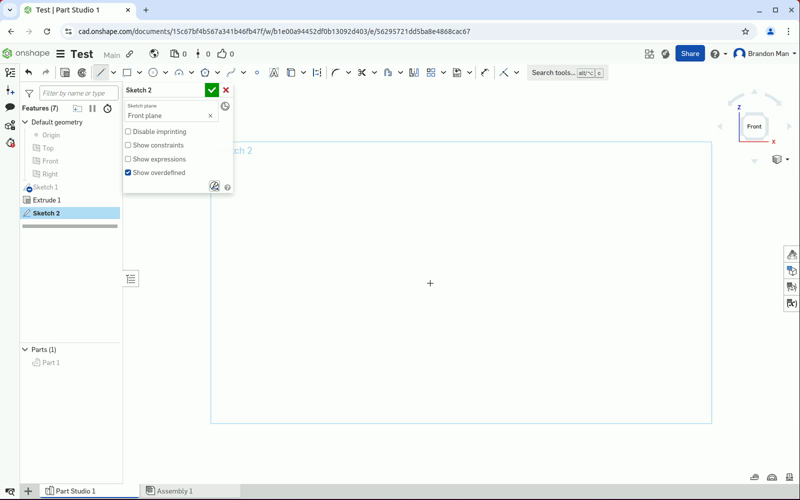
click(430, 282)
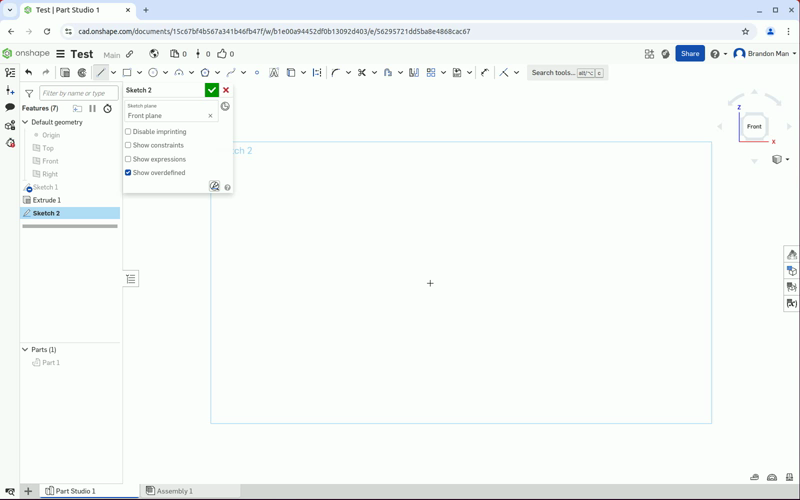
key_up(shift)
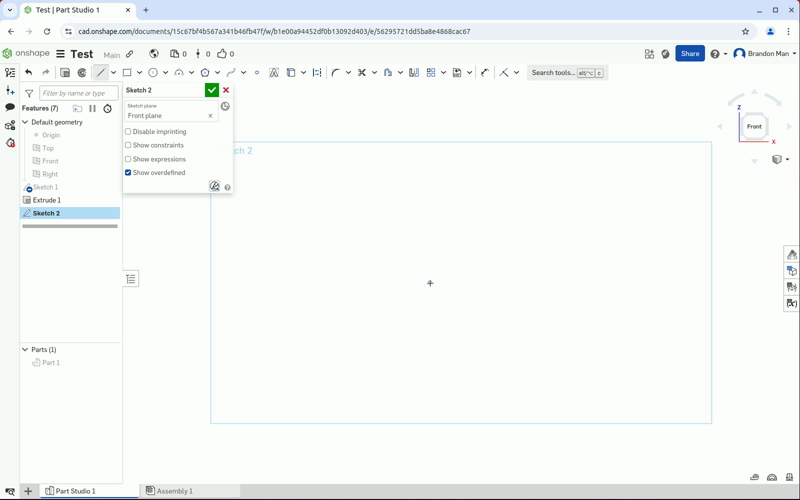
key_down(shift)
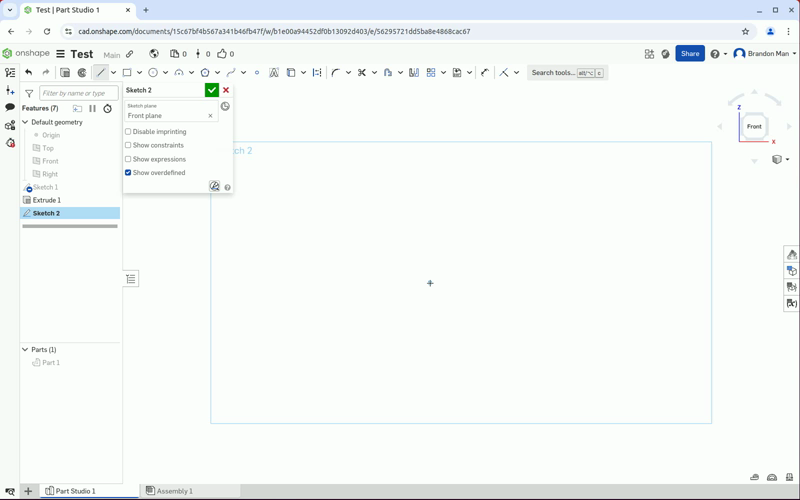
mouse_move(460, 282)
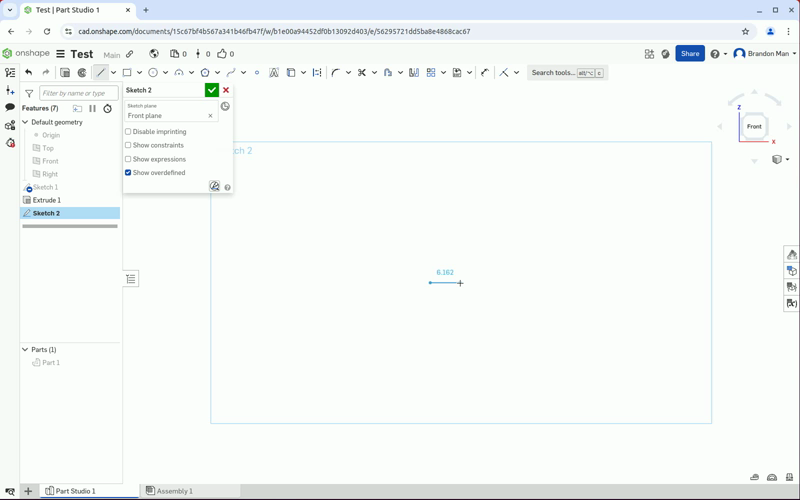
mouse_move(434, 282)
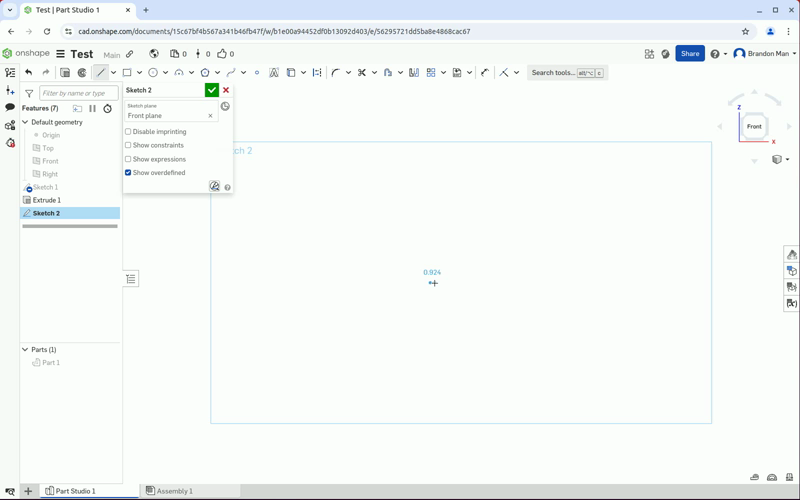
scroll(6)
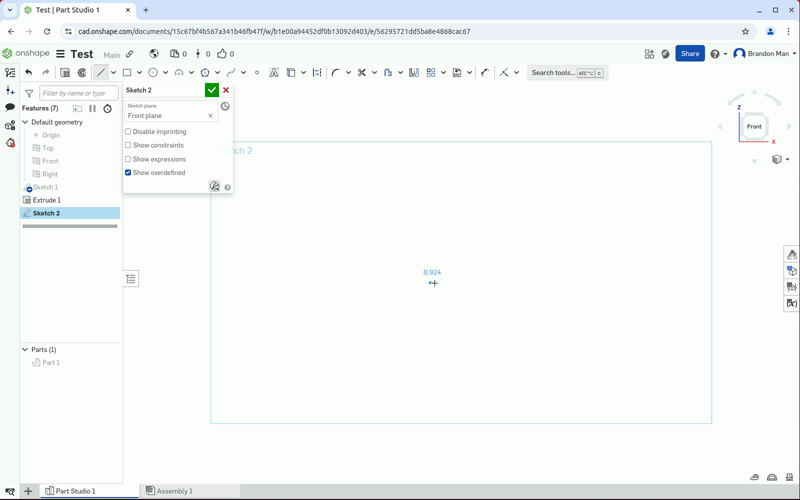
scroll(6)
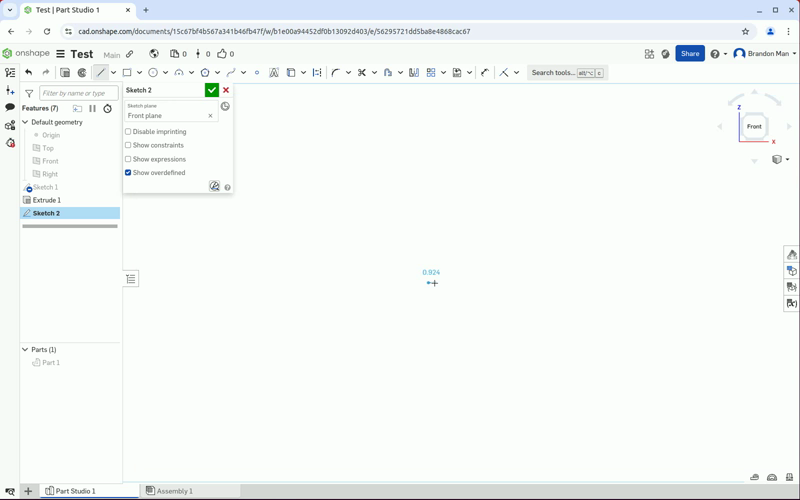
scroll(6)
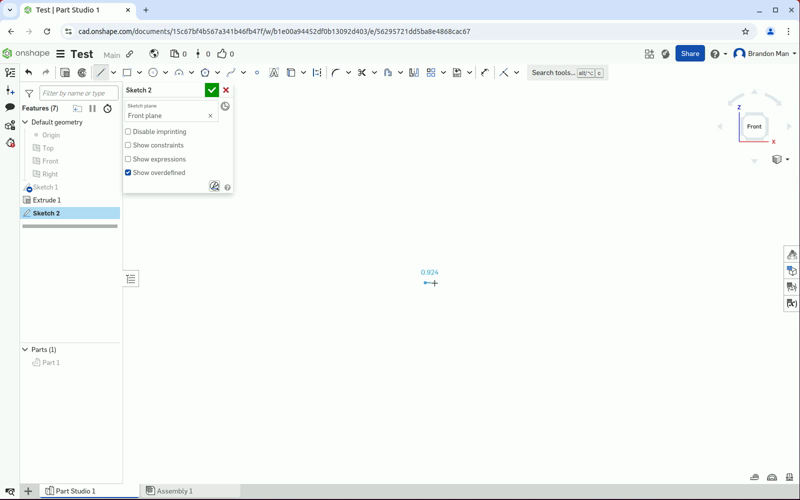
scroll(6)
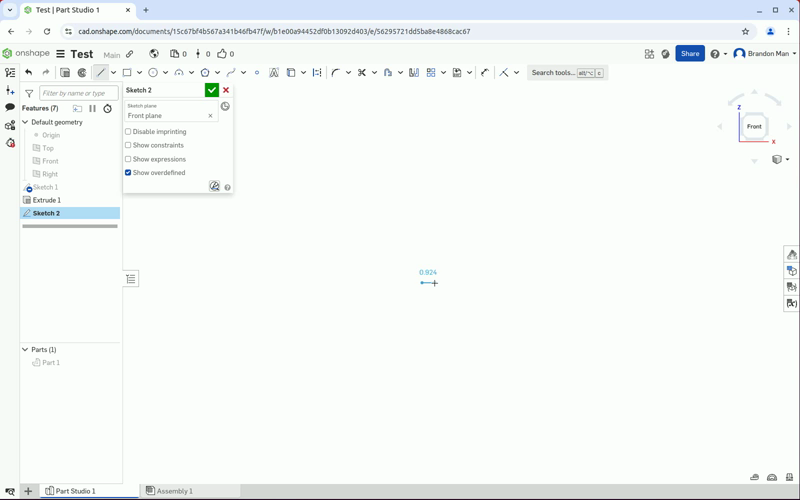
scroll(6)
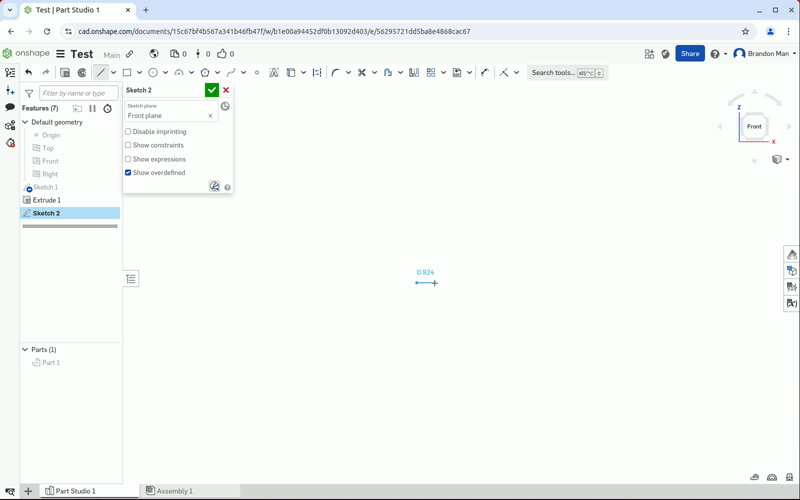
scroll(6)
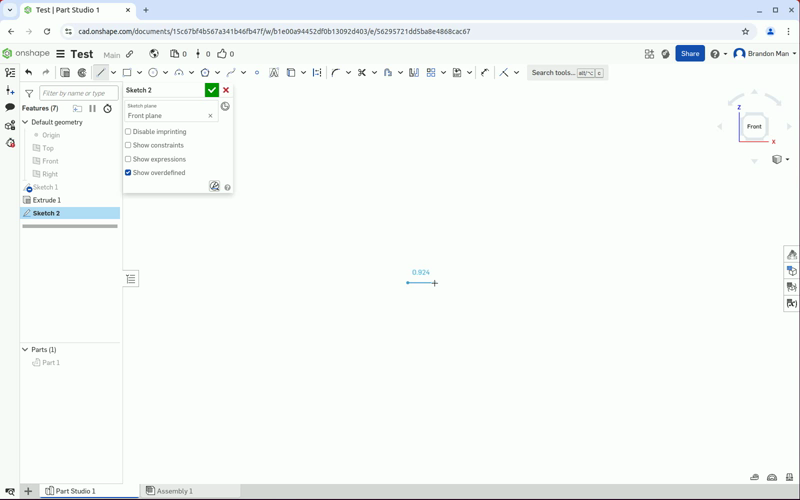
scroll(6)
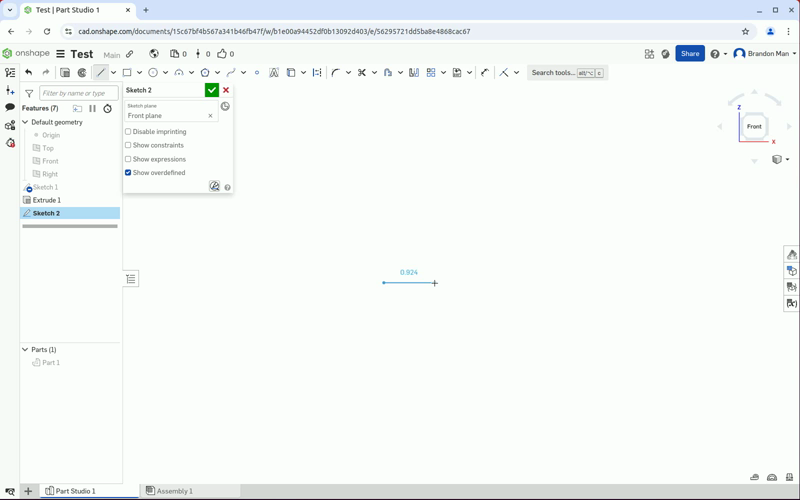
click(434, 282)
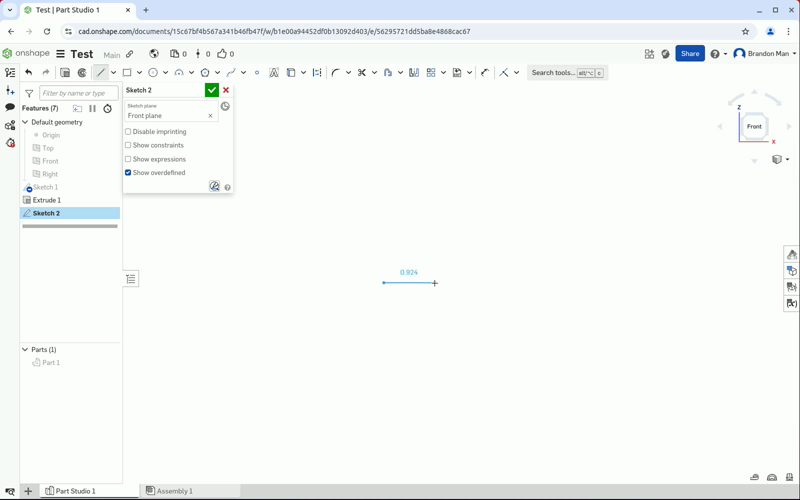
scroll(-6)
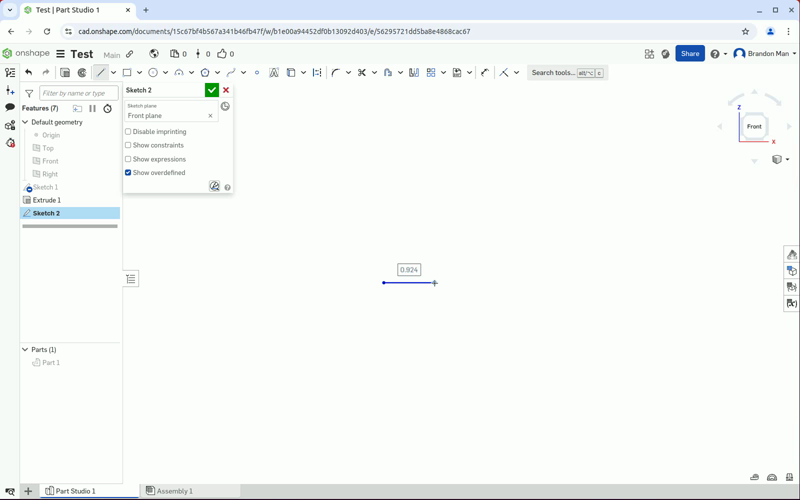
scroll(-6)
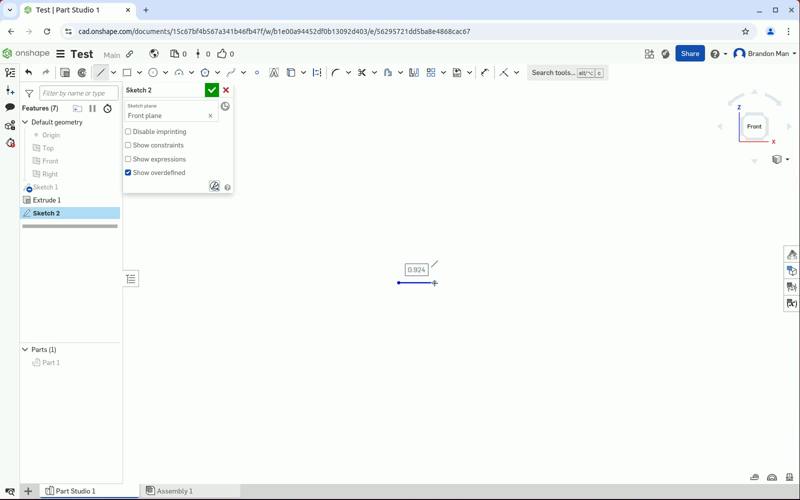
scroll(-6)
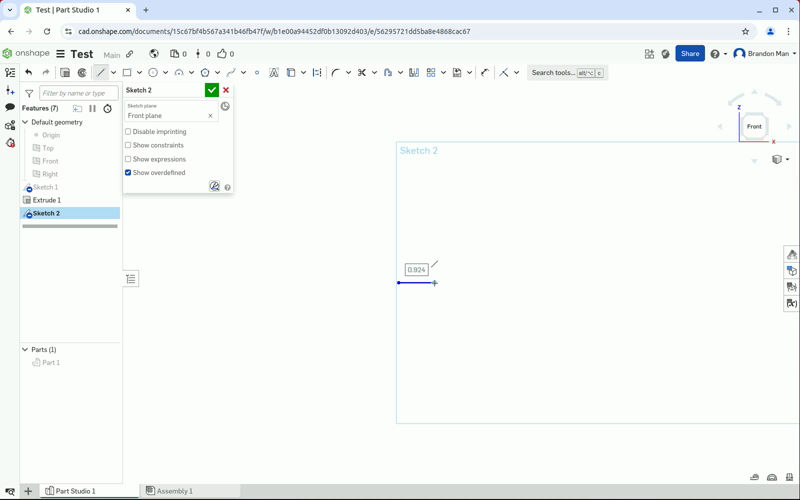
scroll(-6)
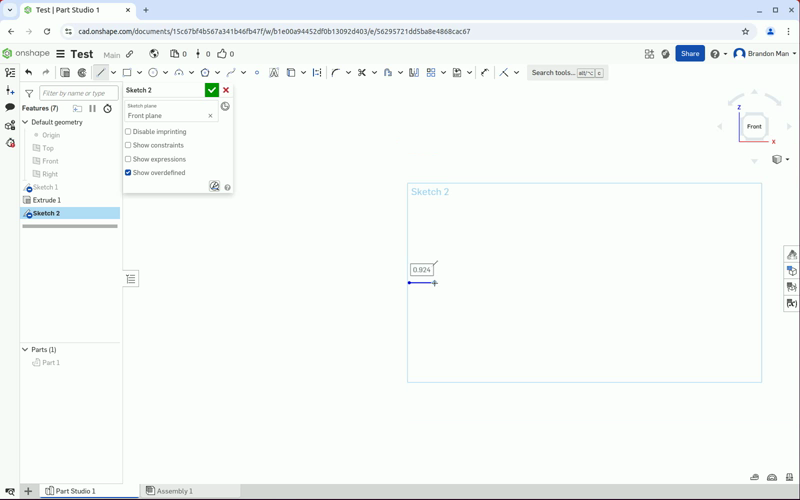
scroll(-6)
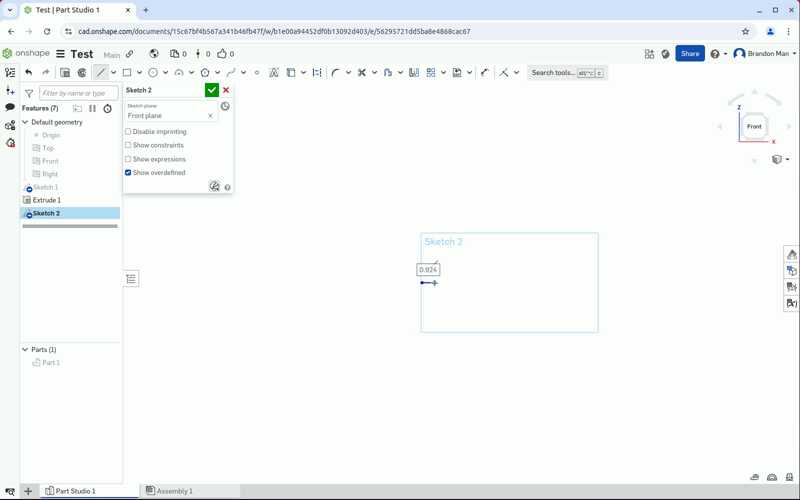
scroll(-6)
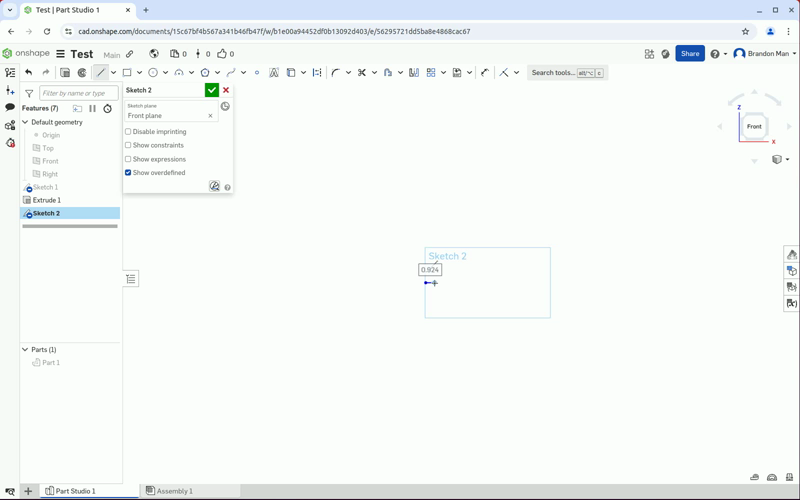
scroll(-6)
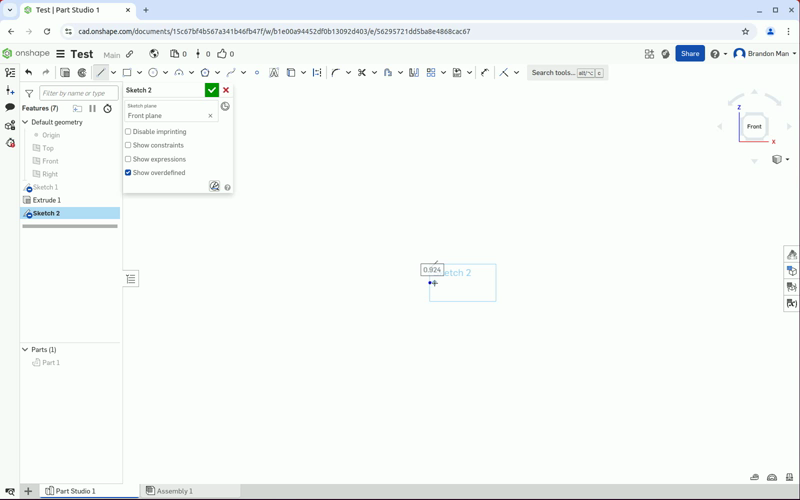
key_up(shift)
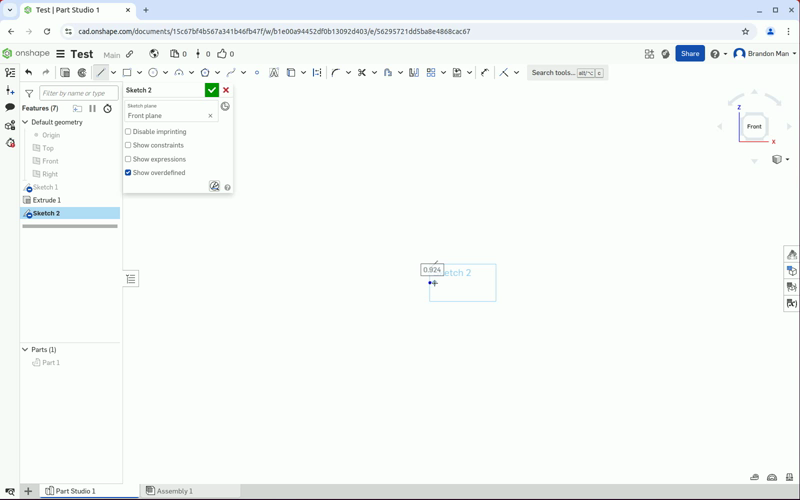
key_down(shift)
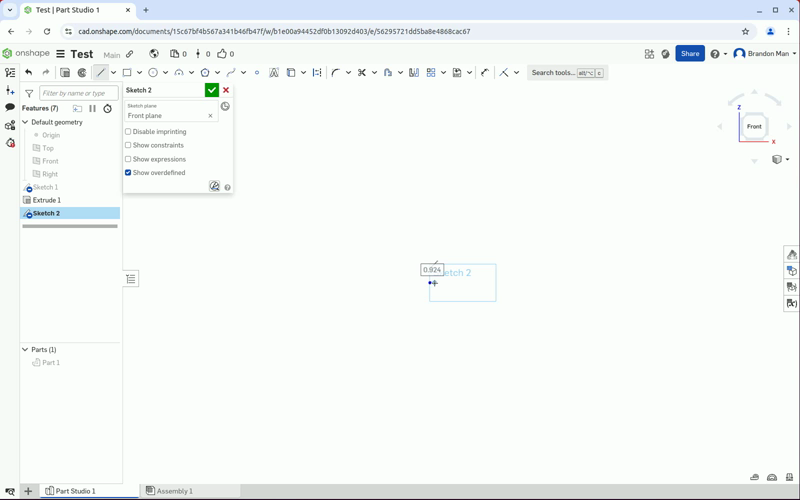
mouse_move(461, 183)
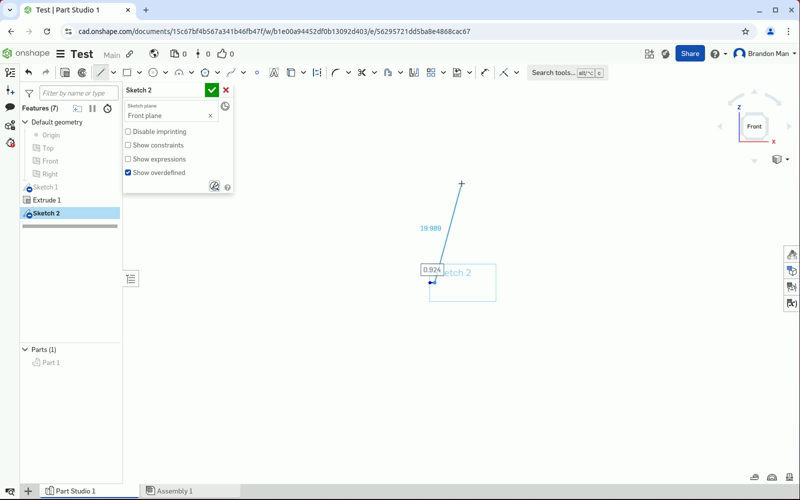
click(461, 183)
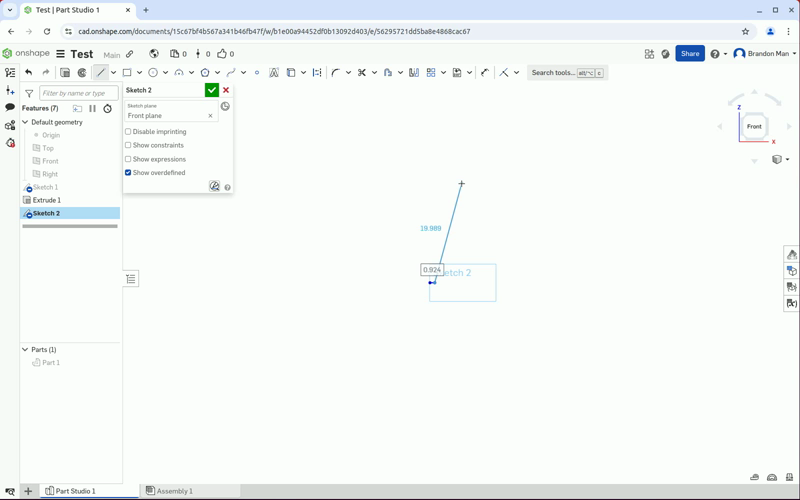
key_up(shift)
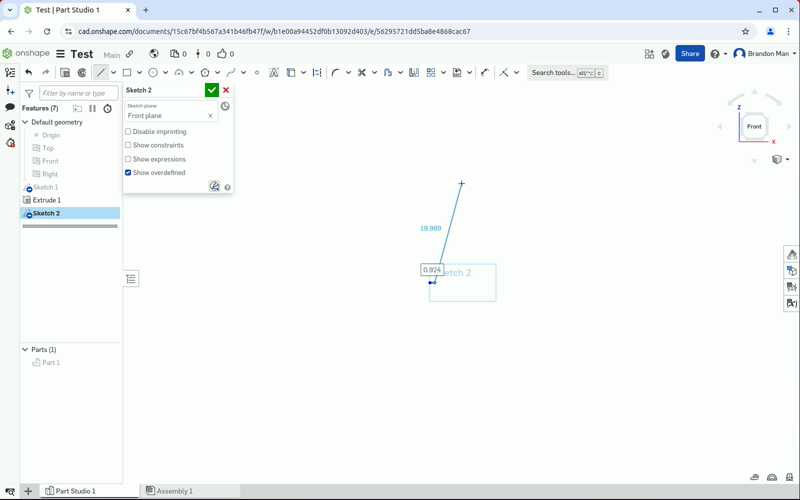
key_down(shift)
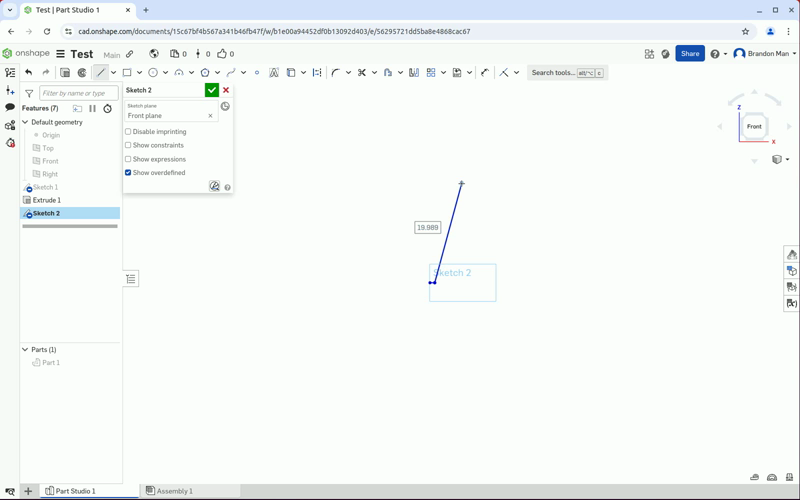
mouse_move(491, 183)
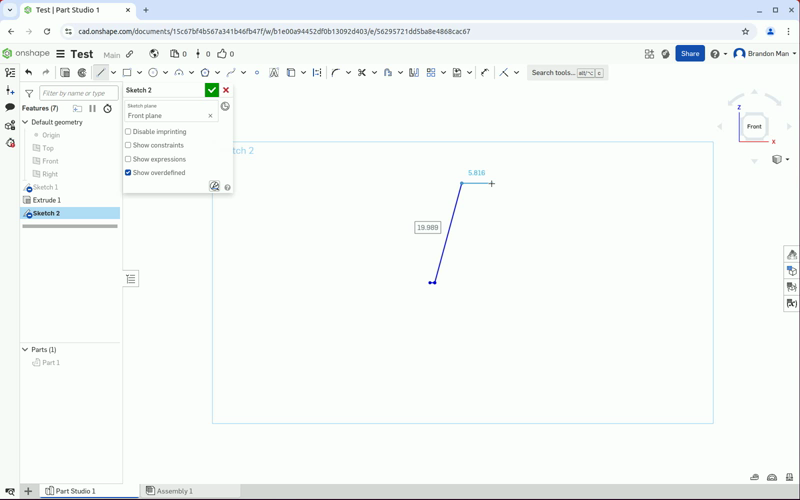
mouse_move(460, 178)
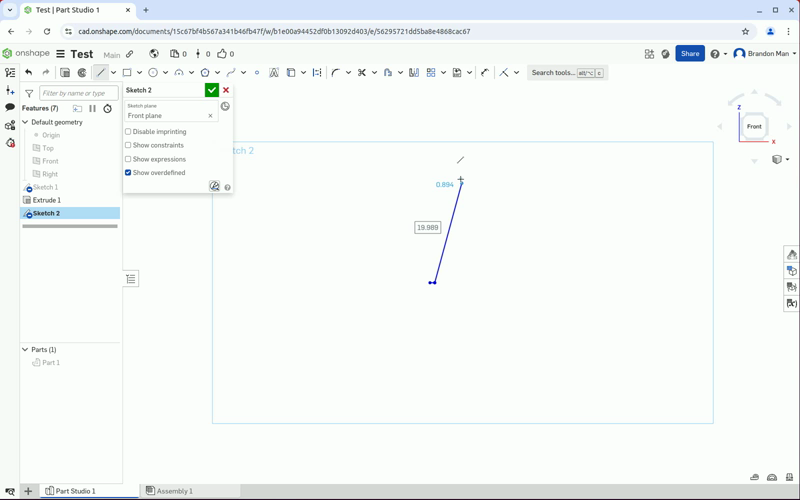
scroll(6)
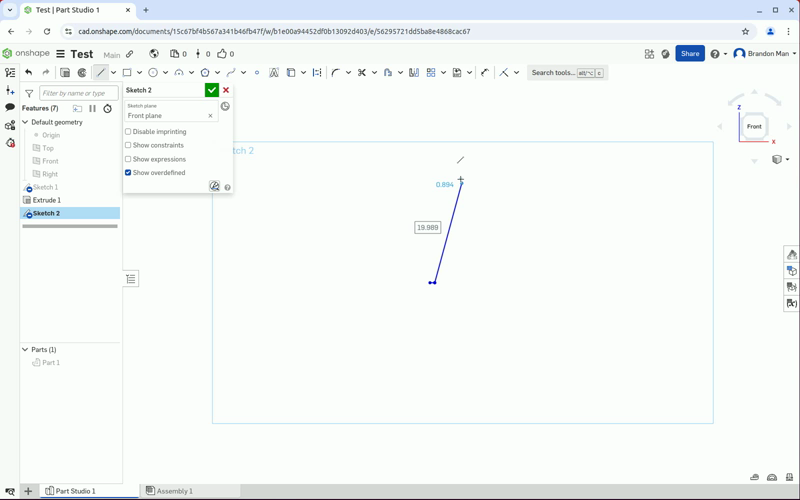
scroll(6)
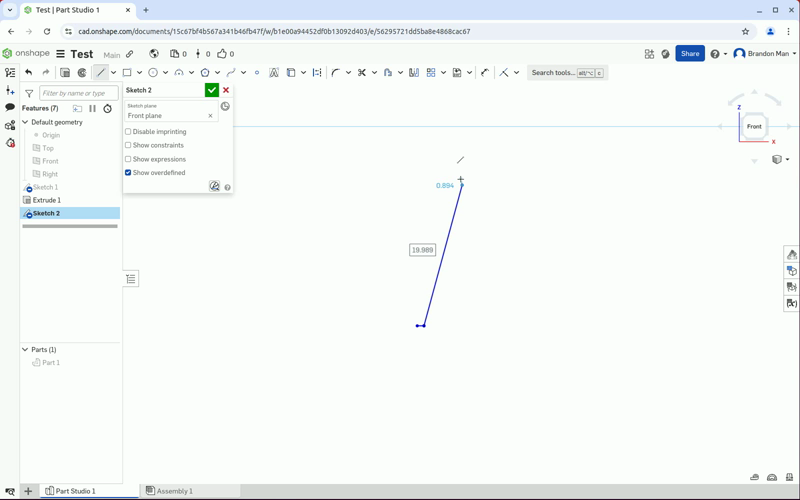
scroll(6)
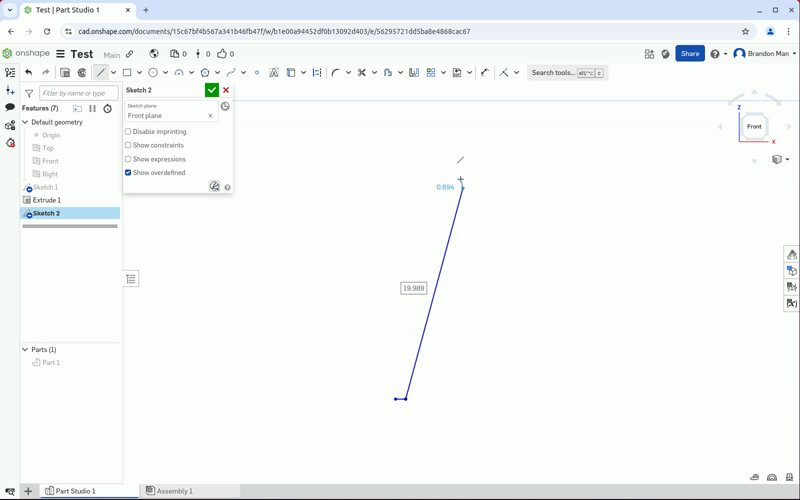
scroll(6)
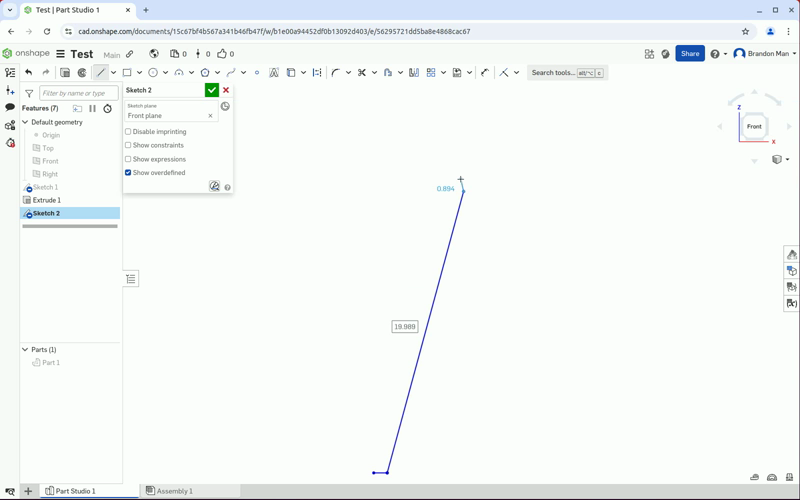
scroll(6)
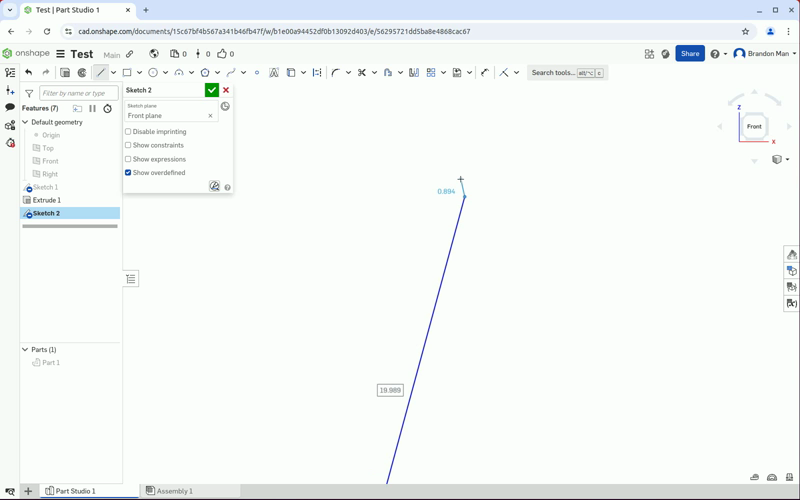
scroll(6)
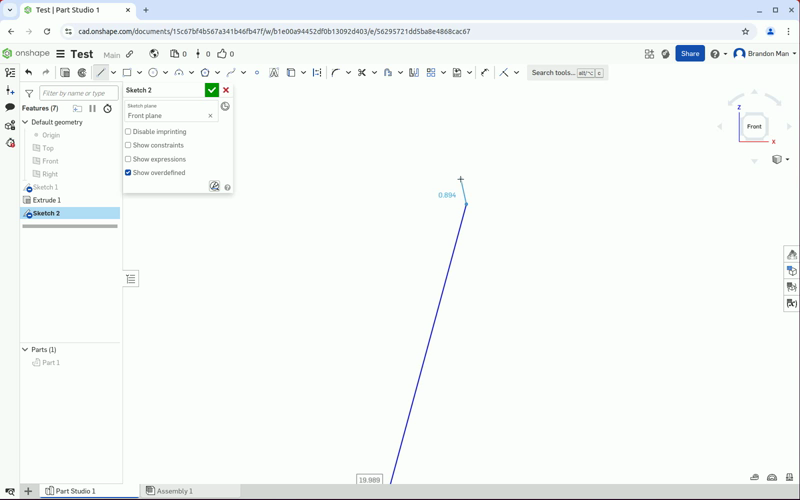
scroll(6)
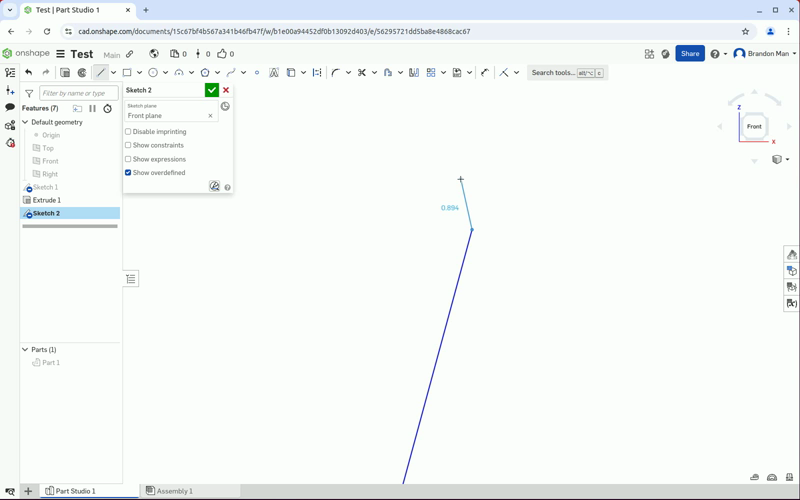
click(460, 178)
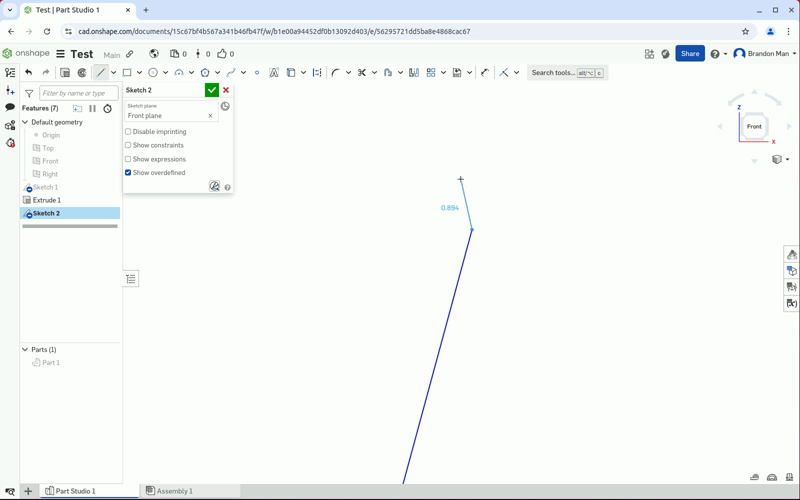
scroll(-6)
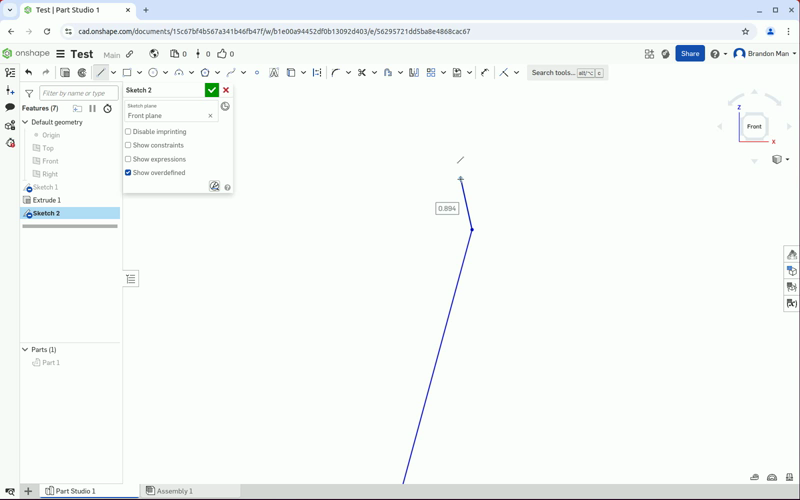
scroll(-6)
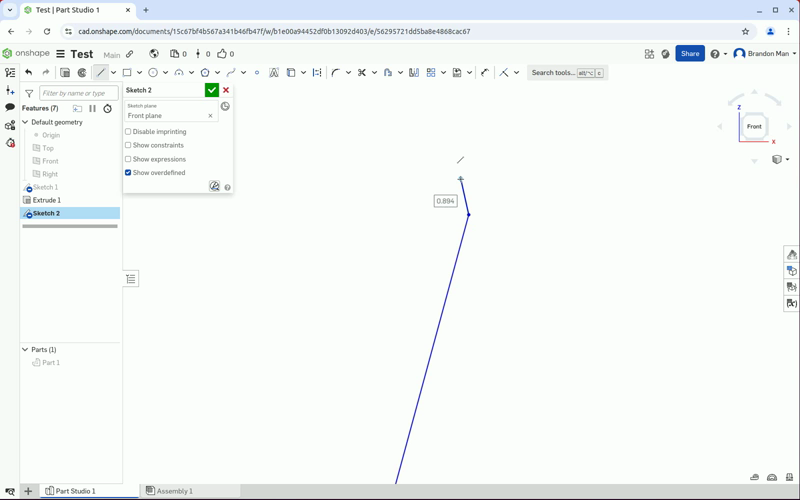
scroll(-6)
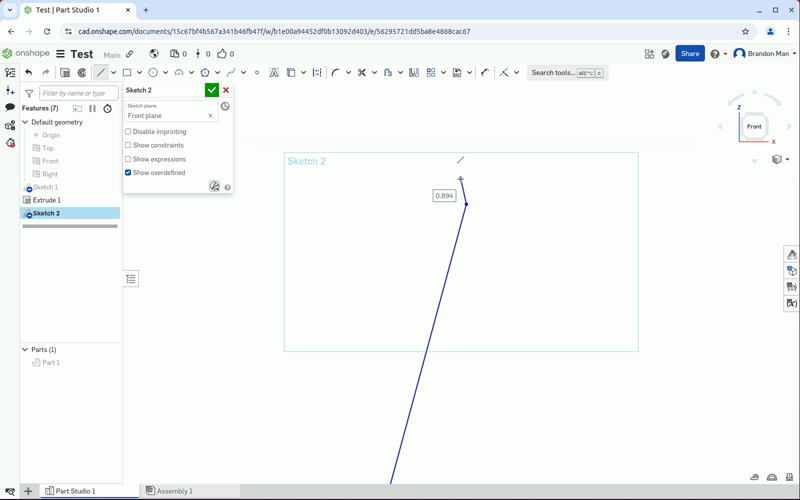
scroll(-6)
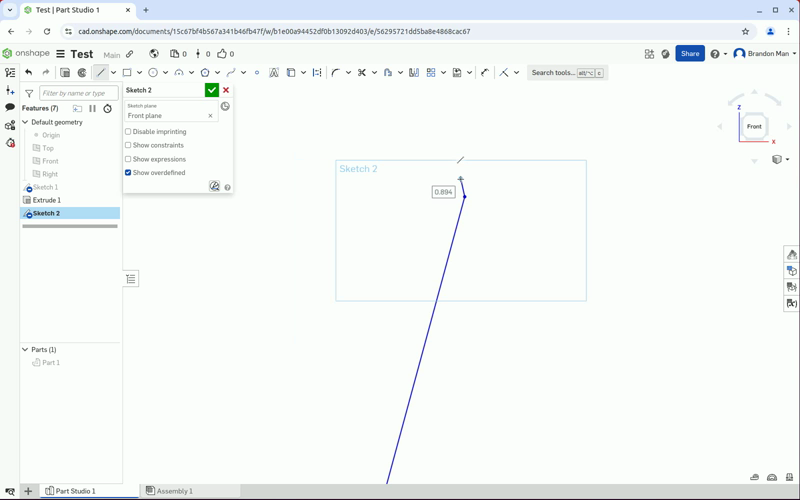
scroll(-6)
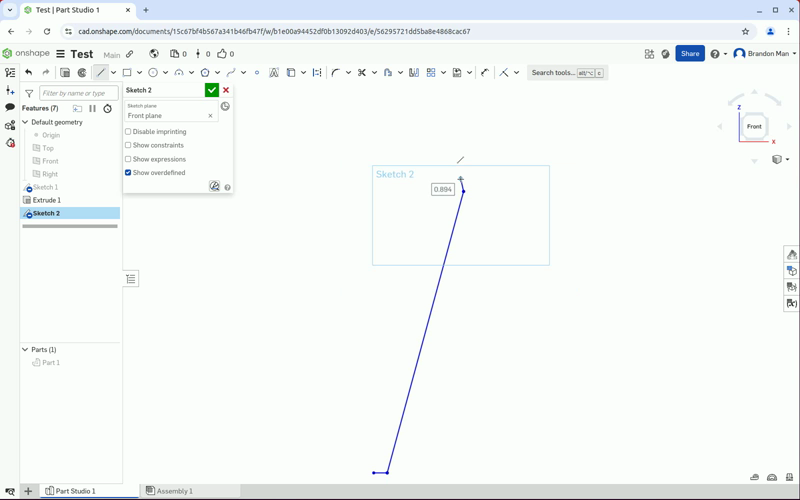
scroll(-6)
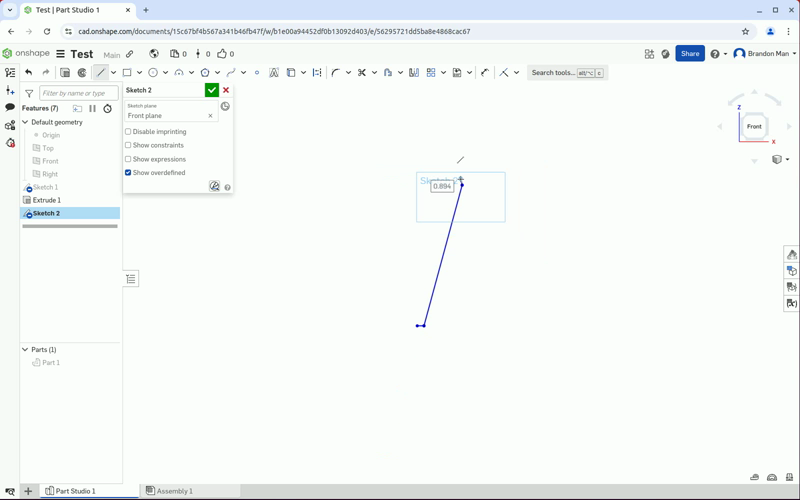
scroll(-6)
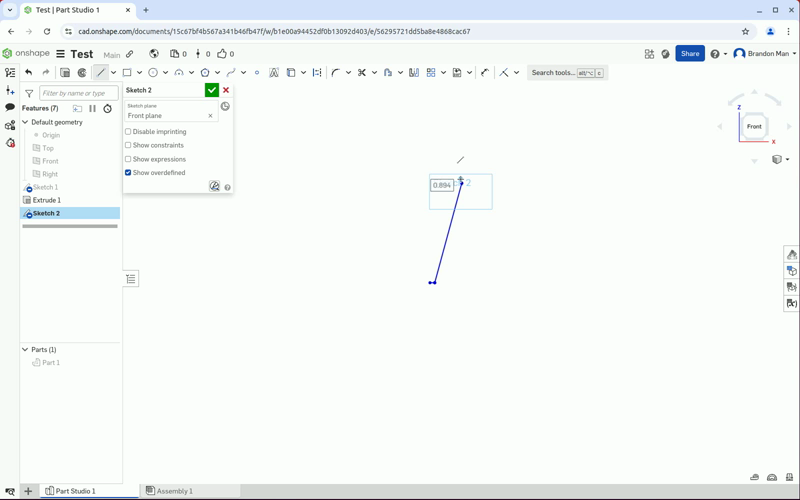
key_up(shift)
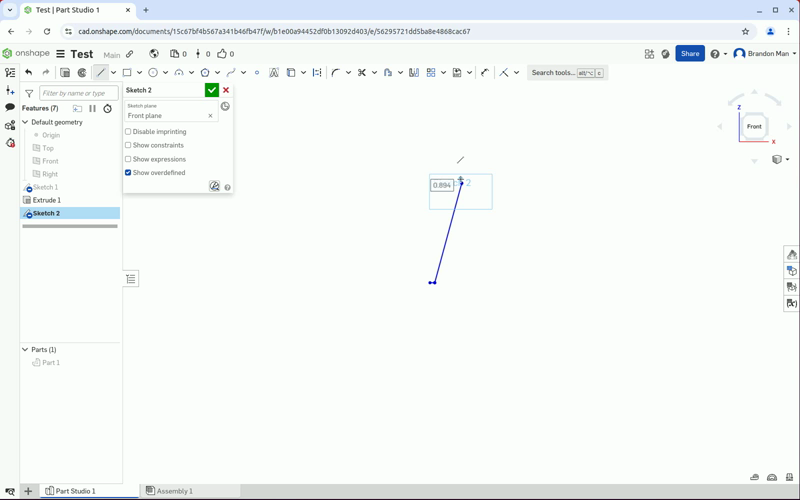
key_down(shift)
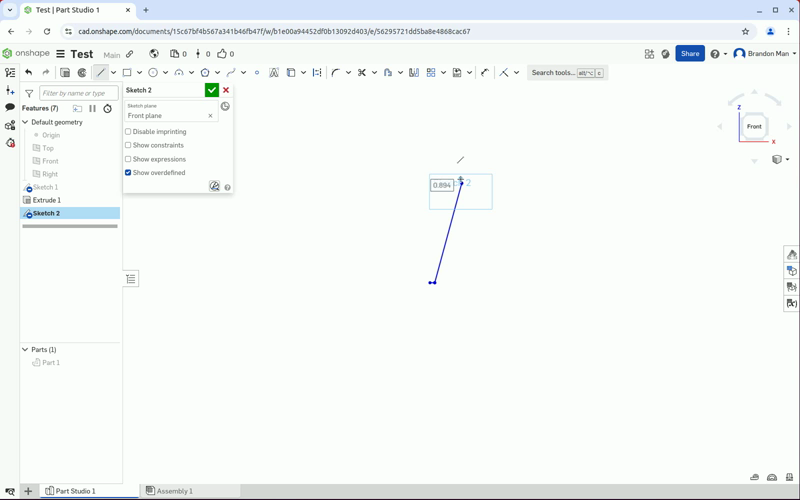
mouse_move(490, 178)
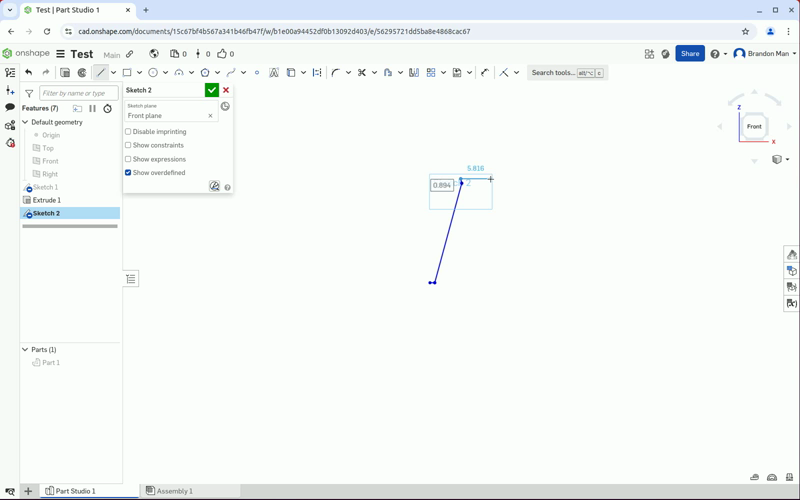
mouse_move(459, 177)
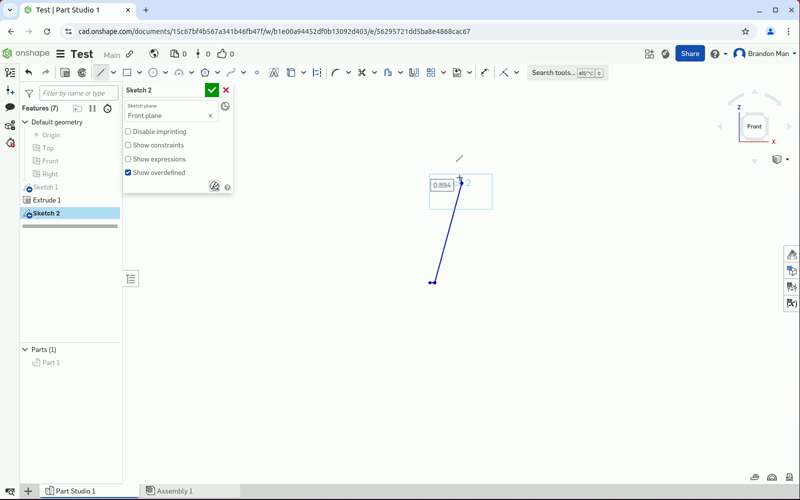
scroll(6)
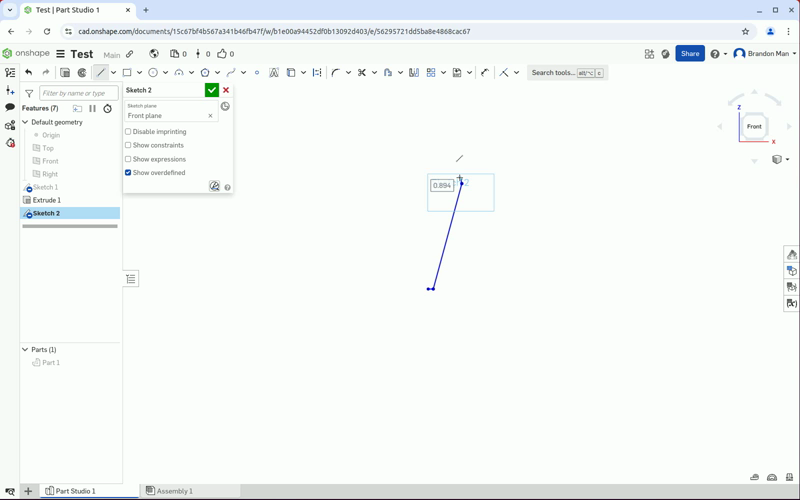
scroll(6)
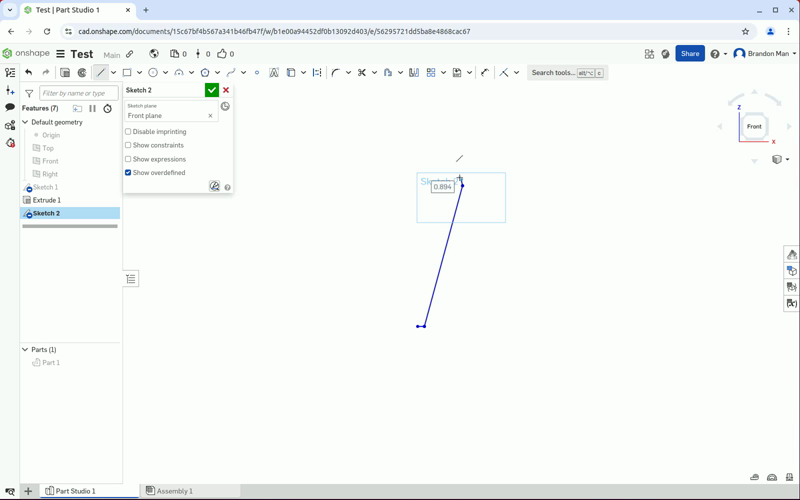
scroll(6)
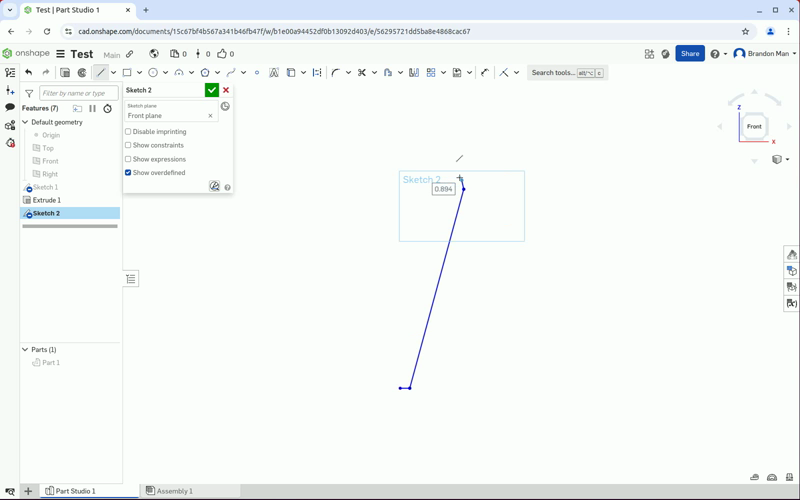
scroll(6)
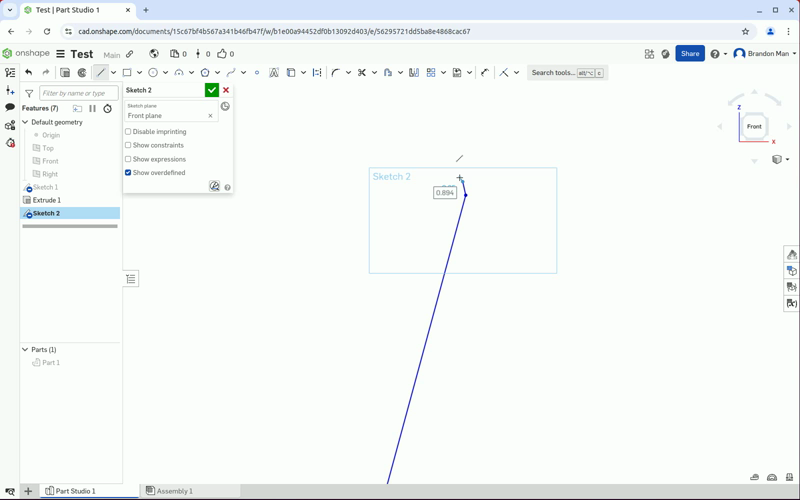
scroll(6)
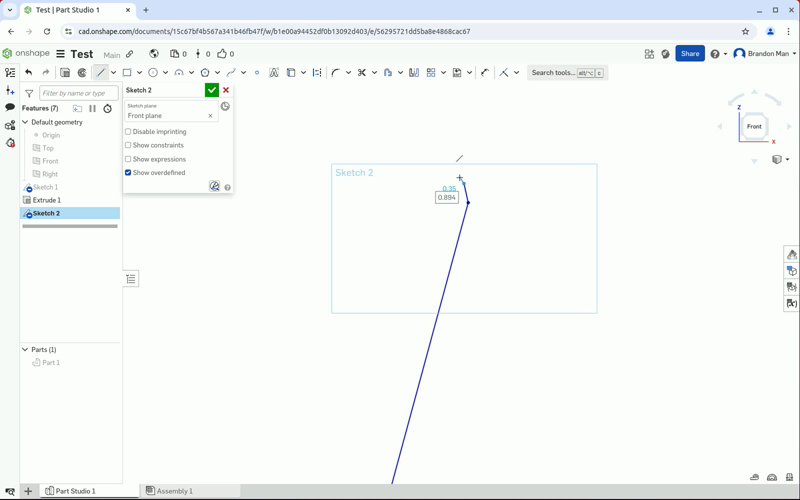
scroll(6)
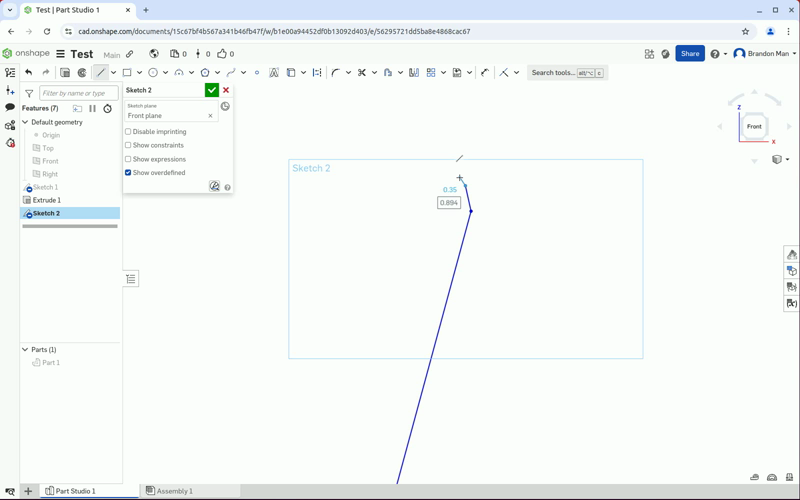
scroll(6)
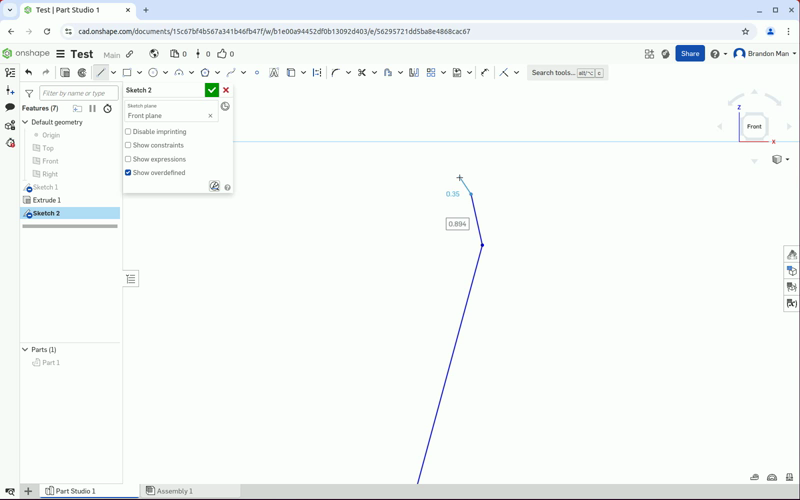
click(459, 177)
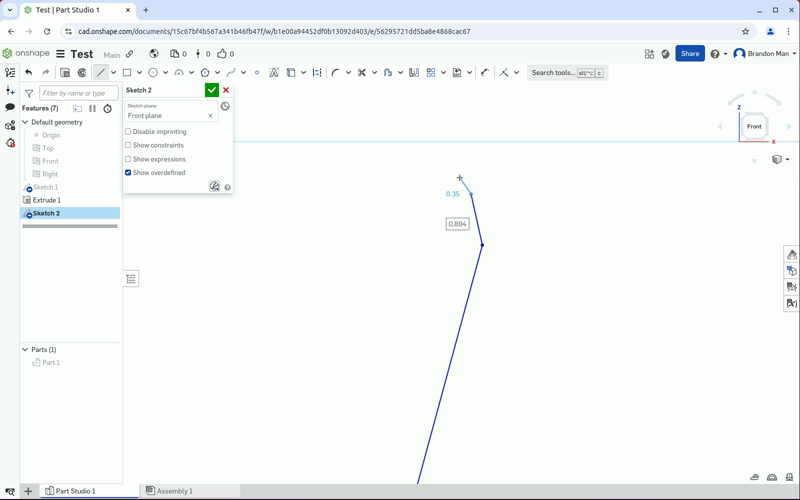
scroll(-6)
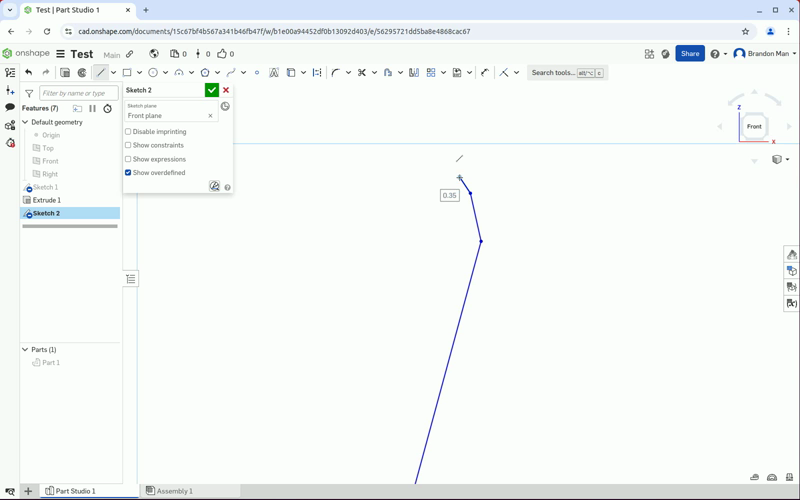
scroll(-6)
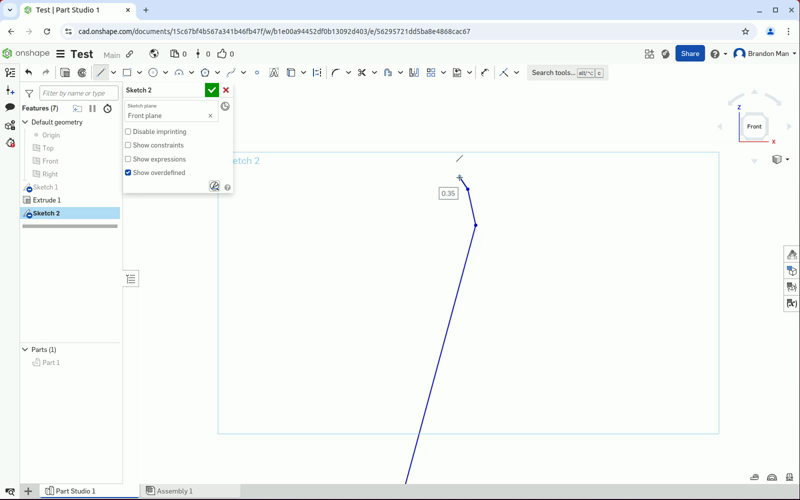
scroll(-6)
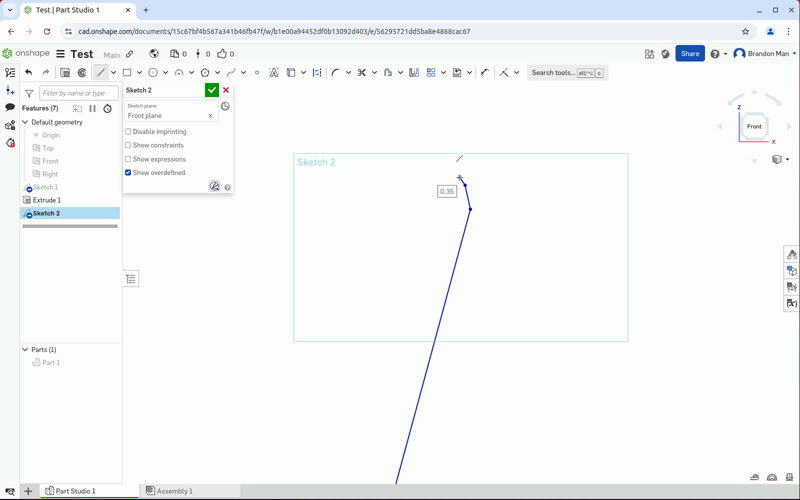
scroll(-6)
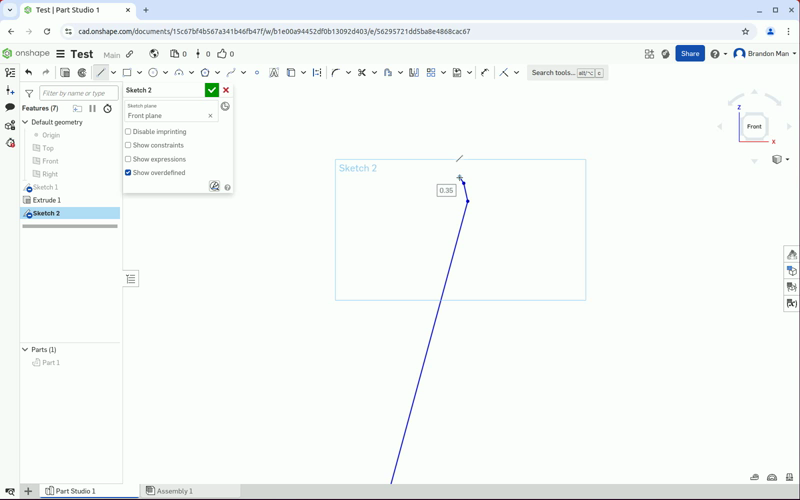
scroll(-6)
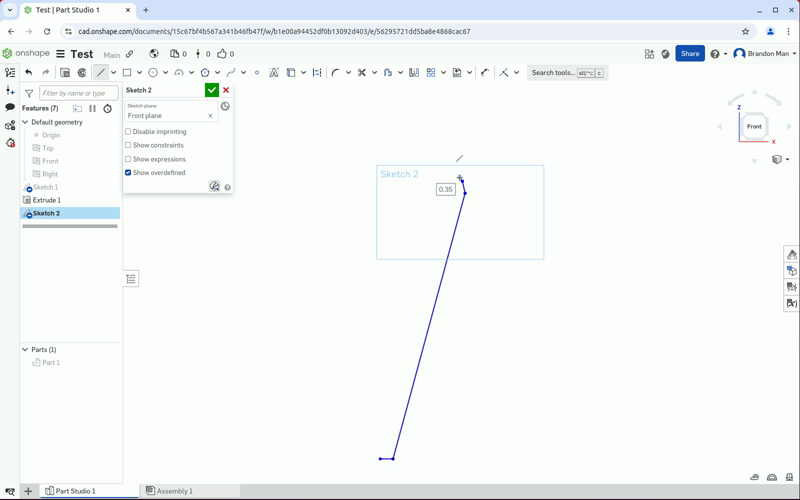
scroll(-6)
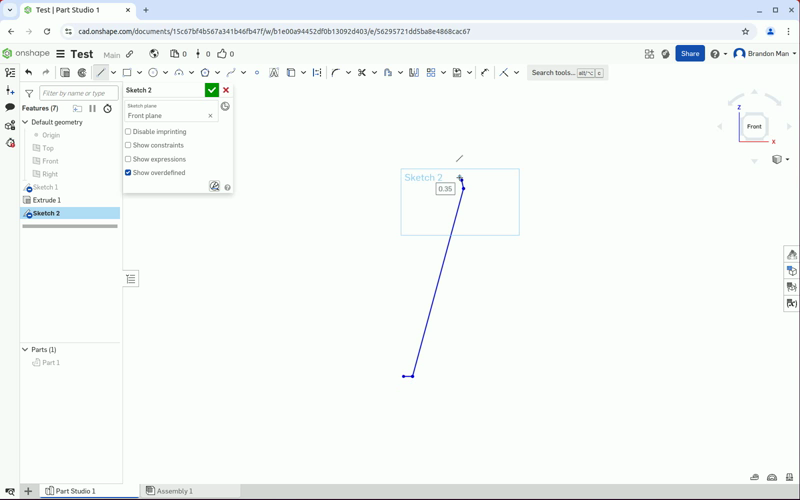
scroll(-6)
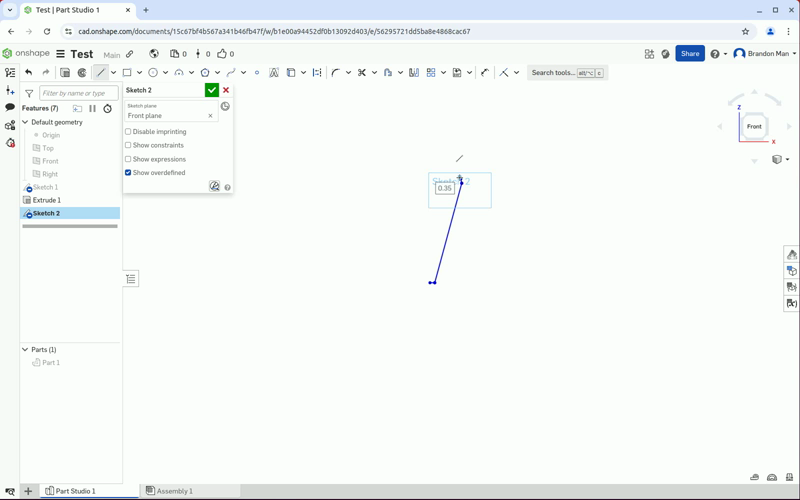
key_up(shift)
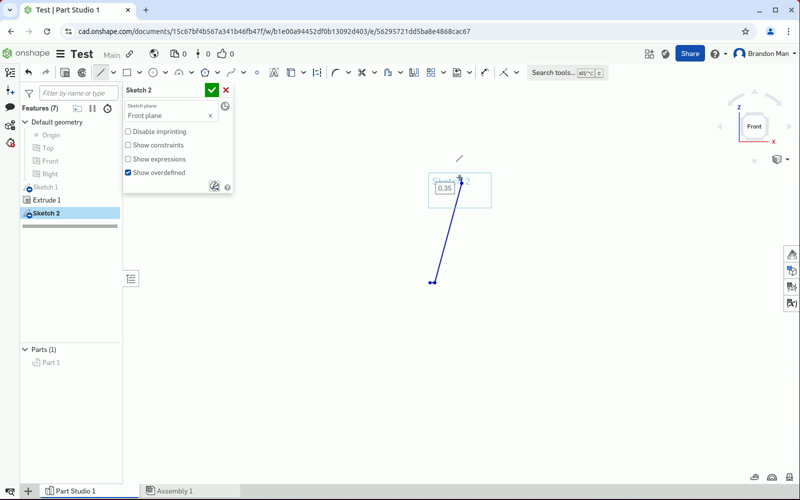
key(esc)
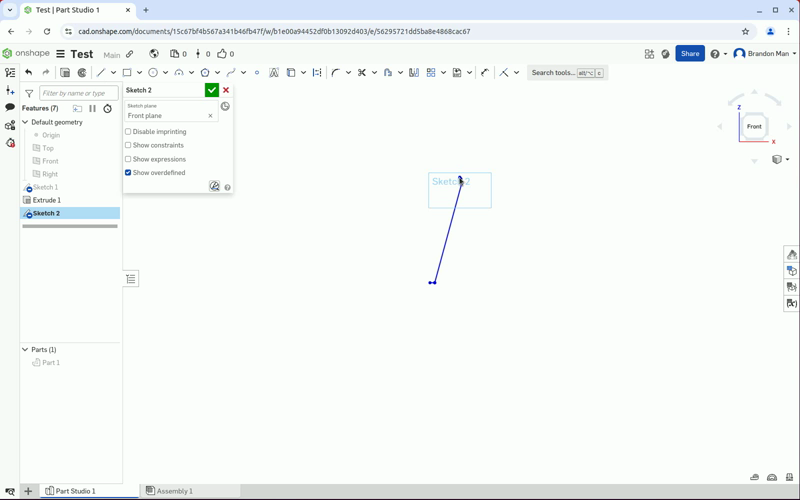
key(a)
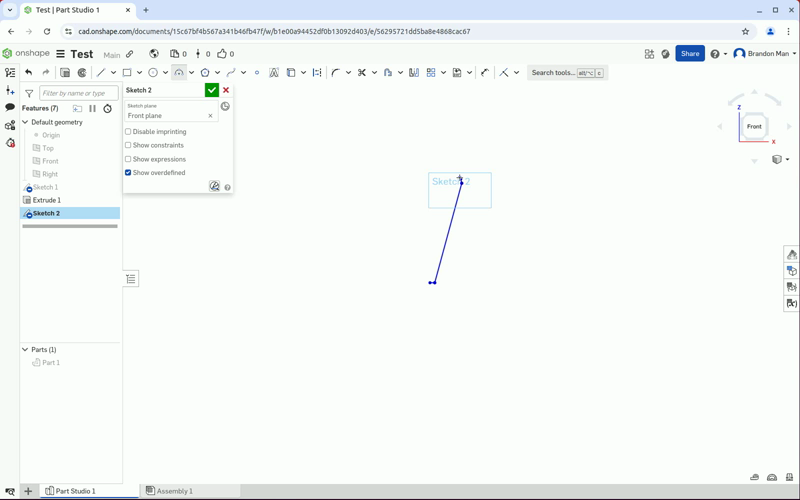
mouse_move(459, 177)
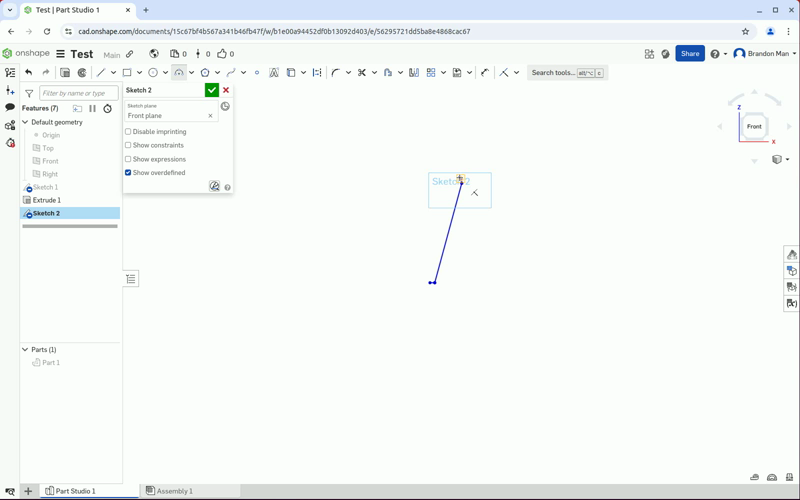
scroll(6)
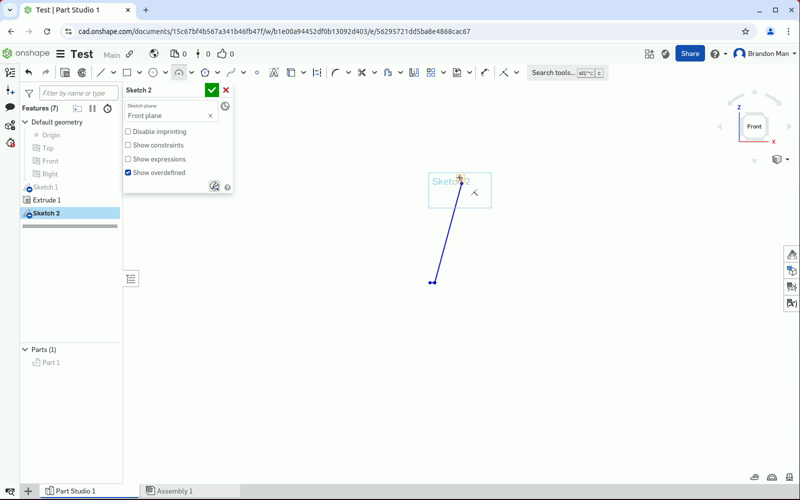
scroll(6)
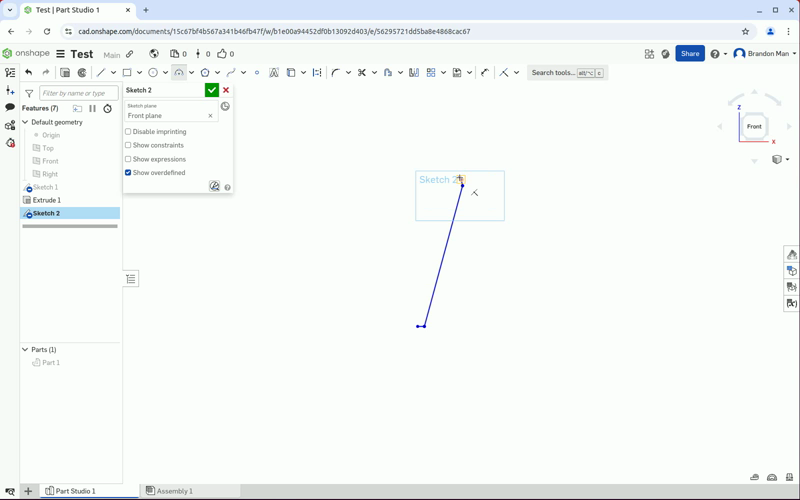
scroll(6)
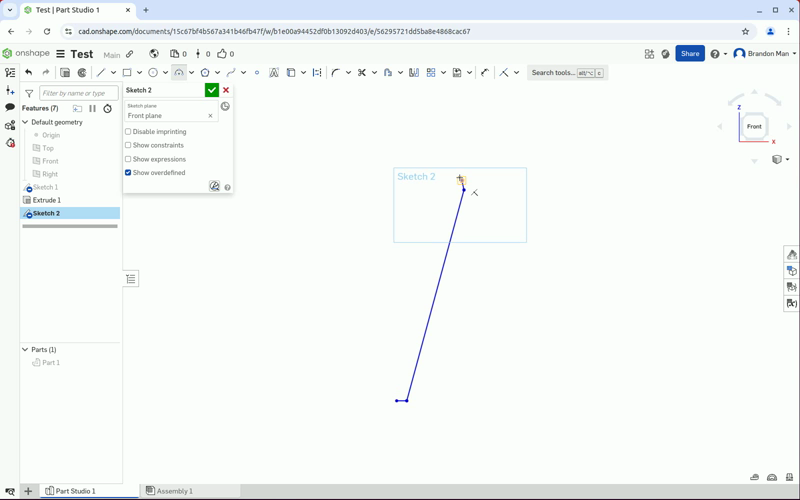
scroll(6)
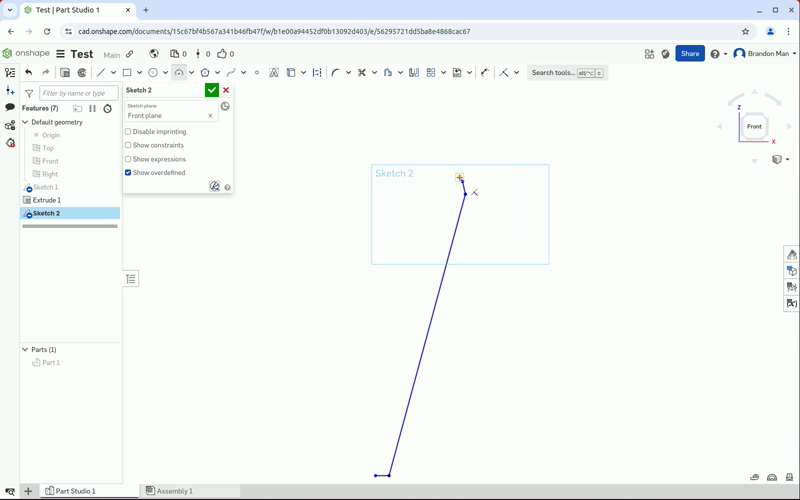
scroll(6)
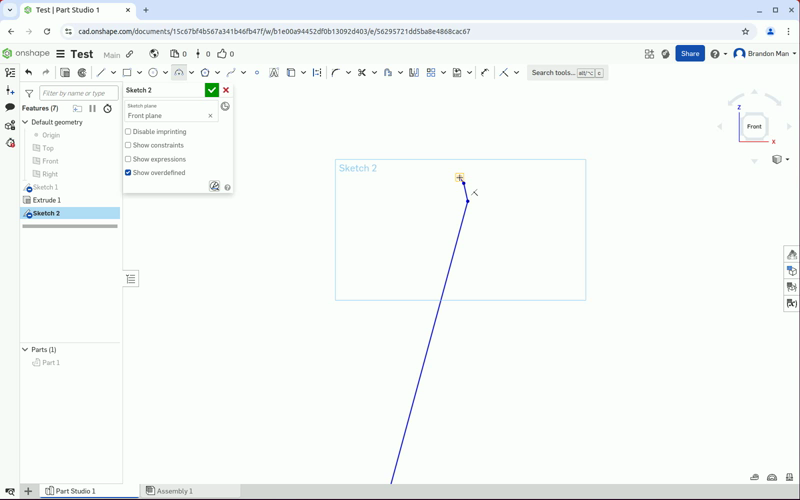
scroll(6)
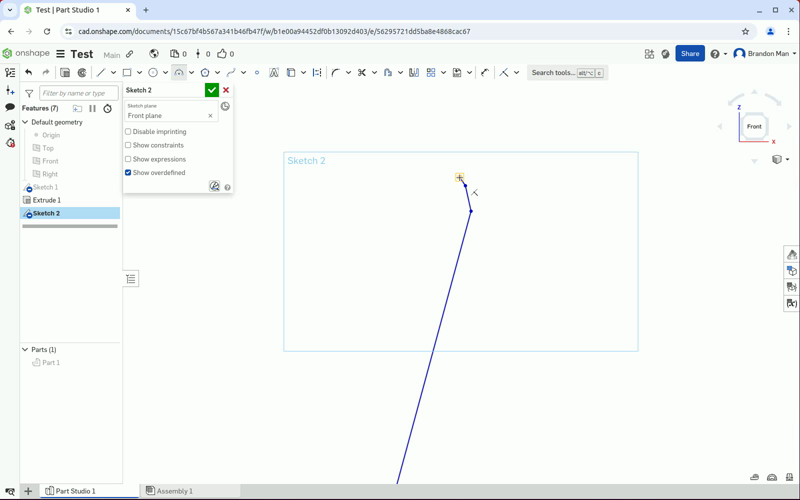
scroll(6)
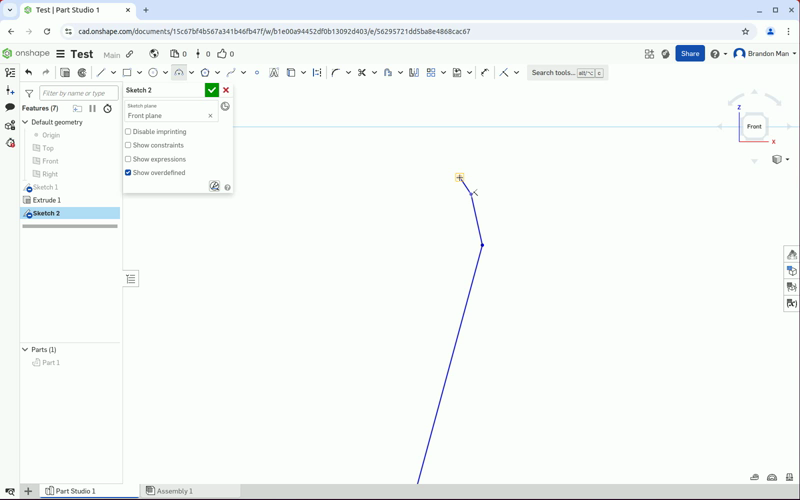
click(459, 177)
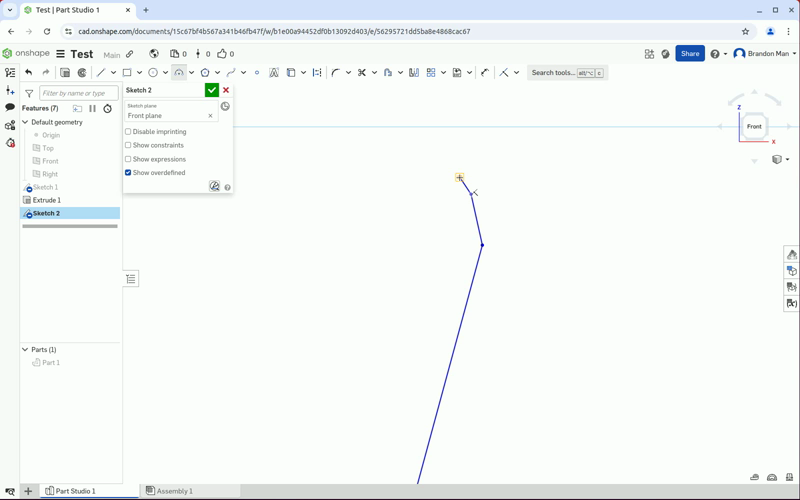
scroll(-6)
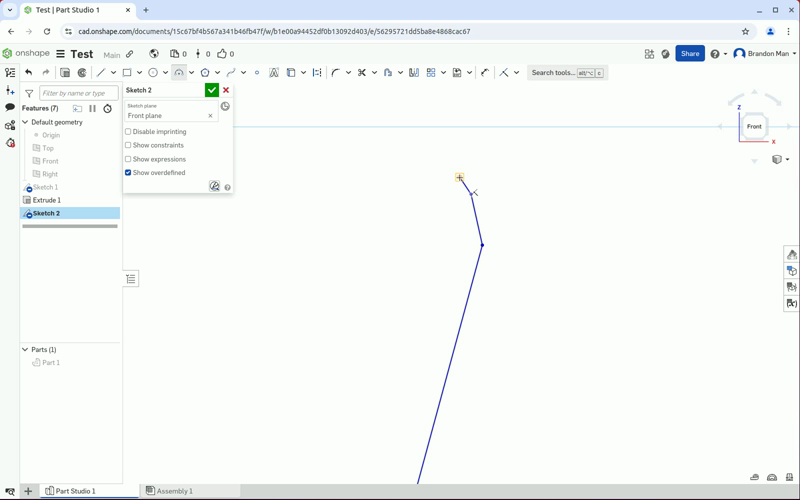
scroll(-6)
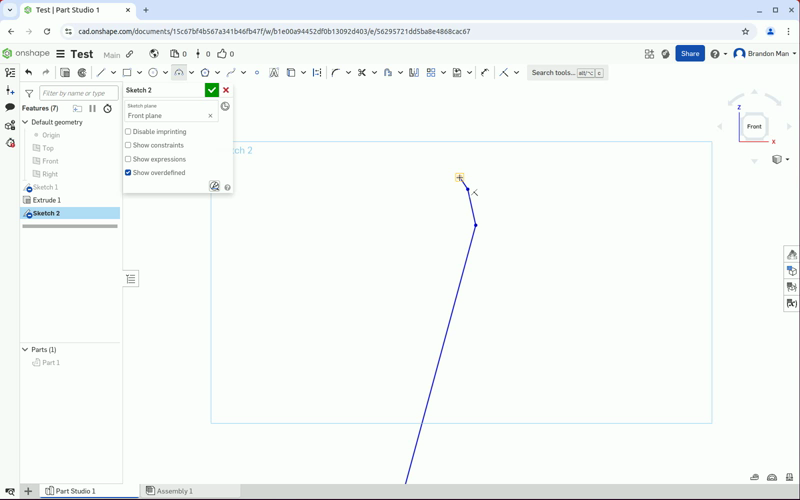
scroll(-6)
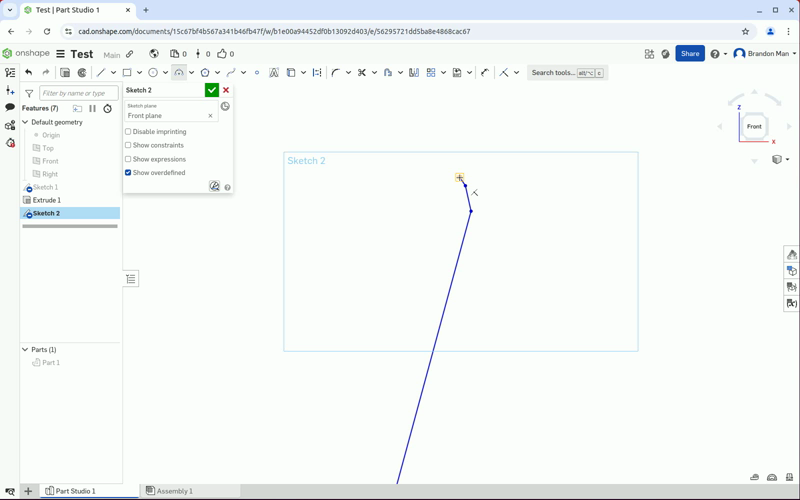
scroll(-6)
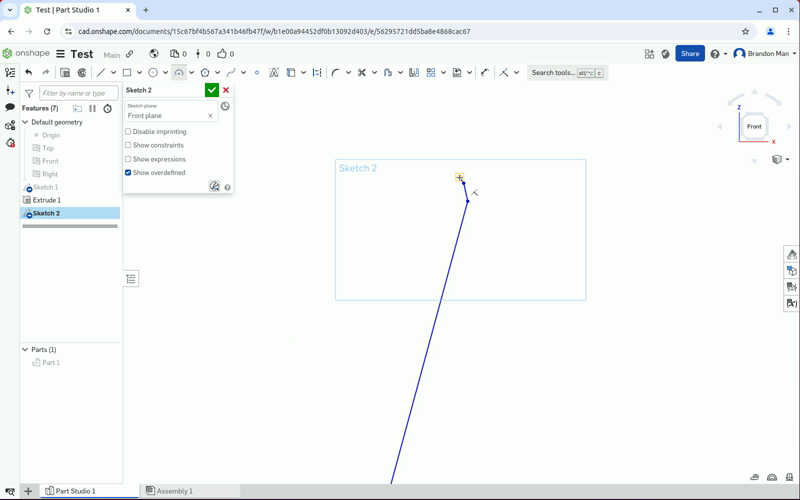
scroll(-6)
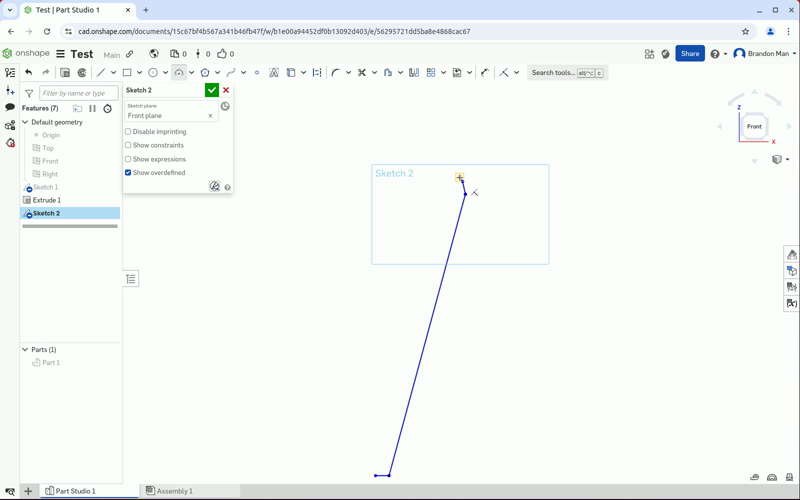
scroll(-6)
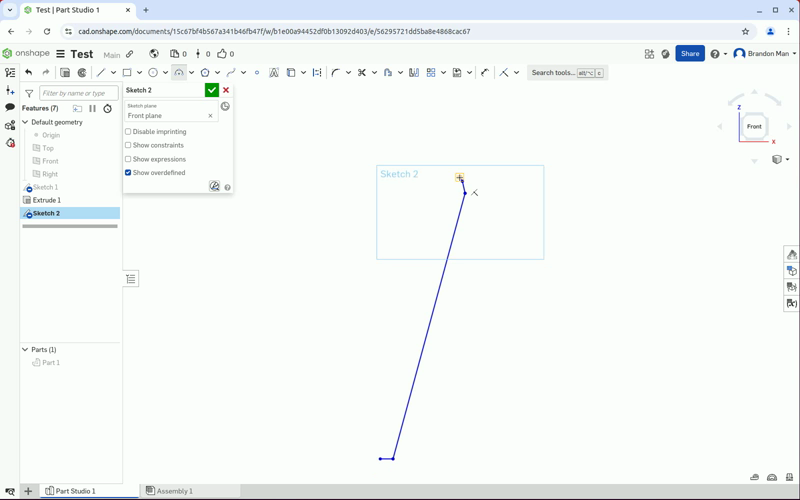
scroll(-6)
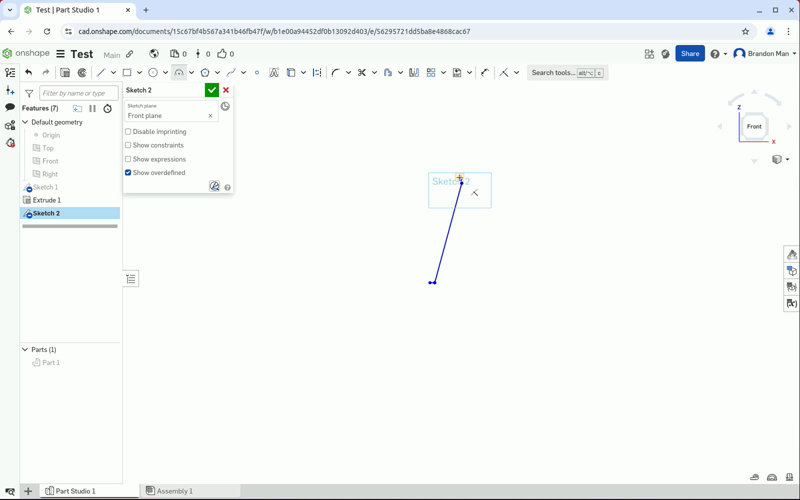
key_down(shift)
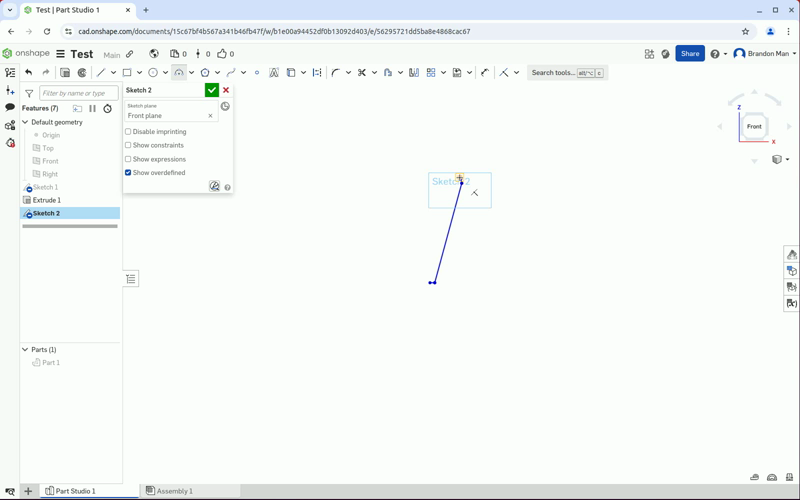
mouse_move(458, 176)
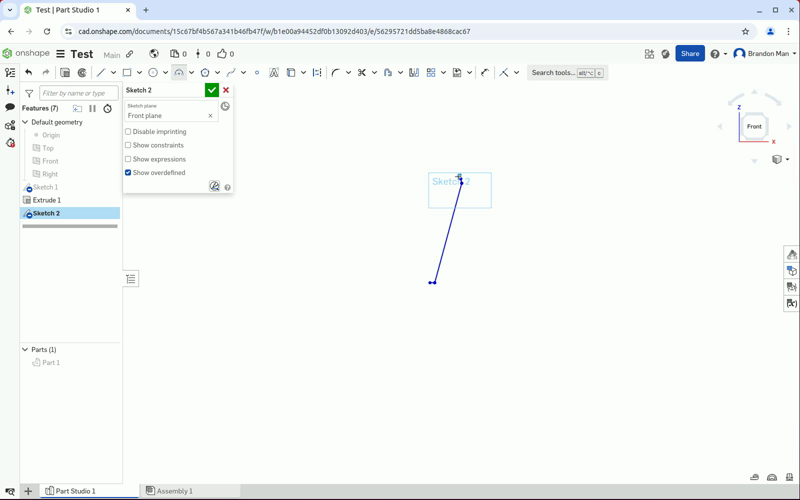
scroll(6)
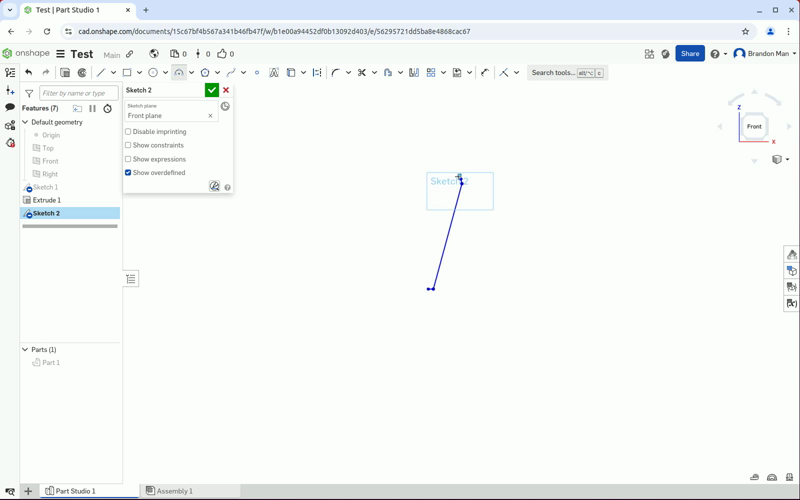
scroll(6)
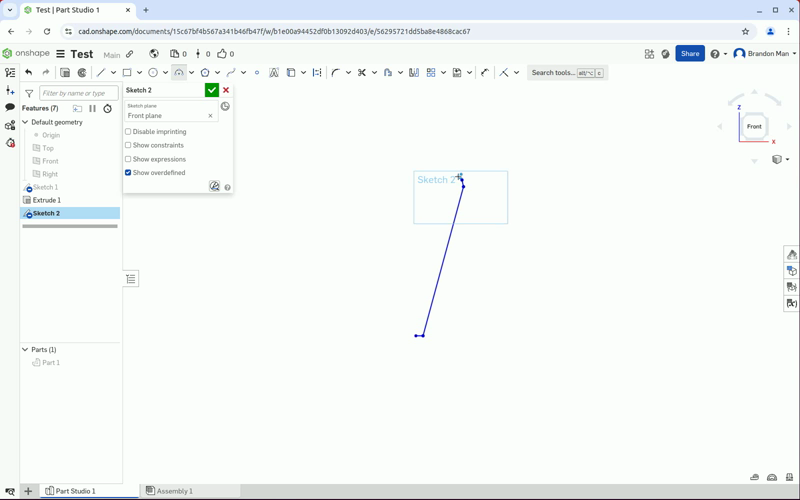
scroll(6)
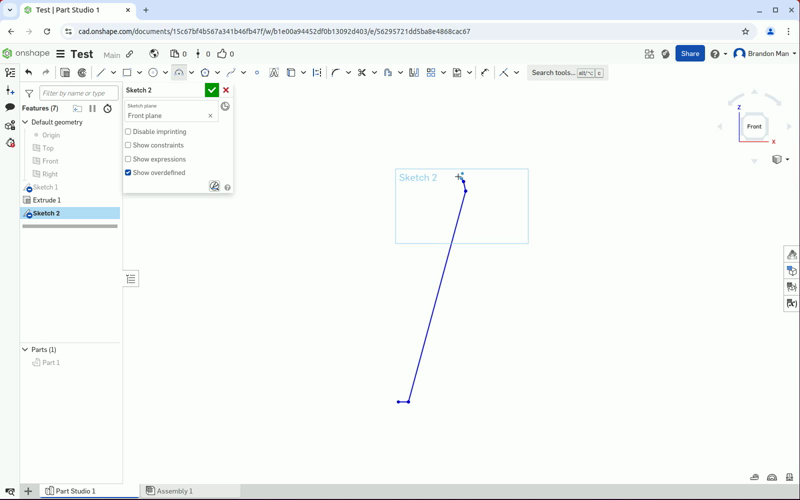
scroll(6)
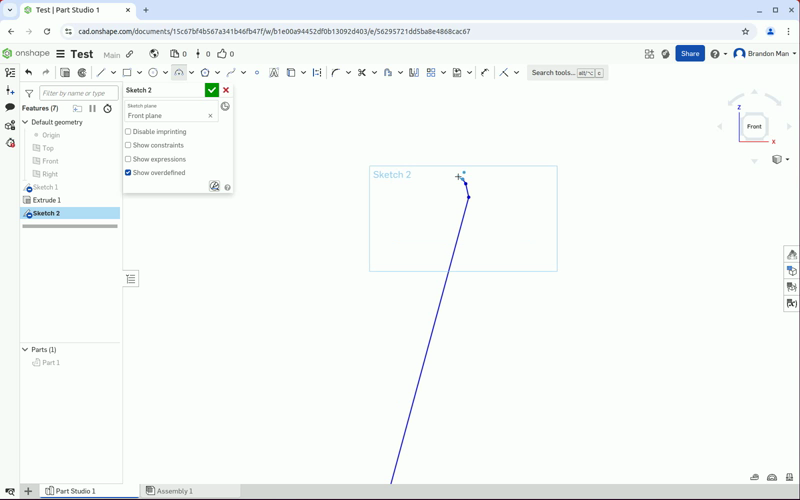
scroll(6)
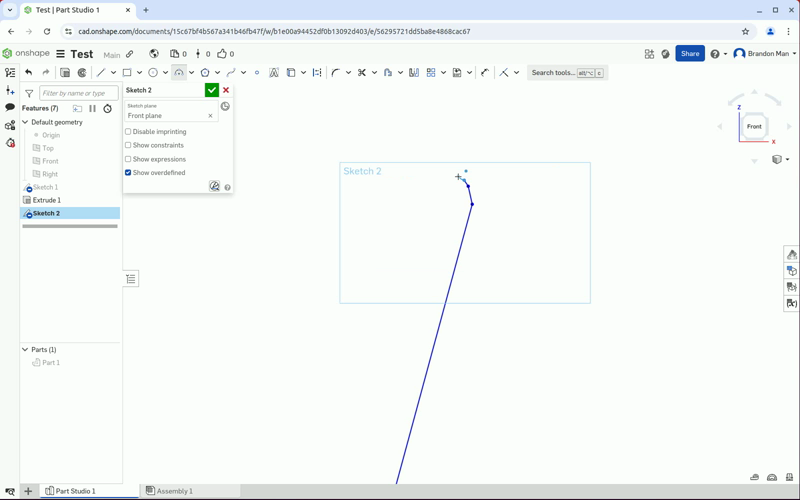
scroll(6)
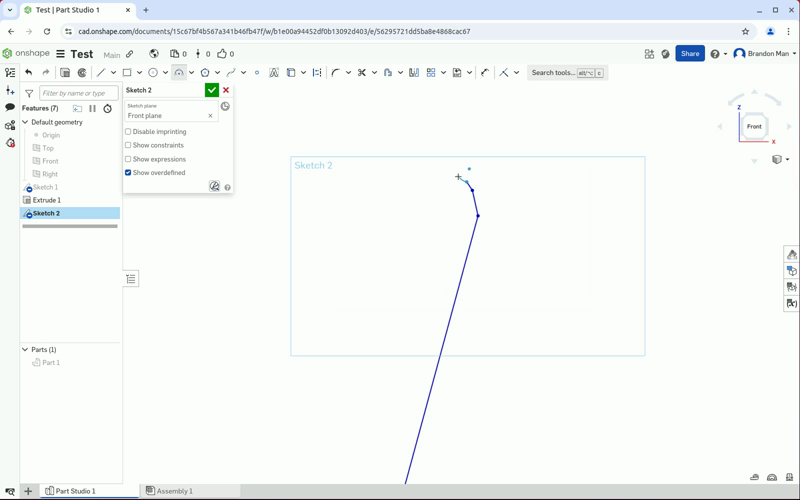
scroll(6)
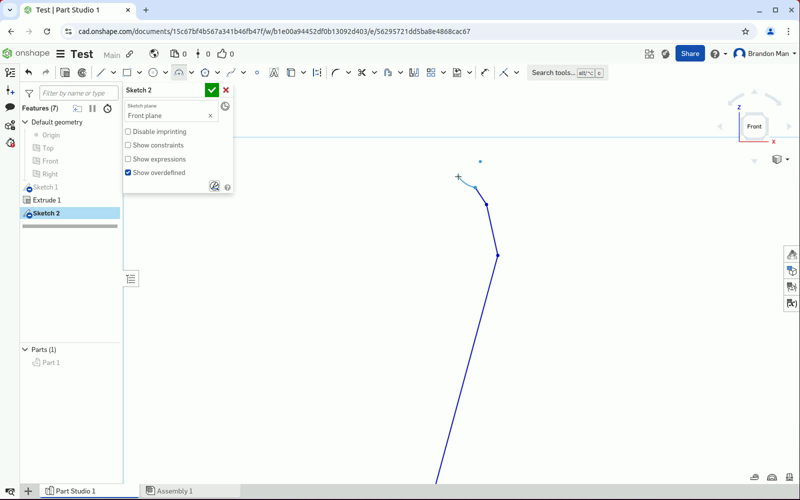
click(458, 176)
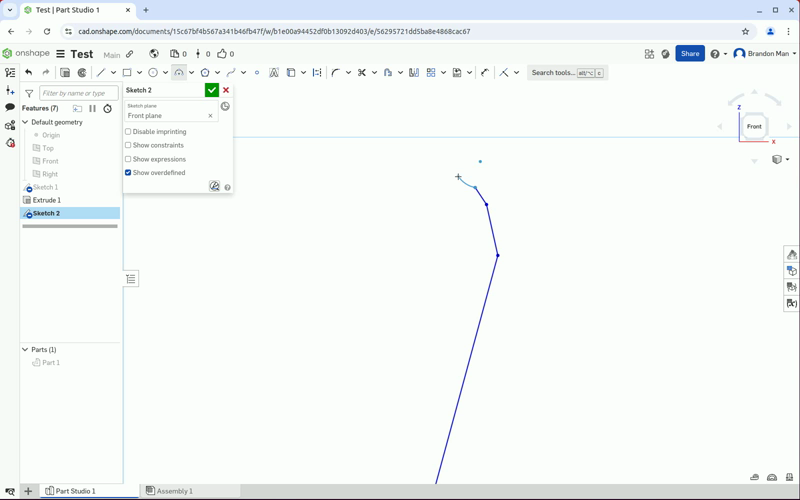
scroll(-6)
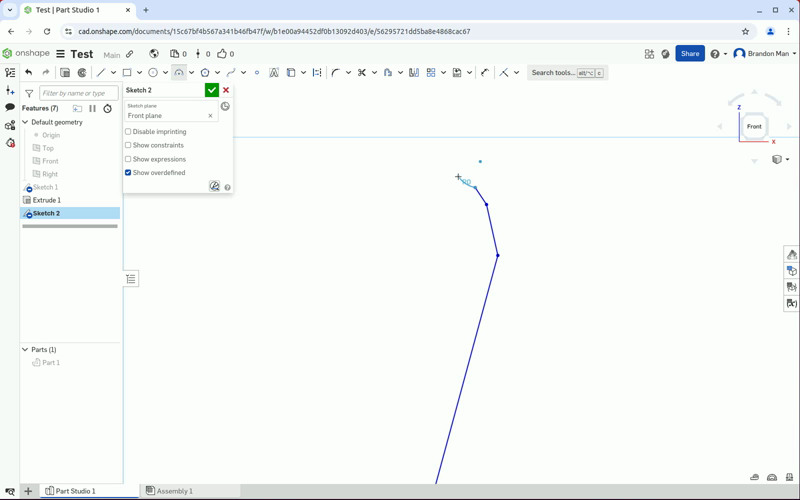
scroll(-6)
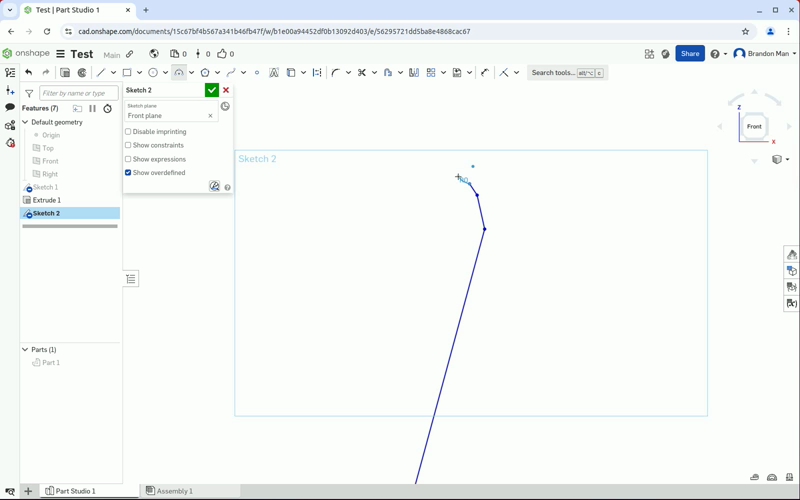
scroll(-6)
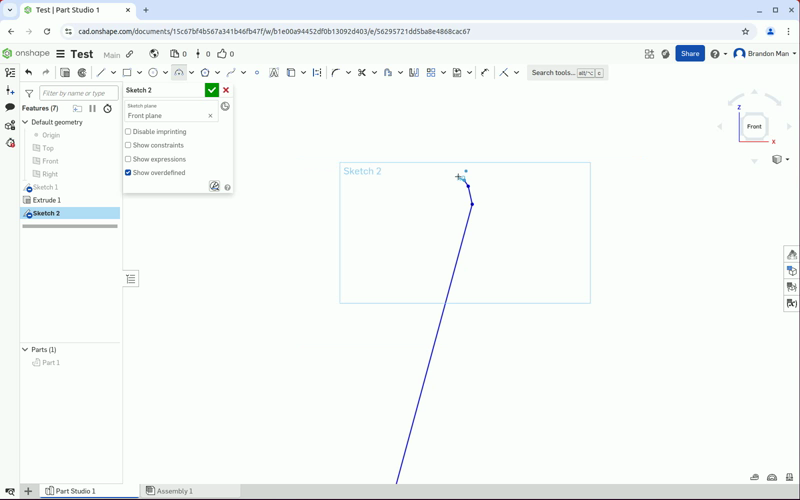
scroll(-6)
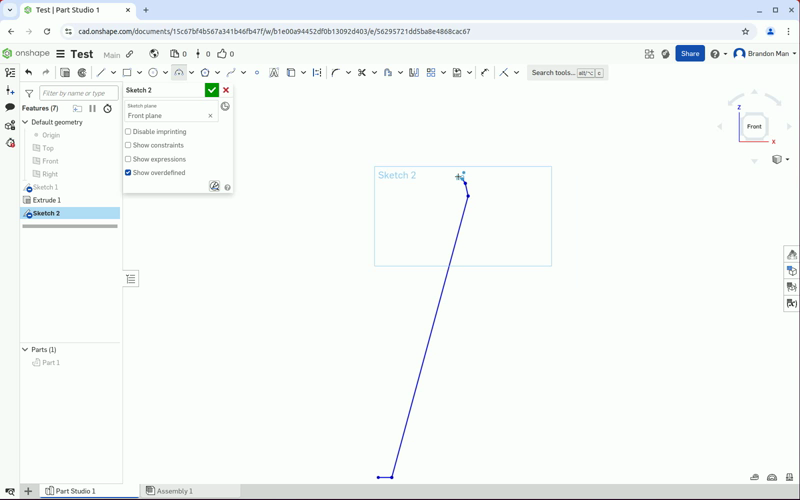
scroll(-6)
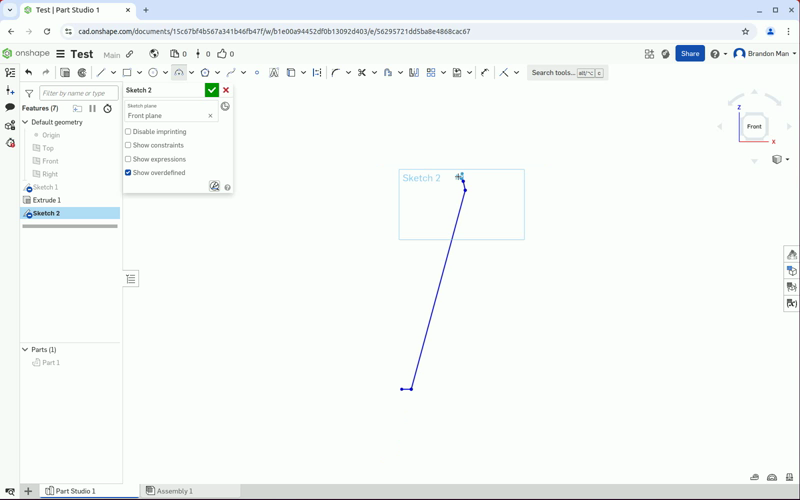
scroll(-6)
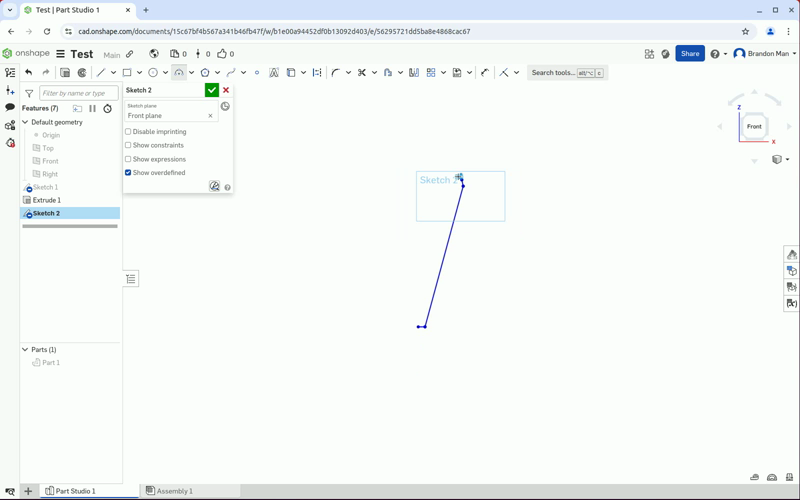
scroll(-6)
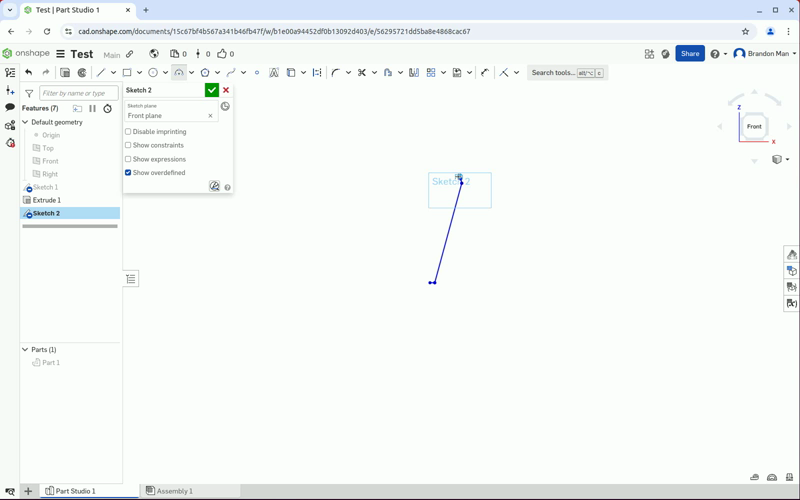
mouse_move(458, 176)
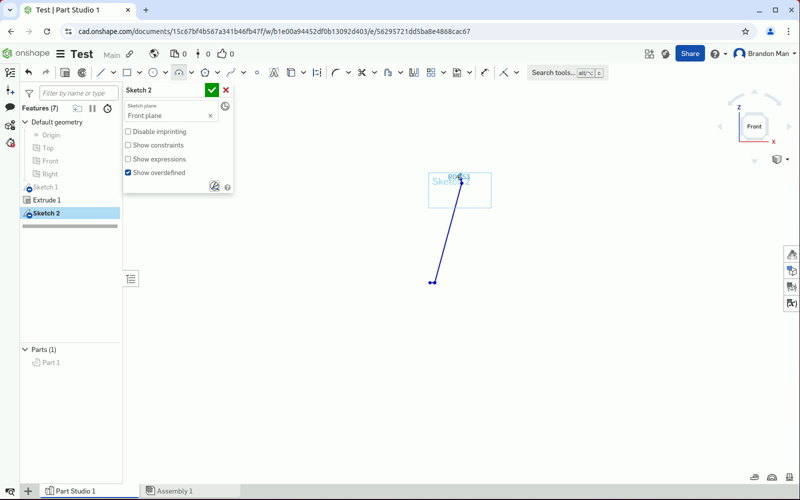
scroll(6)
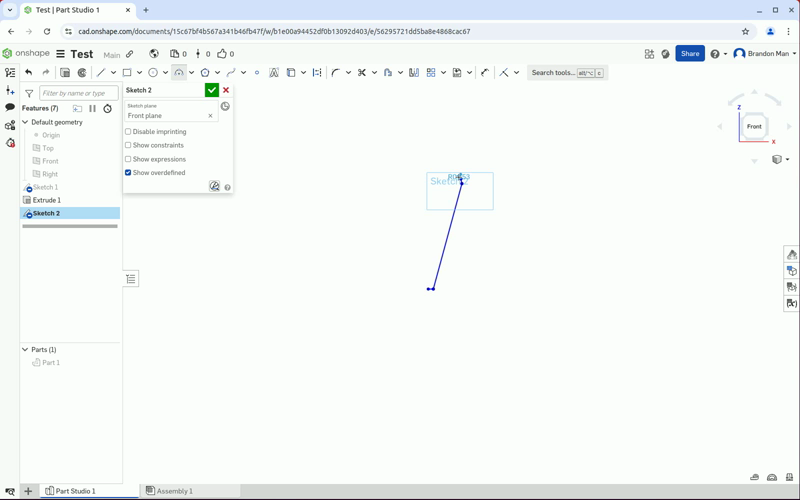
scroll(6)
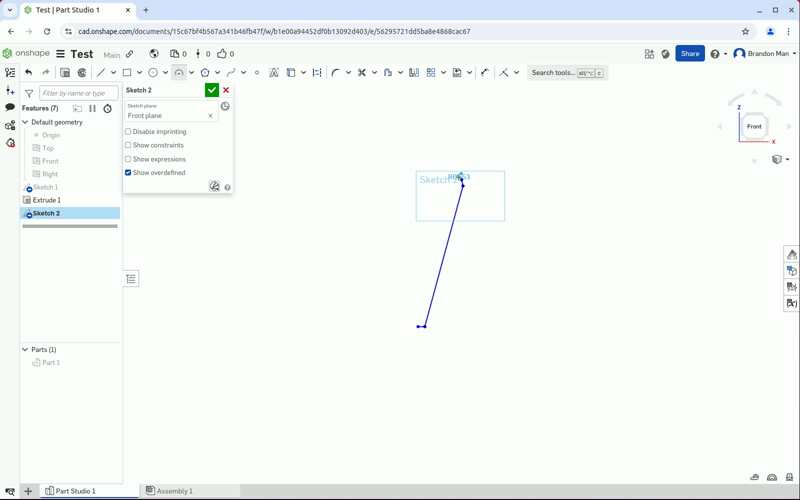
scroll(6)
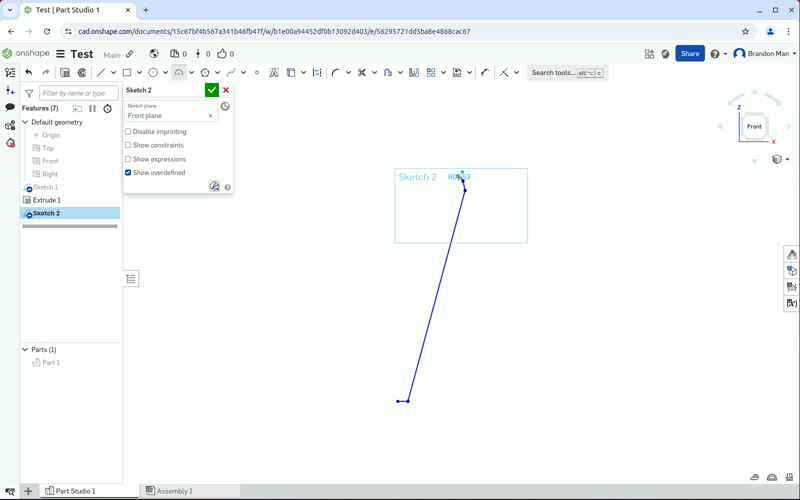
scroll(6)
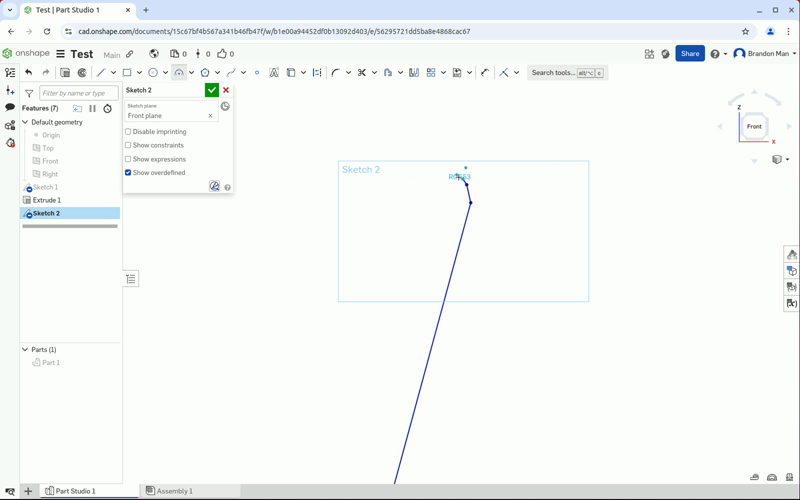
scroll(6)
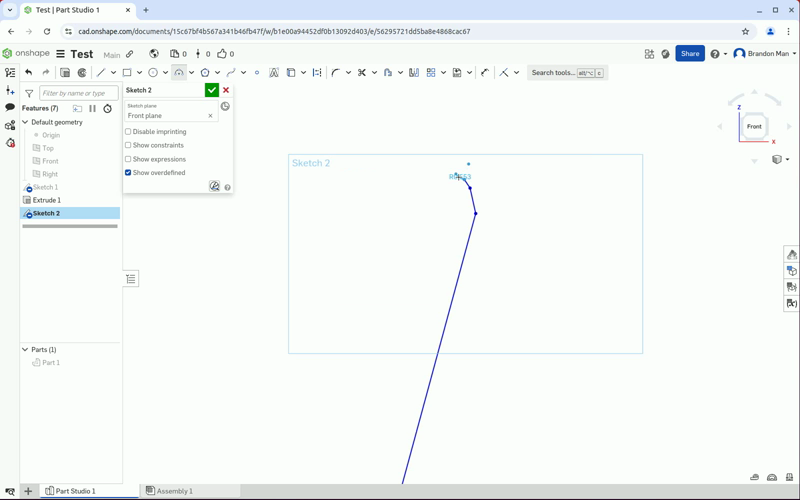
scroll(6)
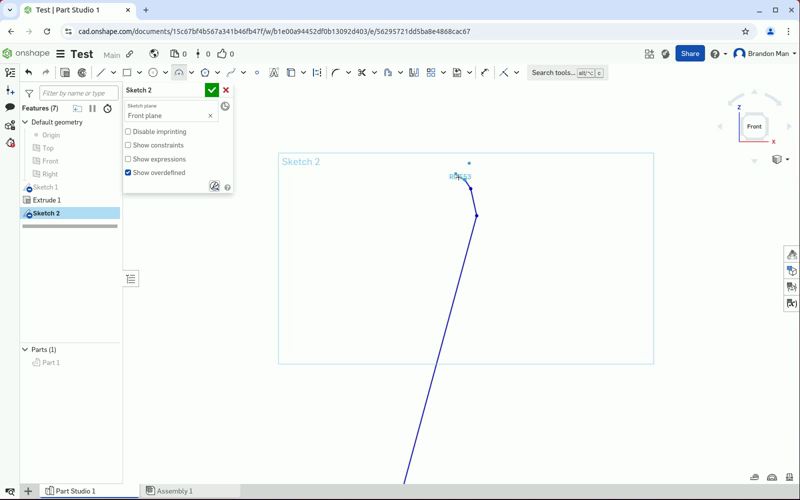
scroll(6)
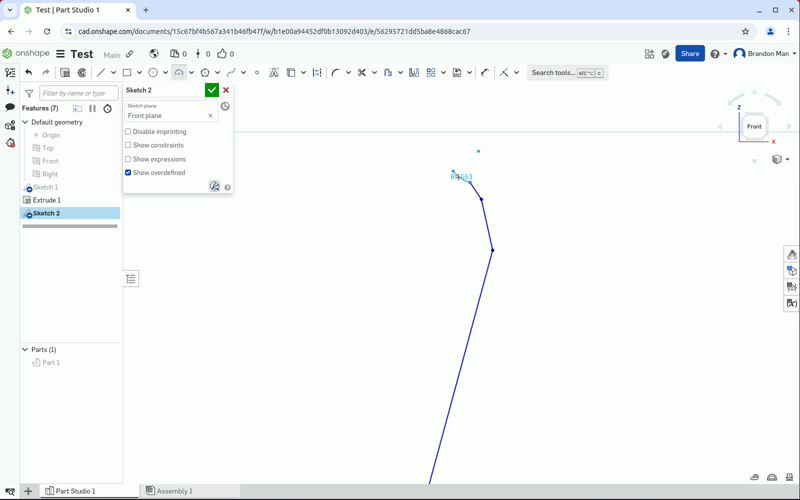
click(458, 176)
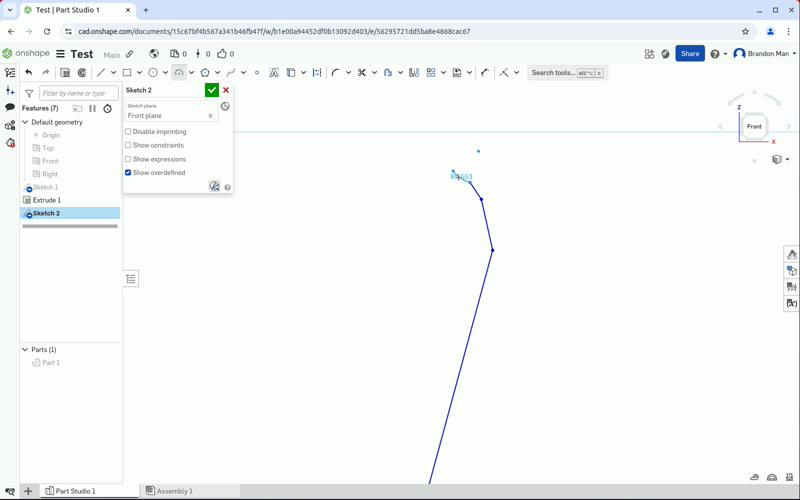
scroll(-6)
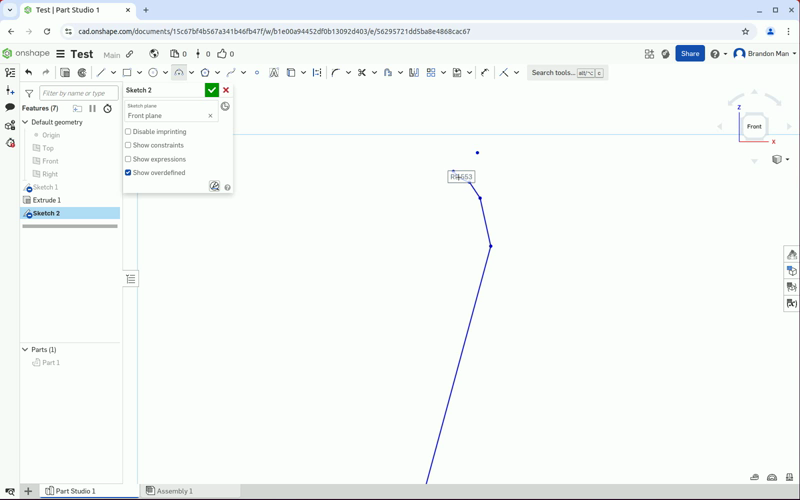
scroll(-6)
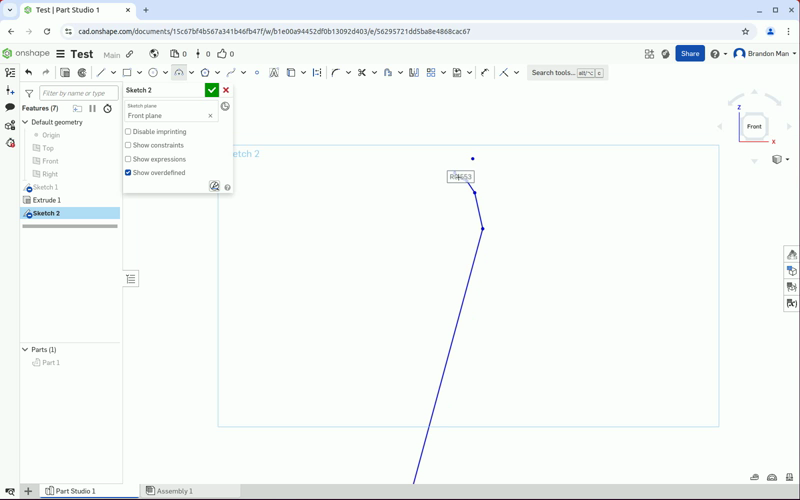
scroll(-6)
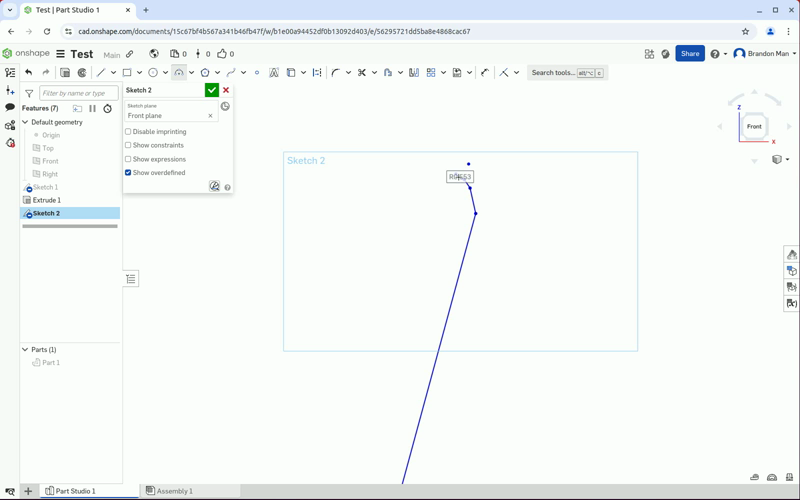
scroll(-6)
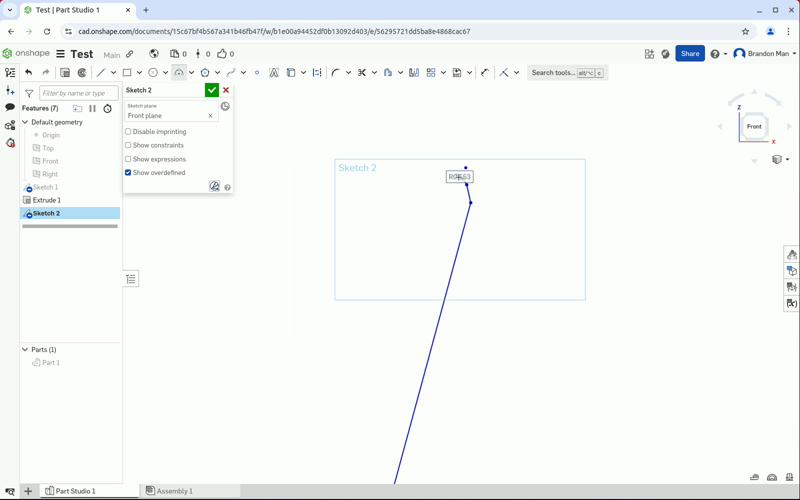
scroll(-6)
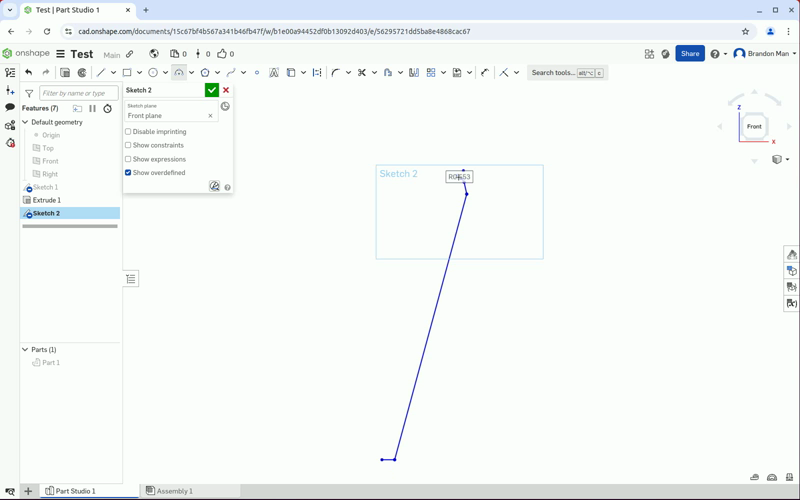
scroll(-6)
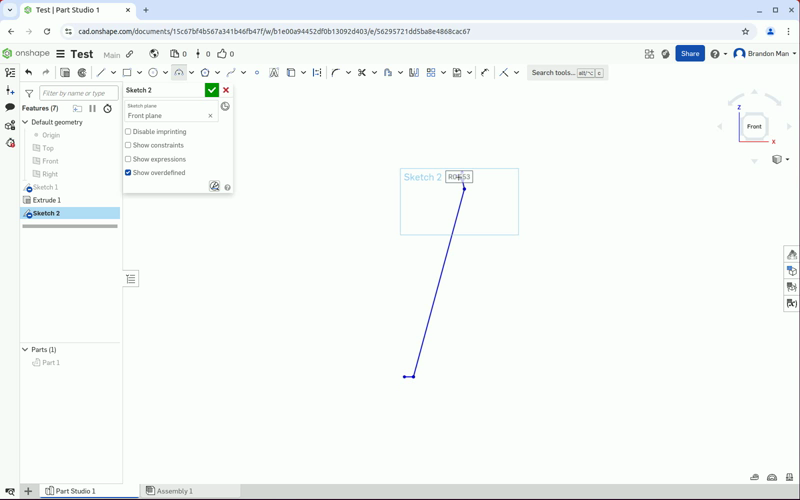
scroll(-6)
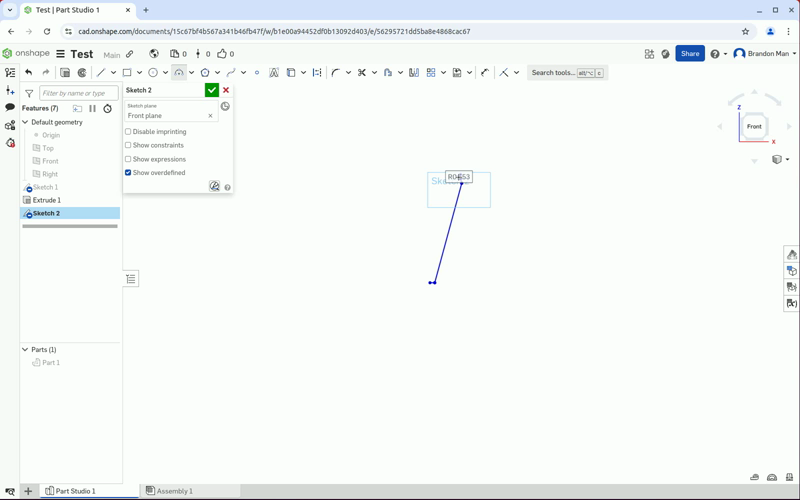
key_up(shift)
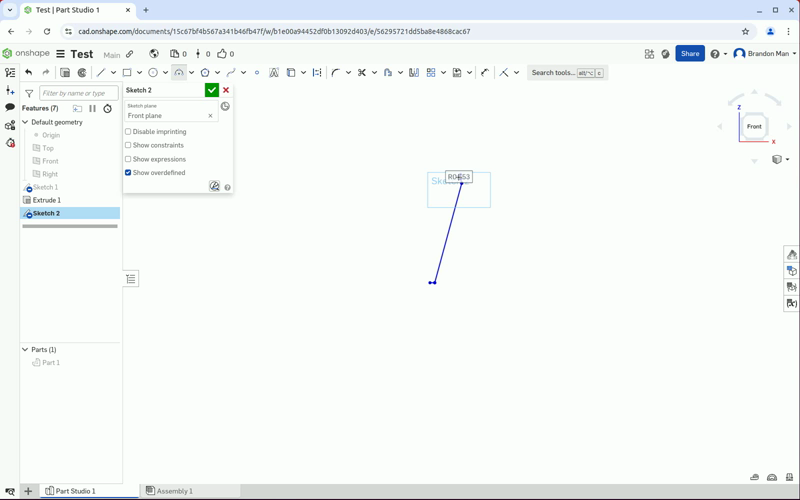
key(esc)
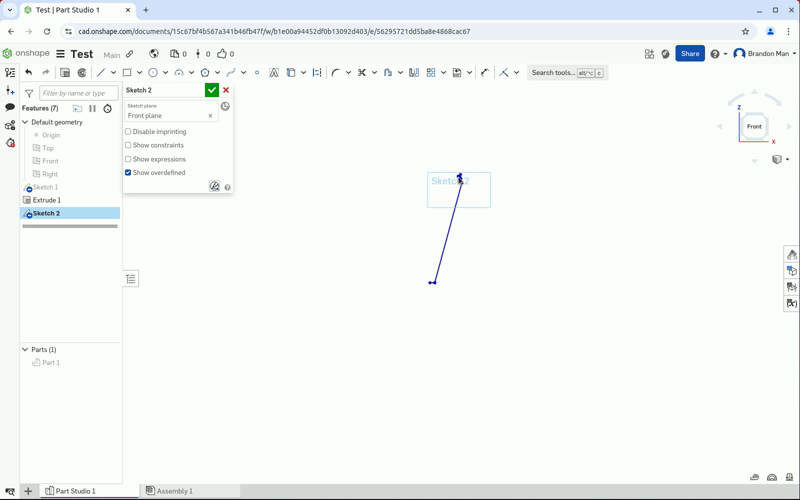
key(l)
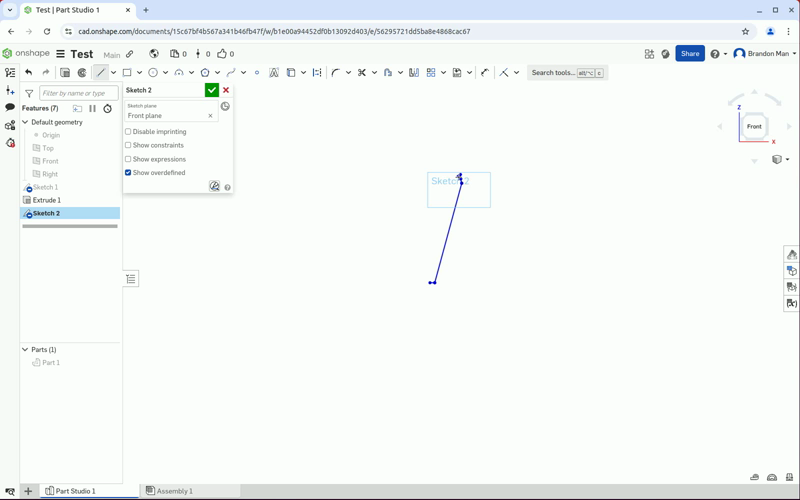
mouse_move(458, 176)
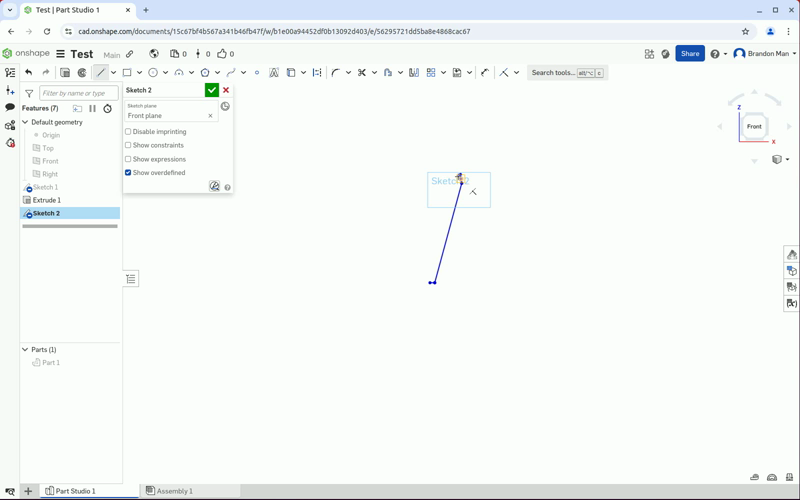
scroll(6)
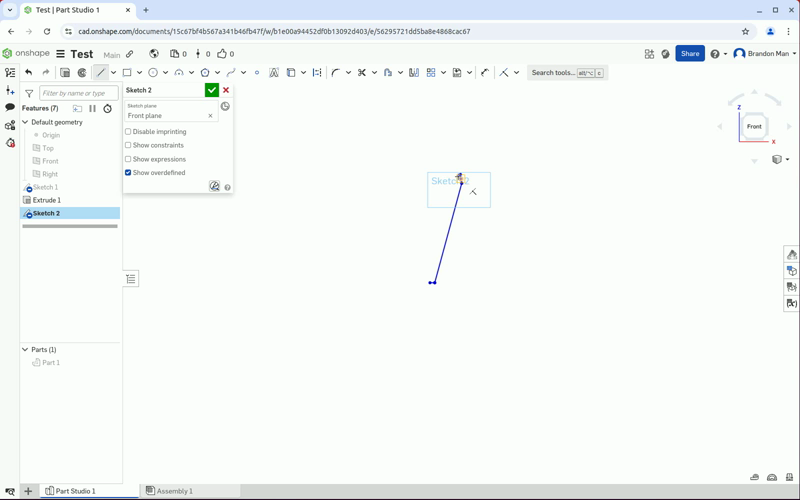
scroll(6)
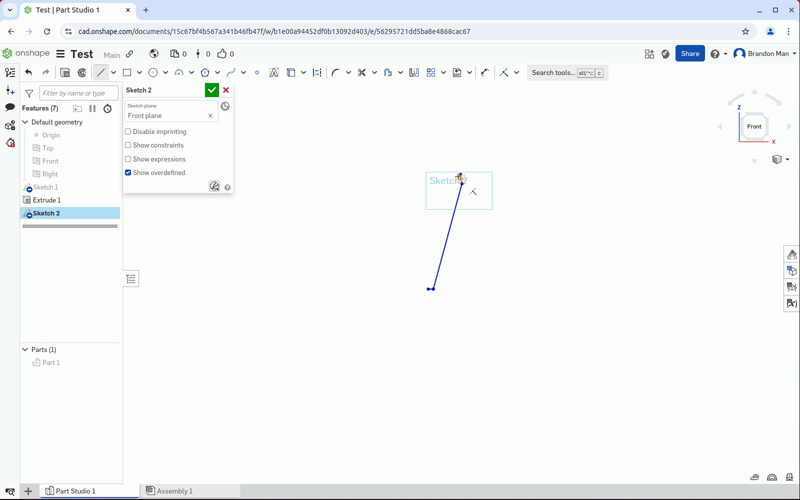
scroll(6)
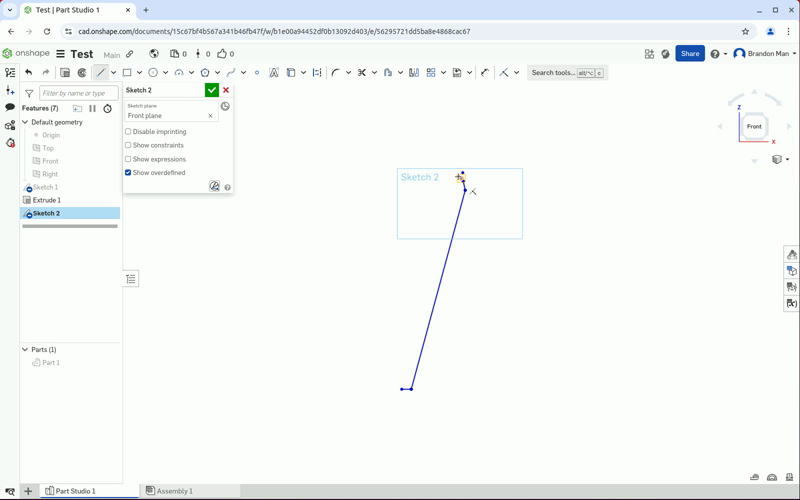
scroll(6)
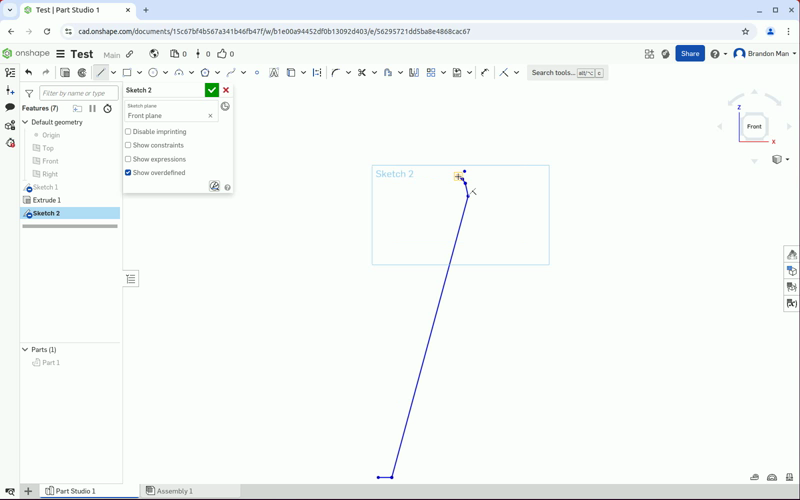
scroll(6)
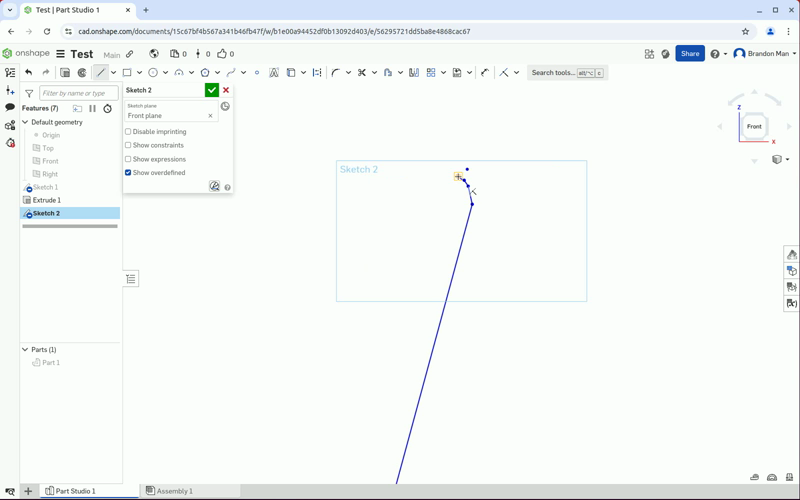
scroll(6)
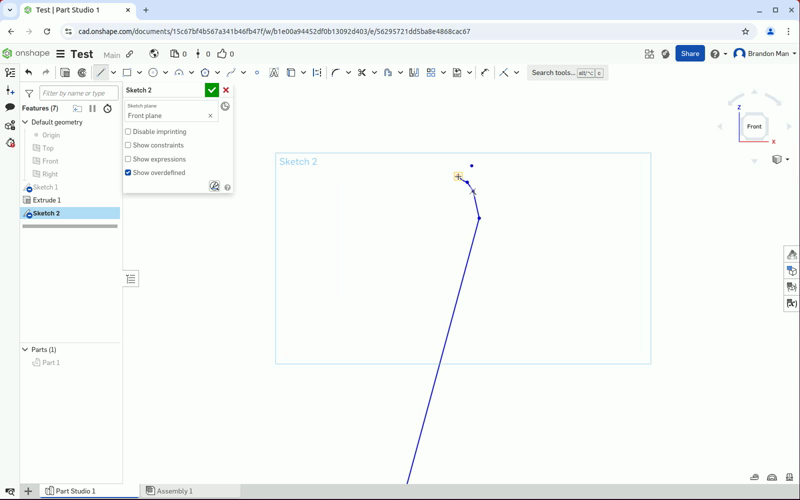
scroll(6)
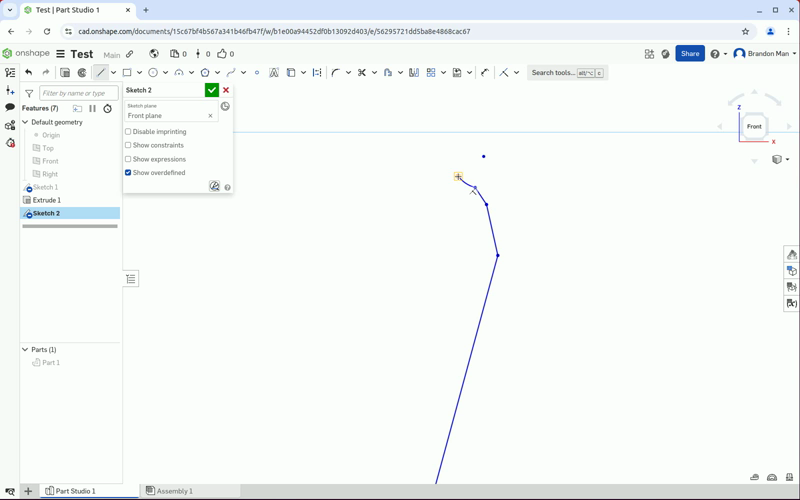
click(458, 176)
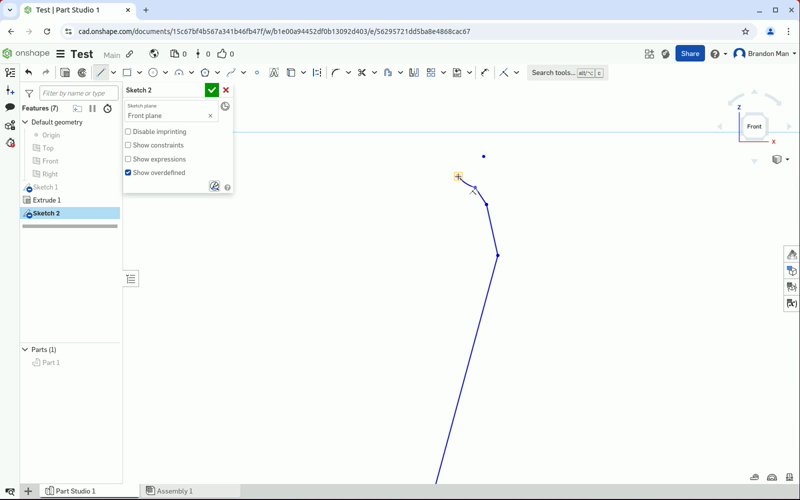
scroll(-6)
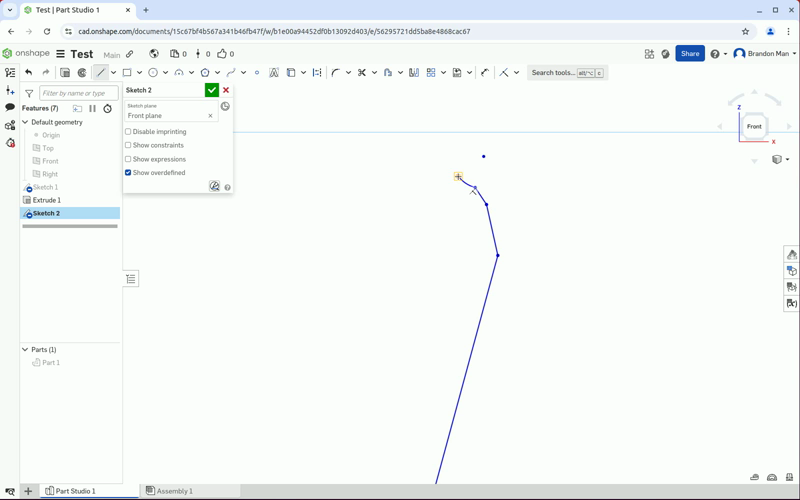
scroll(-6)
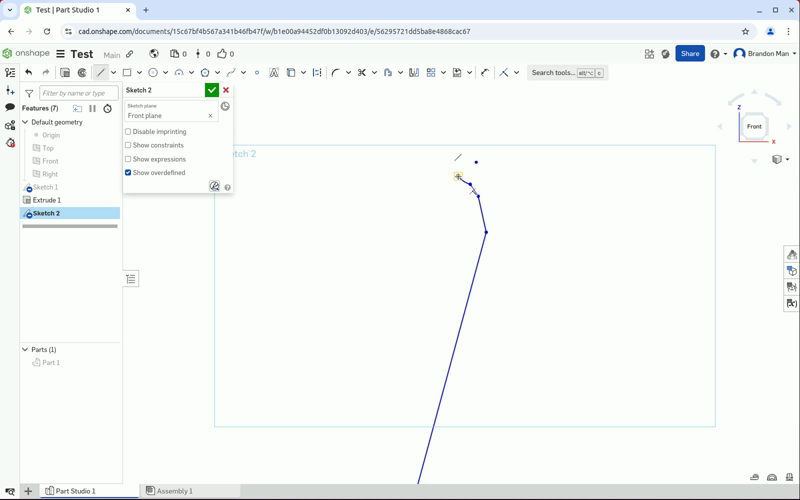
scroll(-6)
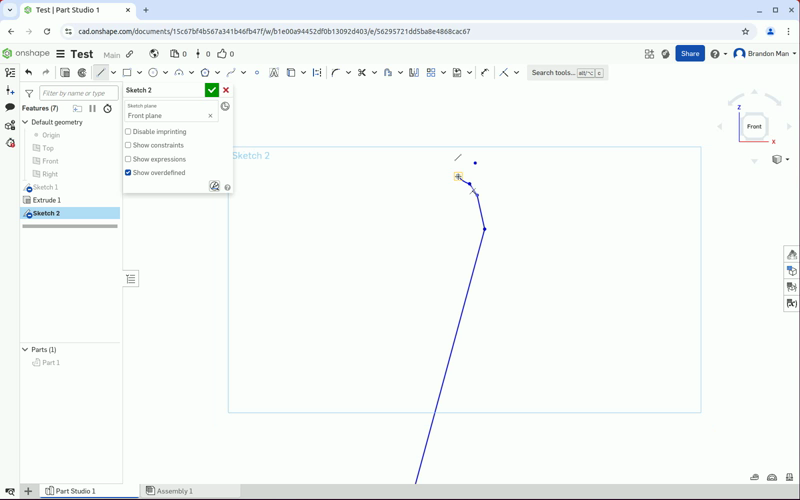
scroll(-6)
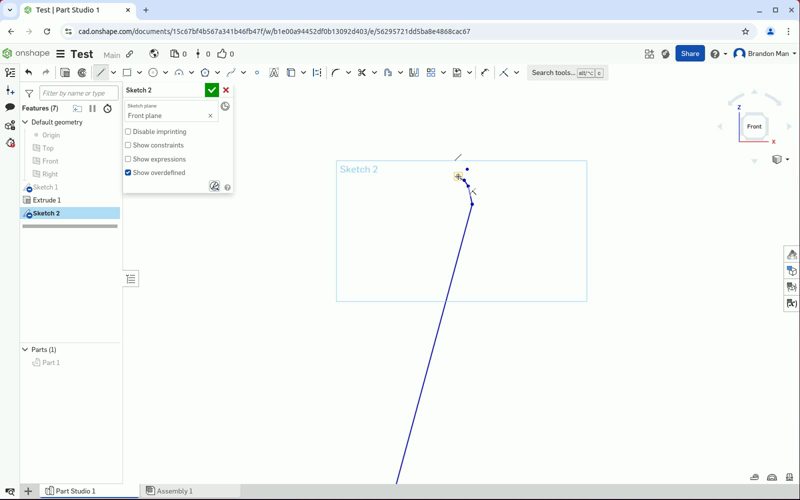
scroll(-6)
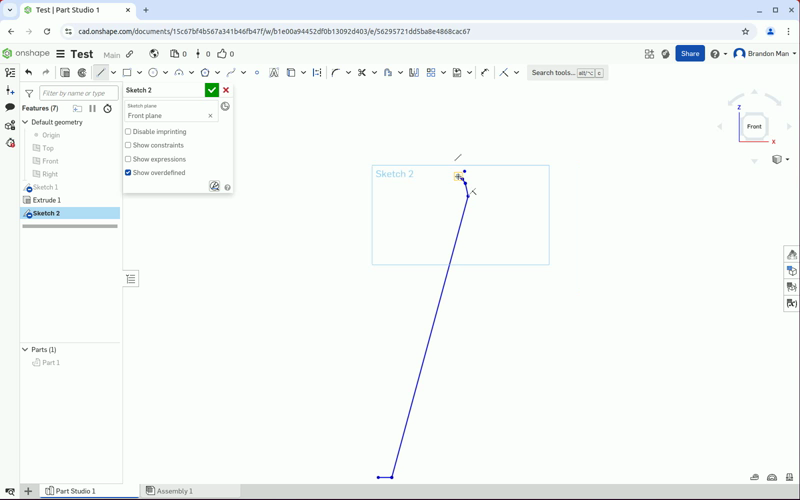
scroll(-6)
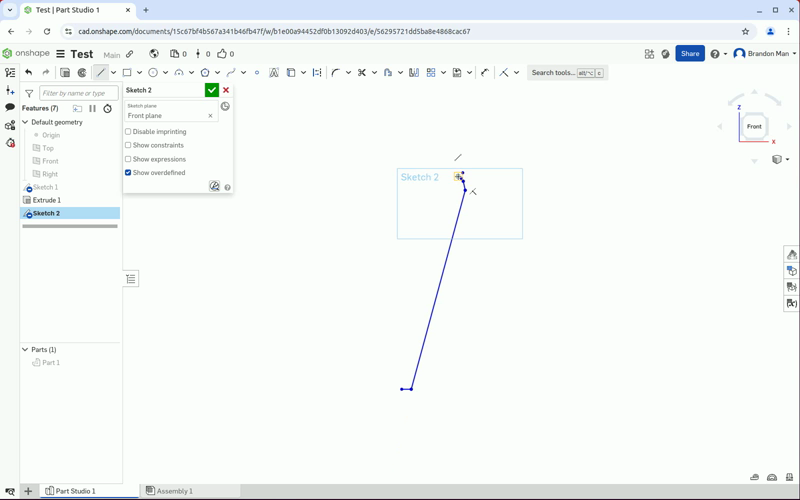
scroll(-6)
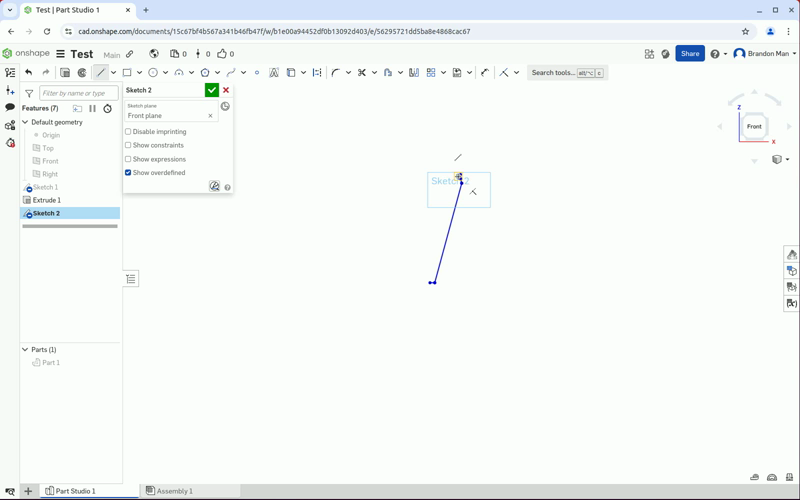
key_down(shift)
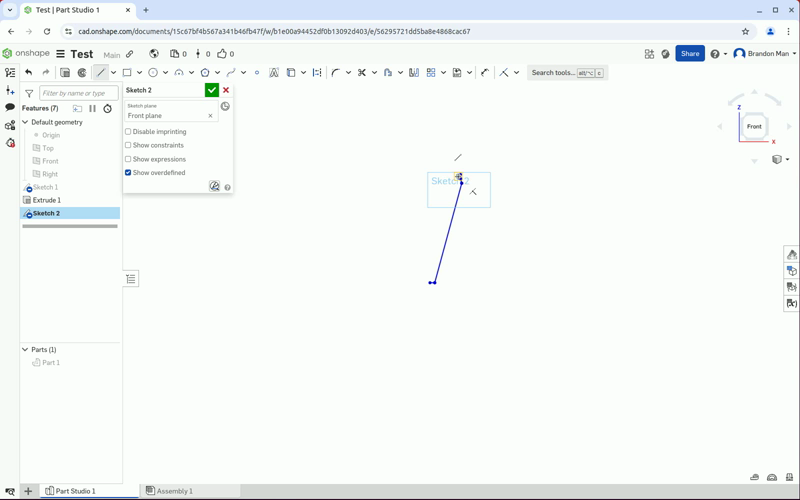
mouse_move(488, 176)
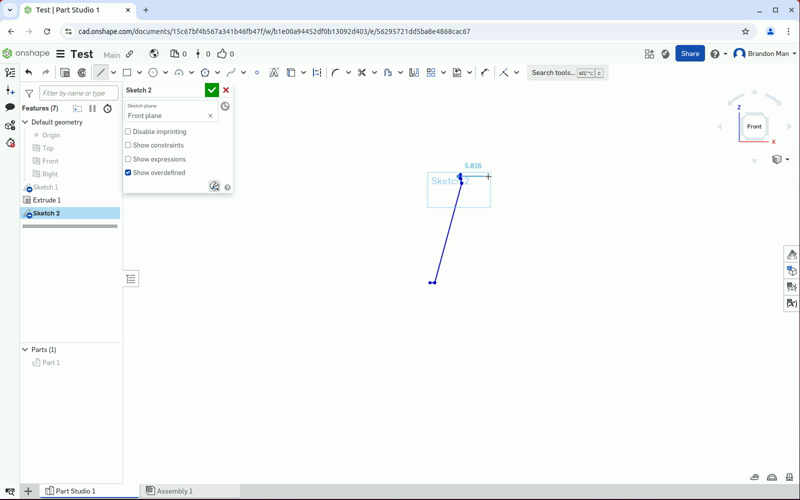
mouse_move(458, 177)
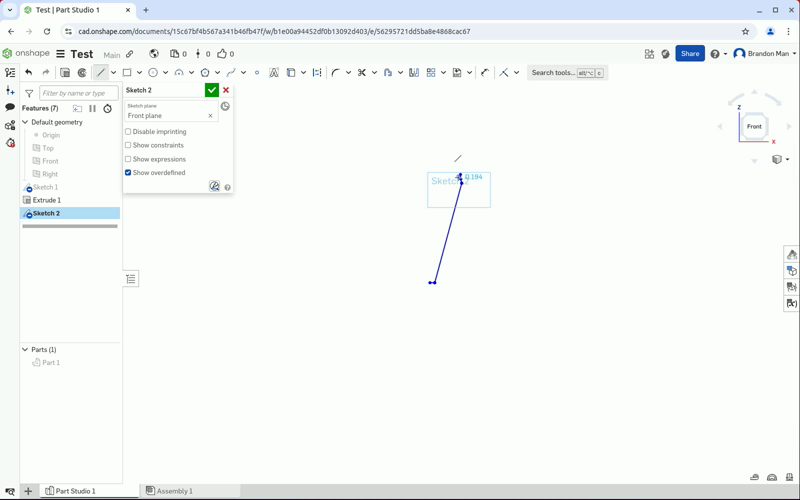
scroll(6)
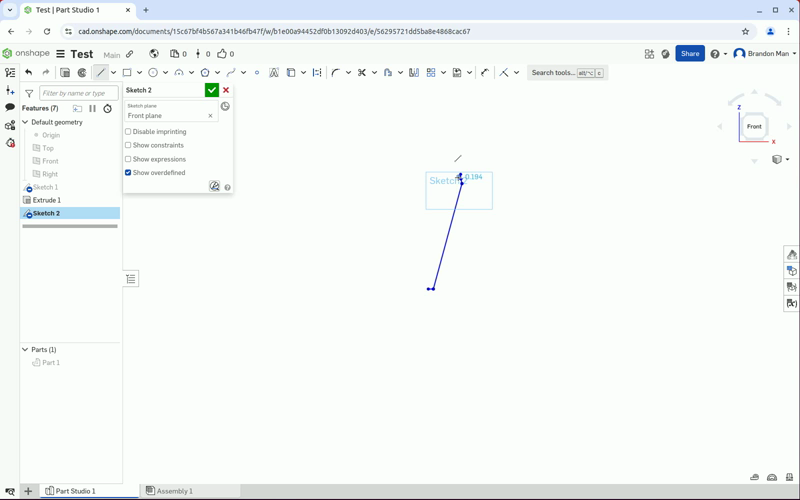
scroll(6)
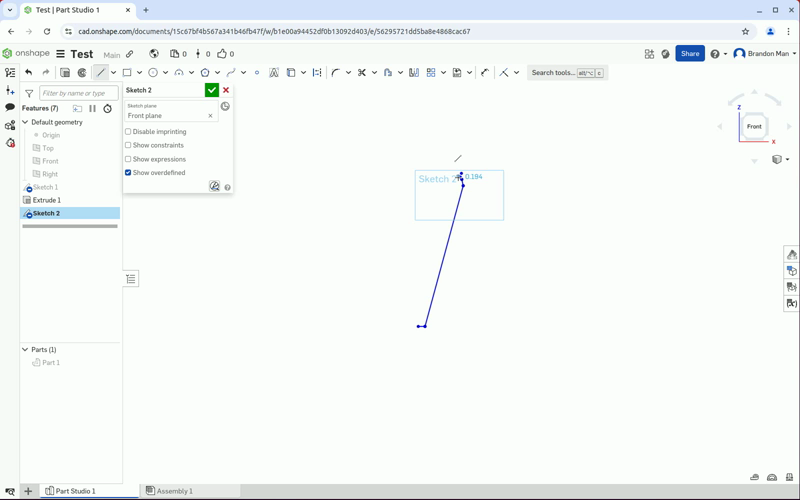
scroll(6)
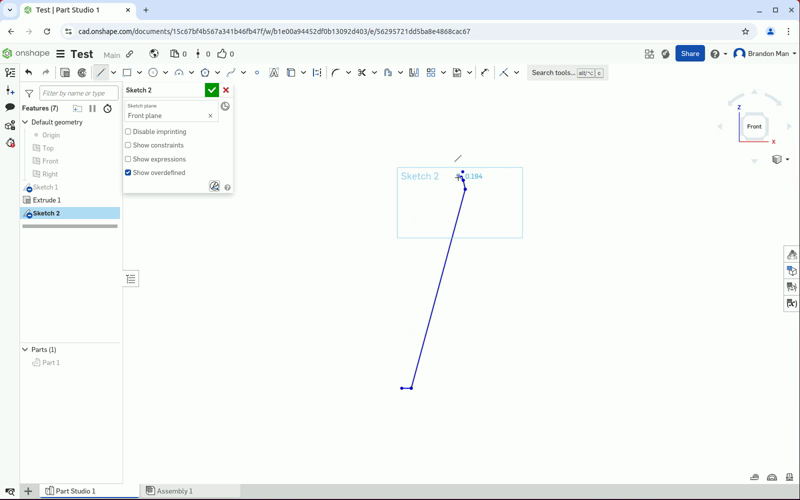
scroll(6)
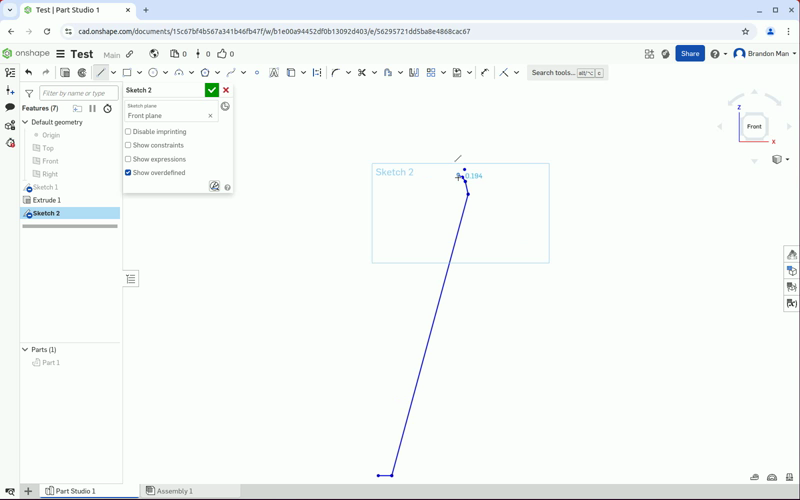
scroll(6)
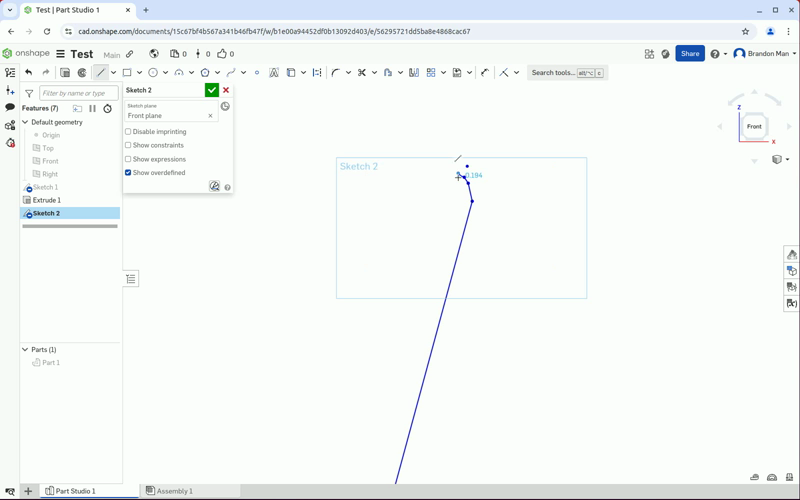
scroll(6)
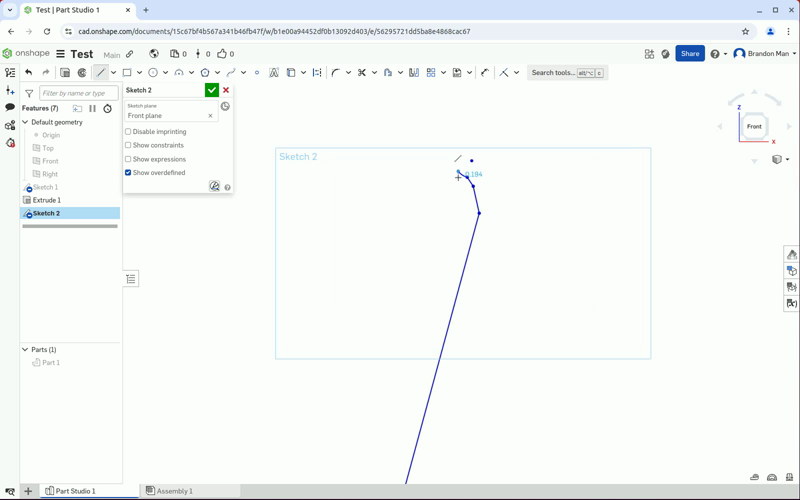
scroll(6)
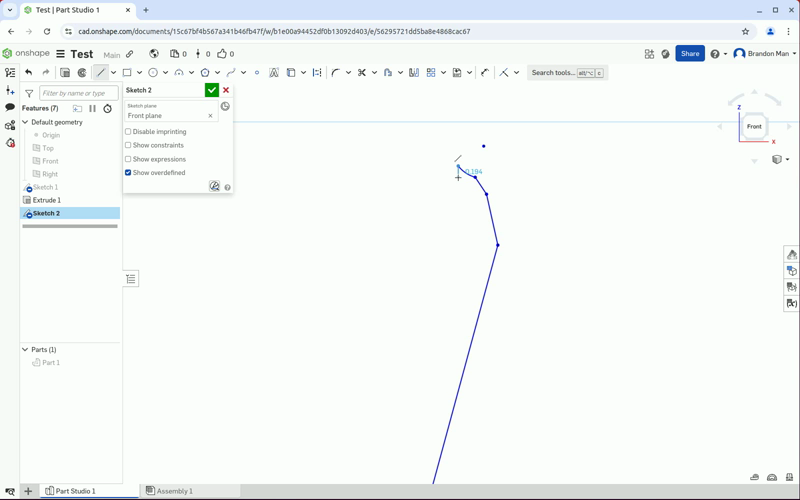
click(458, 177)
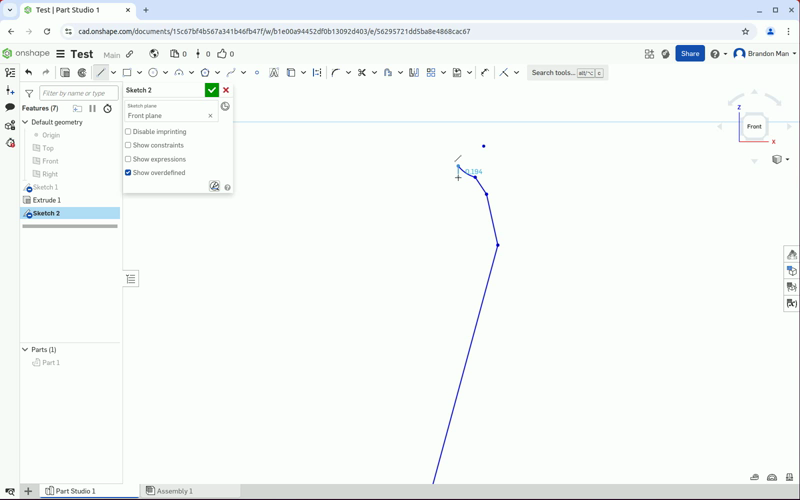
scroll(-6)
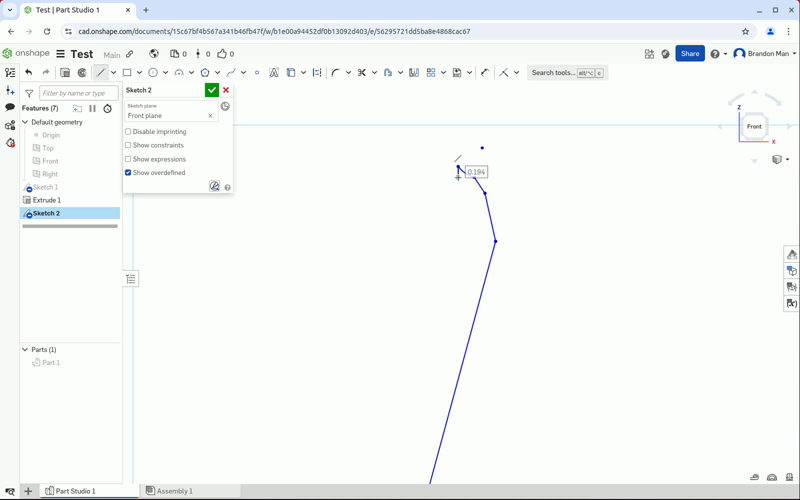
scroll(-6)
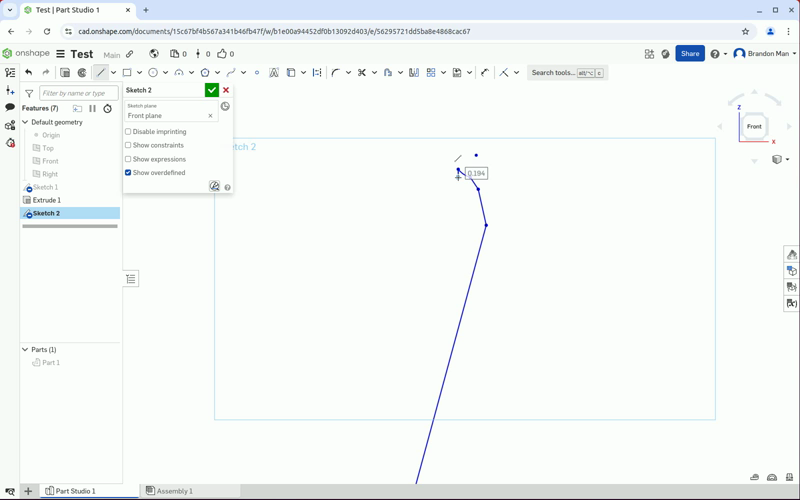
scroll(-6)
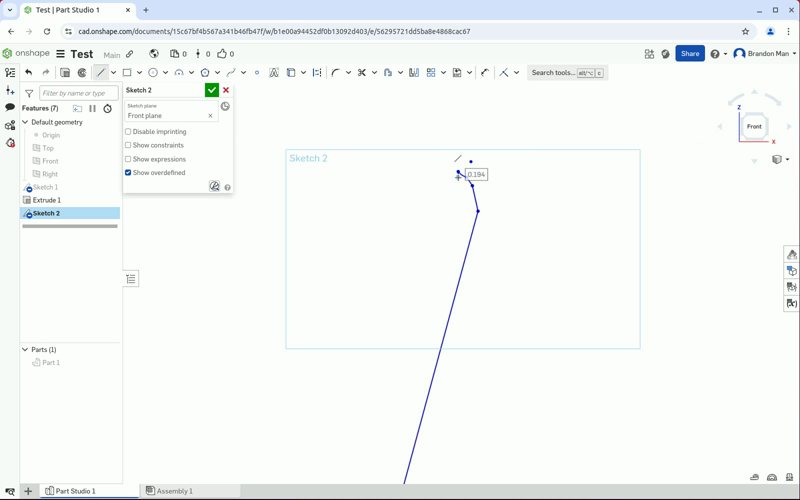
scroll(-6)
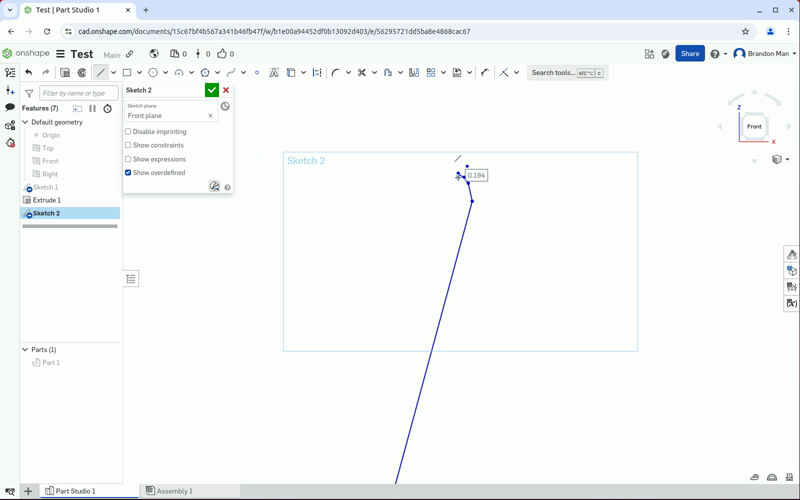
scroll(-6)
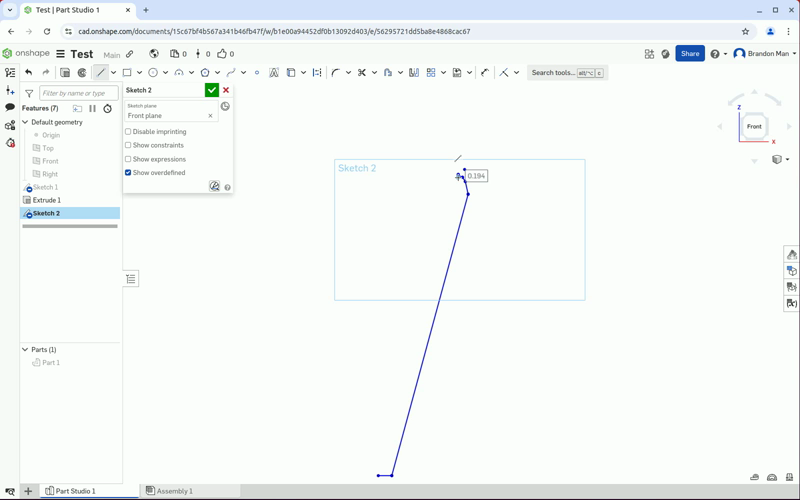
scroll(-6)
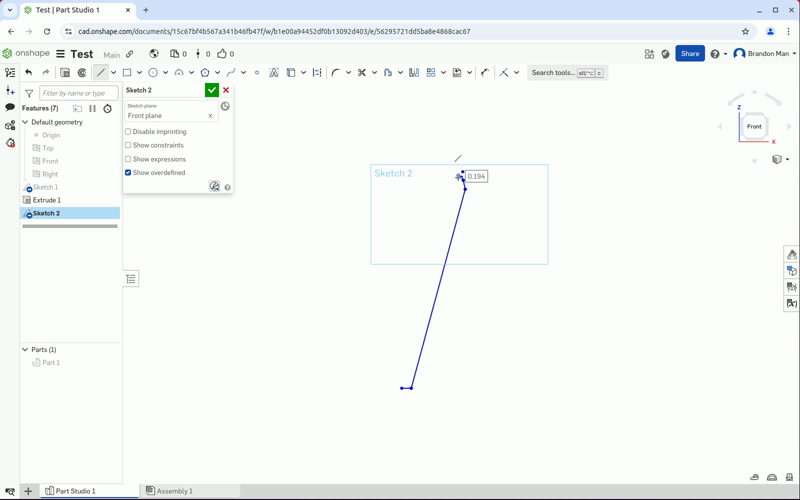
scroll(-6)
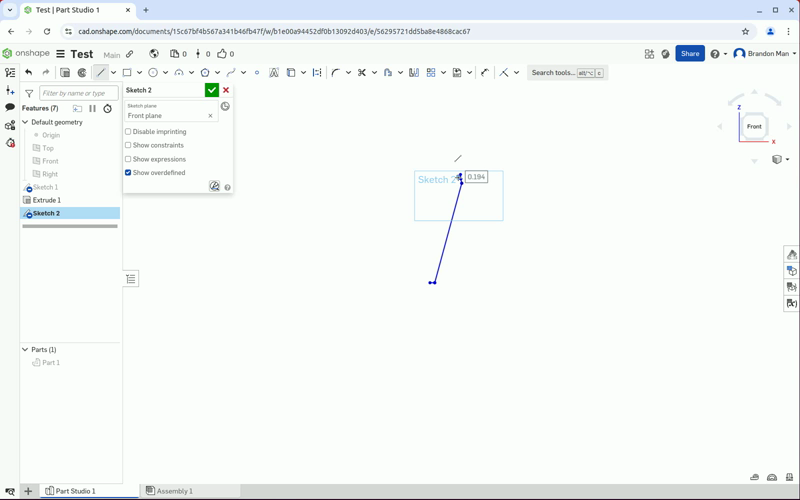
key_up(shift)
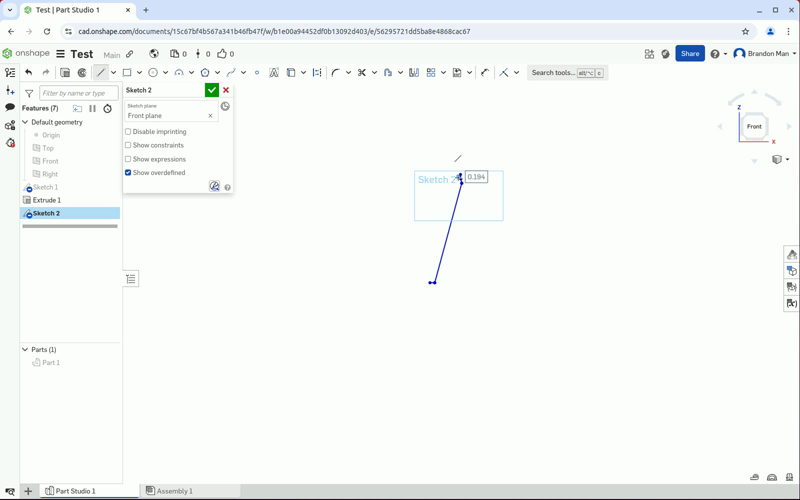
key_down(shift)
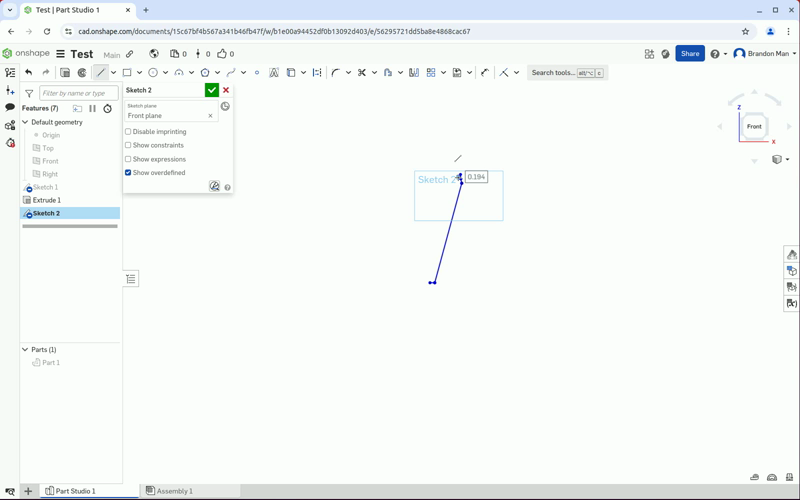
mouse_move(430, 281)
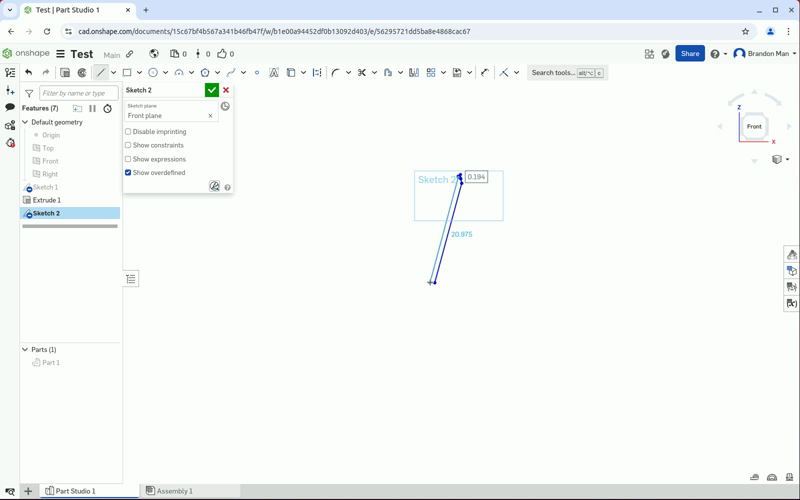
scroll(6)
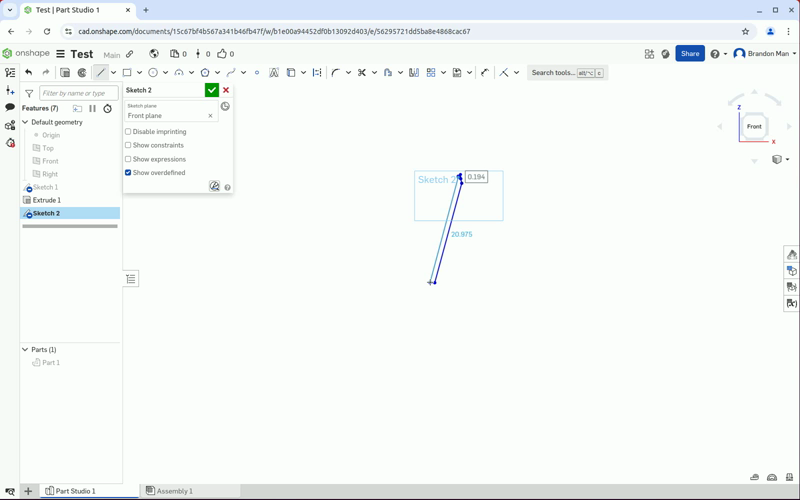
scroll(6)
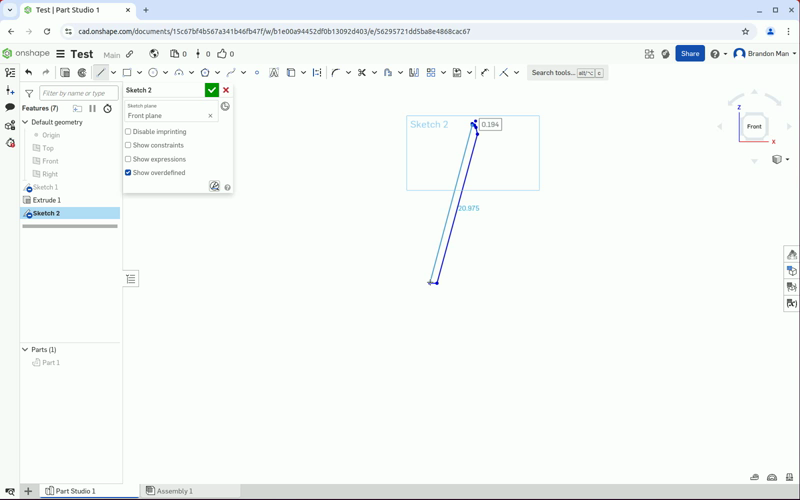
scroll(6)
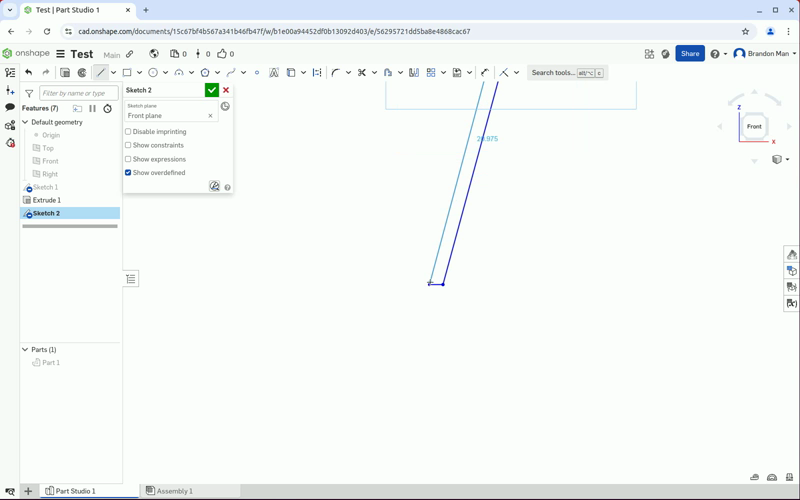
scroll(6)
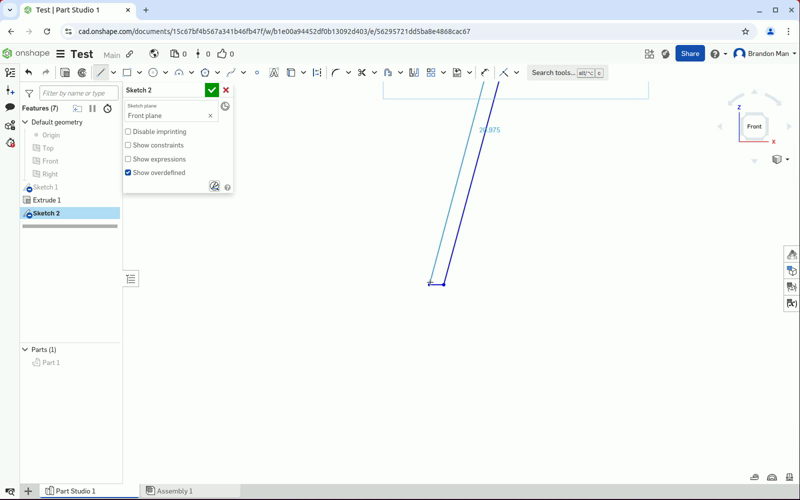
scroll(6)
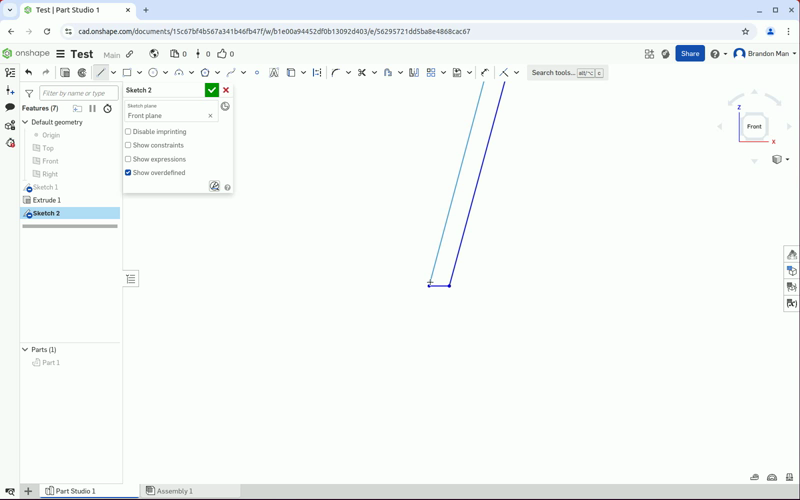
scroll(6)
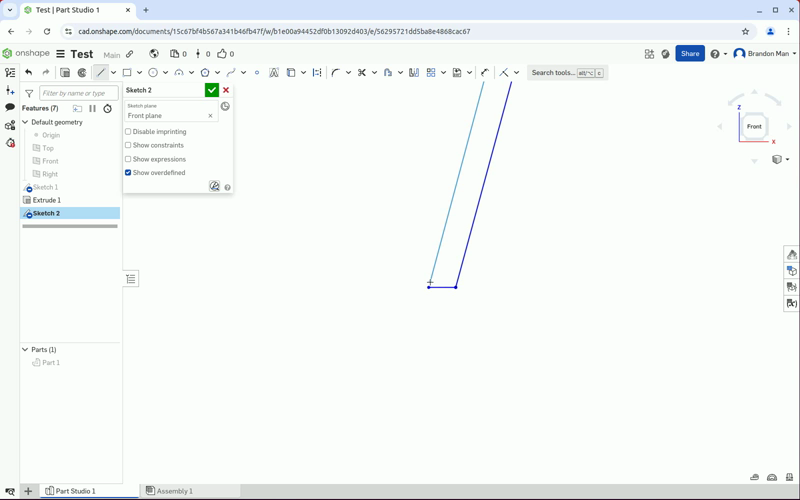
scroll(6)
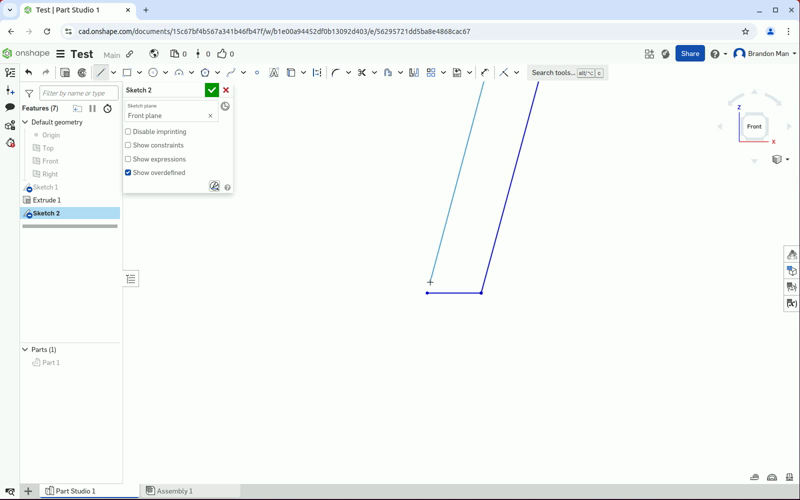
click(430, 281)
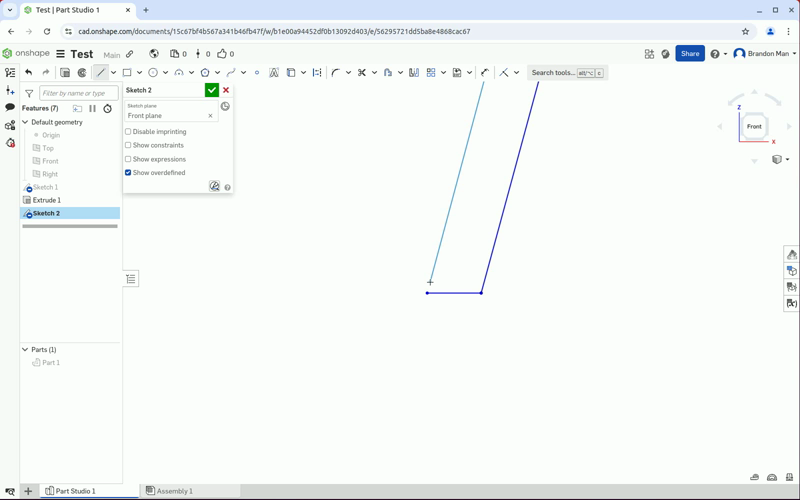
scroll(-6)
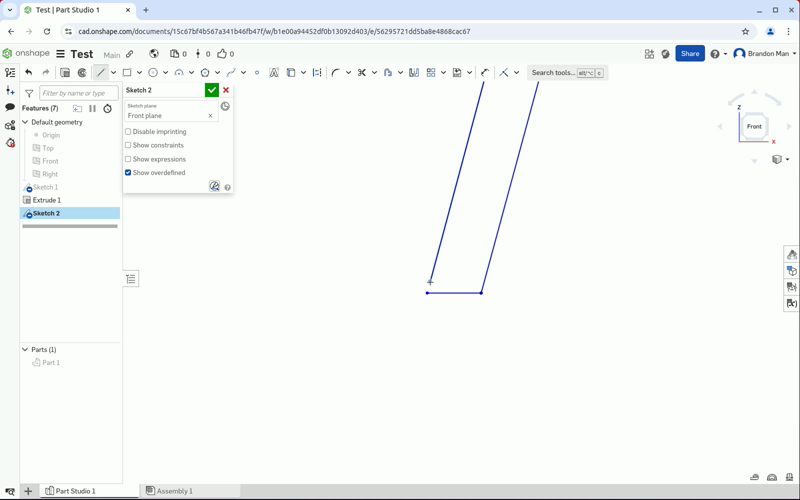
scroll(-6)
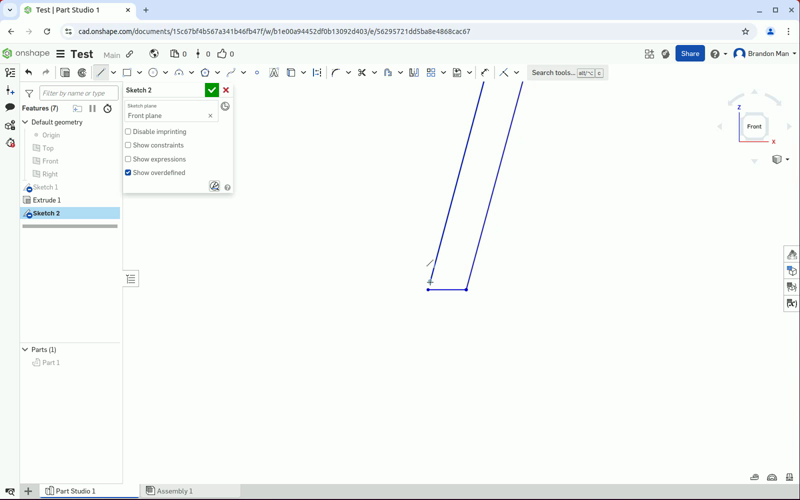
scroll(-6)
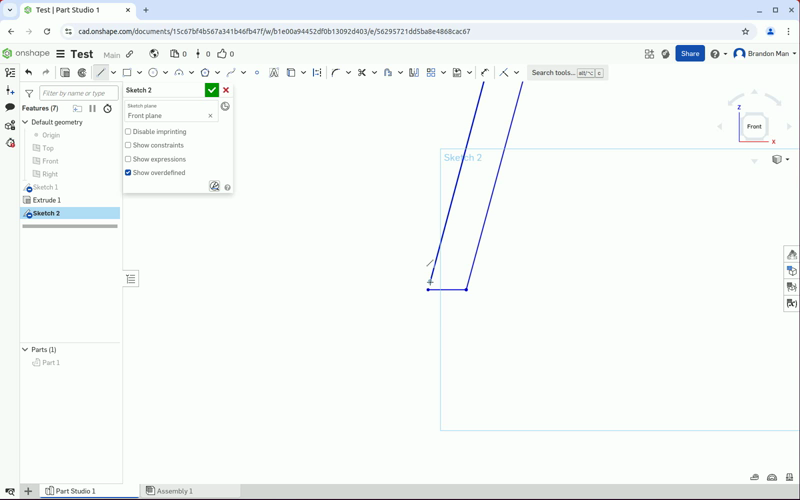
scroll(-6)
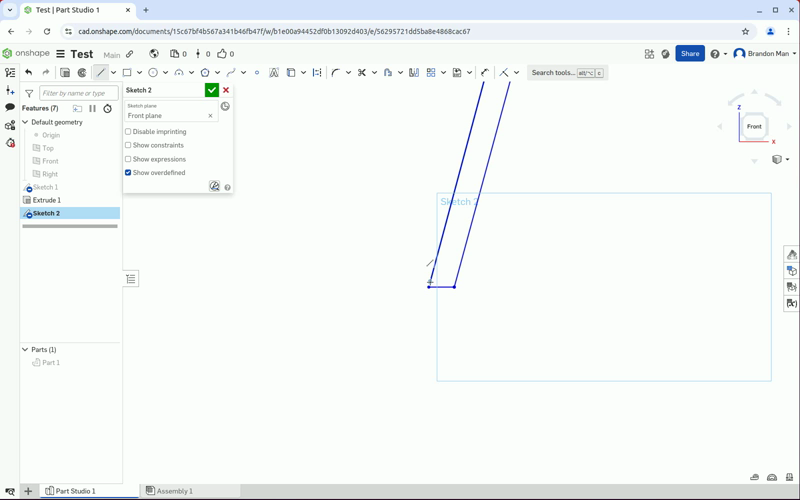
scroll(-6)
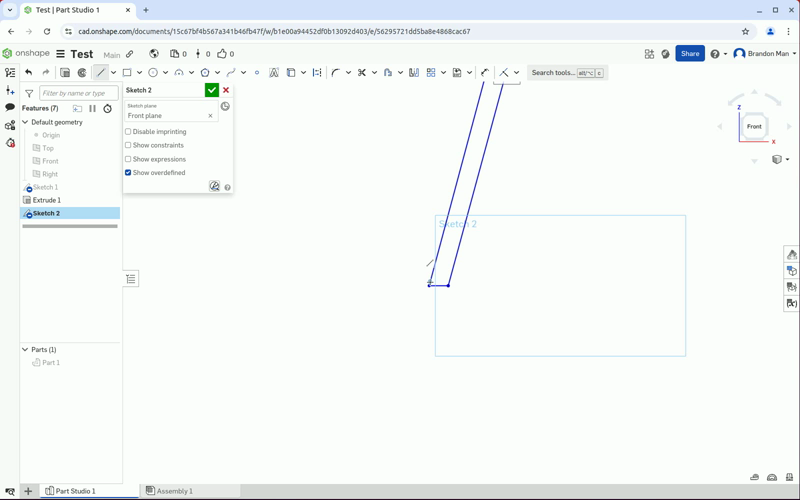
scroll(-6)
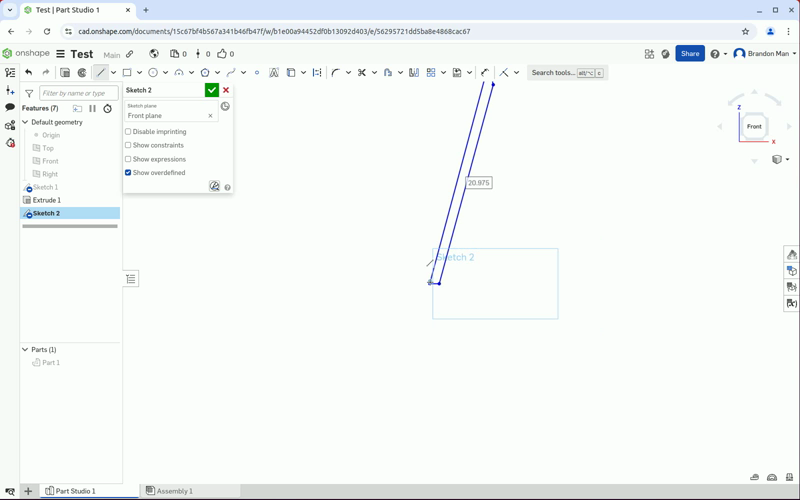
scroll(-6)
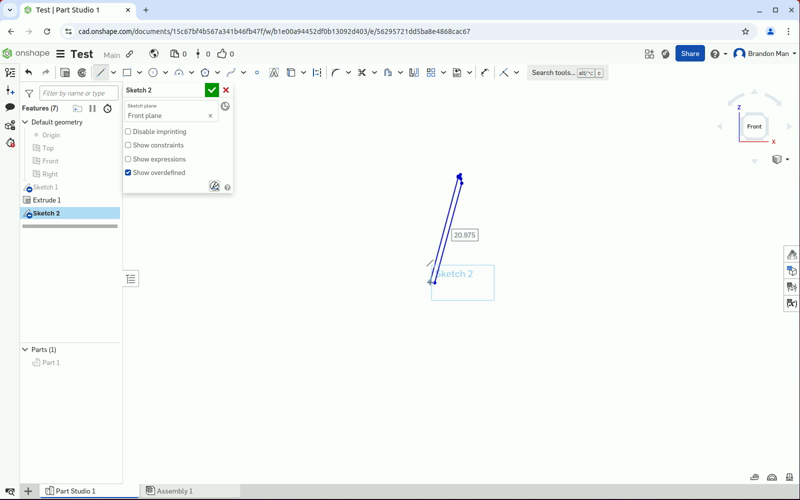
key_up(shift)
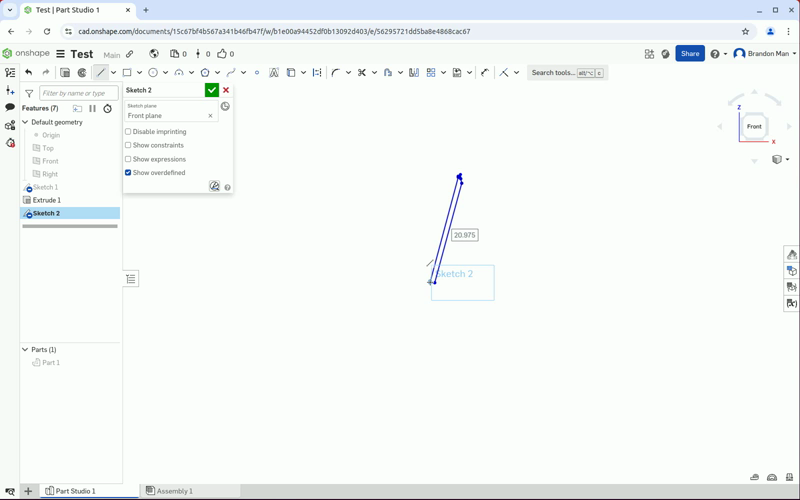
mouse_move(460, 281)
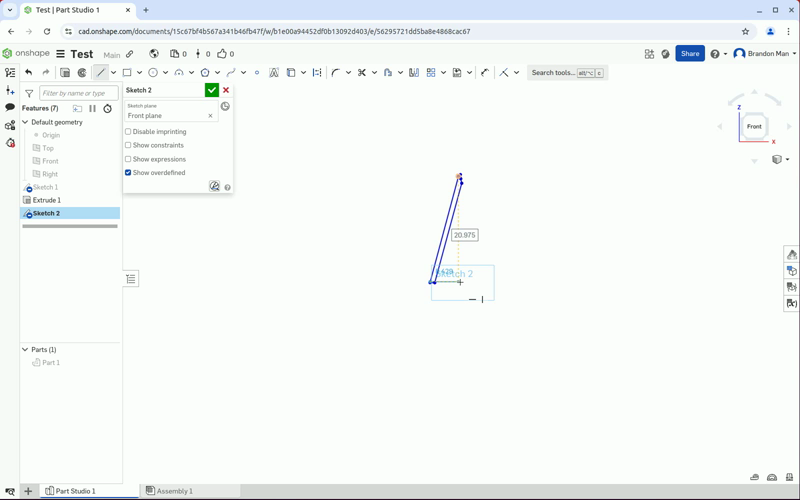
key_down(shift)
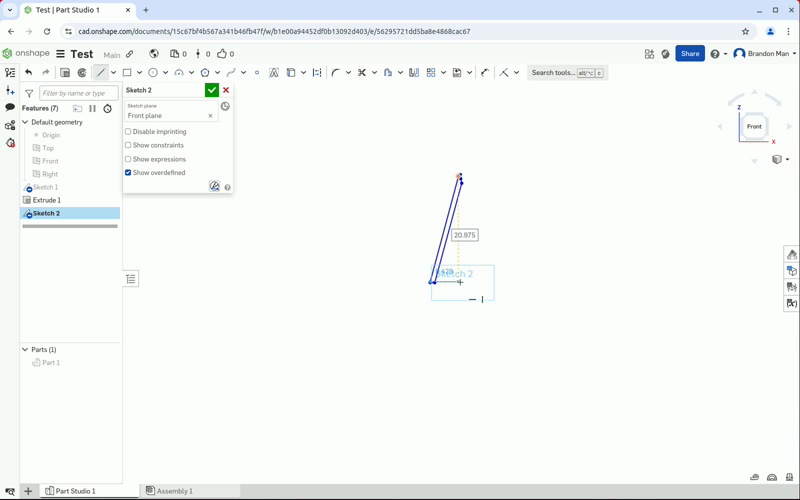
mouse_move(430, 282)
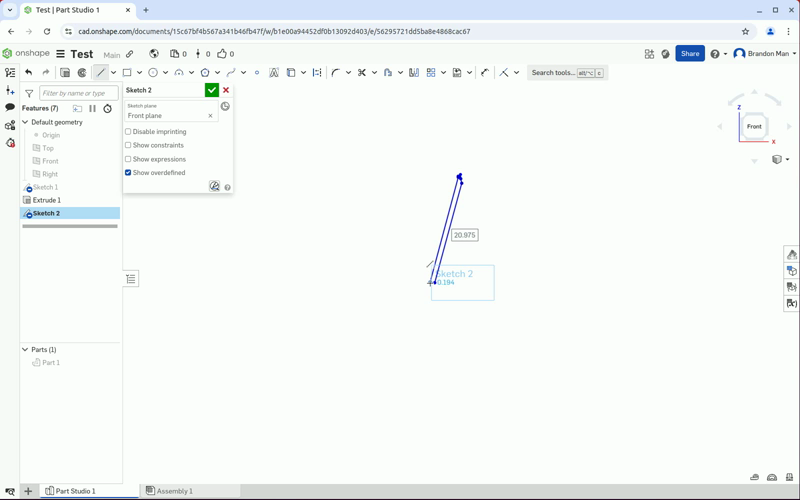
scroll(6)
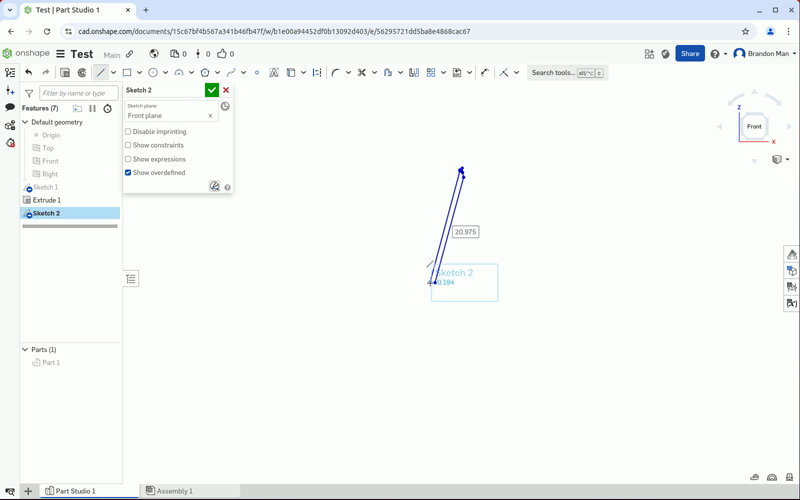
scroll(6)
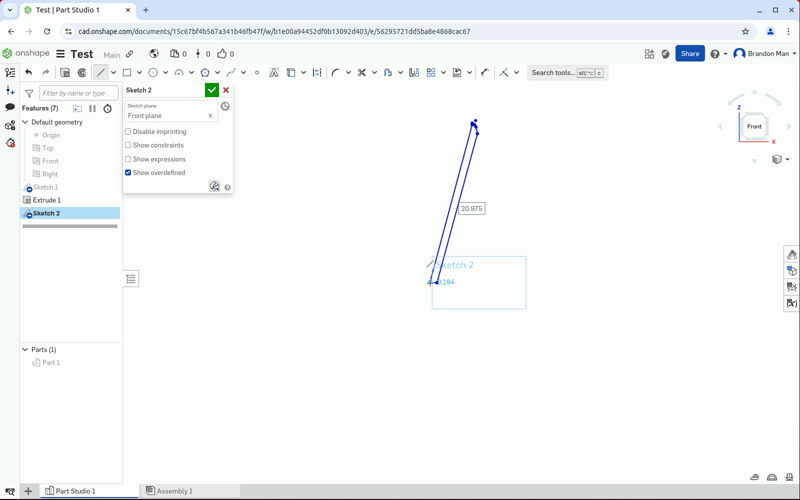
scroll(6)
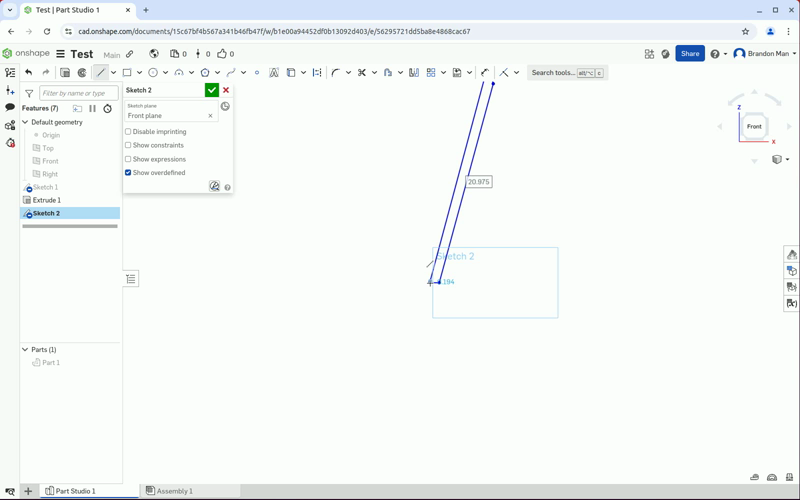
scroll(6)
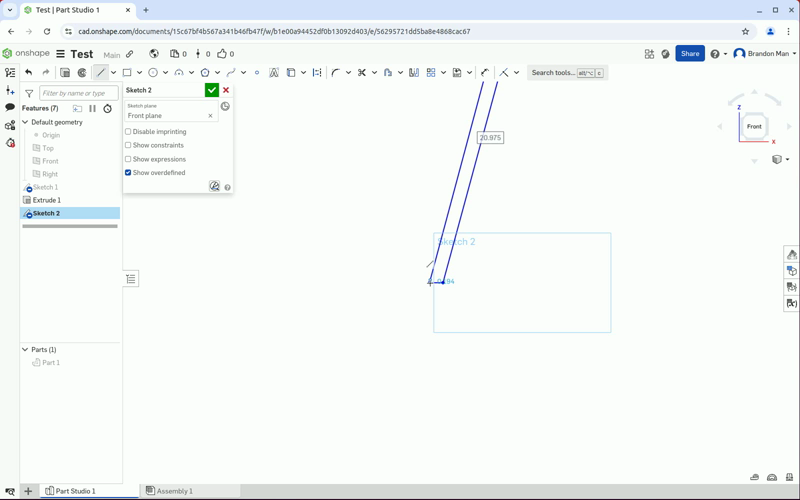
scroll(6)
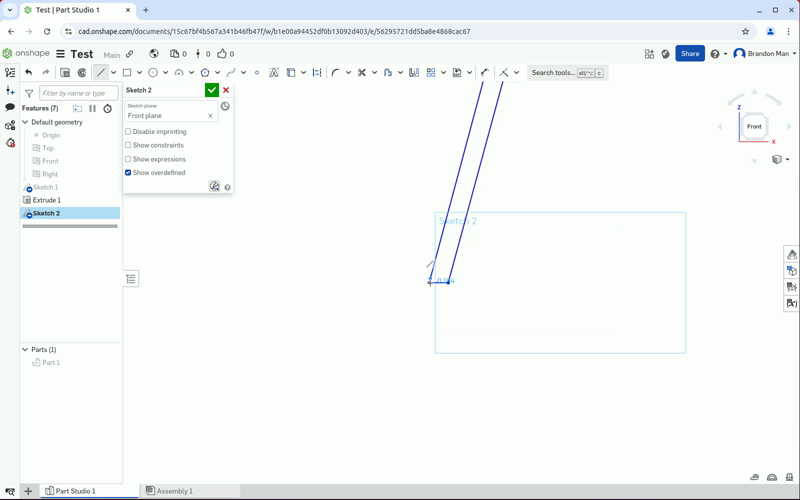
scroll(6)
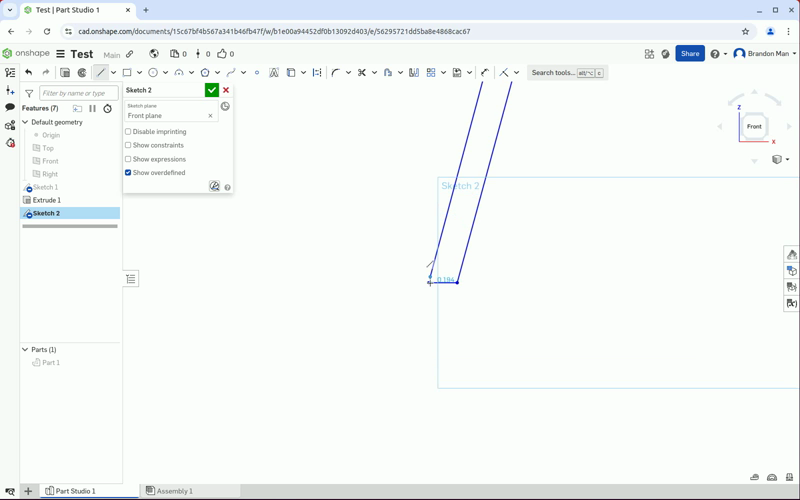
scroll(6)
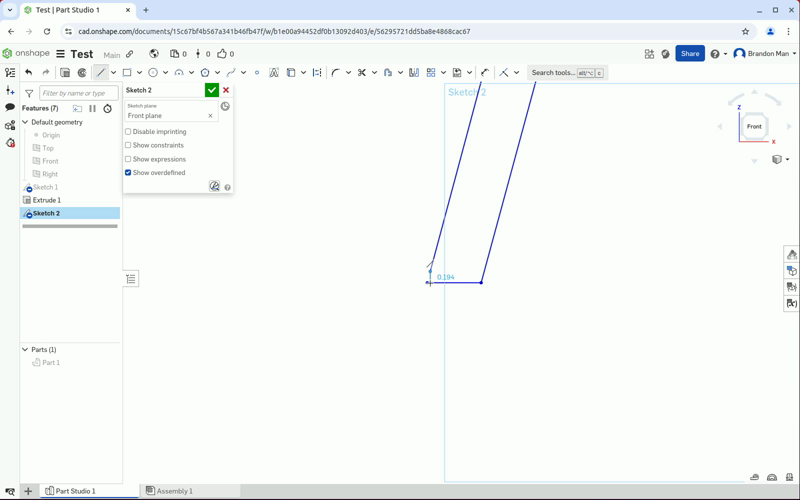
key_up(shift)
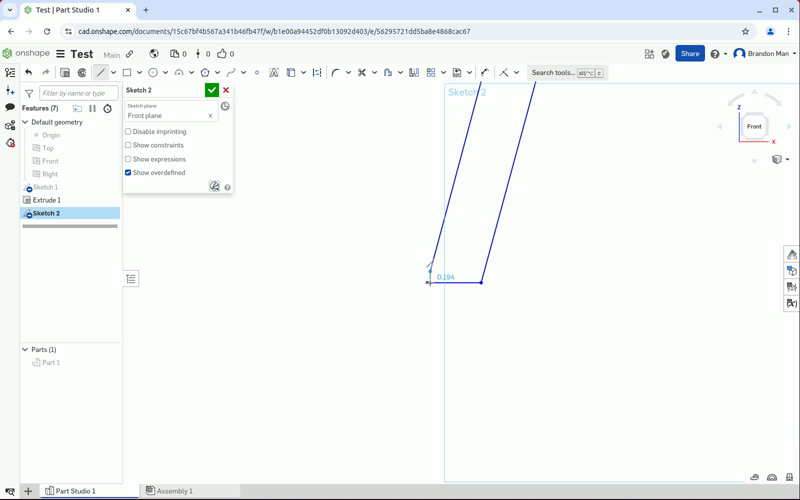
click(430, 282)
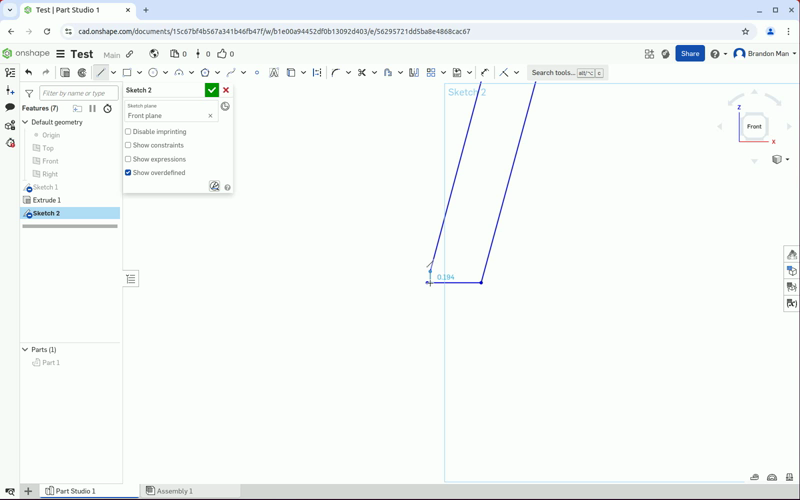
scroll(-6)
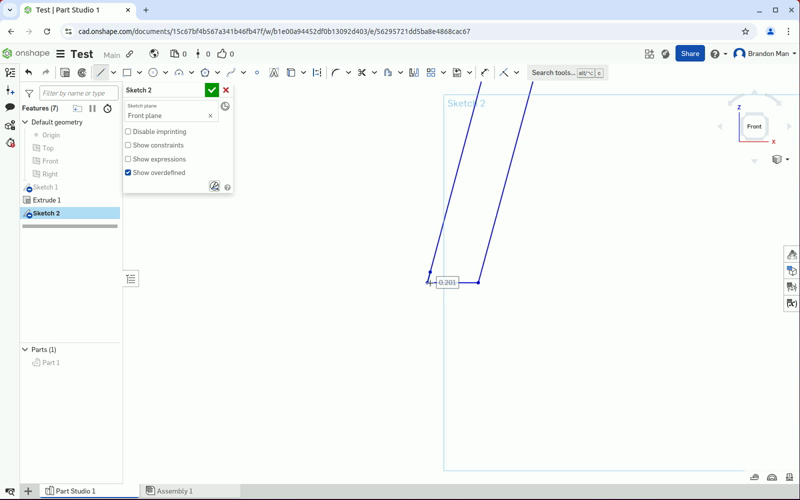
scroll(-6)
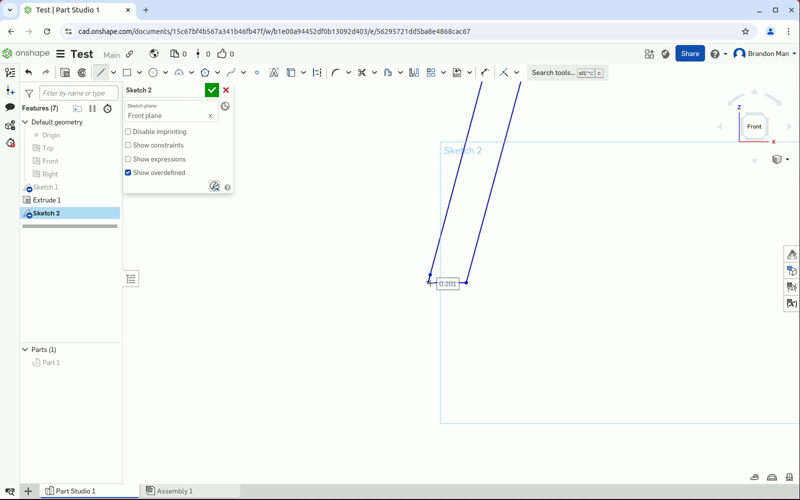
scroll(-6)
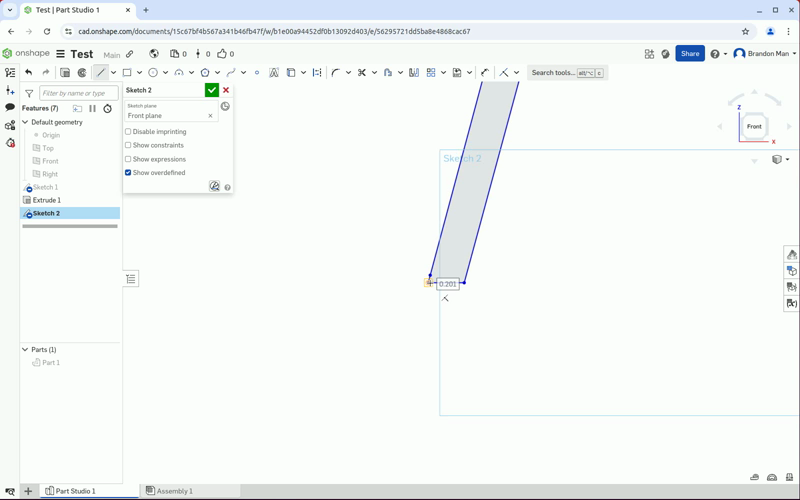
scroll(-6)
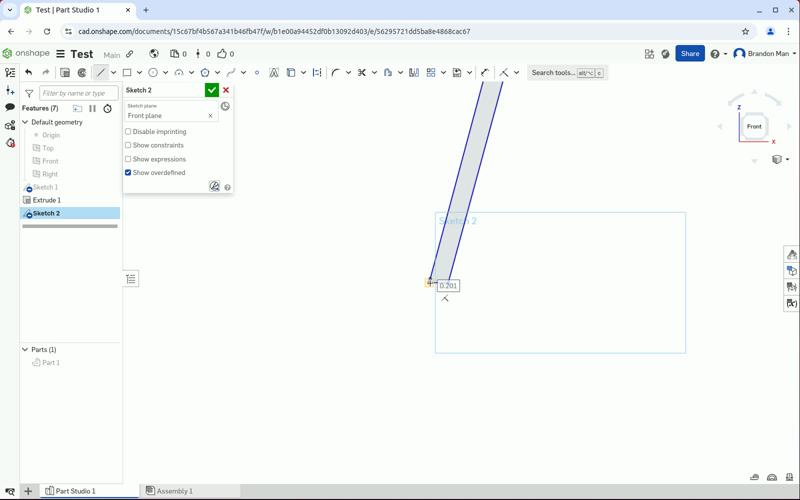
scroll(-6)
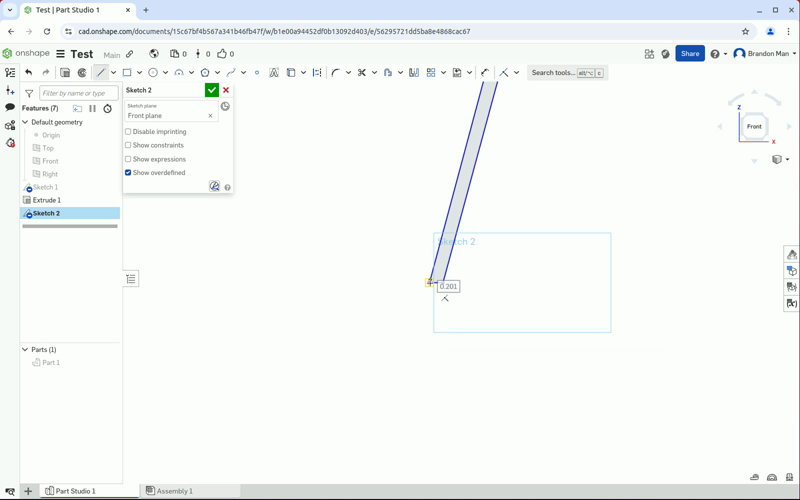
scroll(-6)
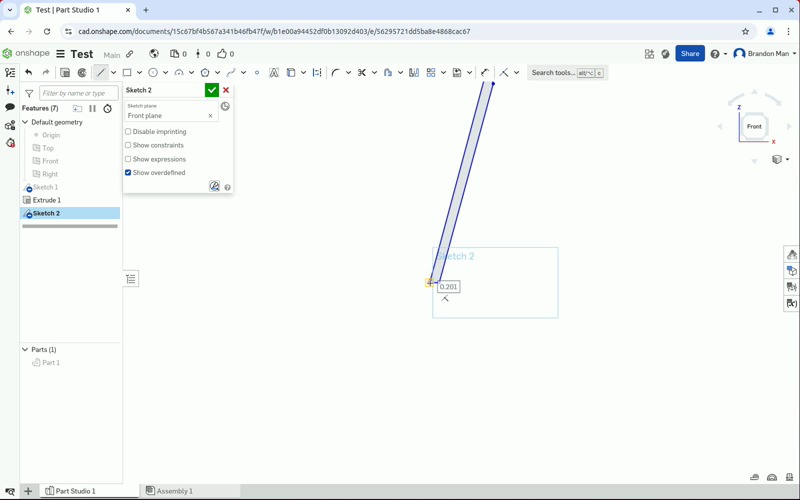
scroll(-6)
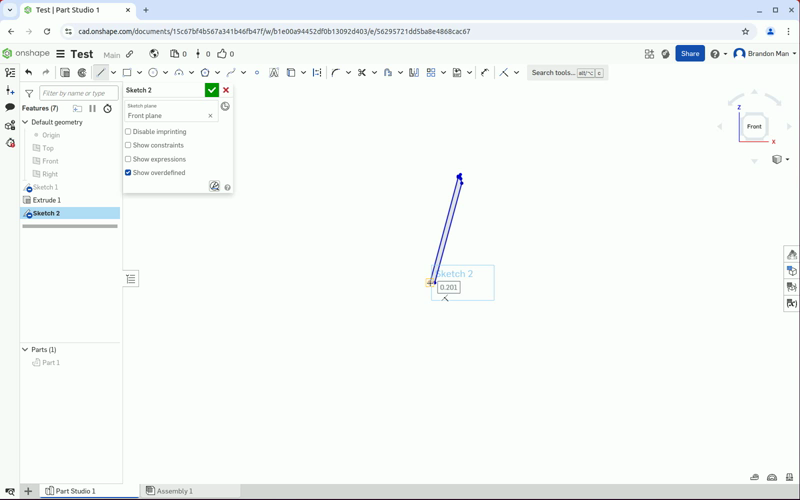
key(esc)
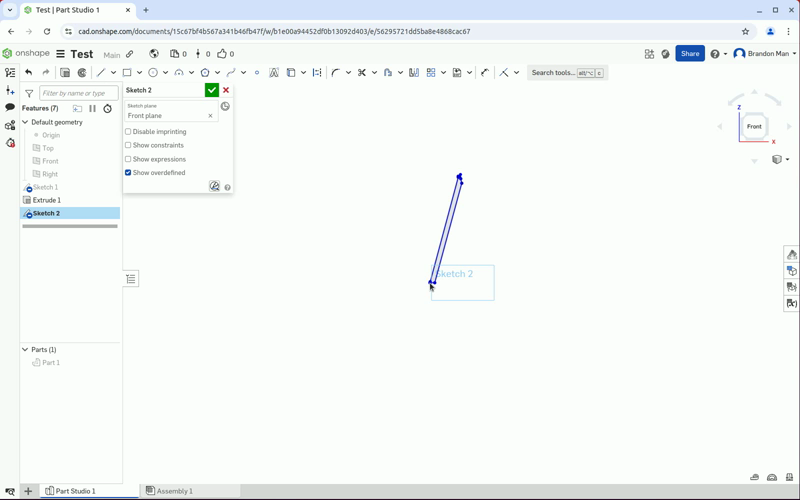
mouse_move(452, 206)
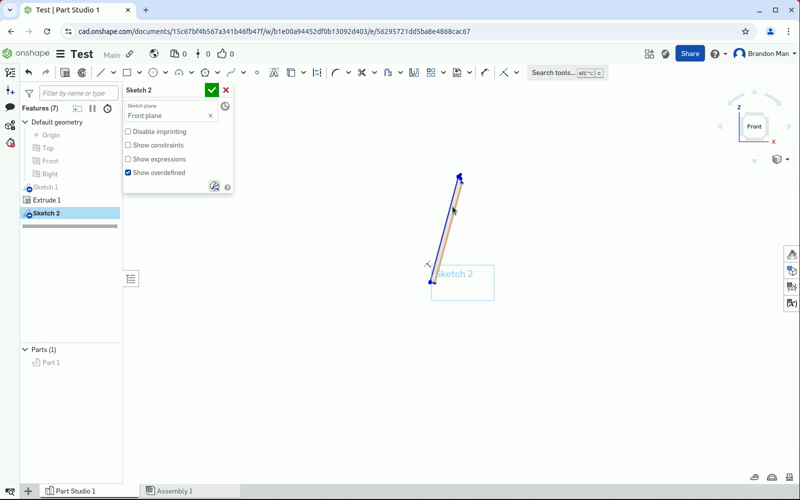
scroll(6)
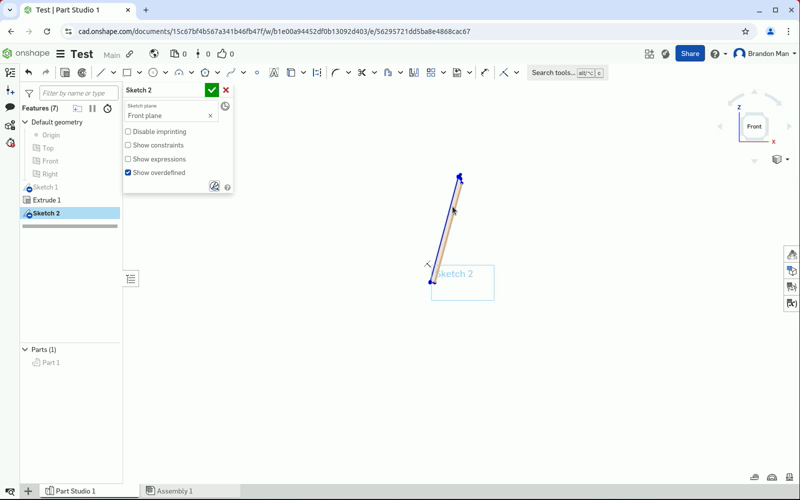
scroll(6)
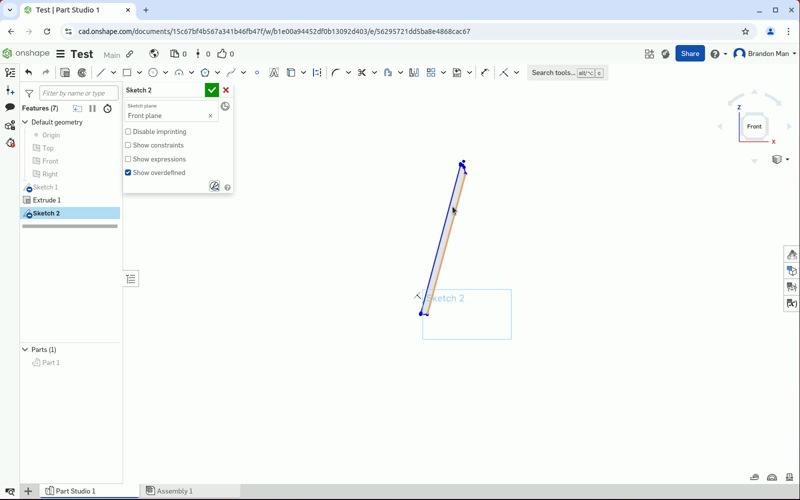
scroll(6)
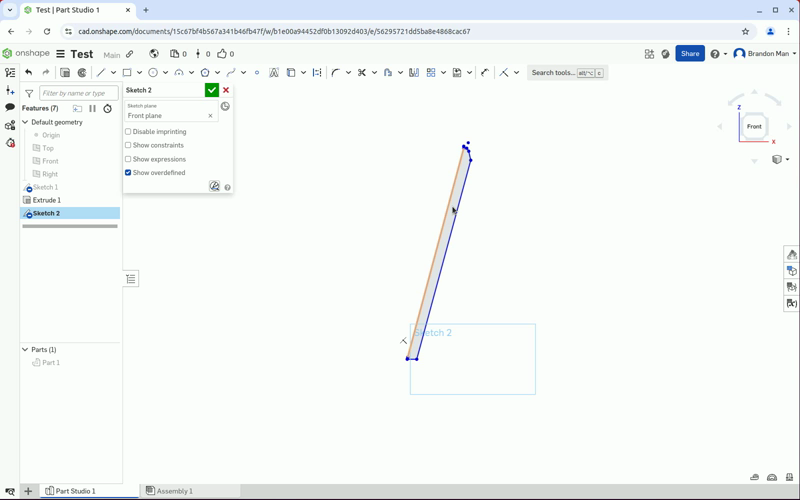
scroll(6)
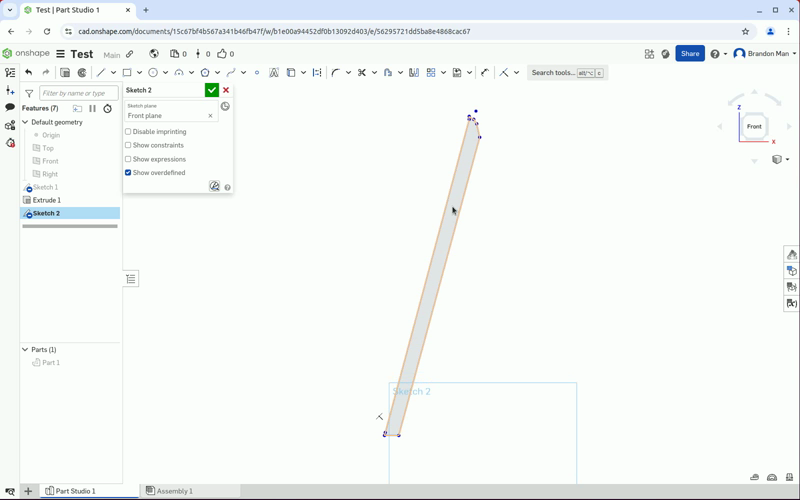
scroll(6)
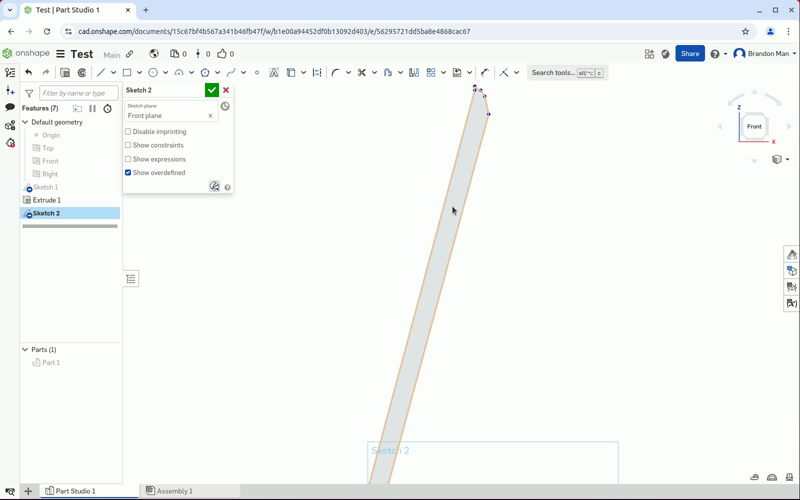
scroll(6)
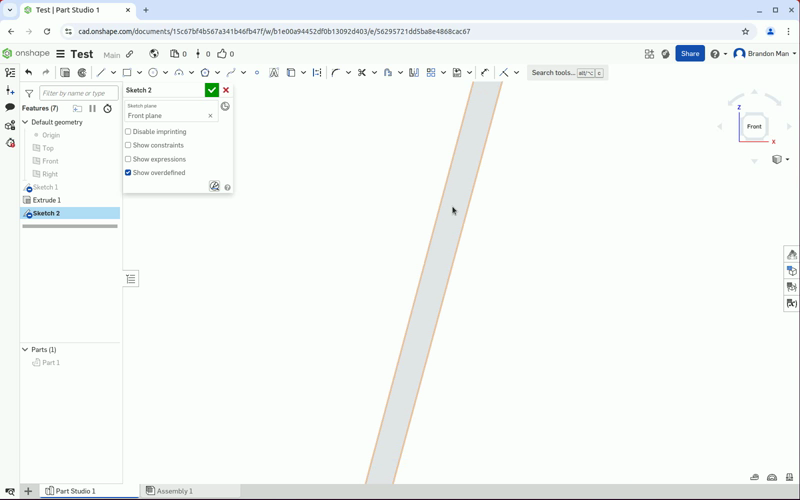
scroll(6)
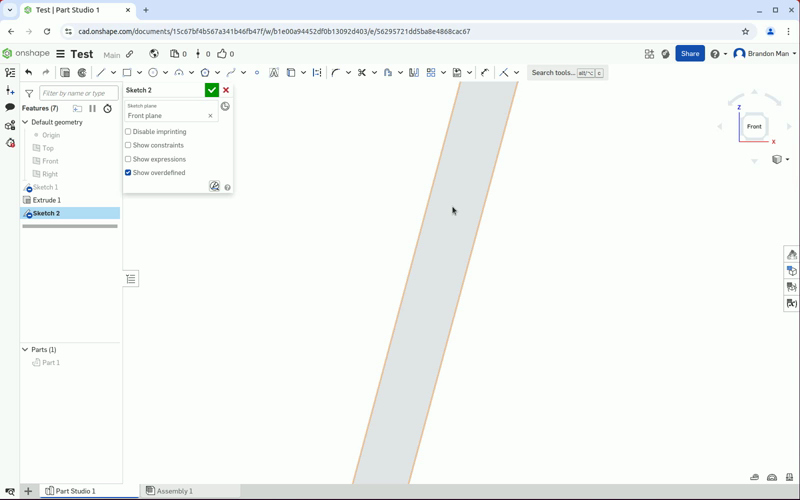
click(452, 206)
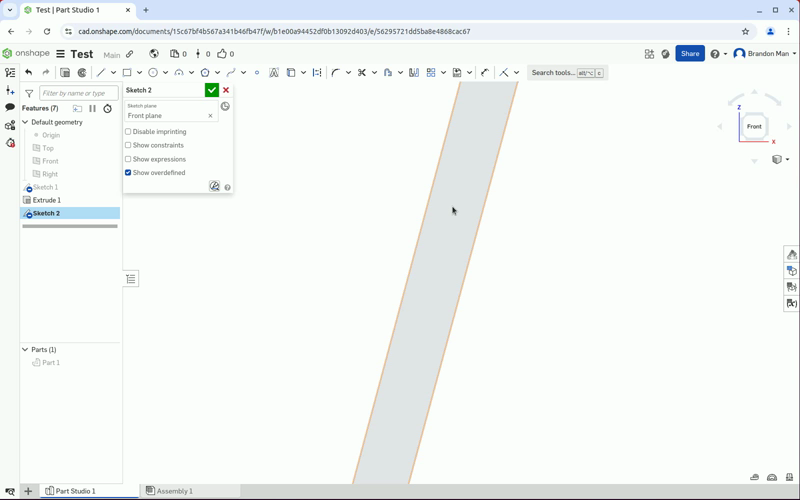
scroll(-6)
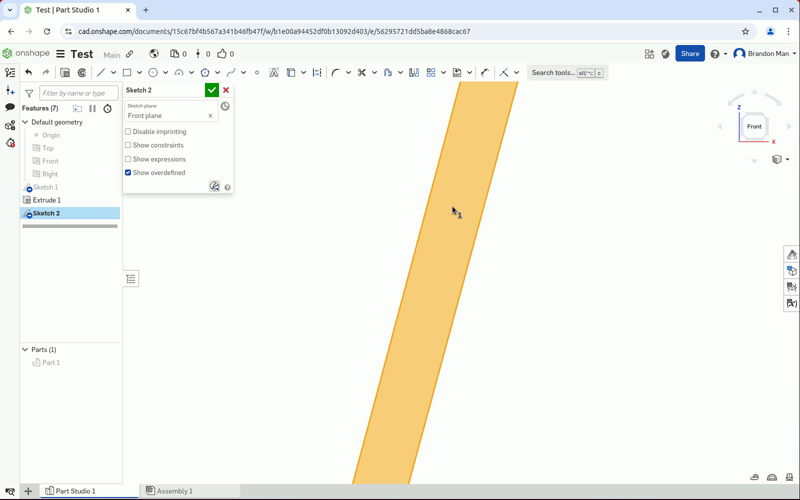
scroll(-6)
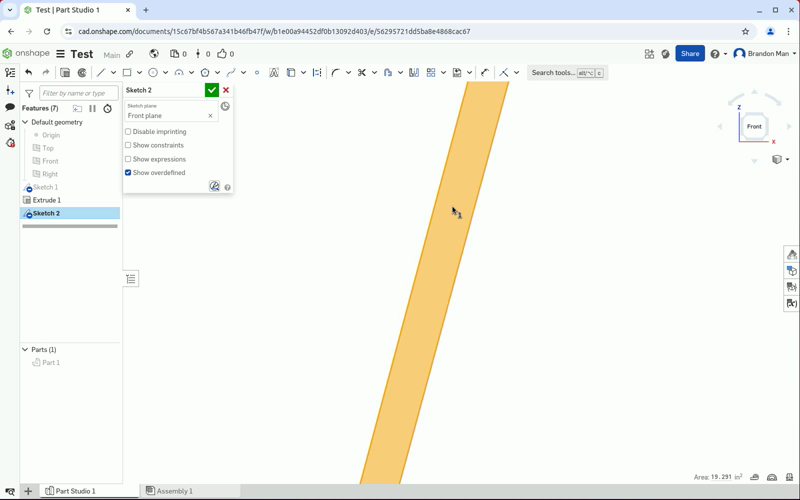
scroll(-6)
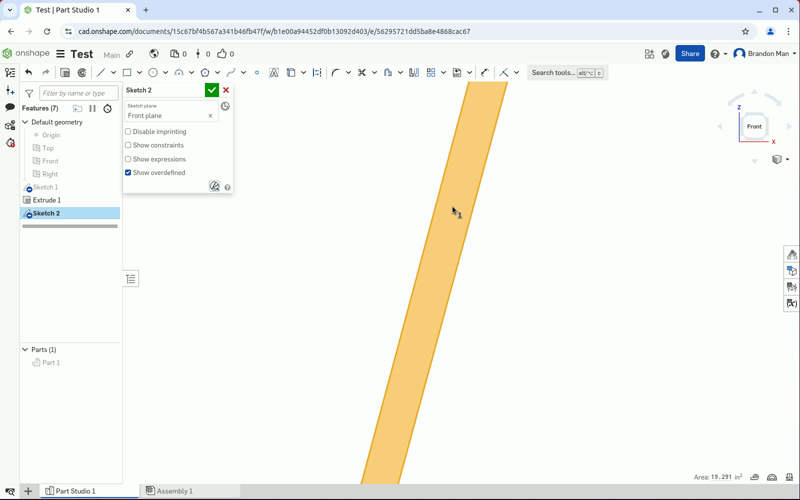
scroll(-6)
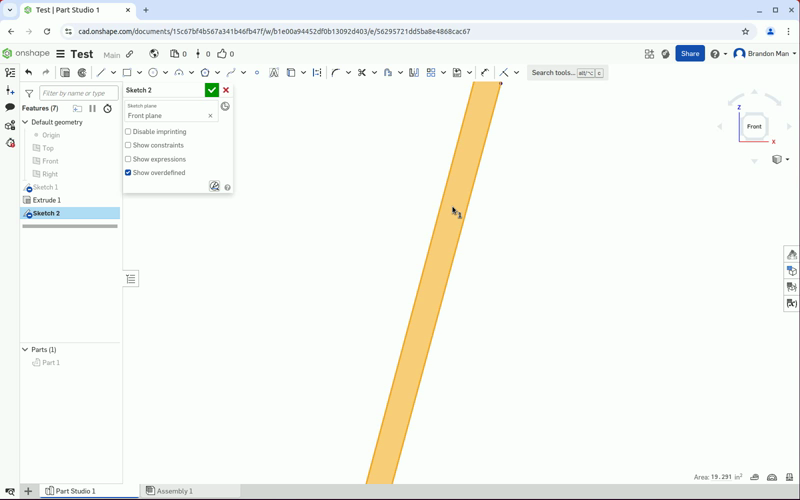
scroll(-6)
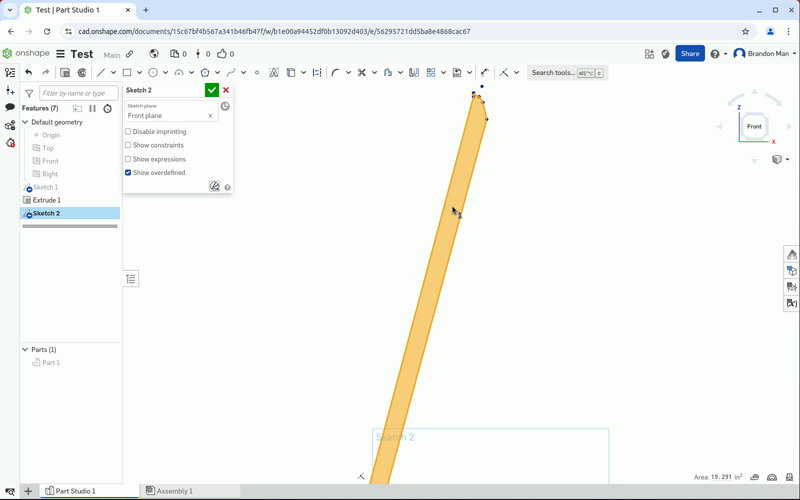
scroll(-6)
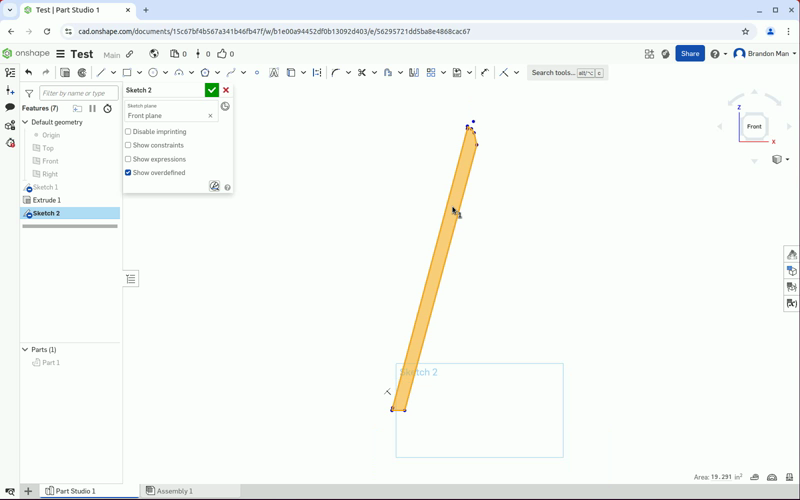
scroll(-6)
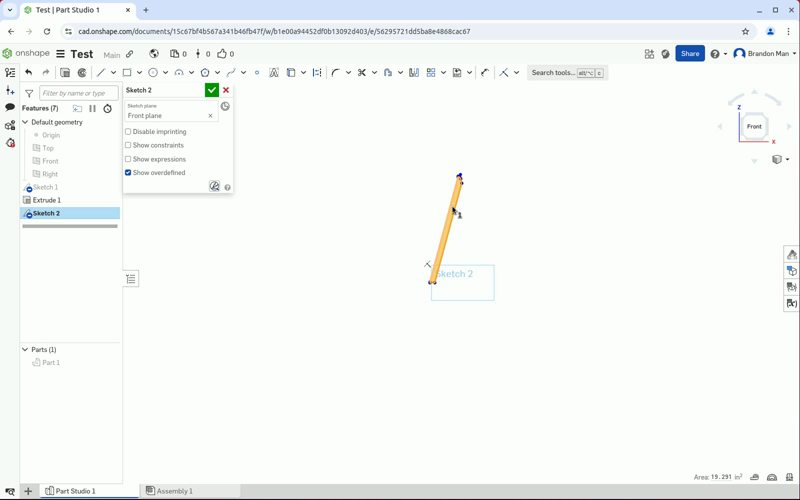
mouse_move(73, 352)
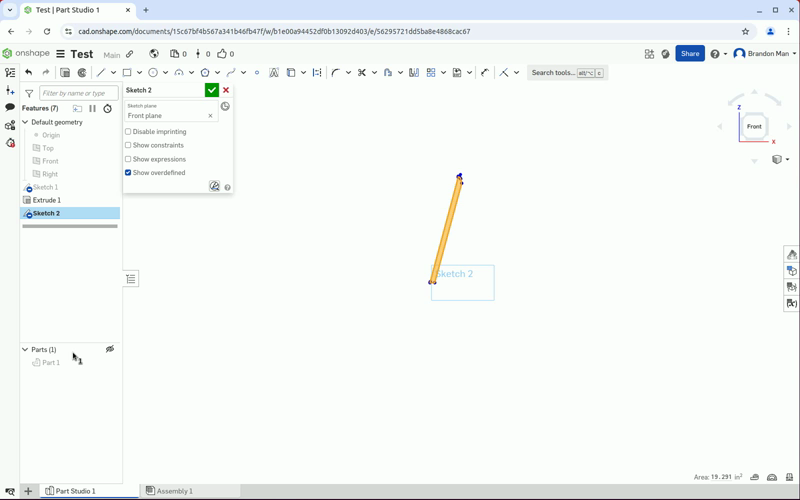
key(shift+y)
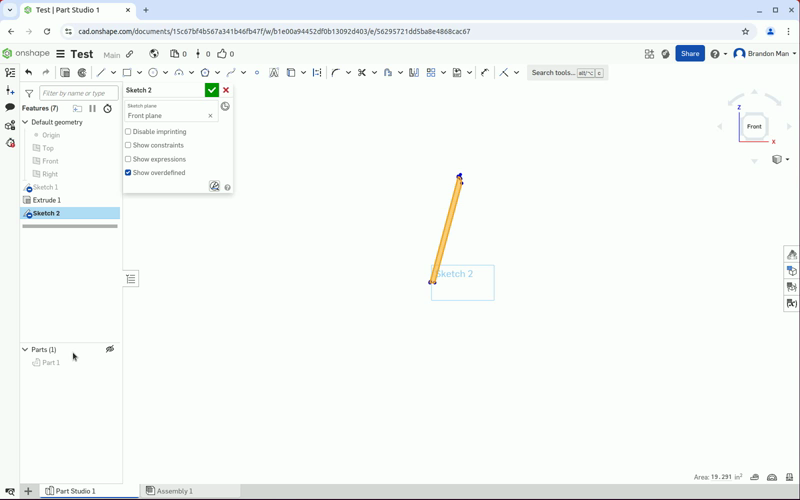
key(shift+e)
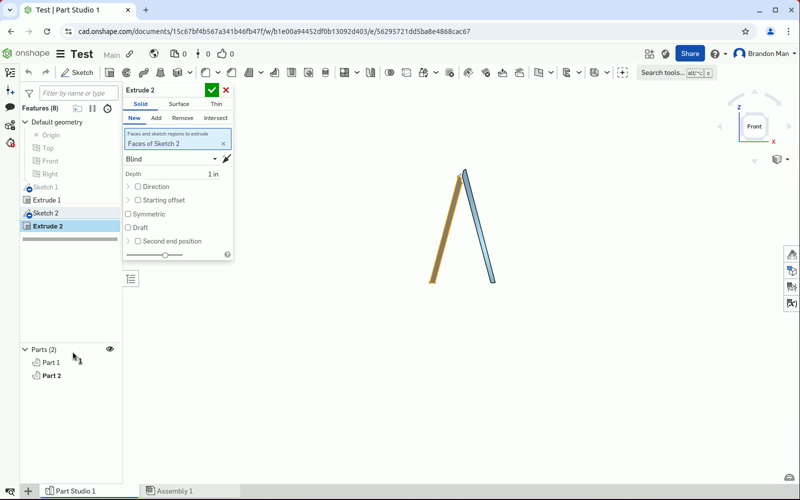
mouse_move(143, 106)
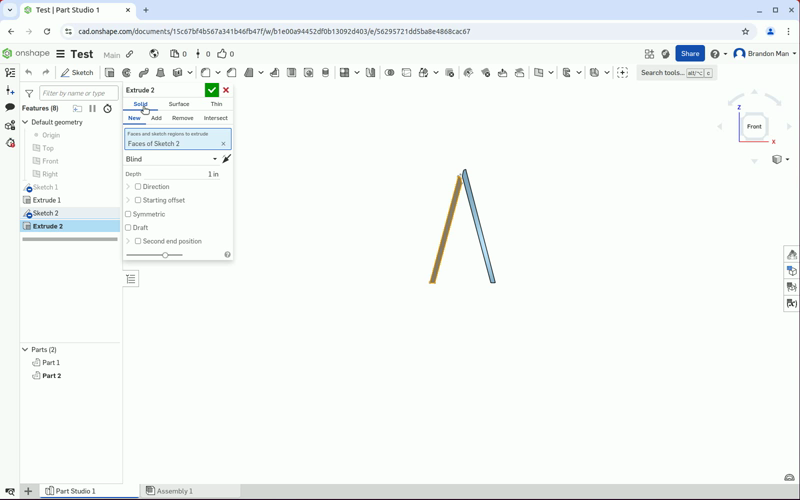
click(143, 106)
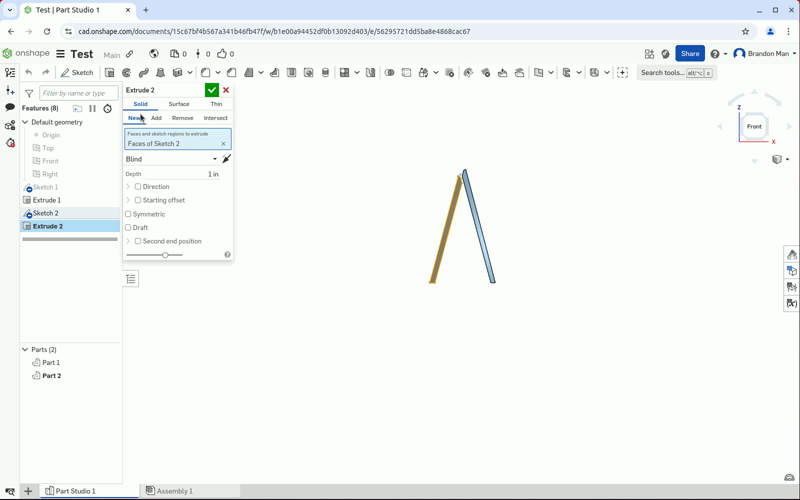
mouse_move(137, 120)
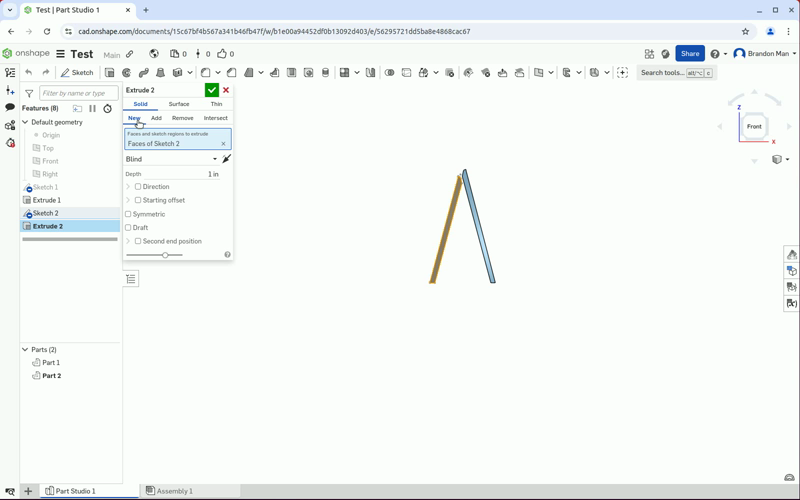
click(137, 120)
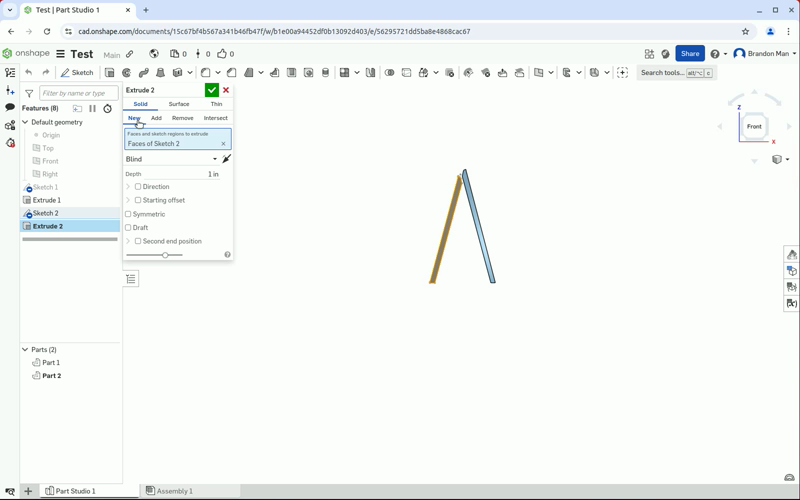
key(tab, 4)
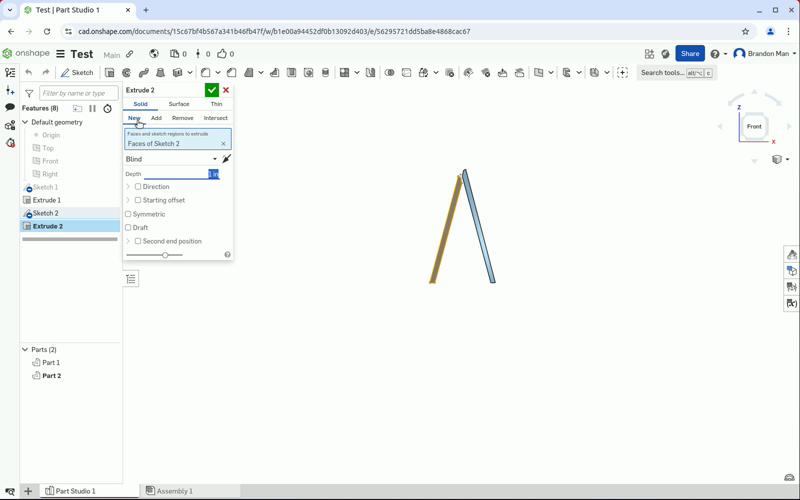
text(0.963)
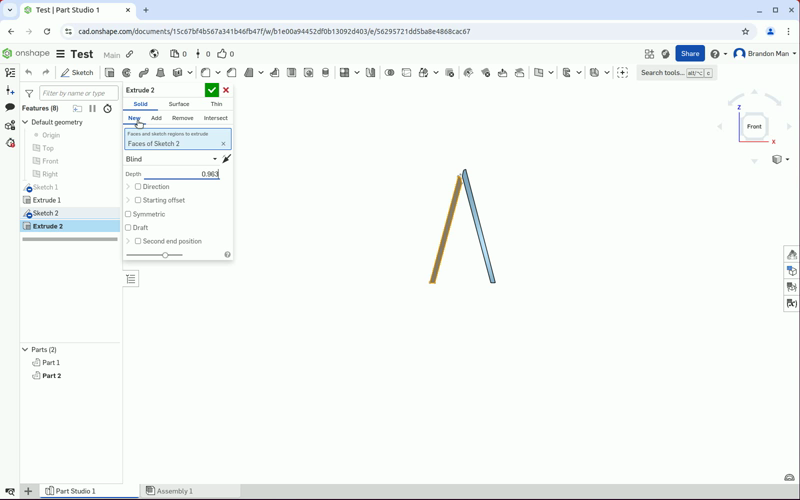
key(enter)
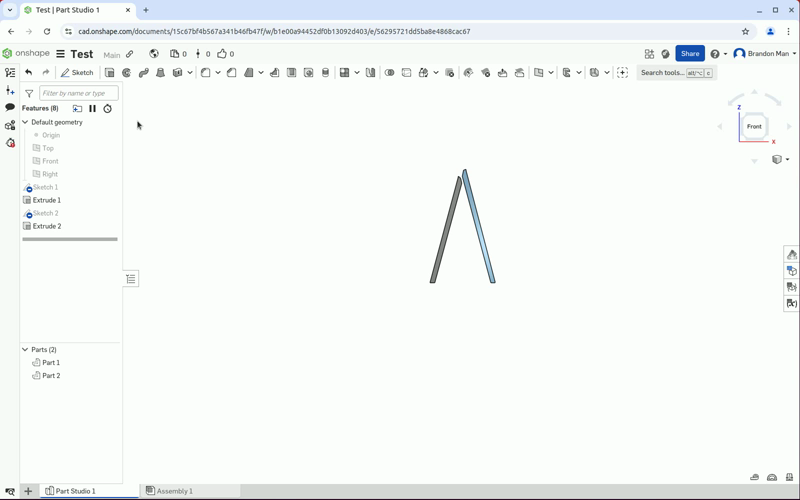
key(shift+h)
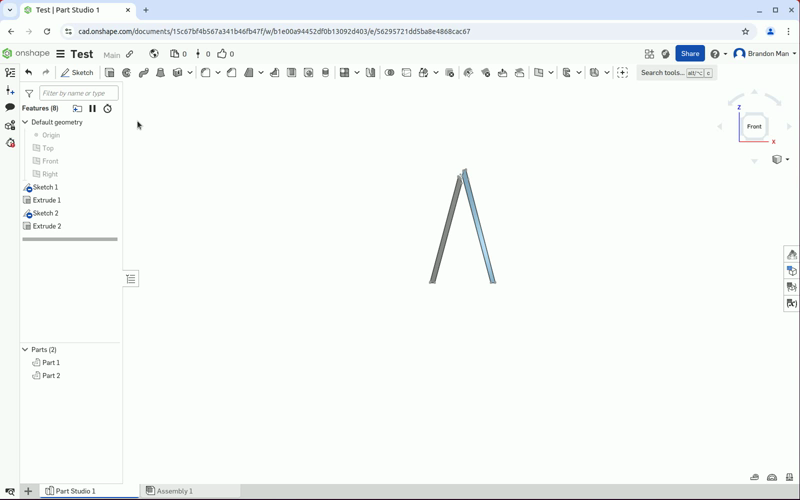
key(shift+h)
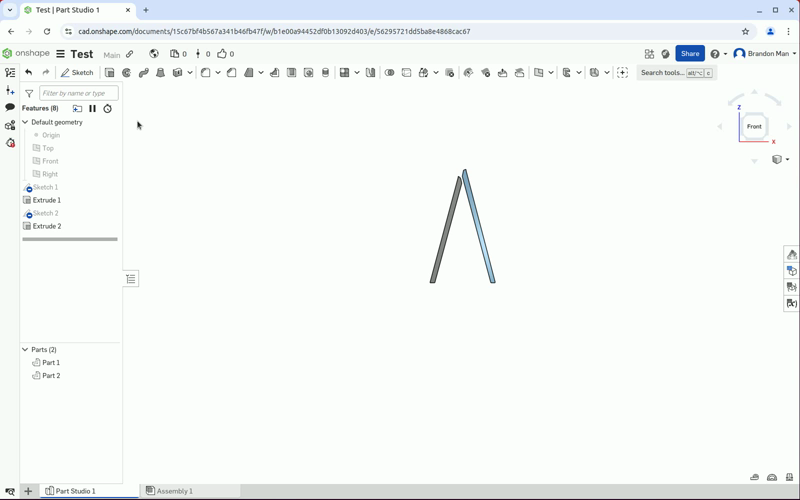
mouse_move(73, 189)
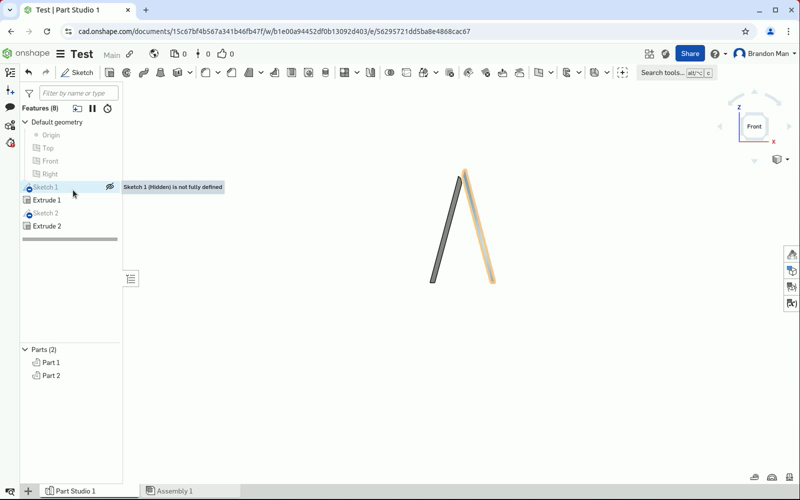
click(73, 189)
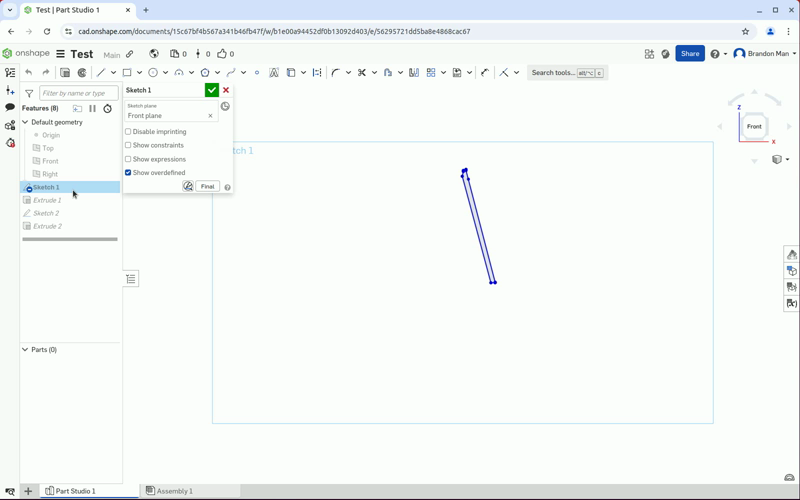
mouse_move(229, 92)
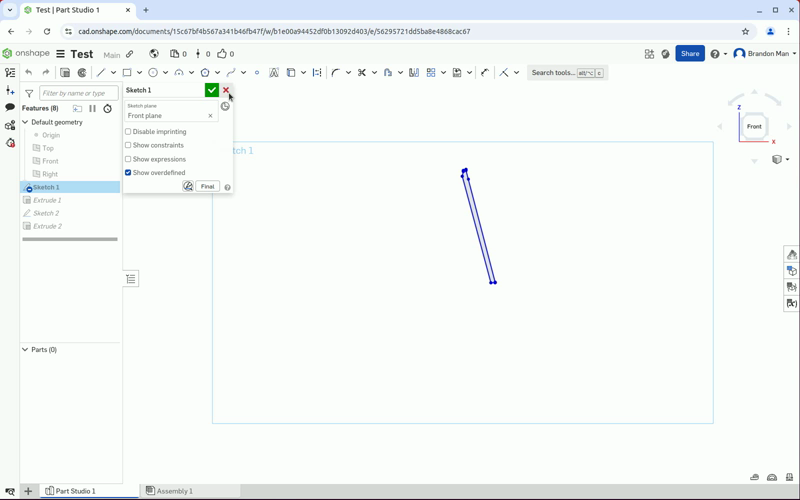
click(229, 92)
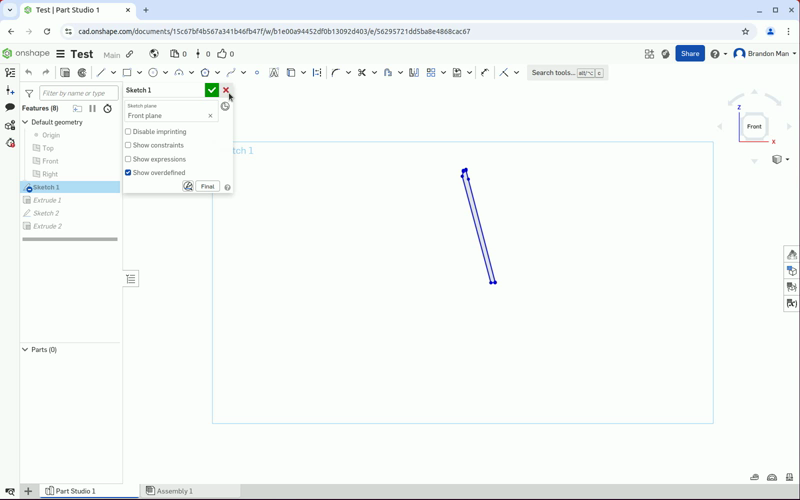
key(shift+s)
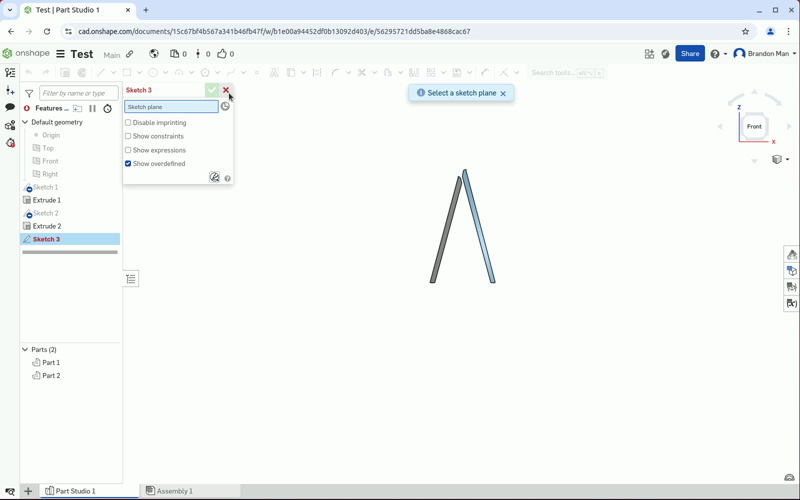
mouse_move(73, 163)
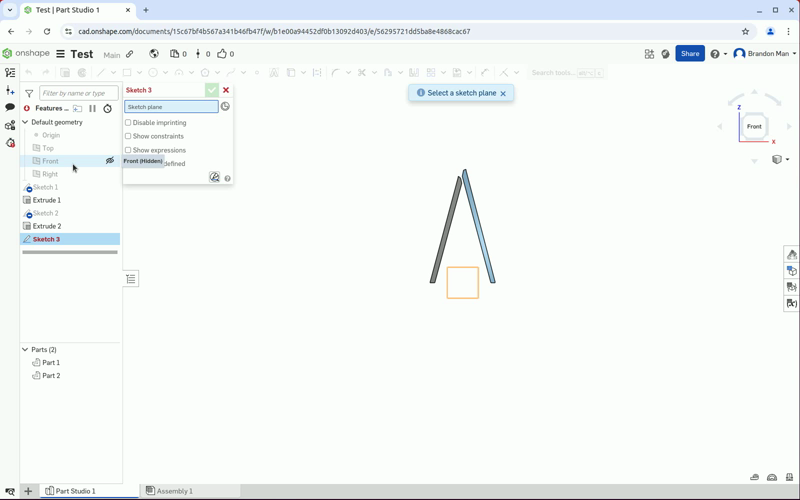
click(73, 163)
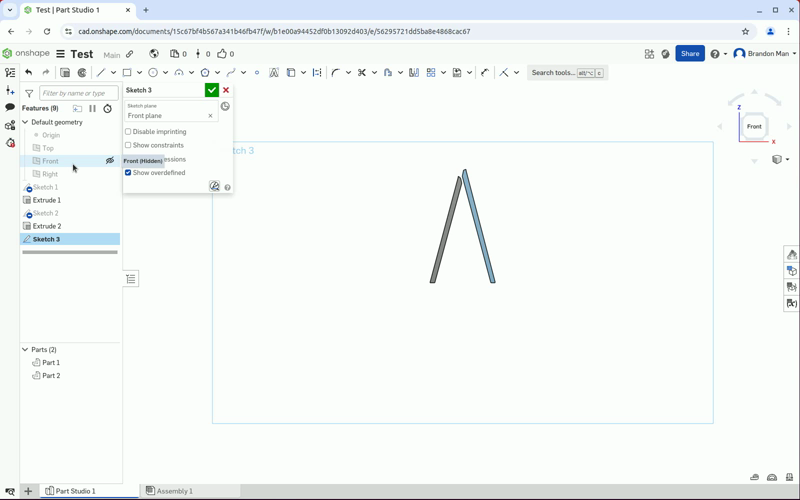
mouse_move(73, 352)
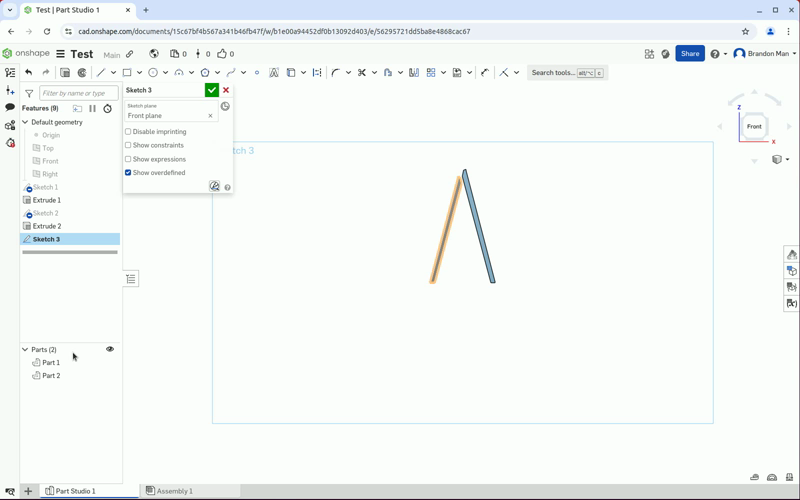
key(y)
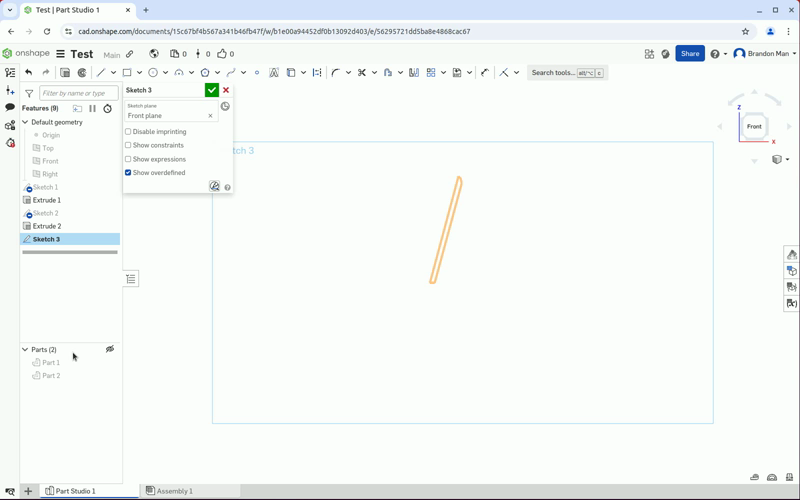
key(l)
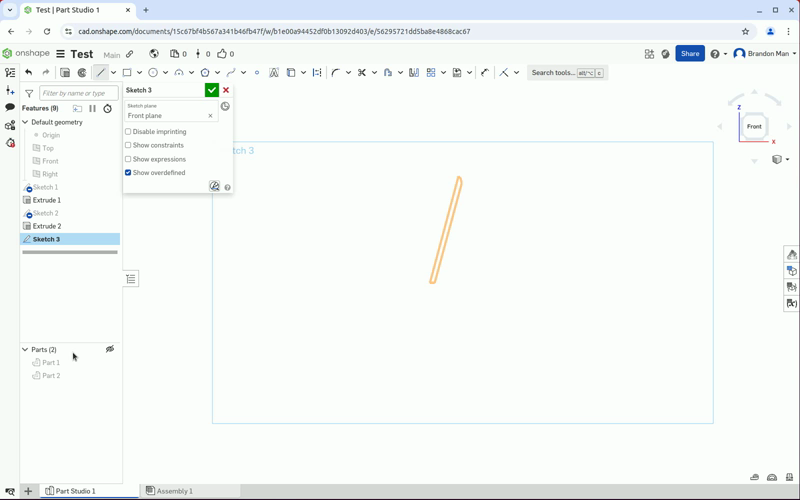
key_down(shift)
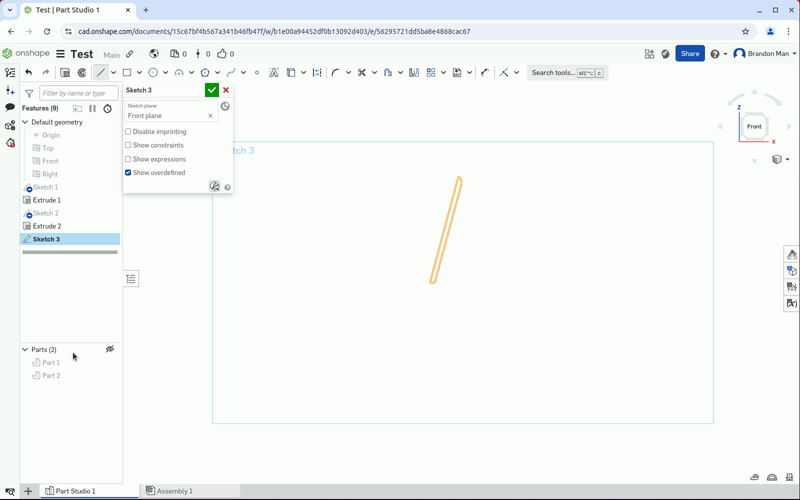
mouse_move(459, 177)
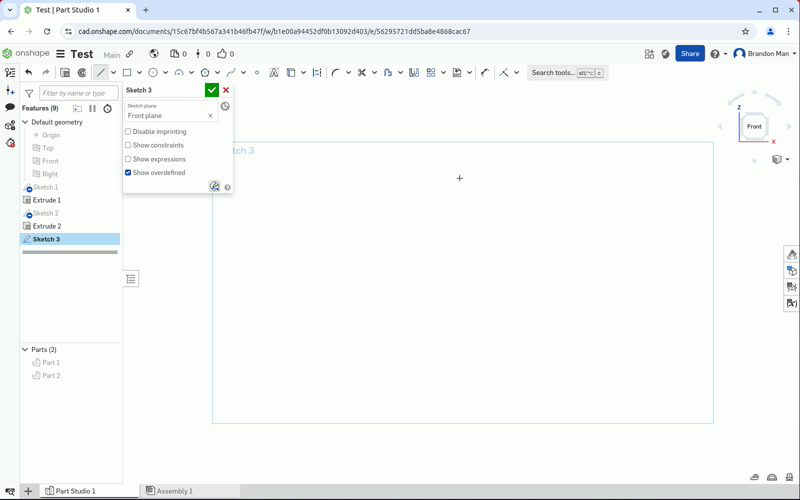
click(459, 177)
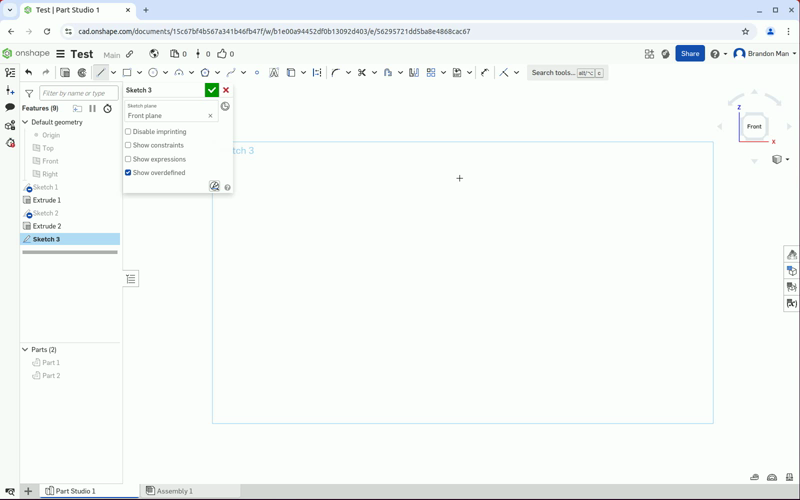
key_up(shift)
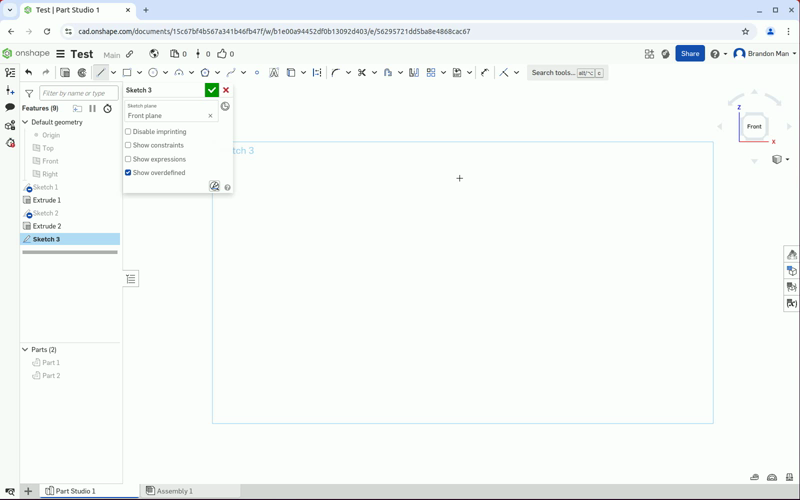
key_down(shift)
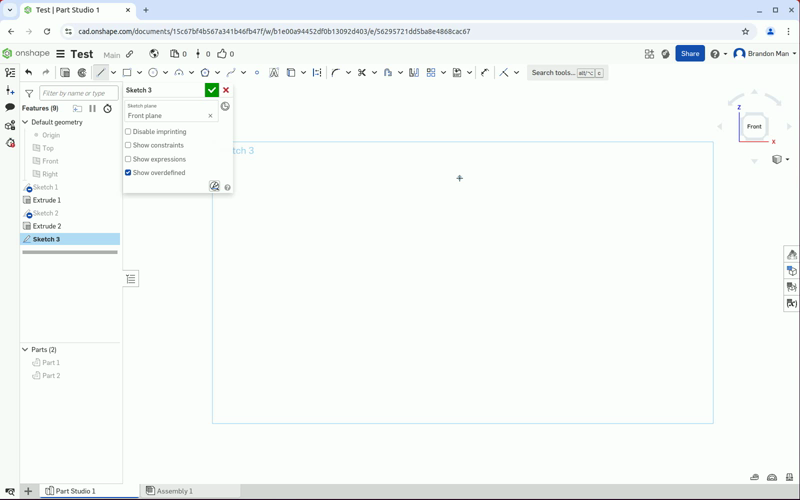
mouse_move(489, 177)
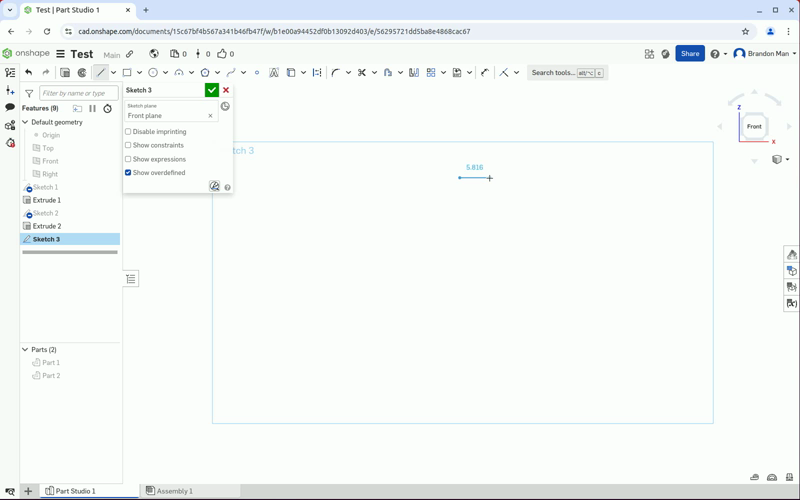
mouse_move(459, 178)
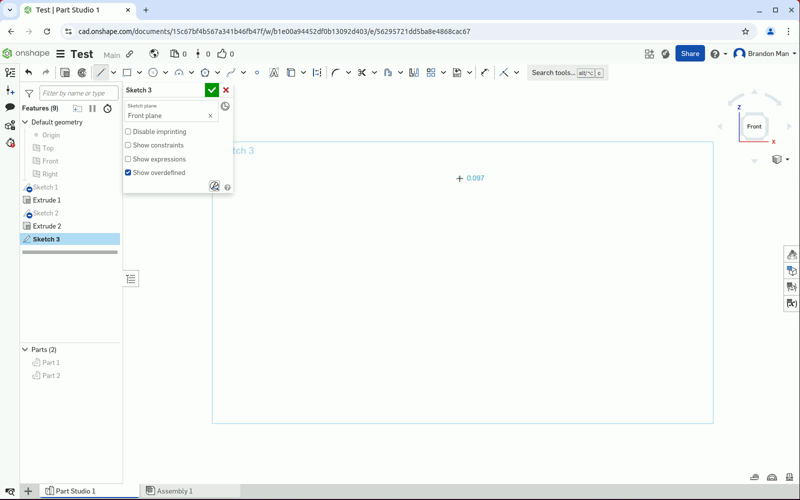
scroll(6)
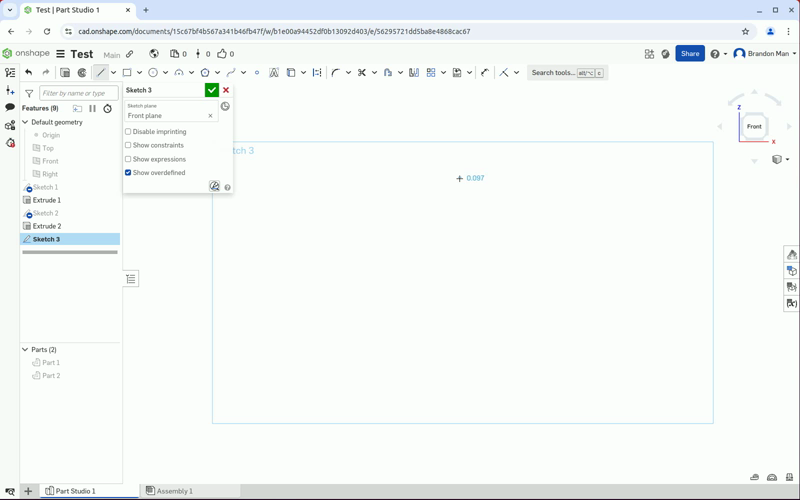
scroll(6)
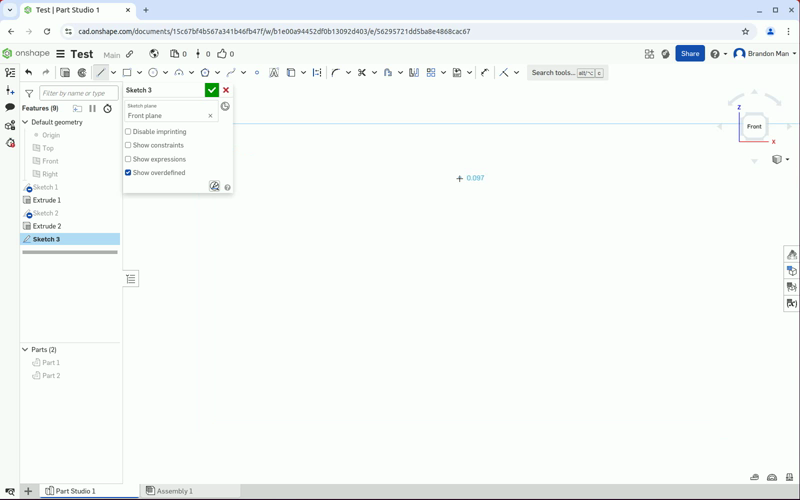
scroll(6)
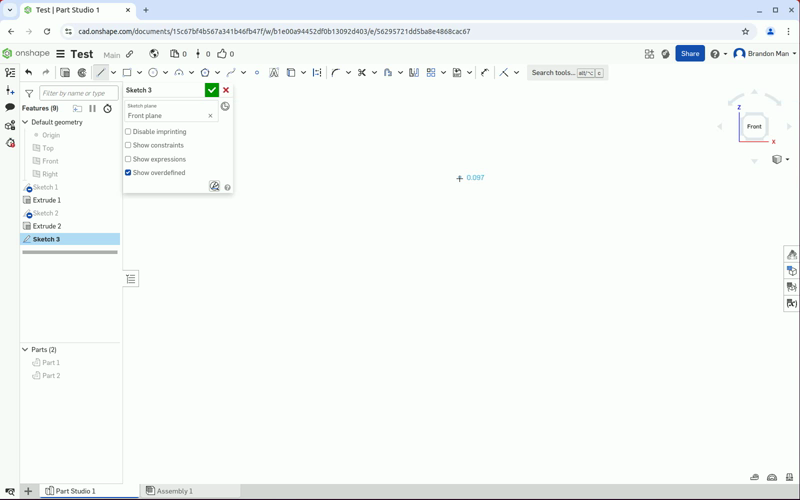
scroll(6)
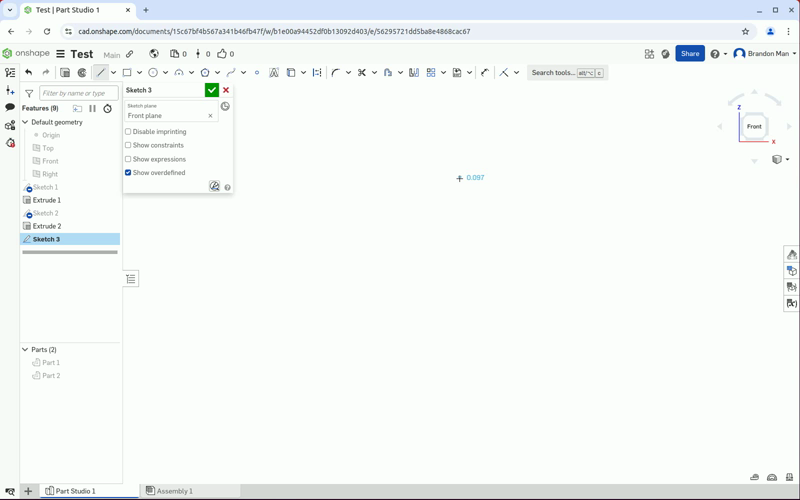
scroll(6)
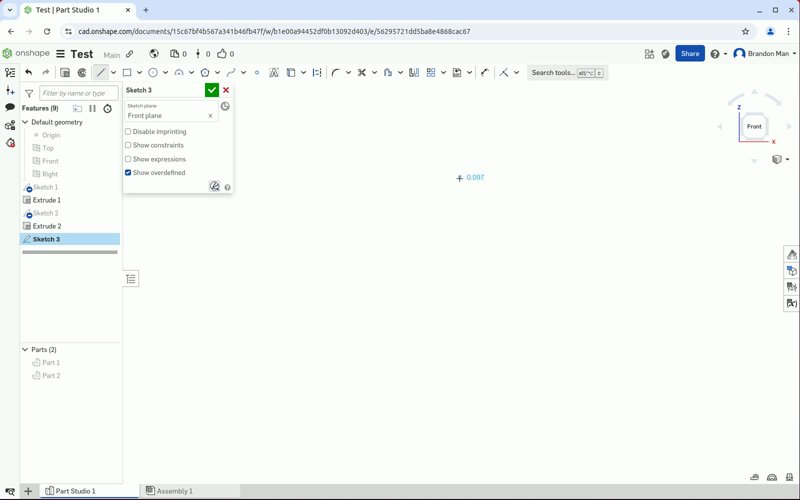
scroll(6)
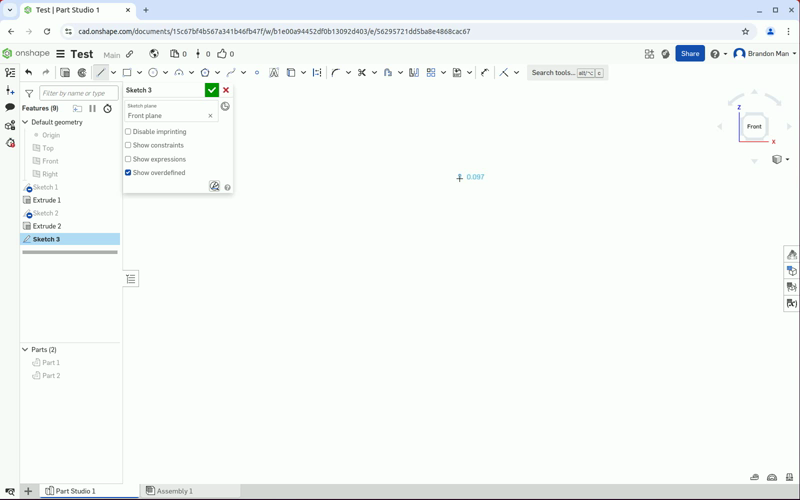
scroll(6)
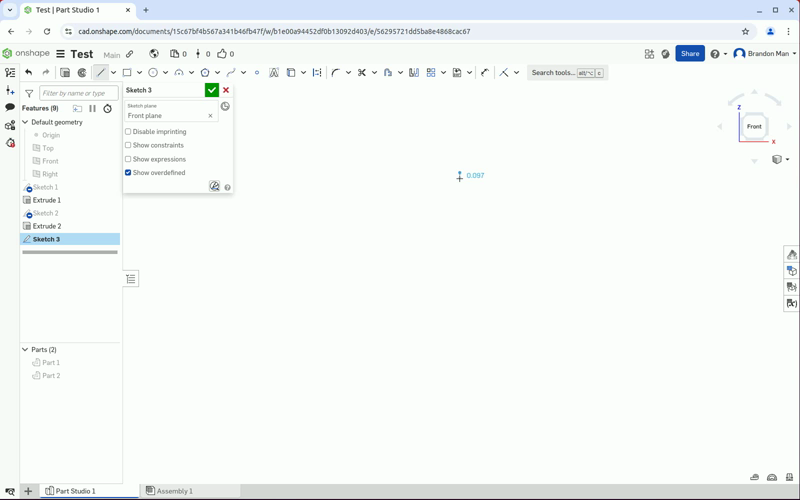
click(459, 178)
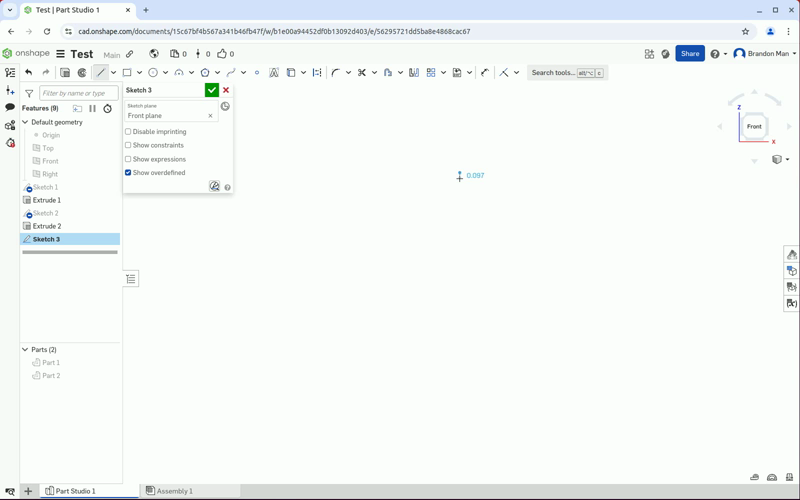
scroll(-6)
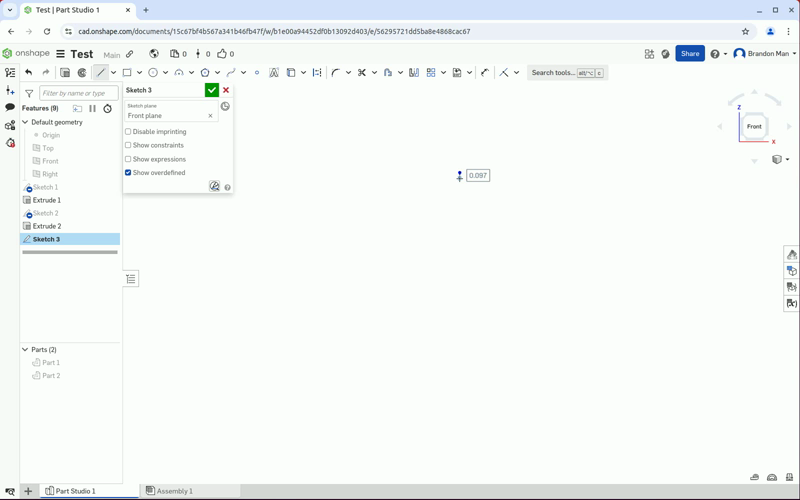
scroll(-6)
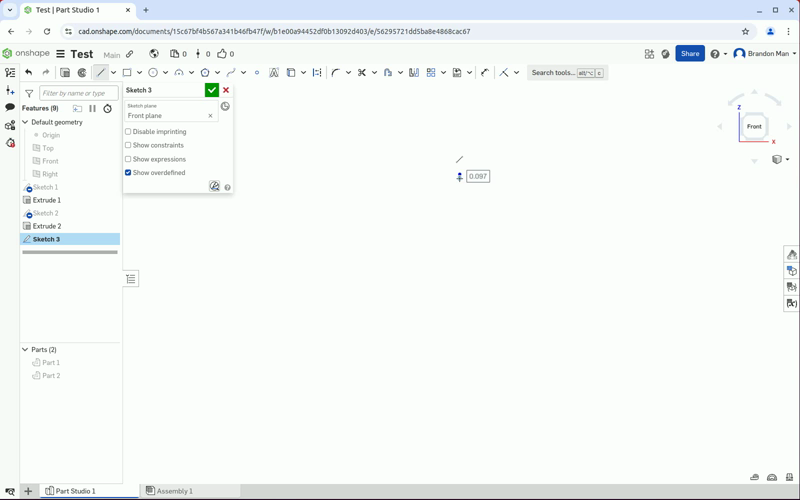
scroll(-6)
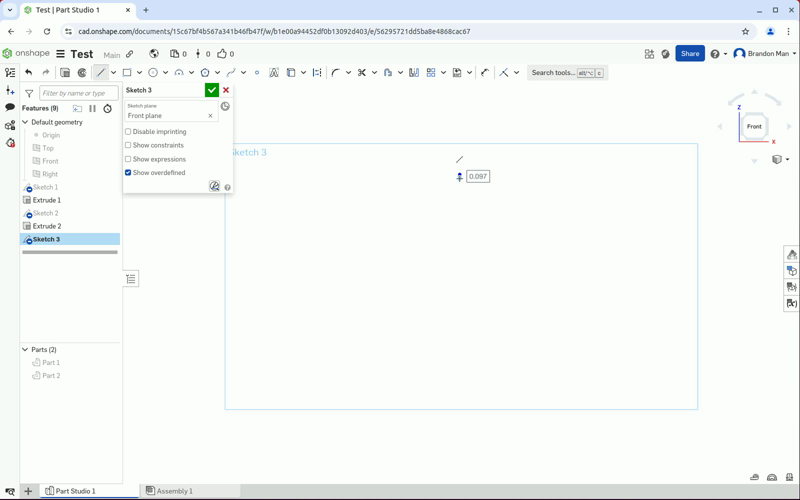
scroll(-6)
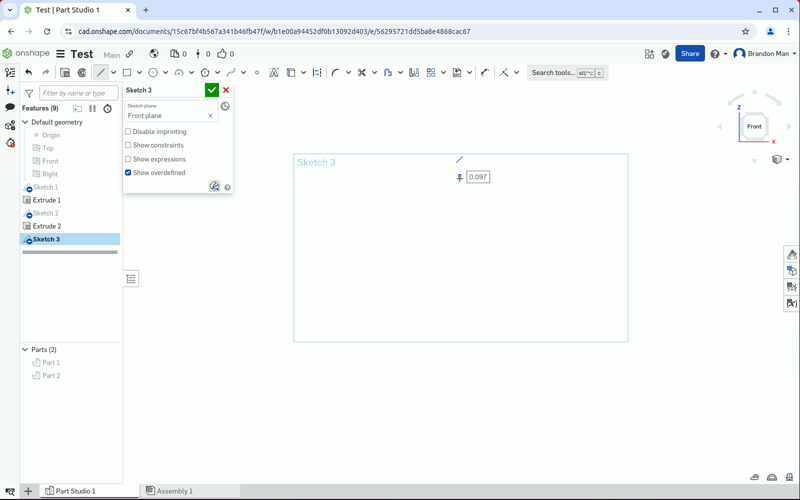
scroll(-6)
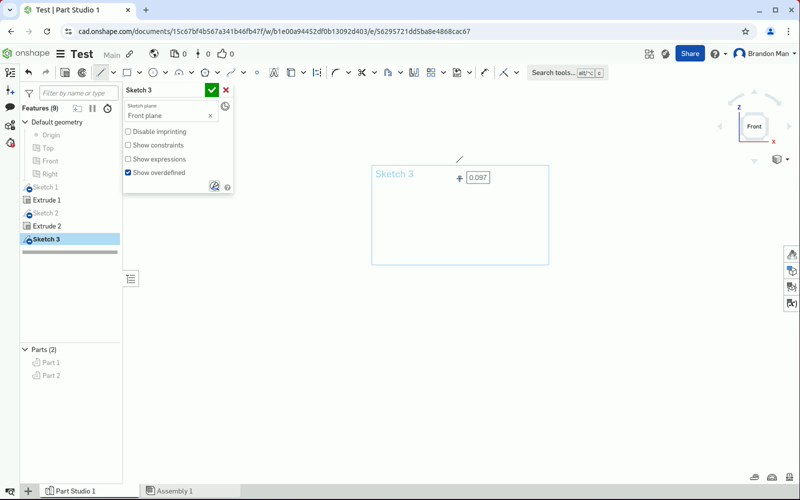
scroll(-6)
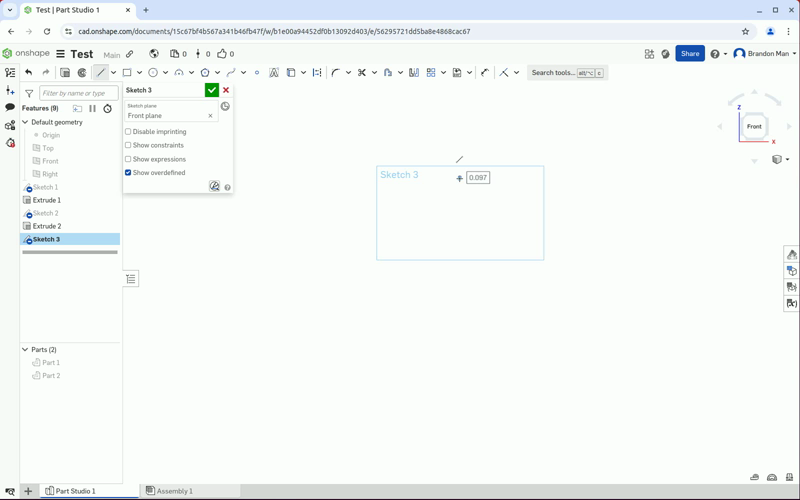
scroll(-6)
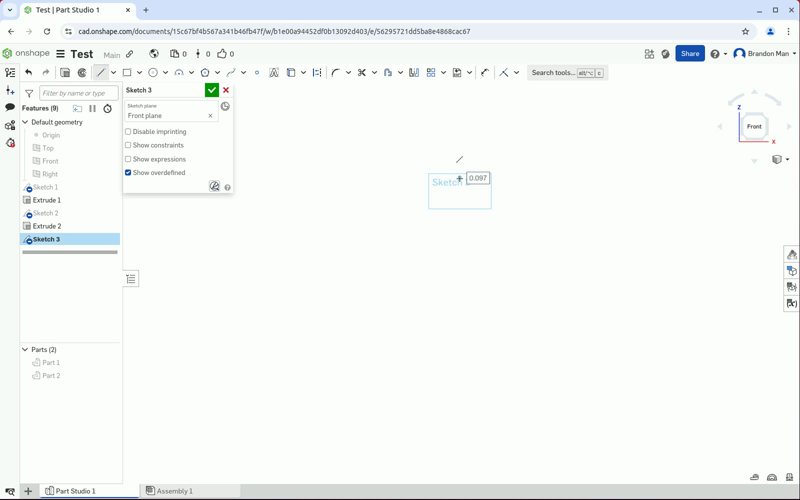
key_up(shift)
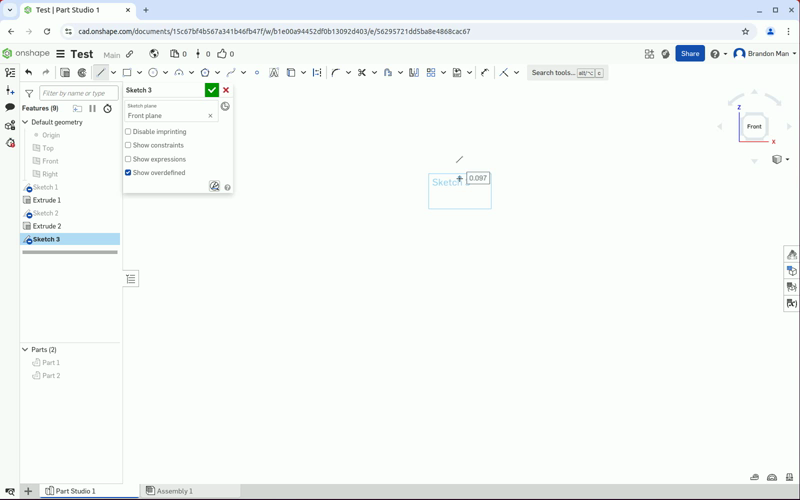
key_down(shift)
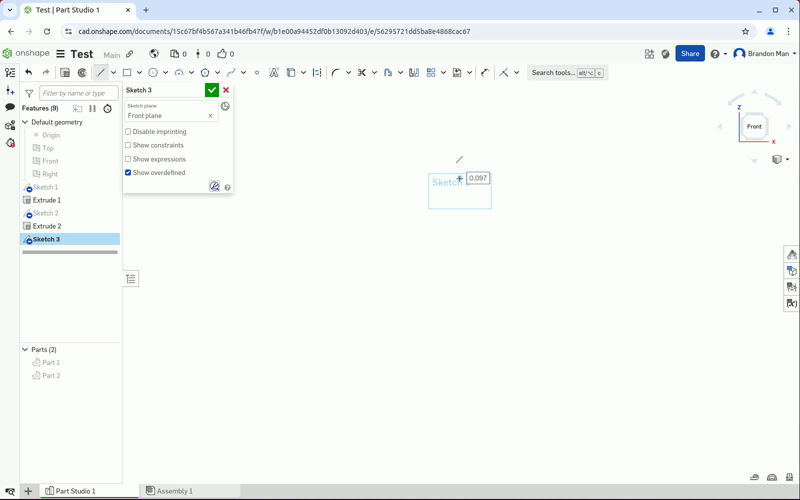
mouse_move(489, 178)
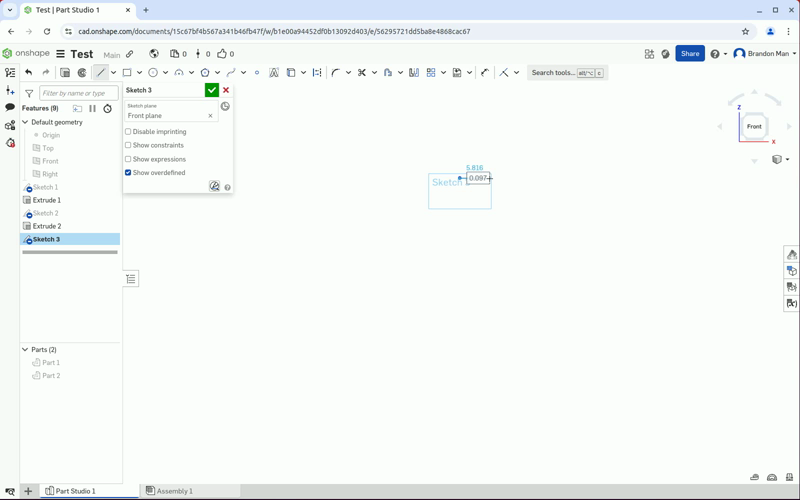
mouse_move(461, 183)
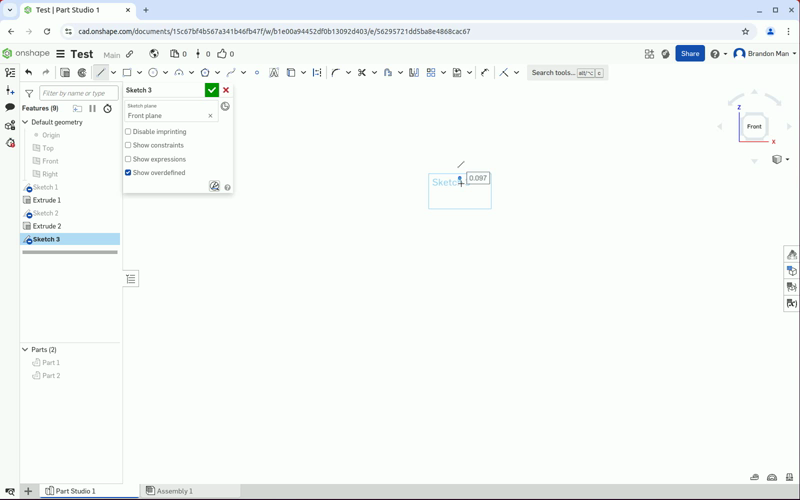
scroll(6)
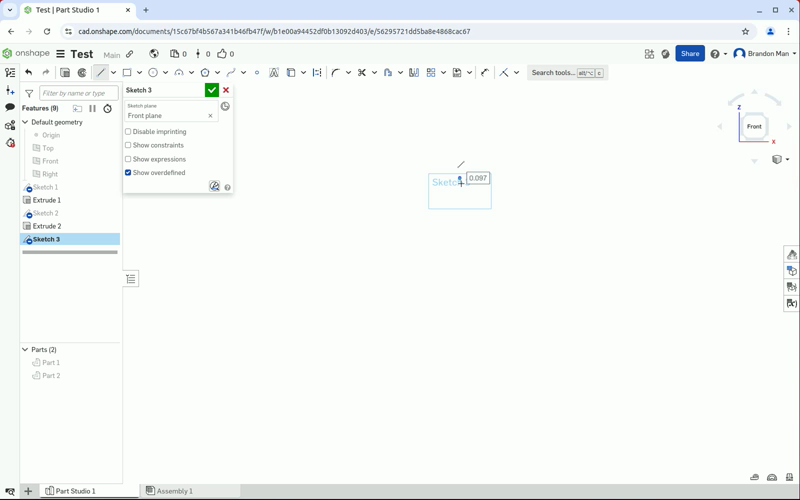
scroll(6)
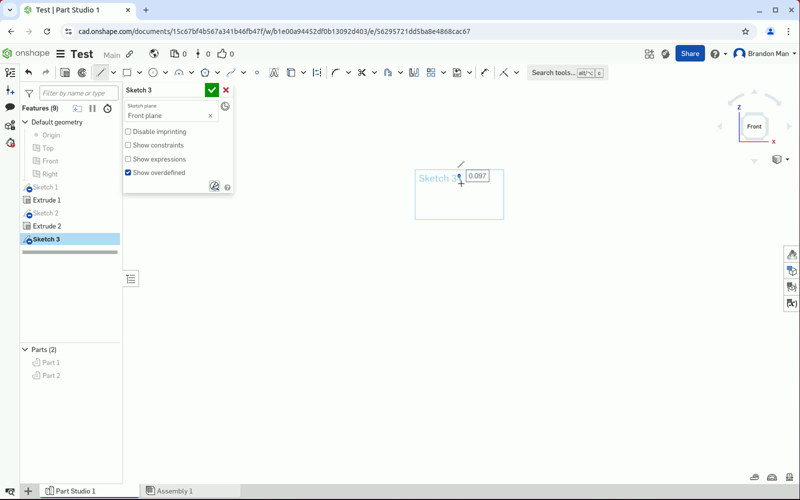
scroll(6)
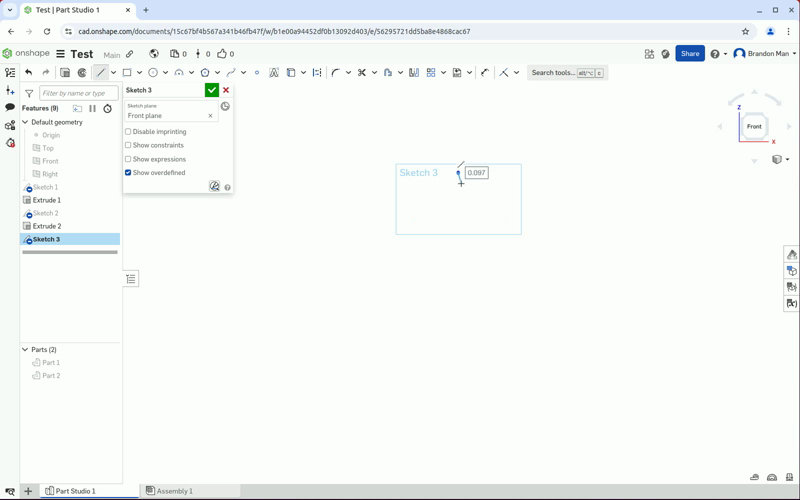
scroll(6)
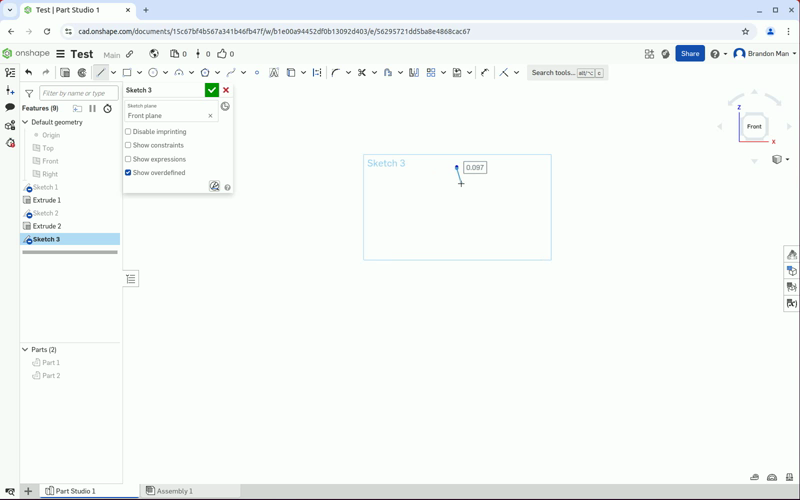
scroll(6)
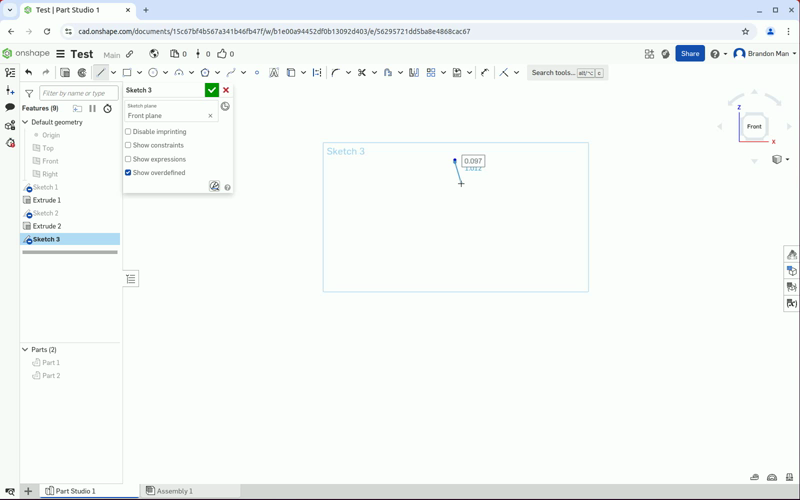
scroll(6)
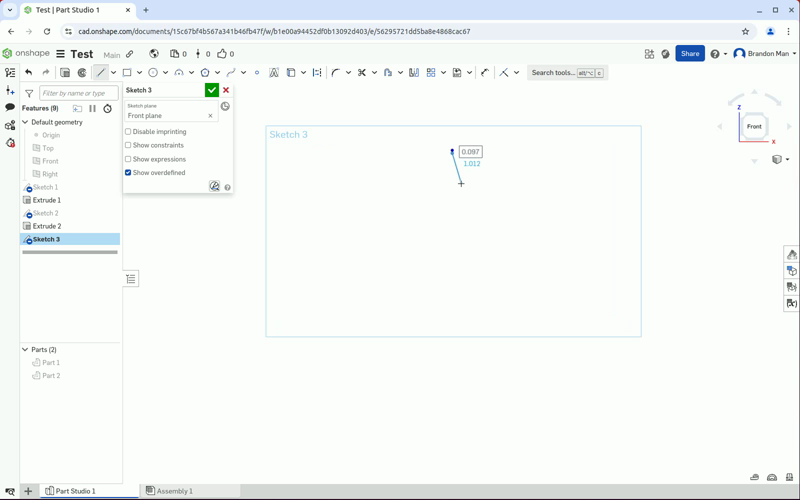
scroll(6)
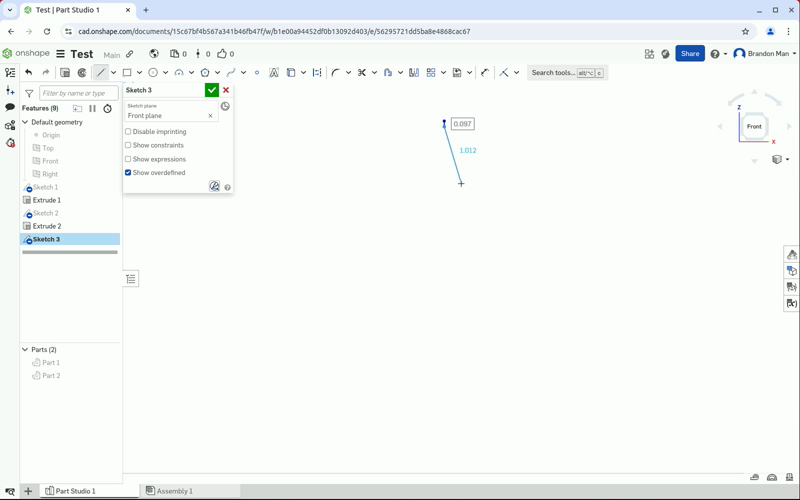
click(461, 183)
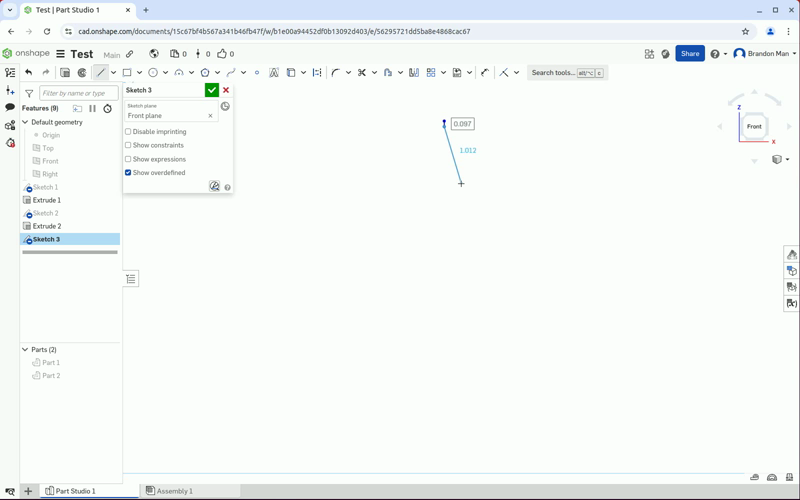
scroll(-6)
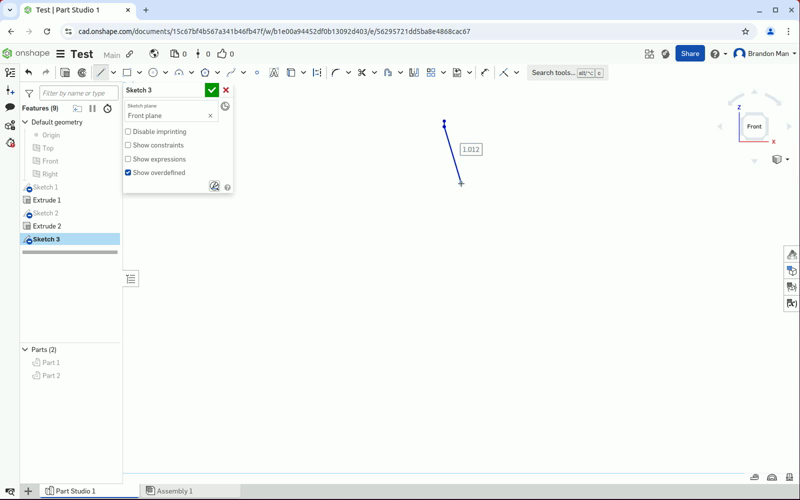
scroll(-6)
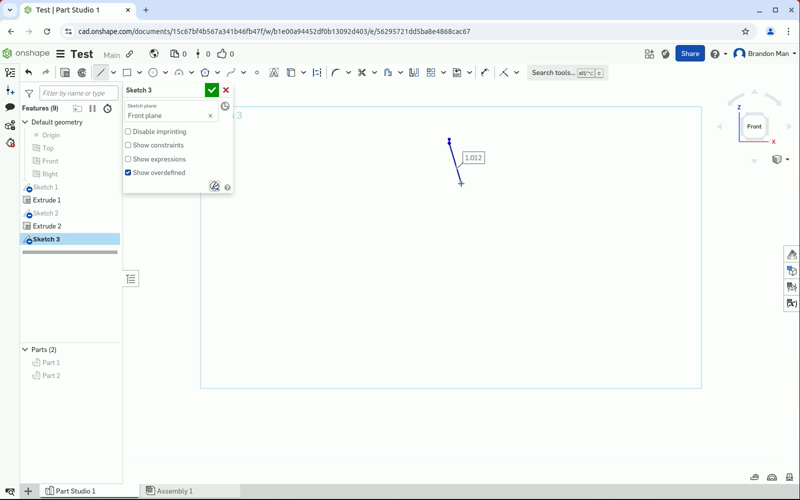
scroll(-6)
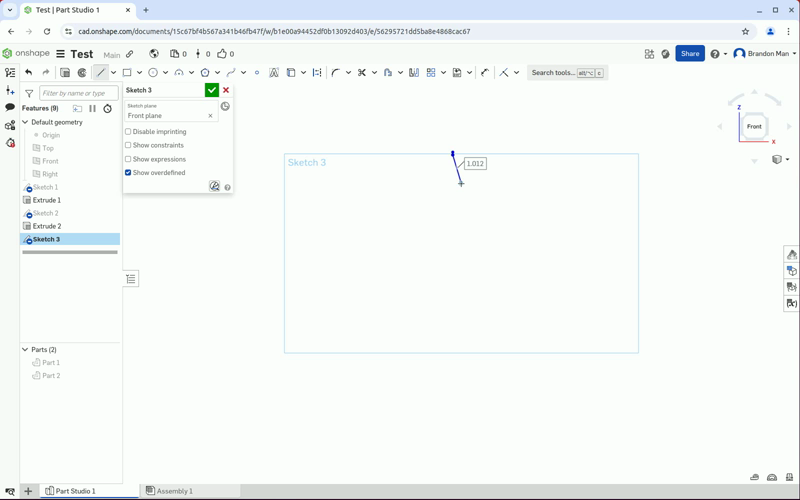
scroll(-6)
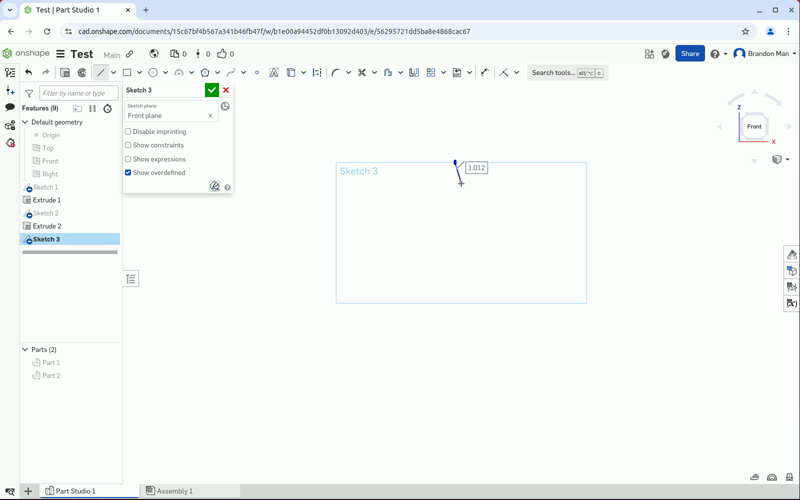
scroll(-6)
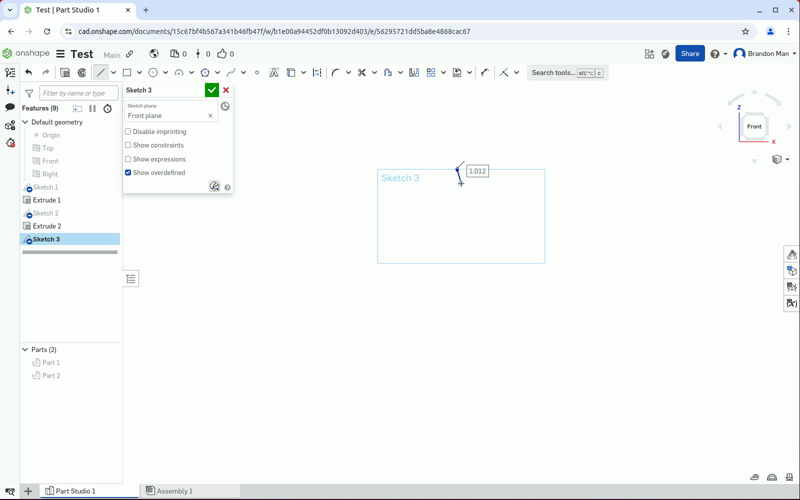
scroll(-6)
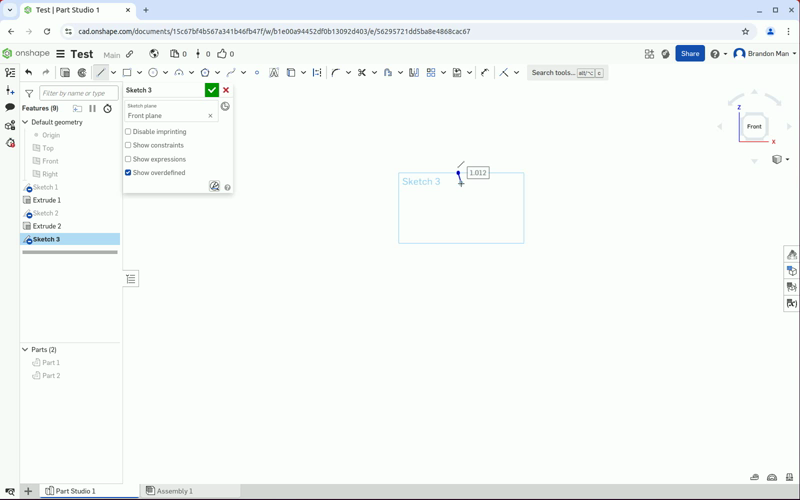
scroll(-6)
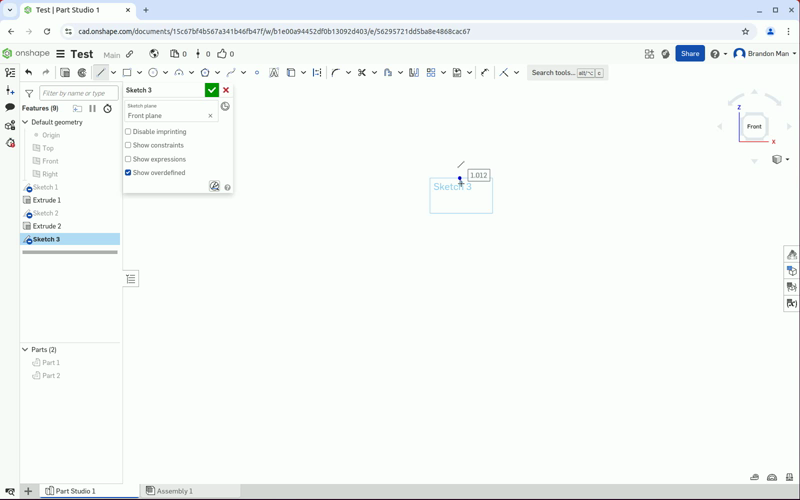
key_up(shift)
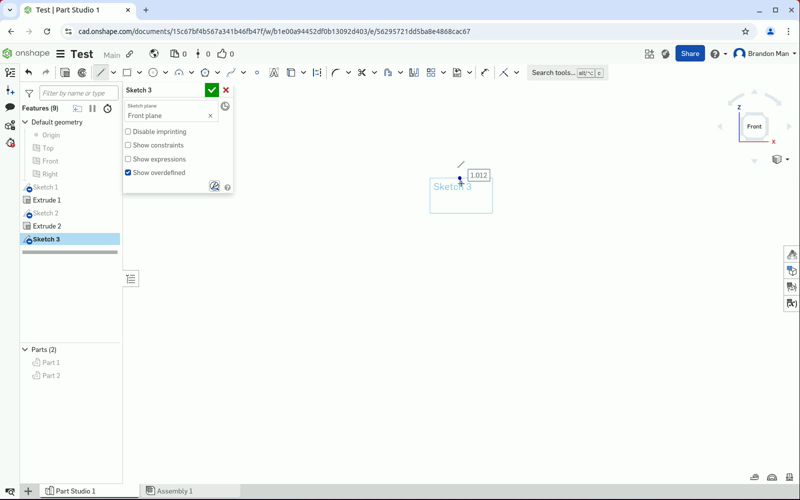
key_down(shift)
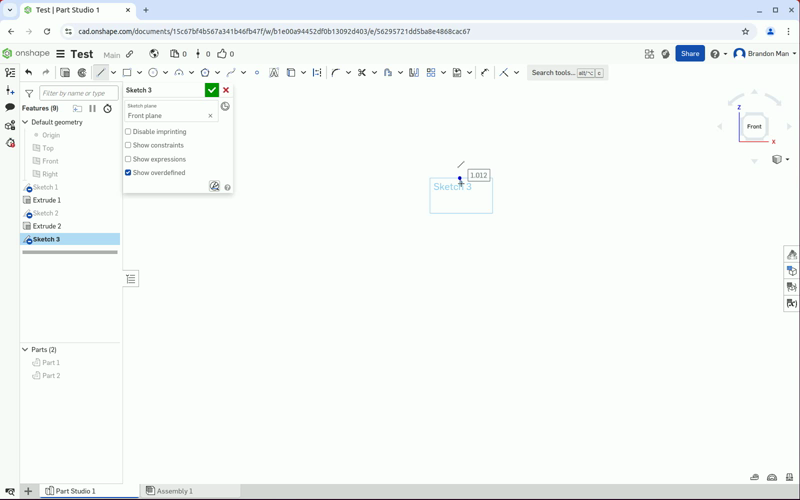
mouse_move(491, 183)
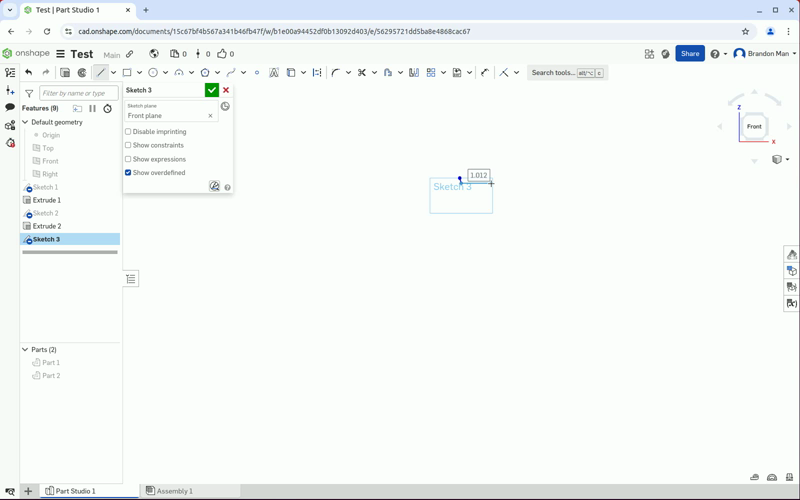
mouse_move(462, 178)
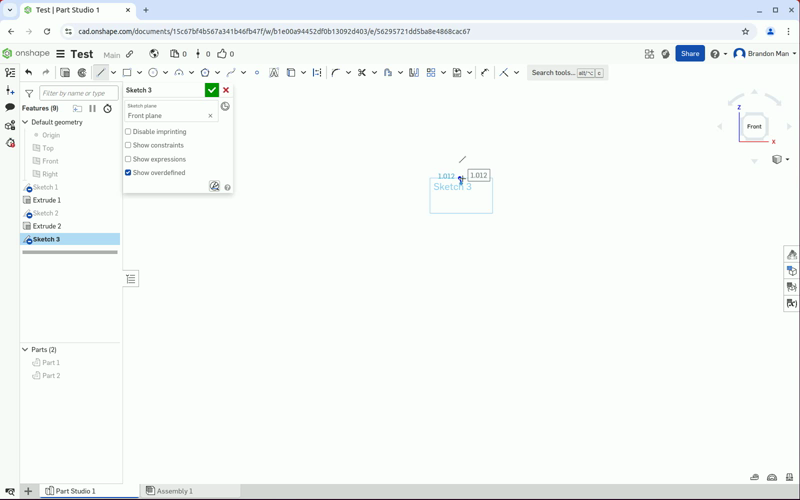
scroll(6)
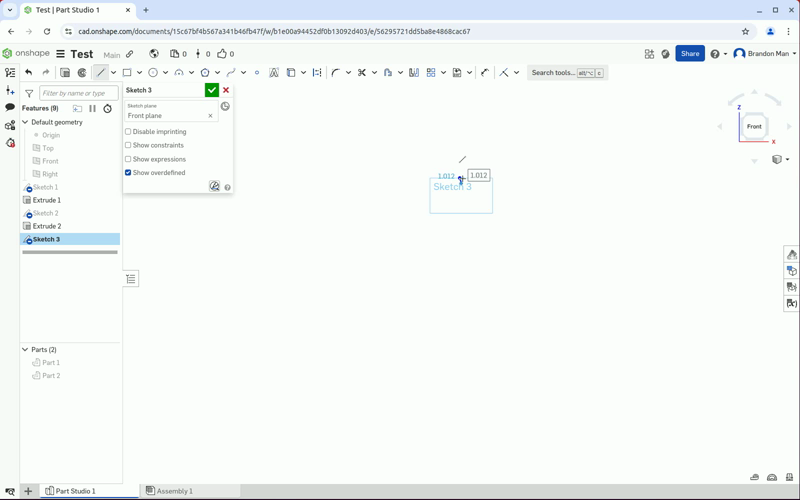
scroll(6)
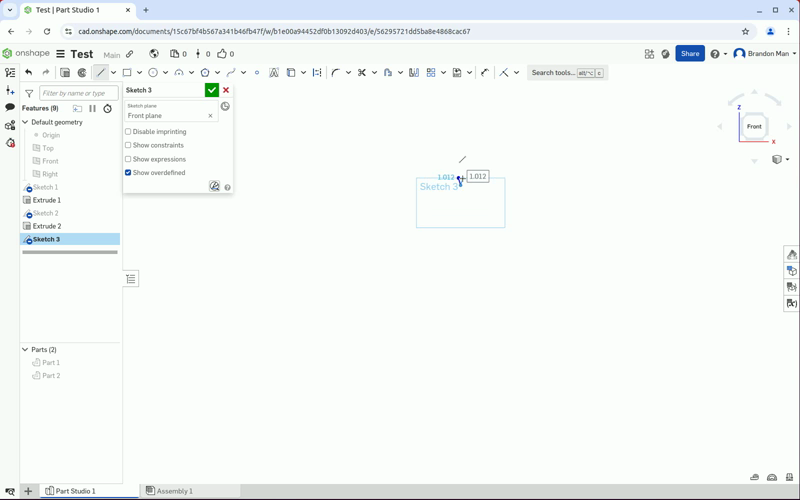
scroll(6)
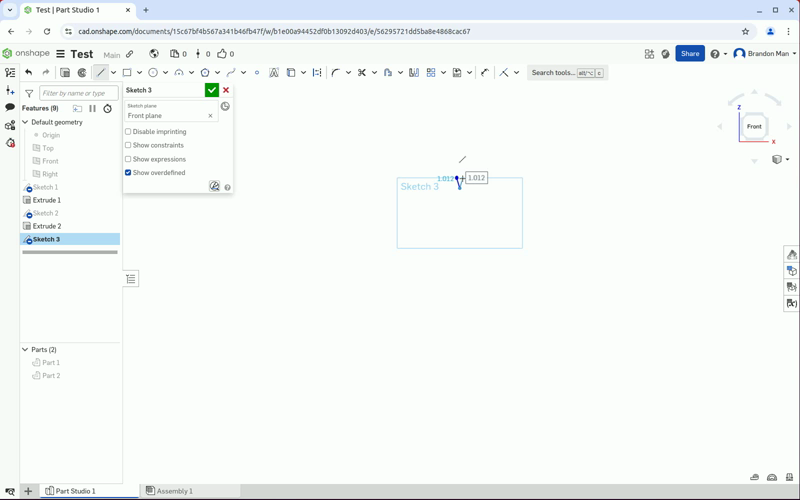
scroll(6)
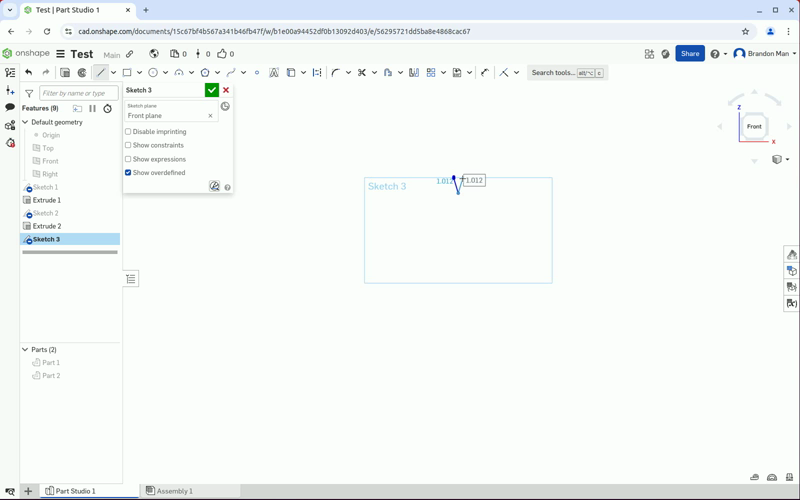
scroll(6)
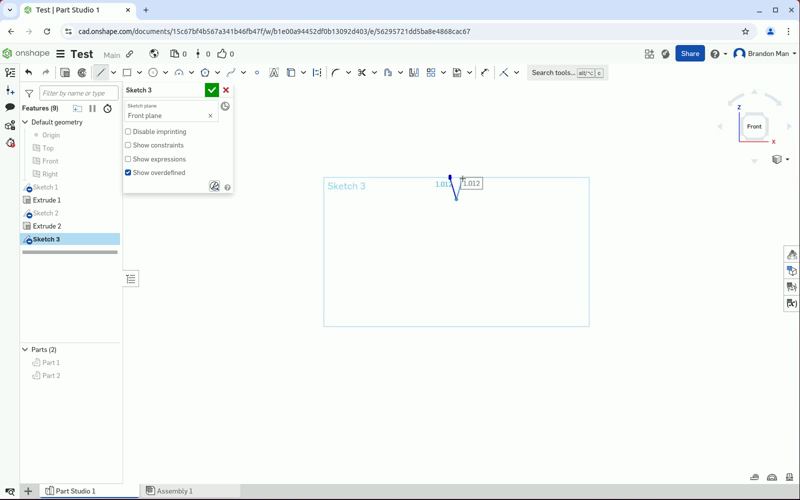
scroll(6)
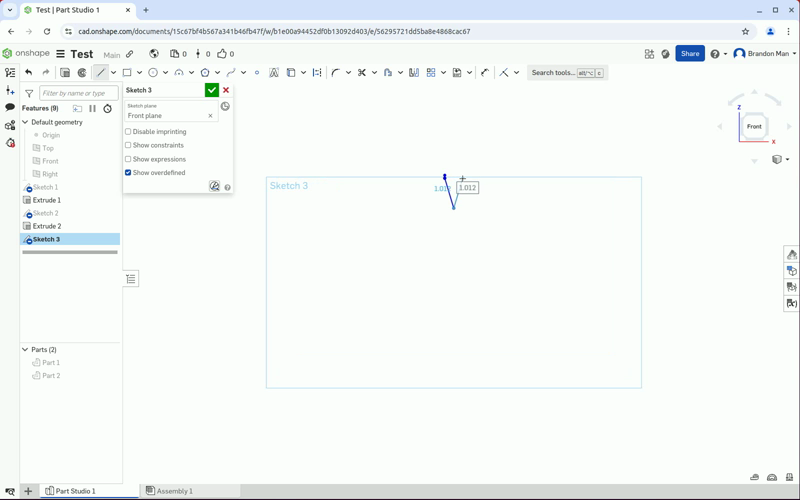
scroll(6)
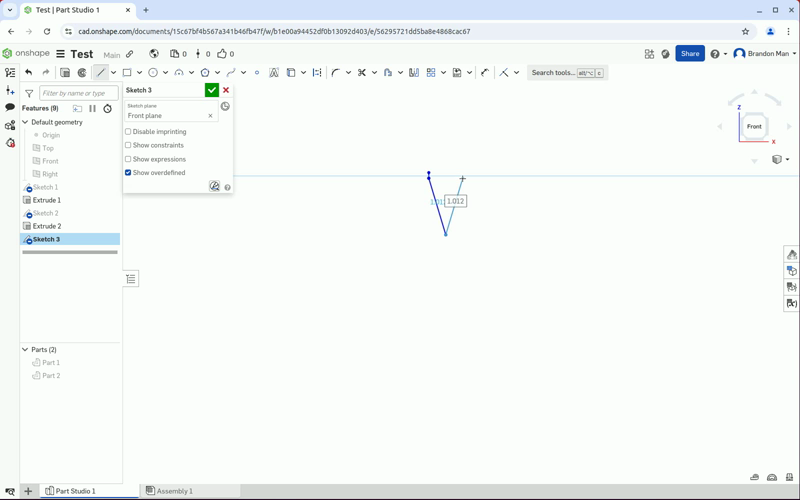
click(462, 178)
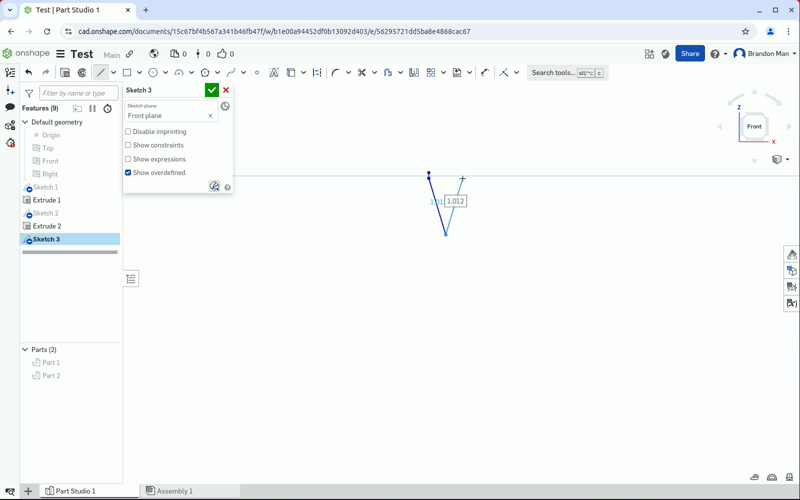
scroll(-6)
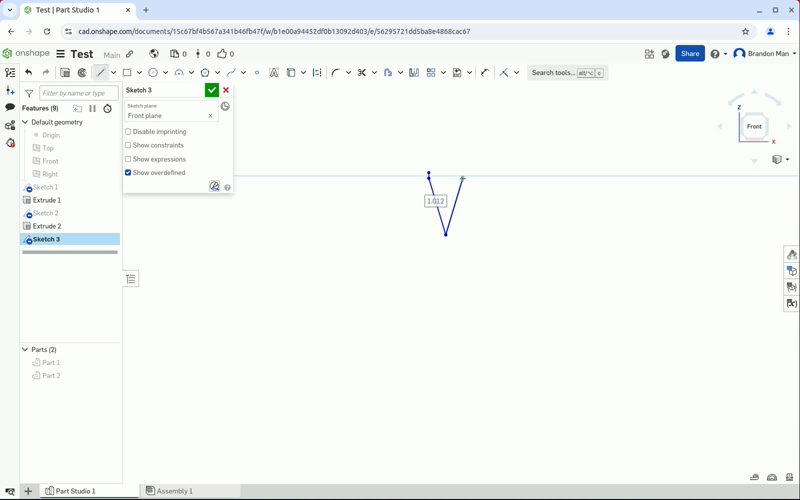
scroll(-6)
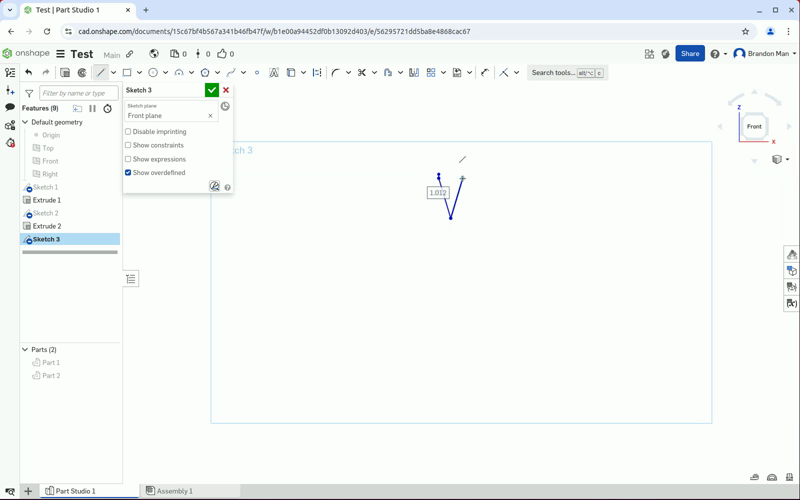
scroll(-6)
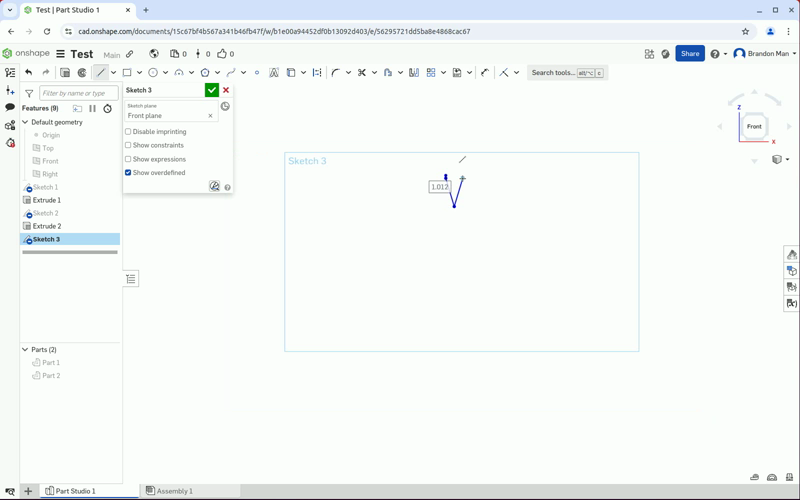
scroll(-6)
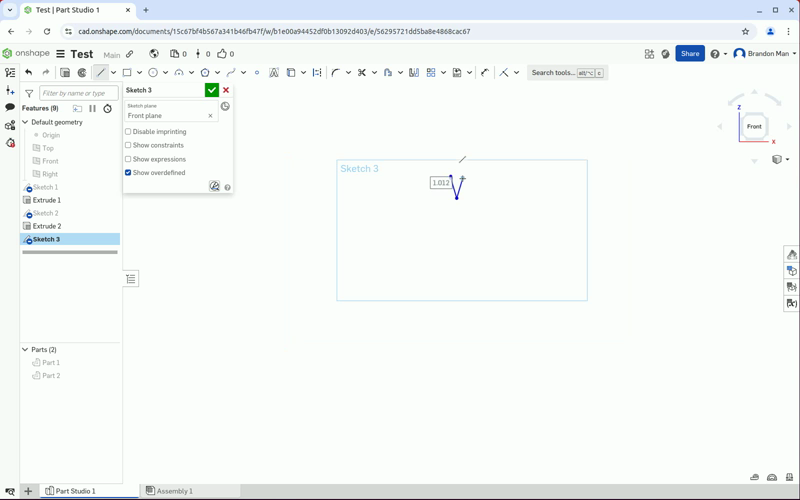
scroll(-6)
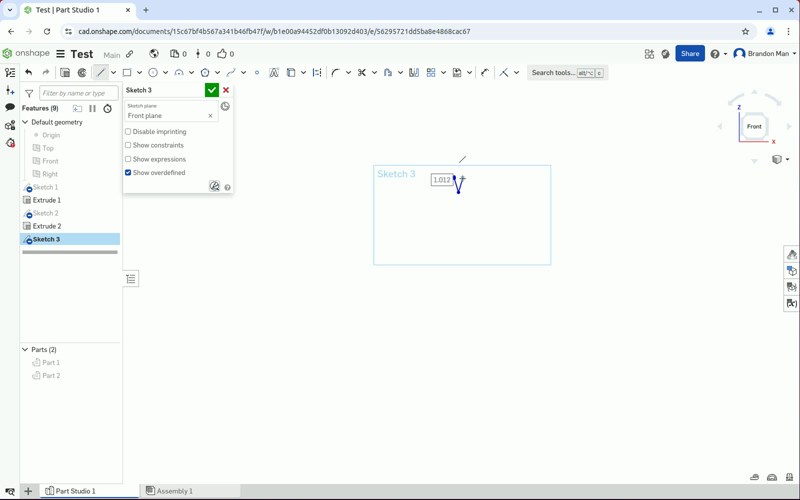
scroll(-6)
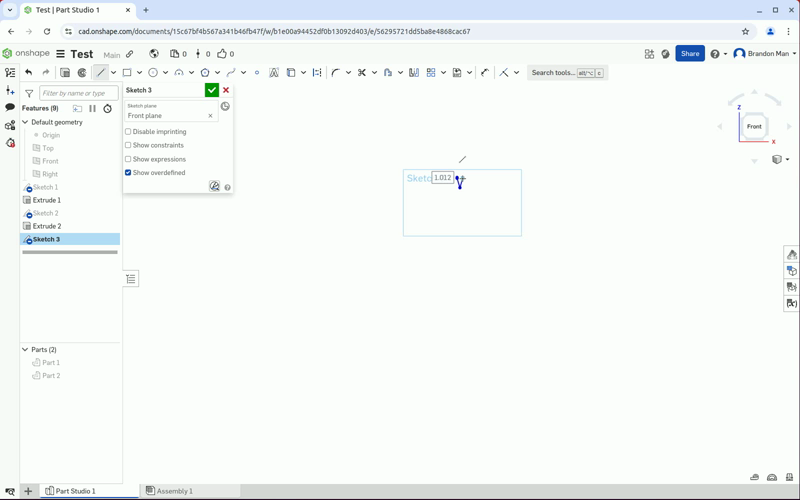
scroll(-6)
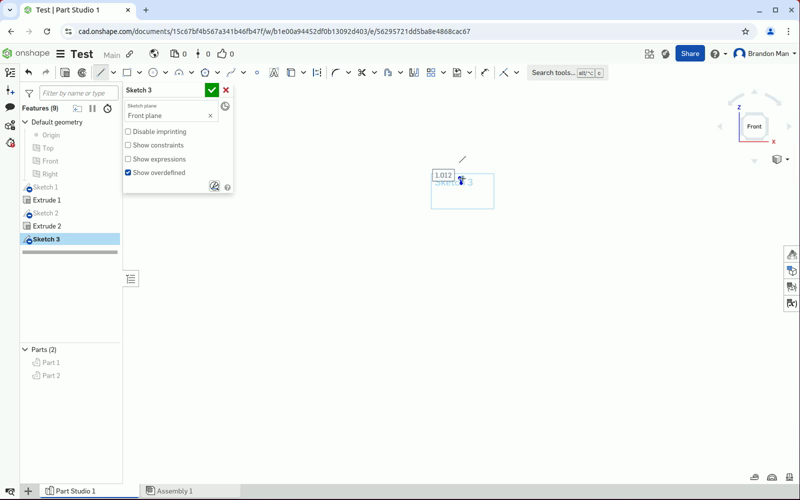
key_up(shift)
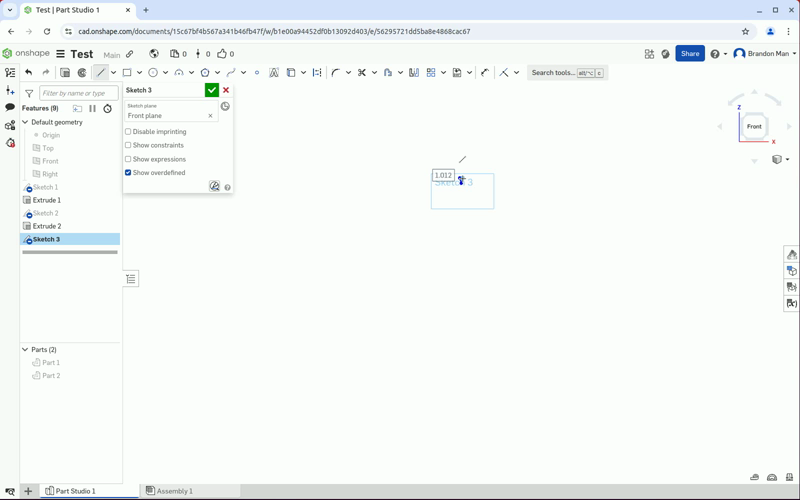
key_down(shift)
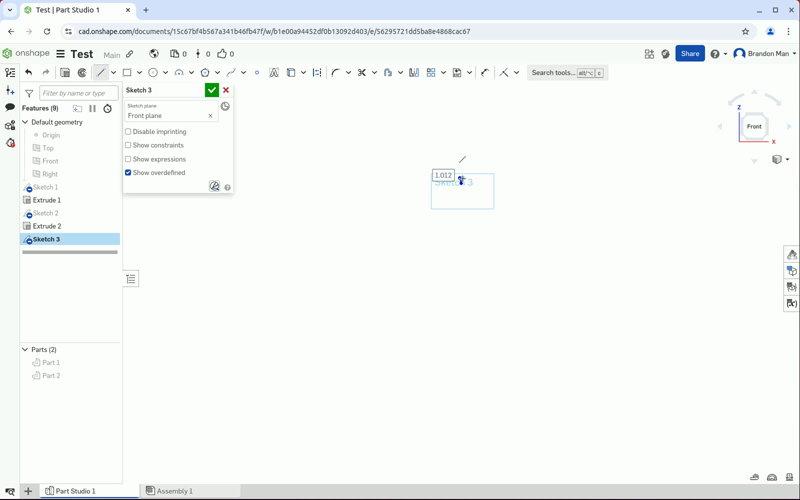
mouse_move(492, 178)
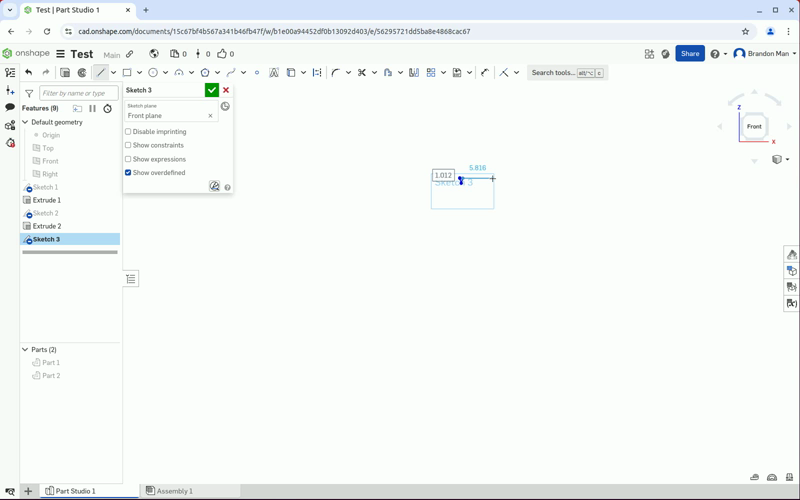
mouse_move(462, 177)
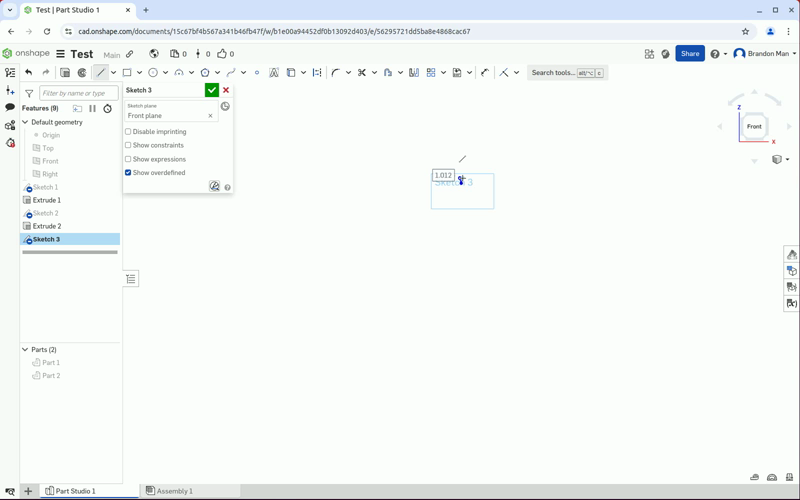
scroll(6)
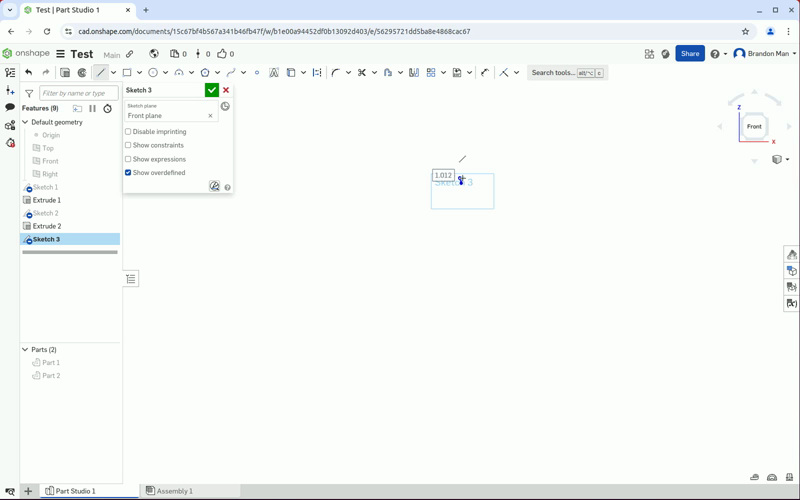
scroll(6)
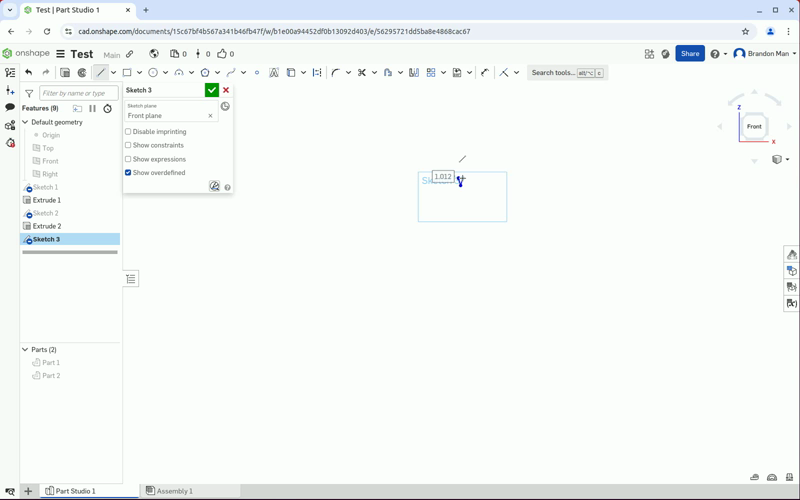
scroll(6)
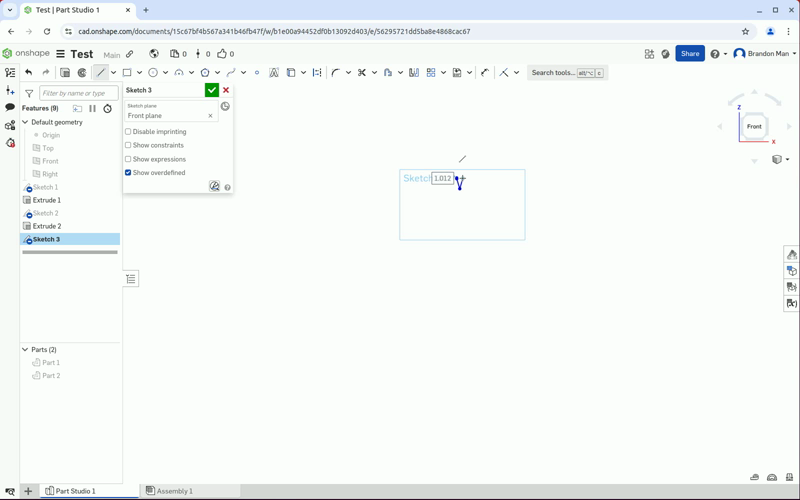
scroll(6)
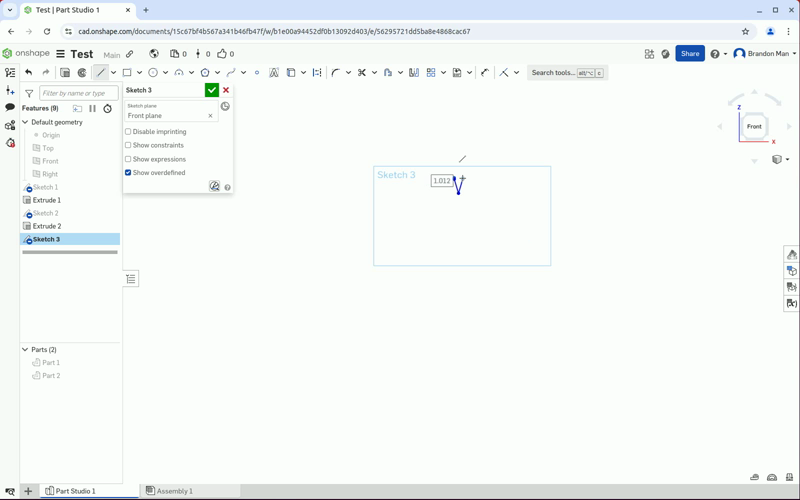
scroll(6)
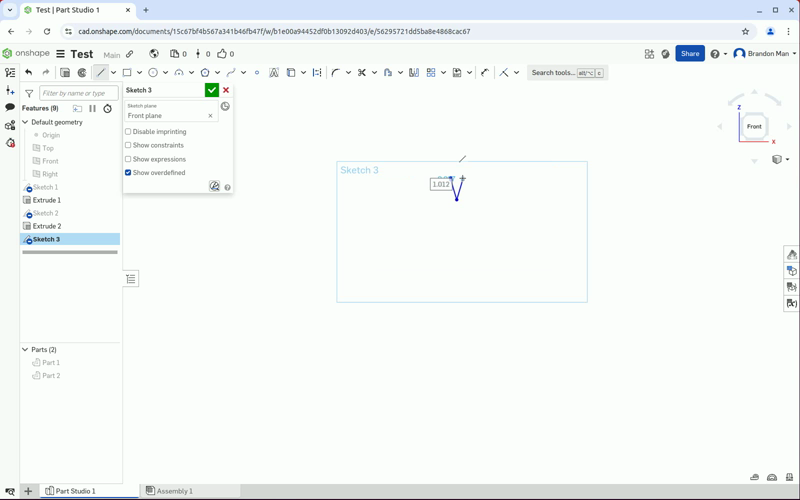
scroll(6)
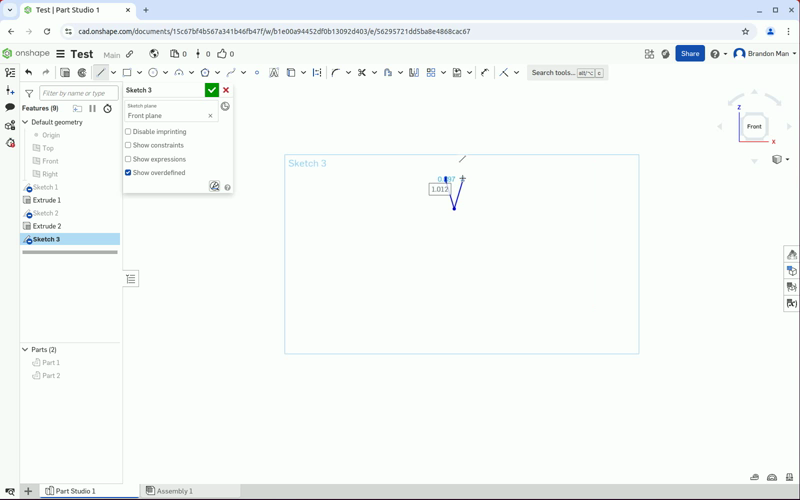
scroll(6)
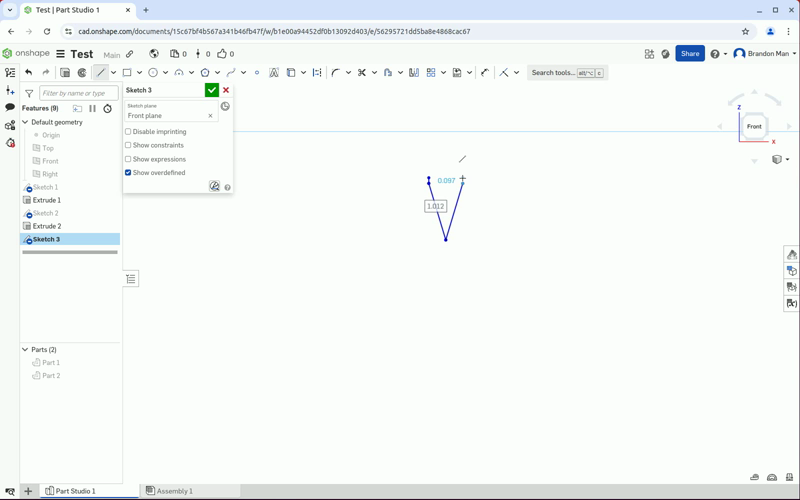
click(462, 177)
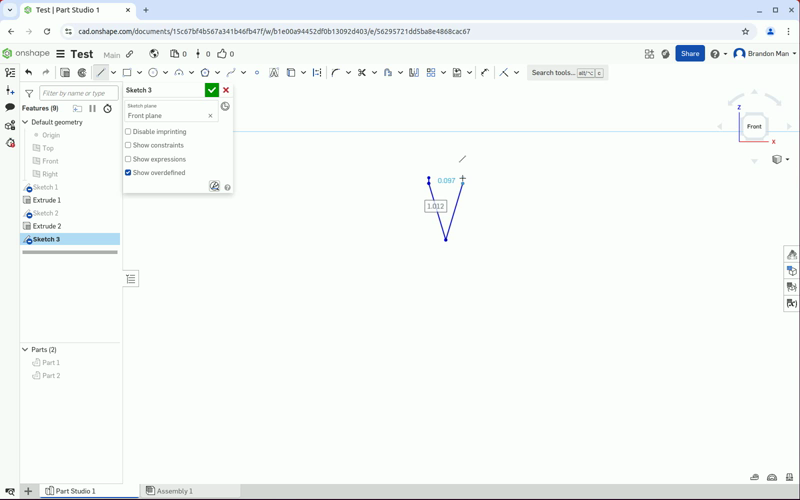
scroll(-6)
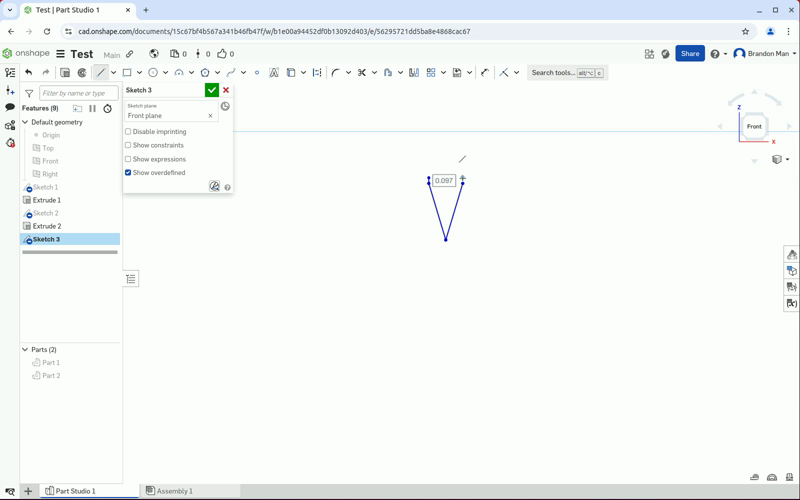
scroll(-6)
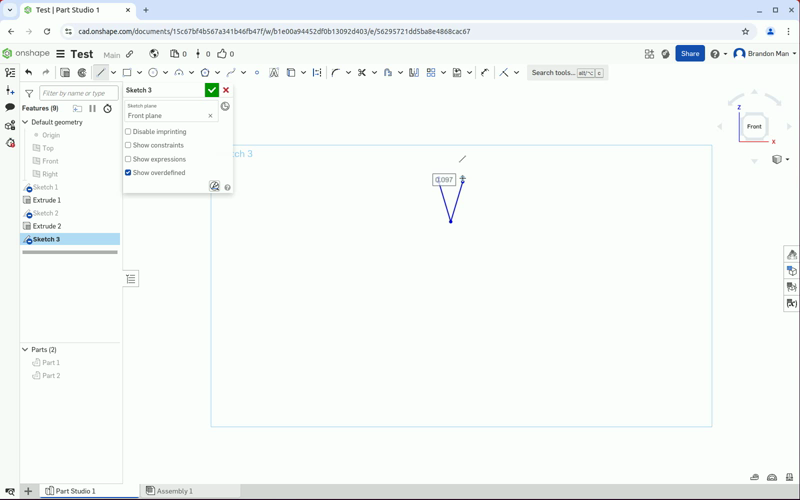
scroll(-6)
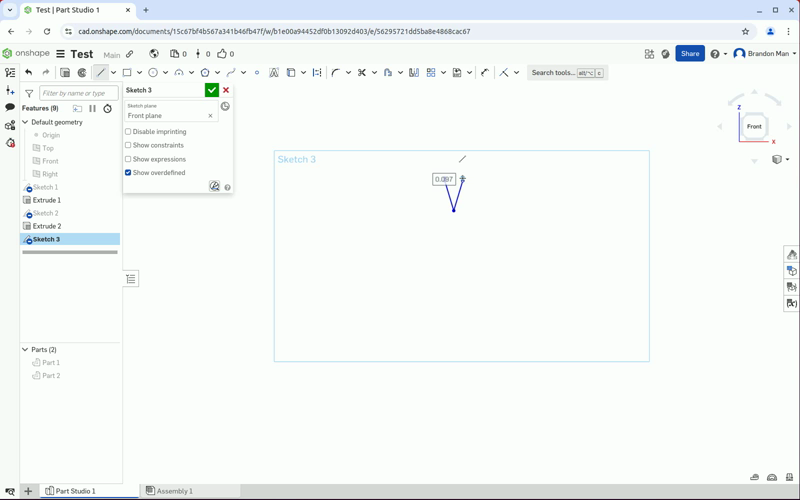
scroll(-6)
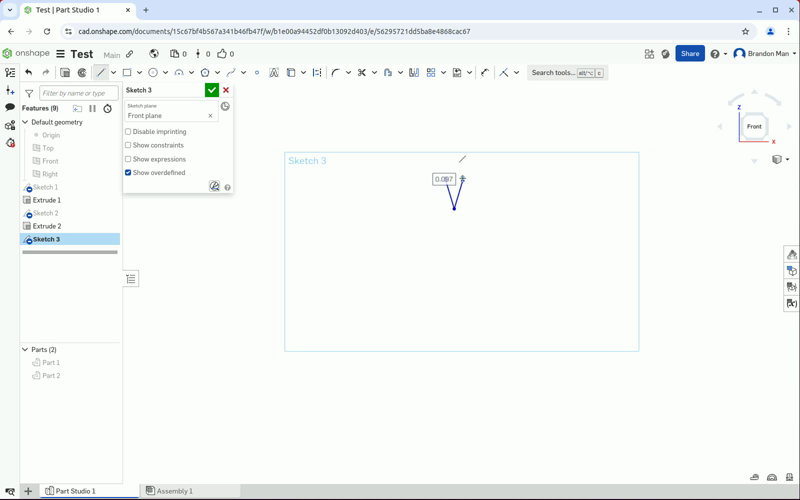
scroll(-6)
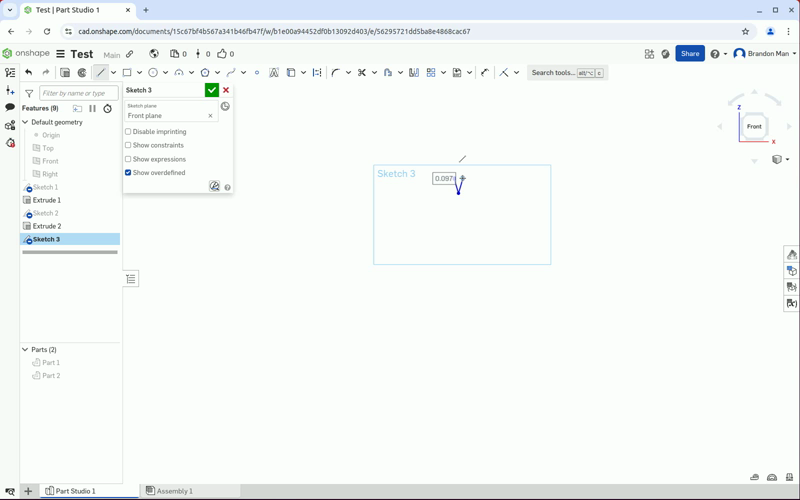
scroll(-6)
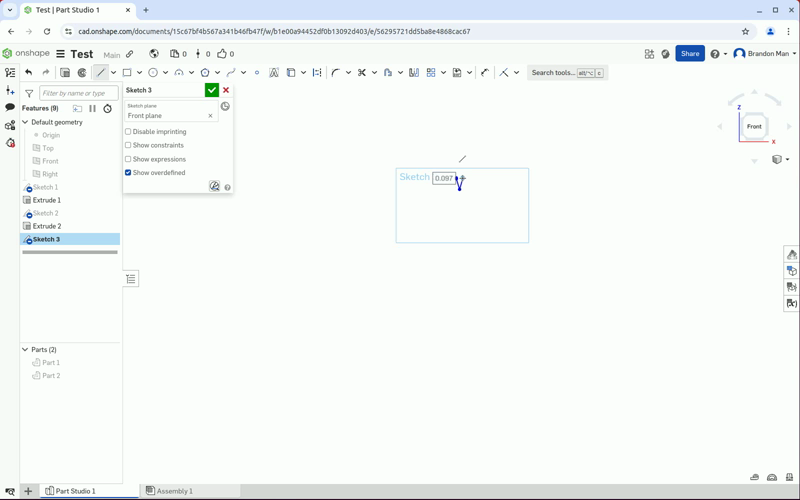
scroll(-6)
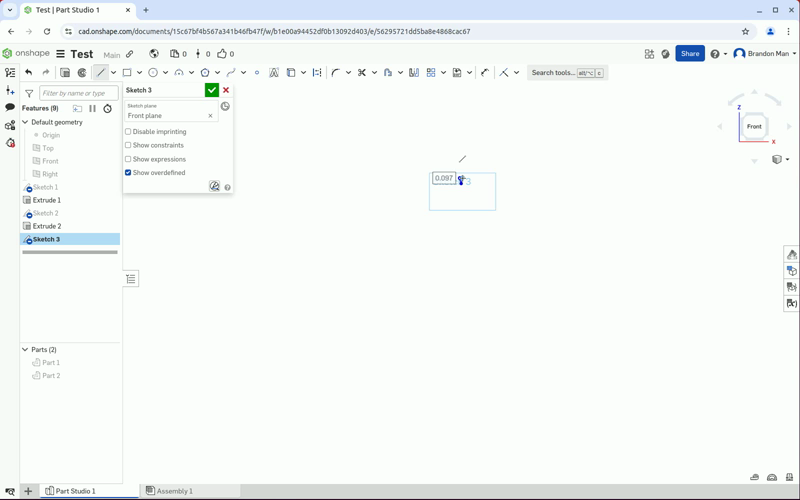
key_up(shift)
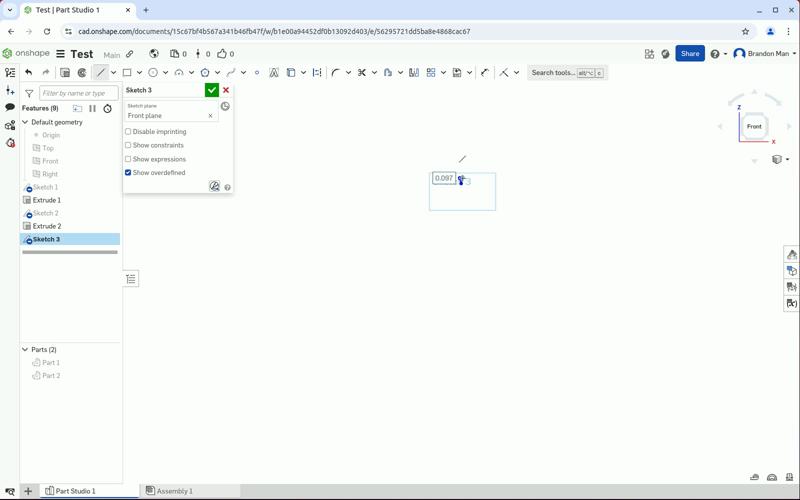
key(esc)
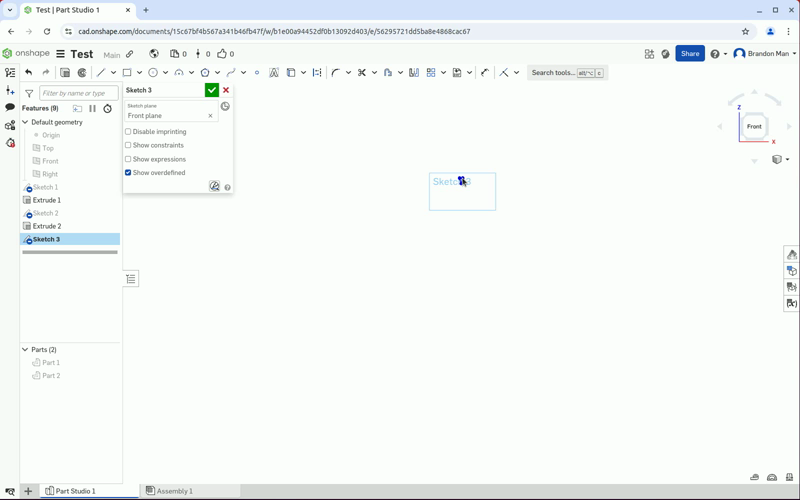
key(a)
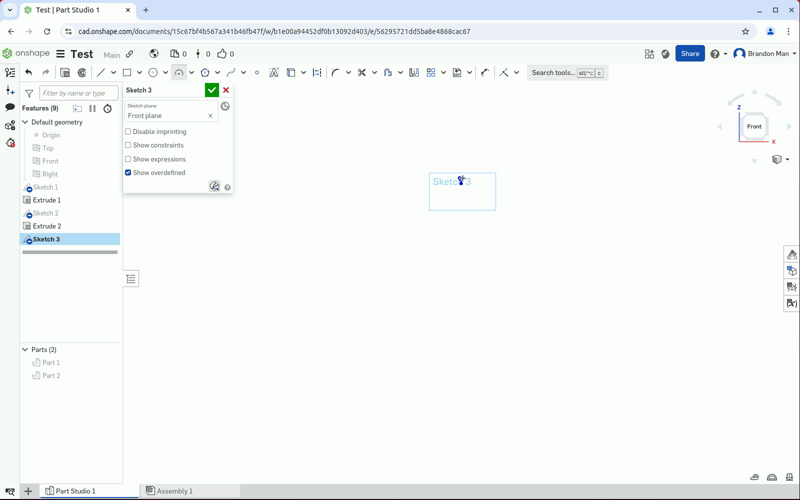
mouse_move(462, 177)
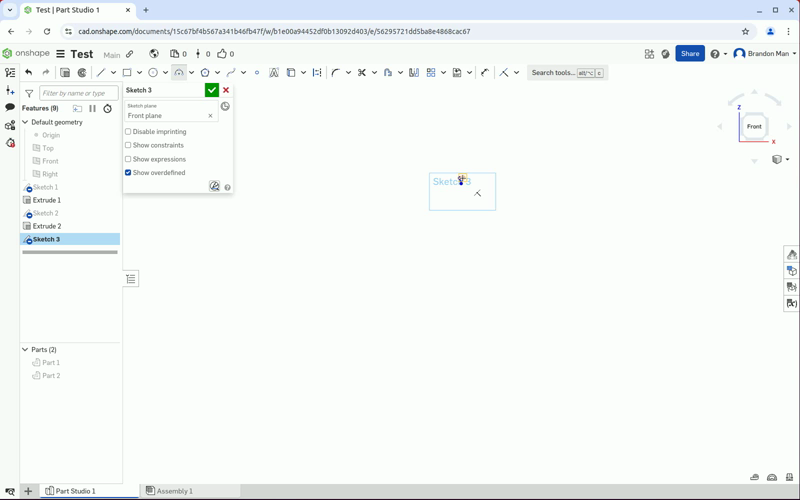
scroll(6)
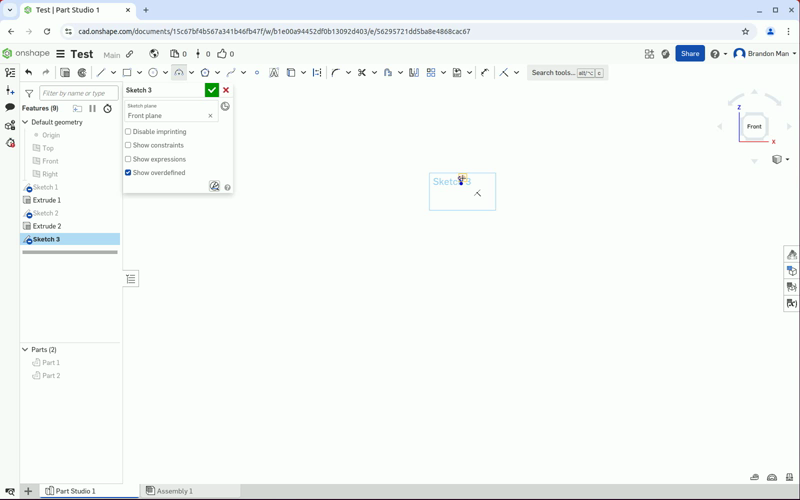
scroll(6)
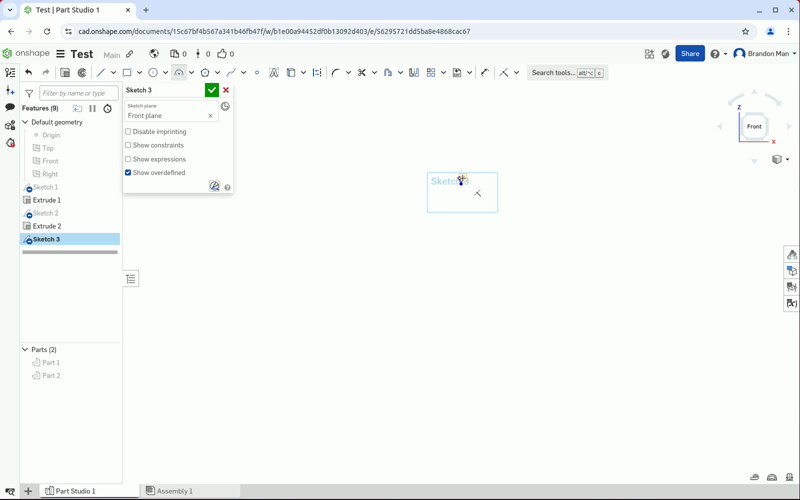
scroll(6)
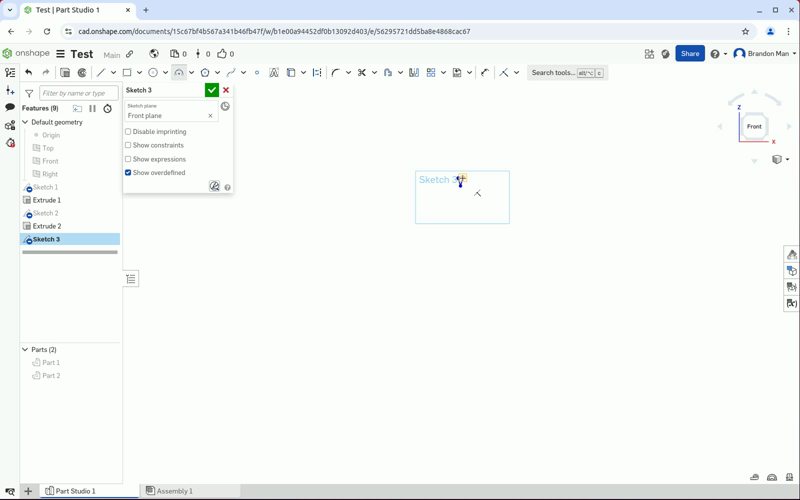
scroll(6)
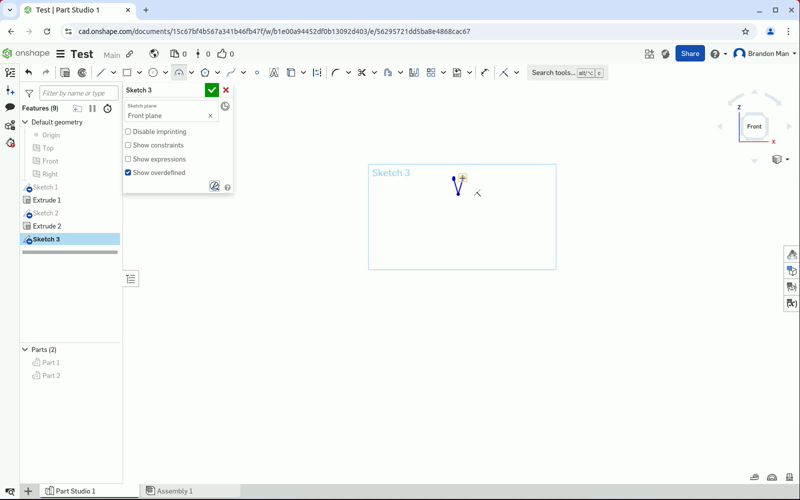
scroll(6)
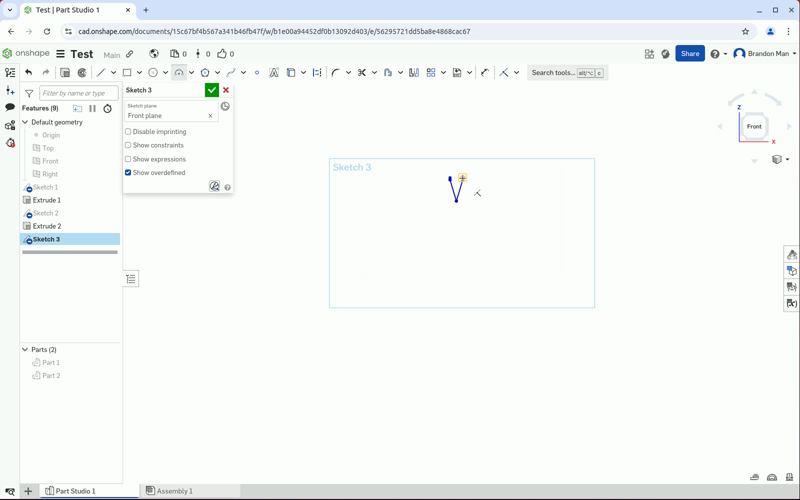
scroll(6)
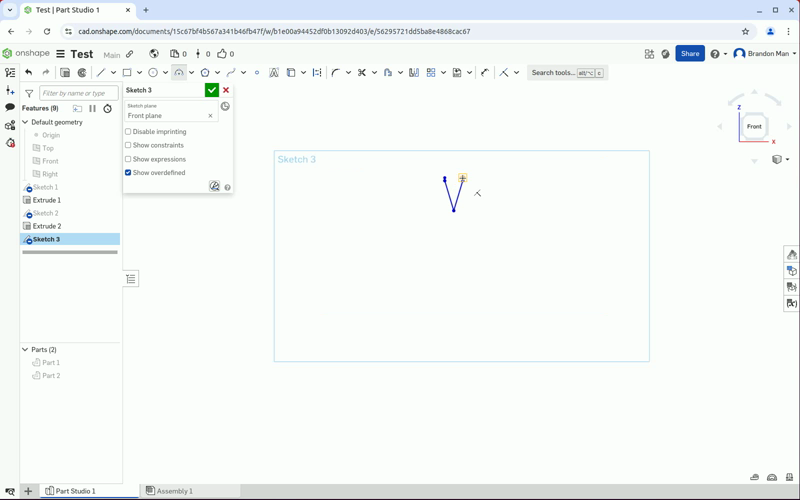
scroll(6)
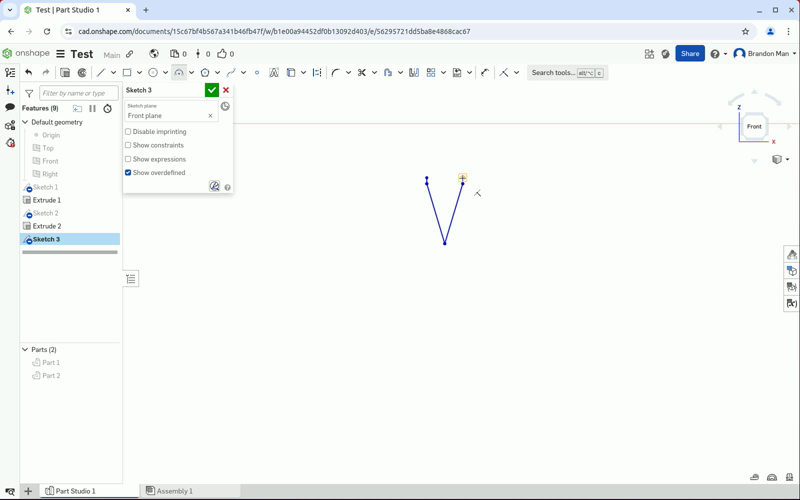
click(462, 177)
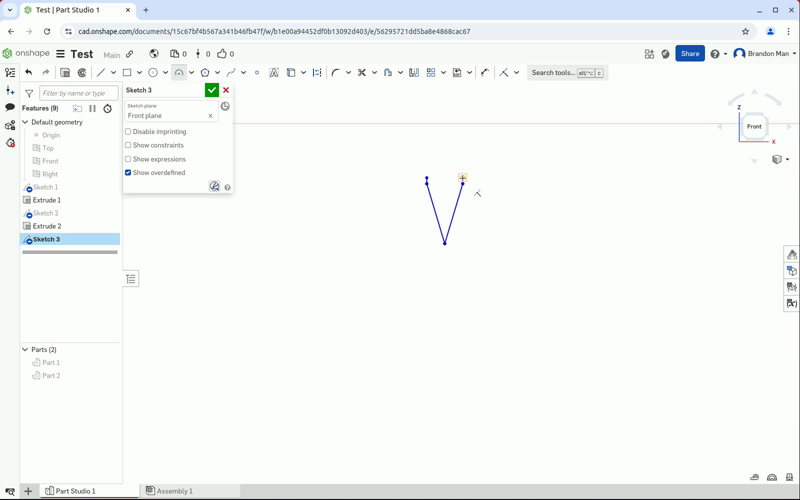
scroll(-6)
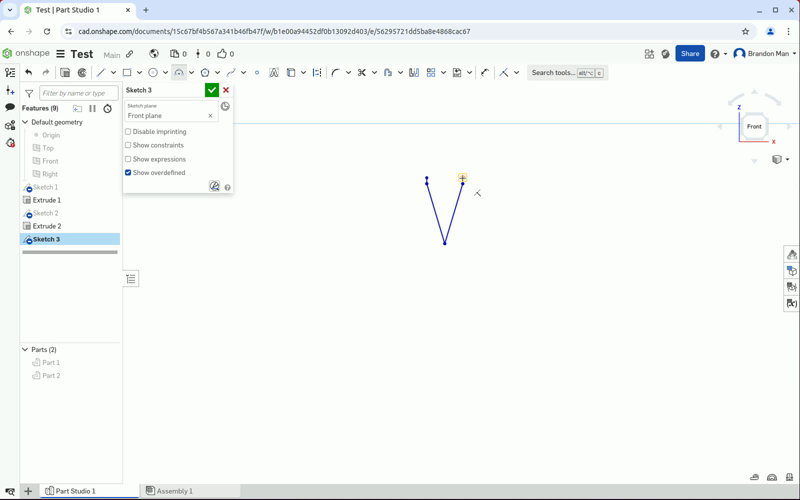
scroll(-6)
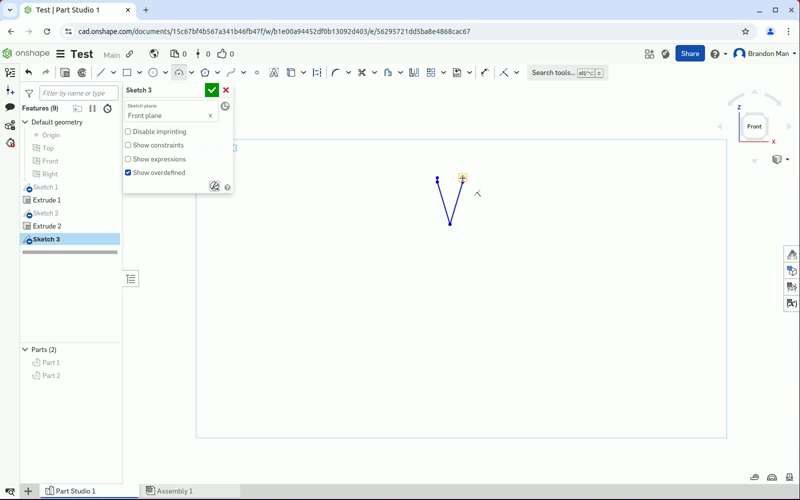
scroll(-6)
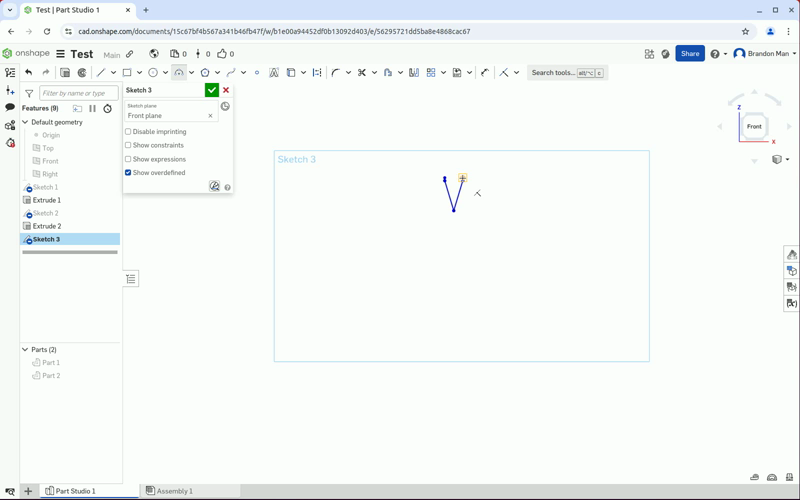
scroll(-6)
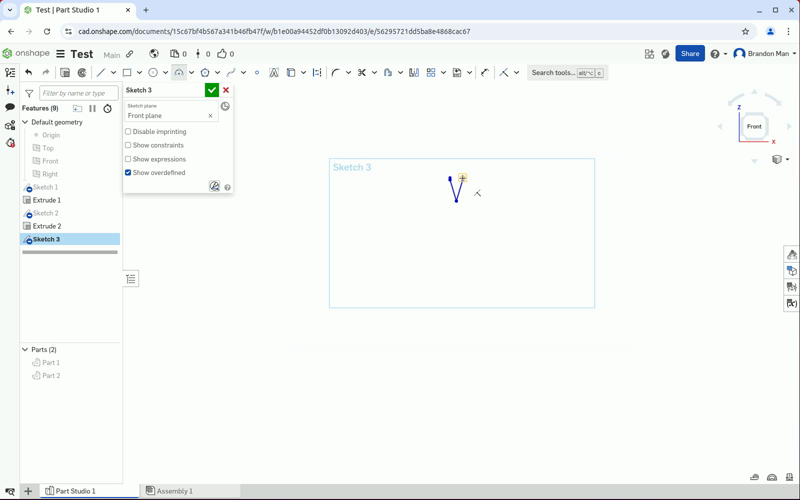
scroll(-6)
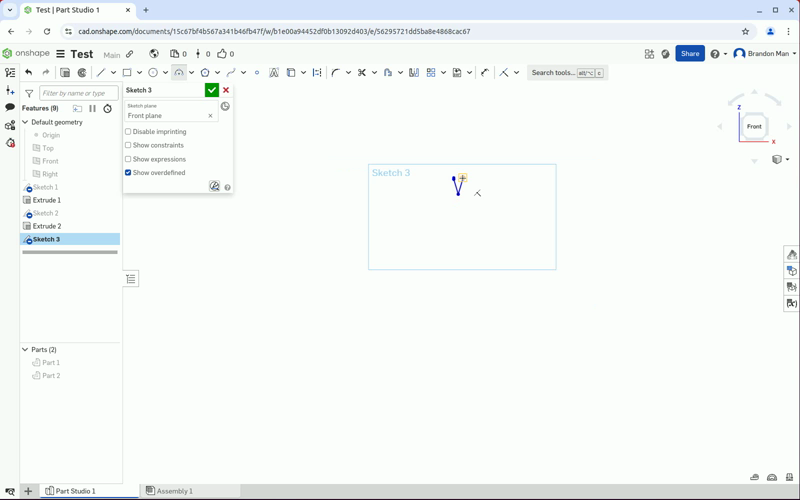
scroll(-6)
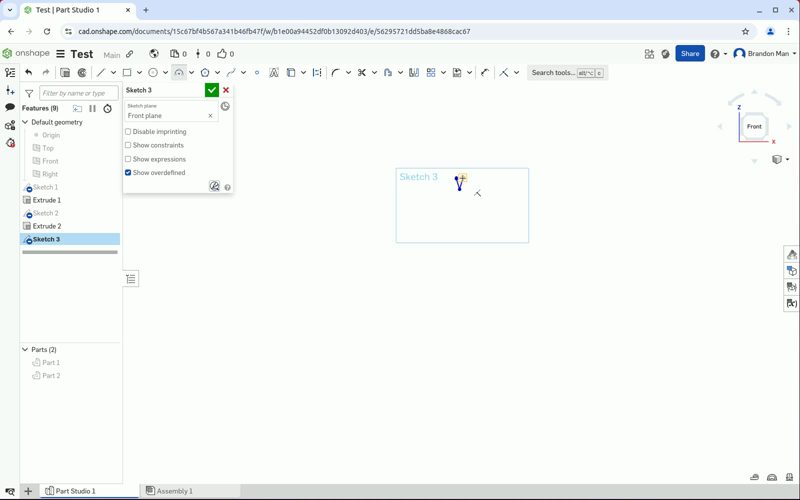
scroll(-6)
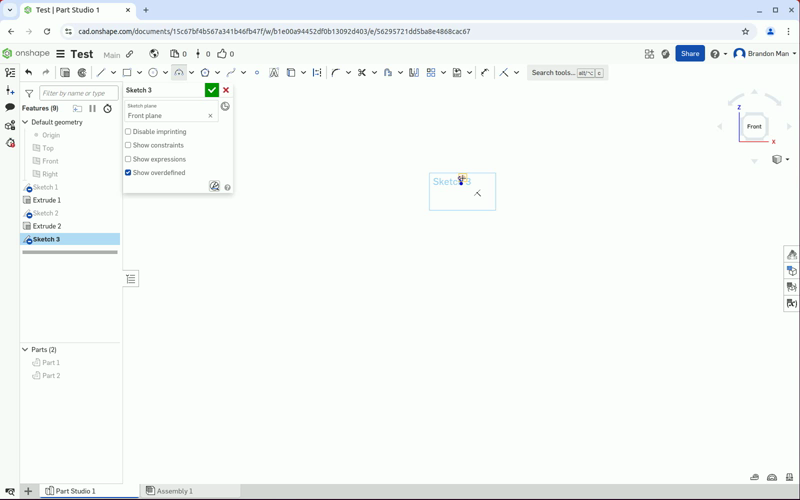
mouse_move(459, 177)
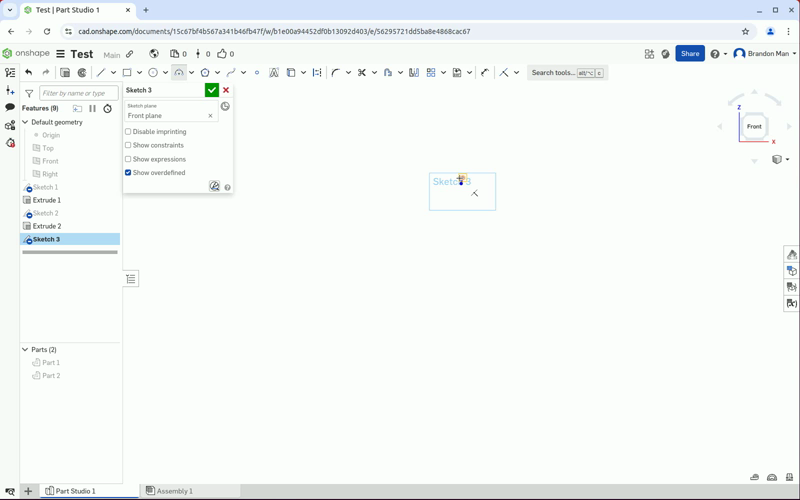
scroll(6)
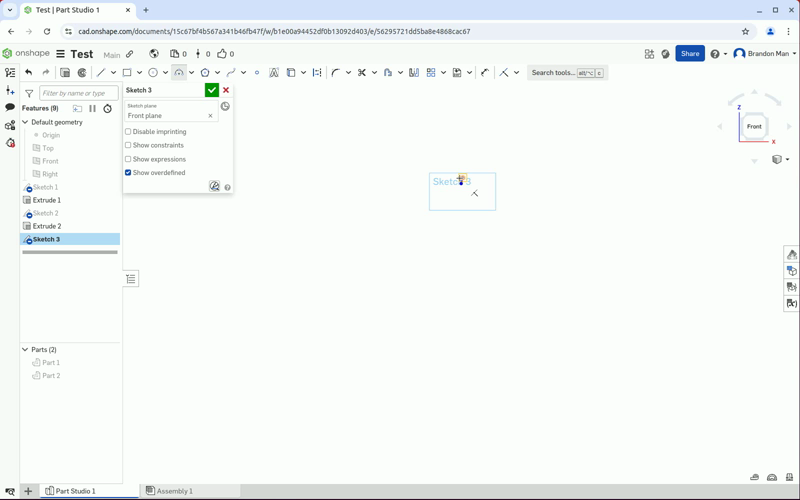
scroll(6)
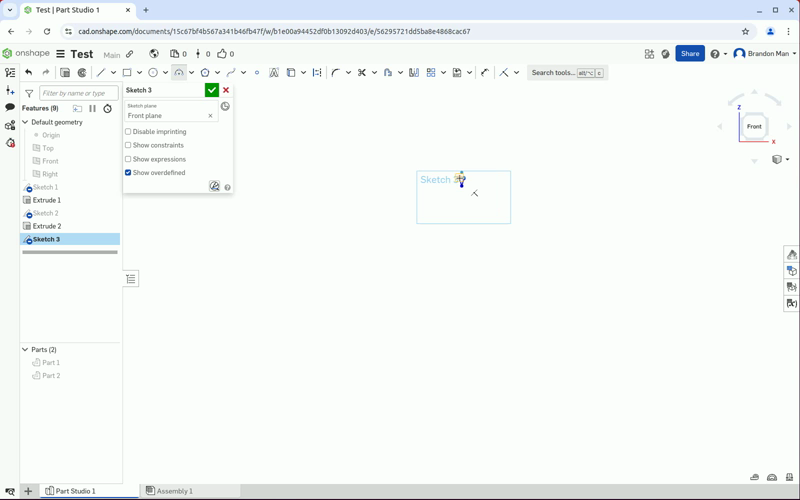
scroll(6)
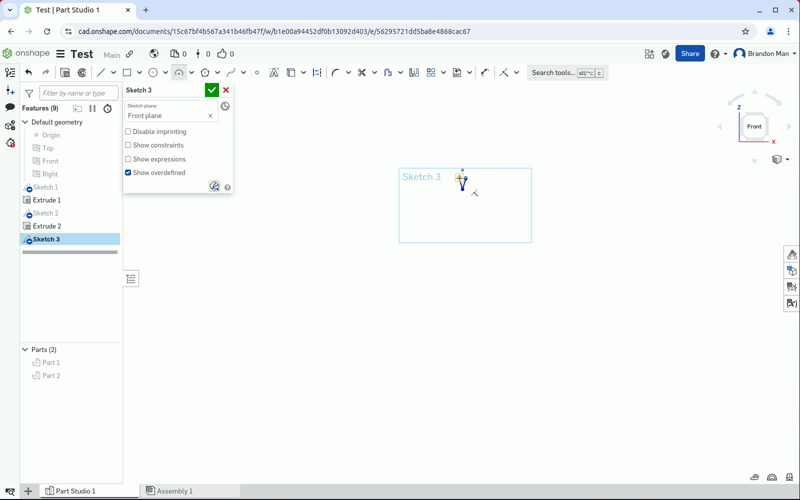
scroll(6)
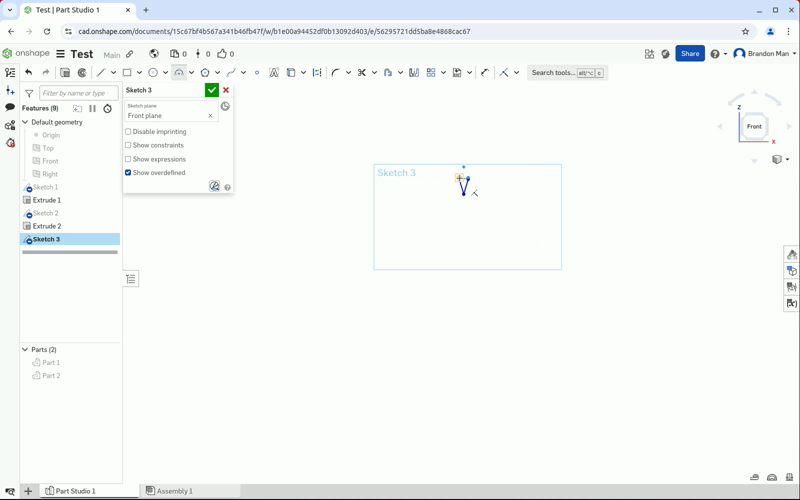
scroll(6)
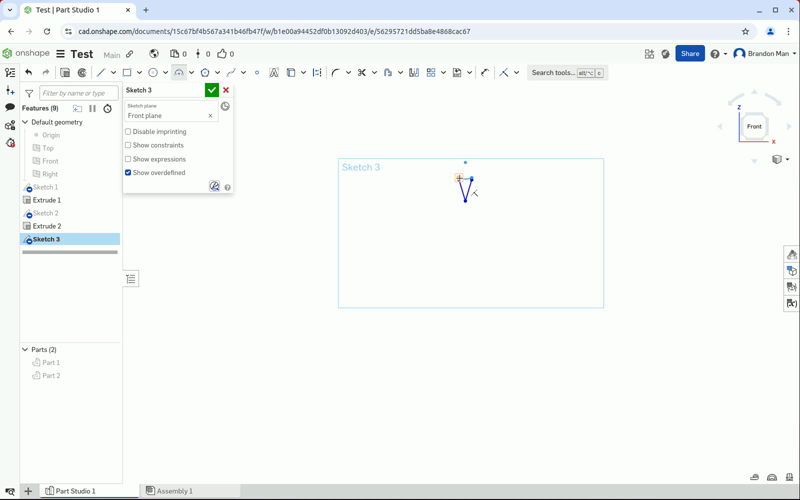
scroll(6)
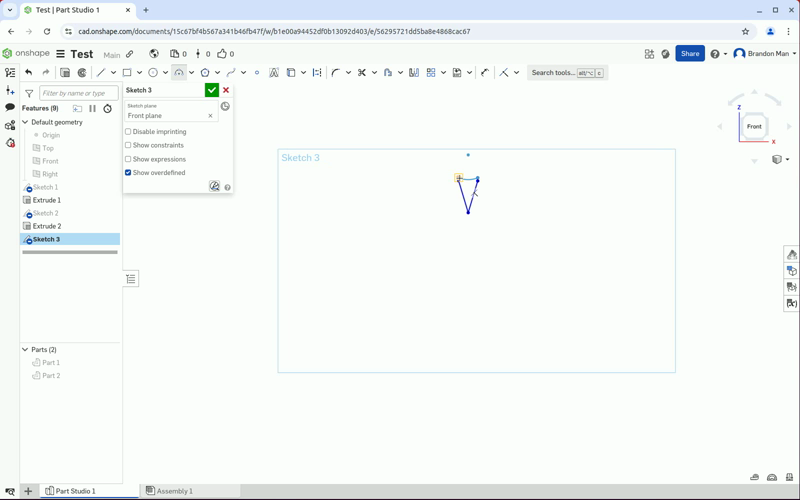
scroll(6)
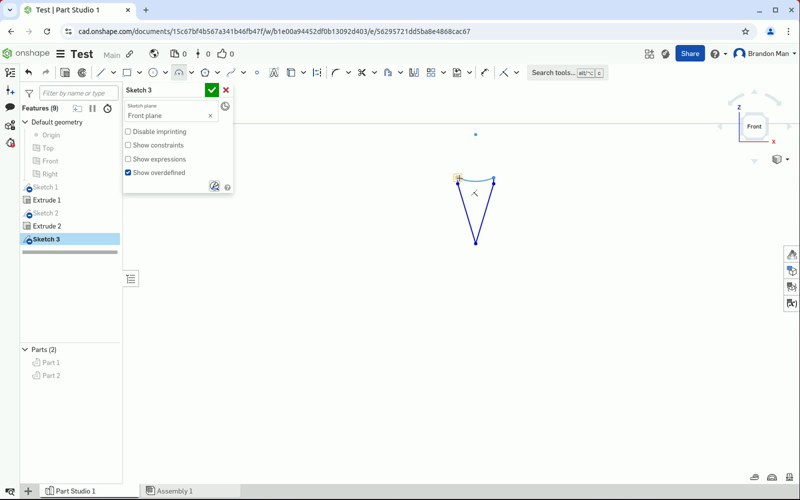
click(459, 177)
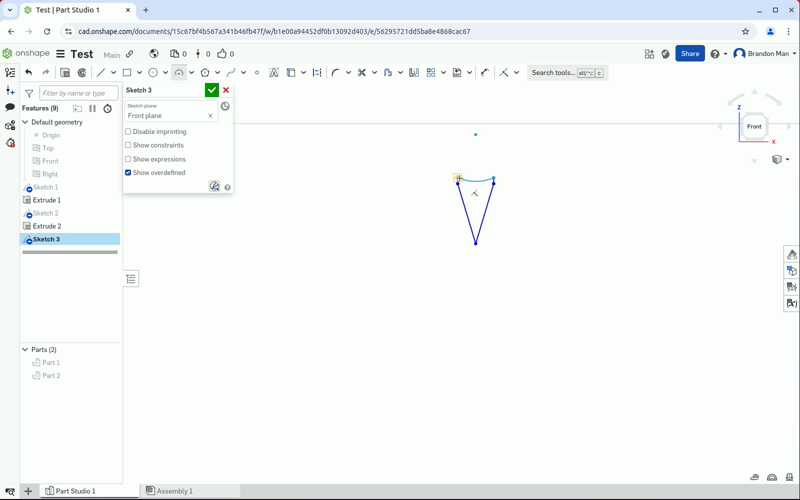
scroll(-6)
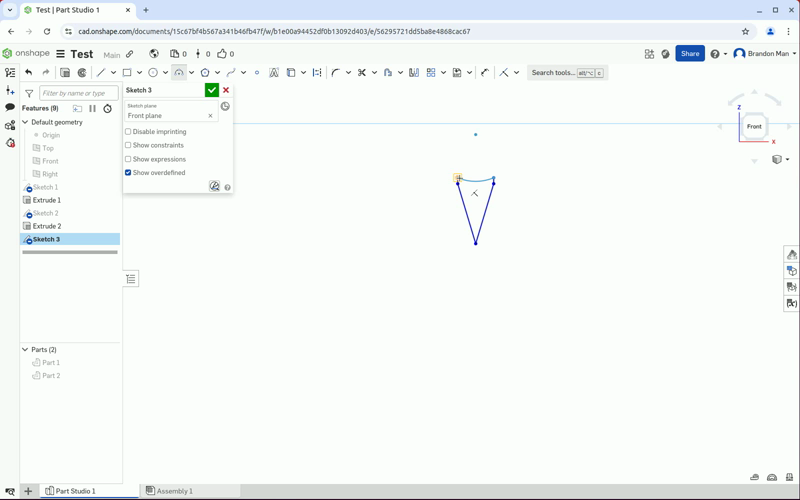
scroll(-6)
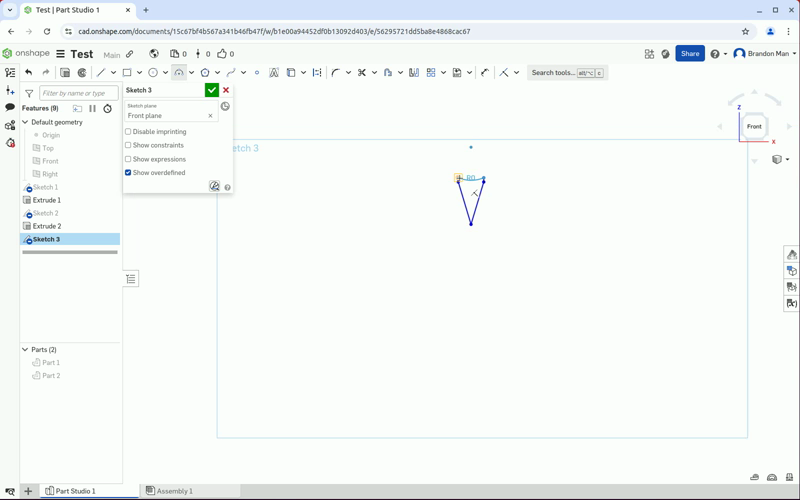
scroll(-6)
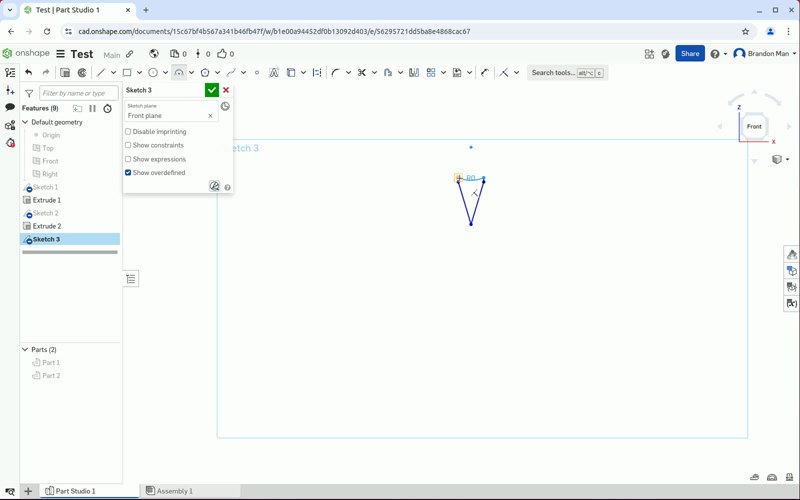
scroll(-6)
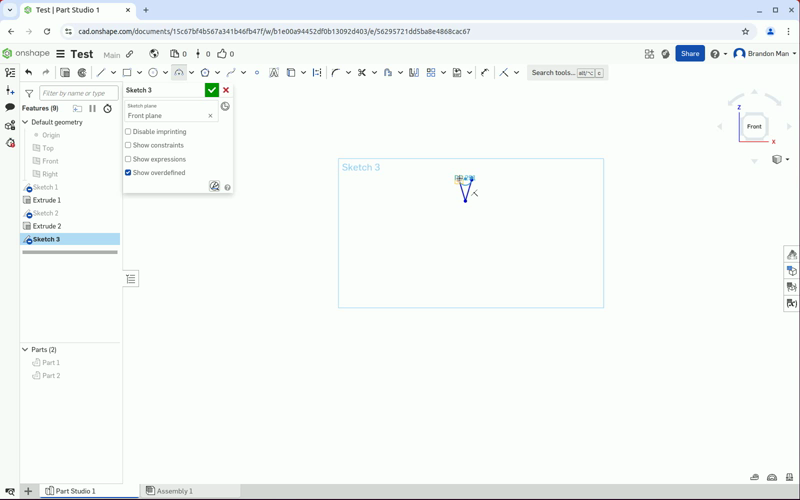
scroll(-6)
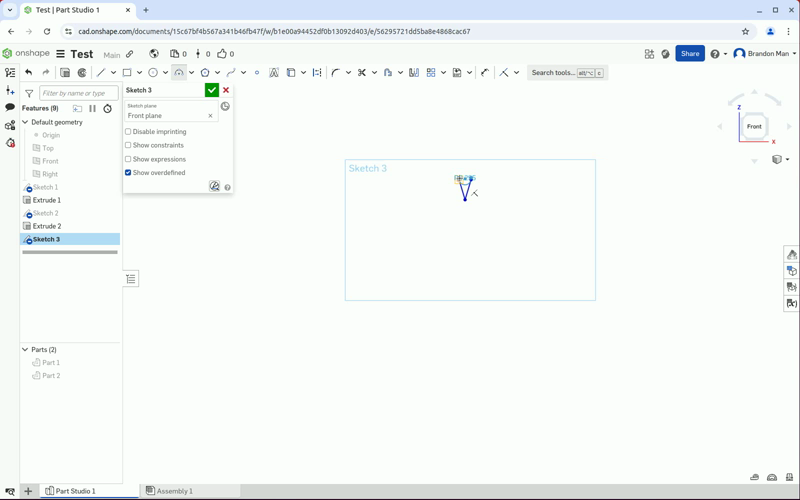
scroll(-6)
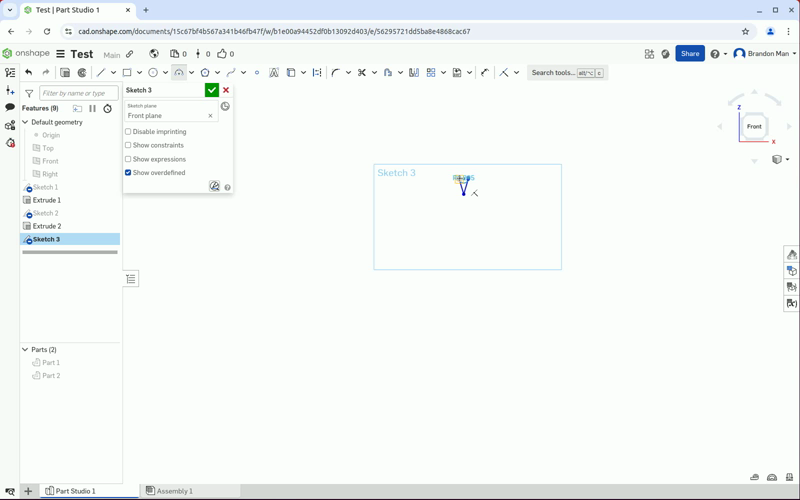
scroll(-6)
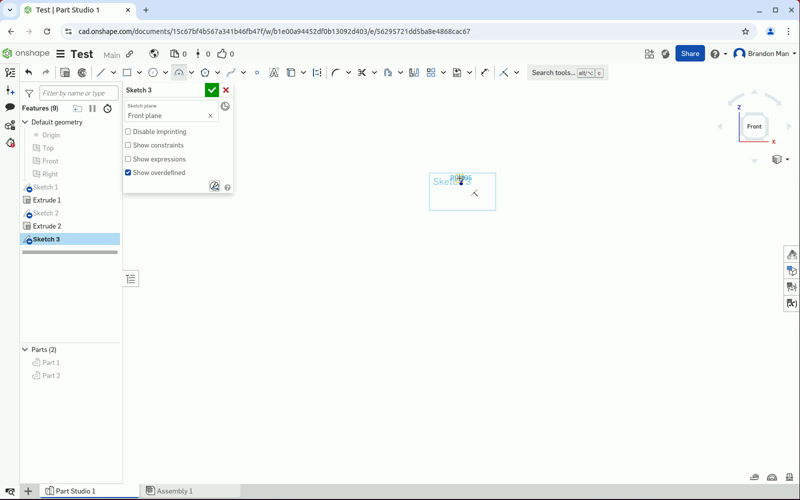
key_down(shift)
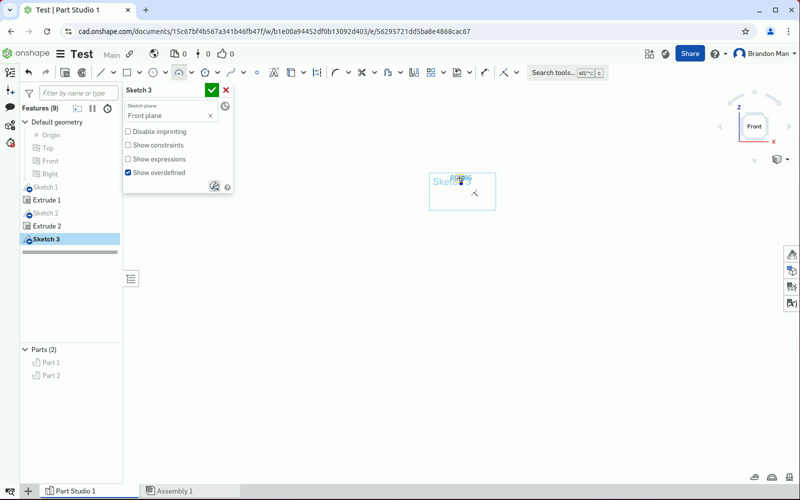
mouse_move(461, 169)
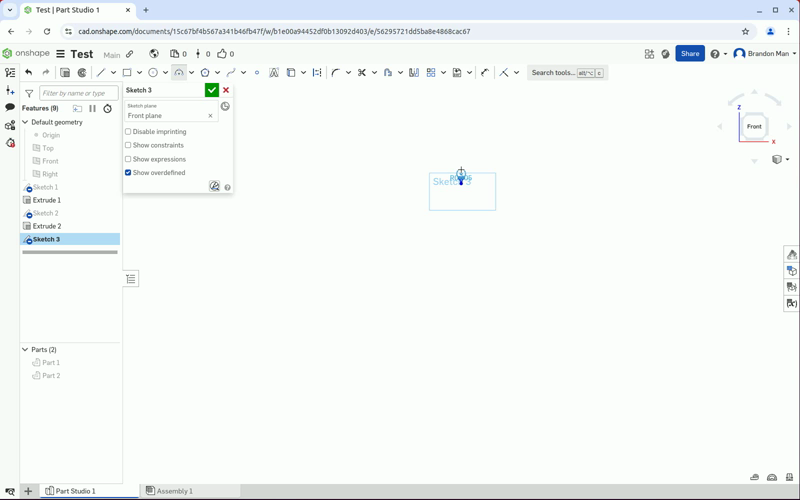
scroll(6)
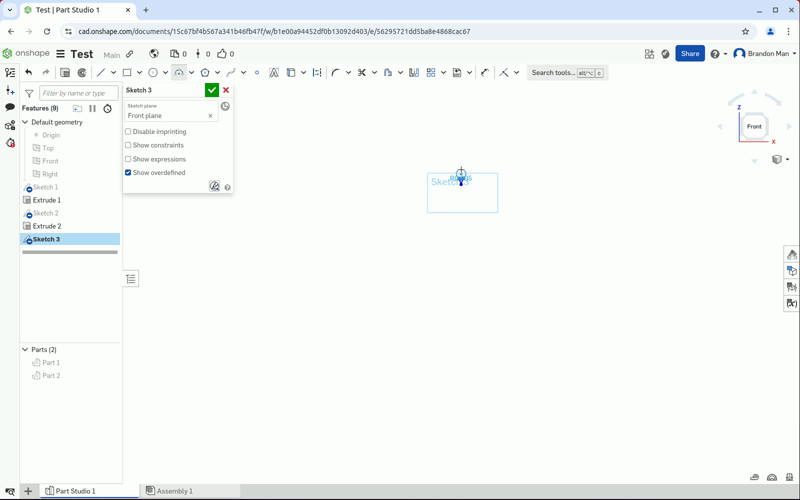
scroll(6)
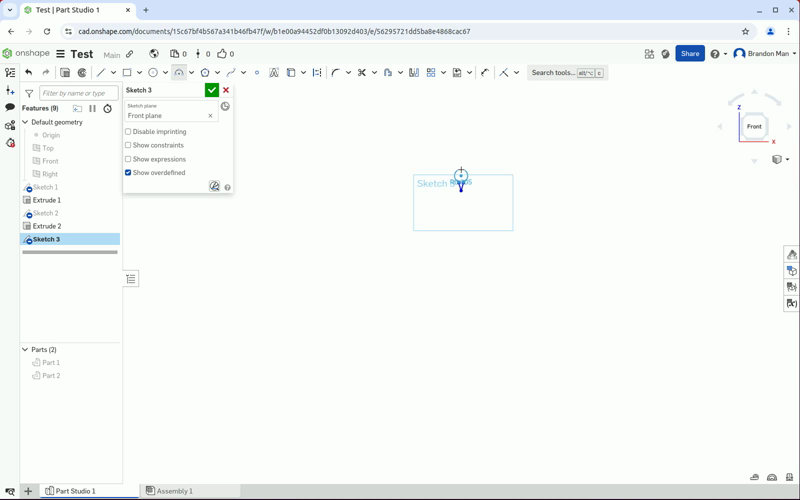
scroll(6)
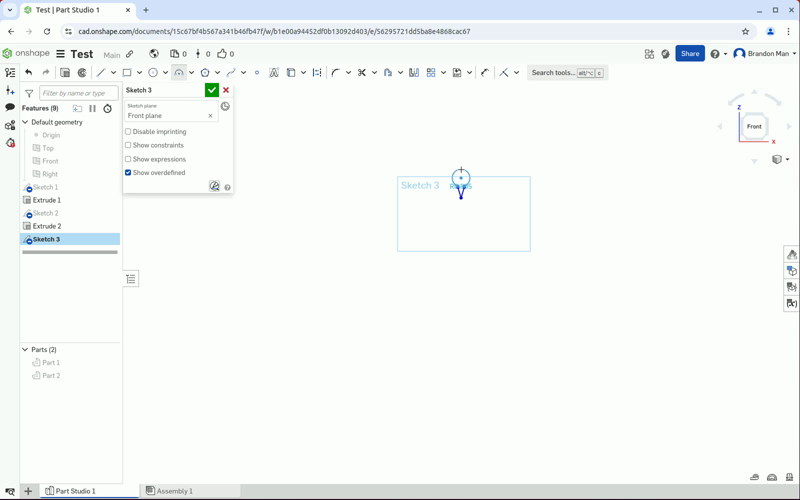
scroll(6)
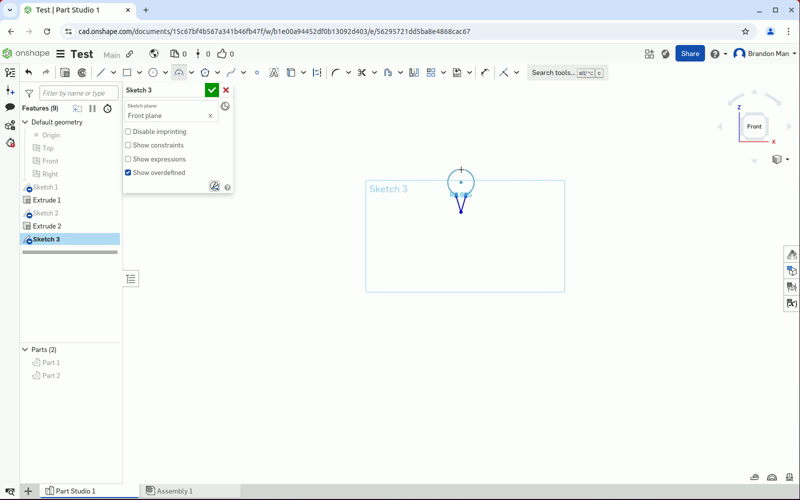
scroll(6)
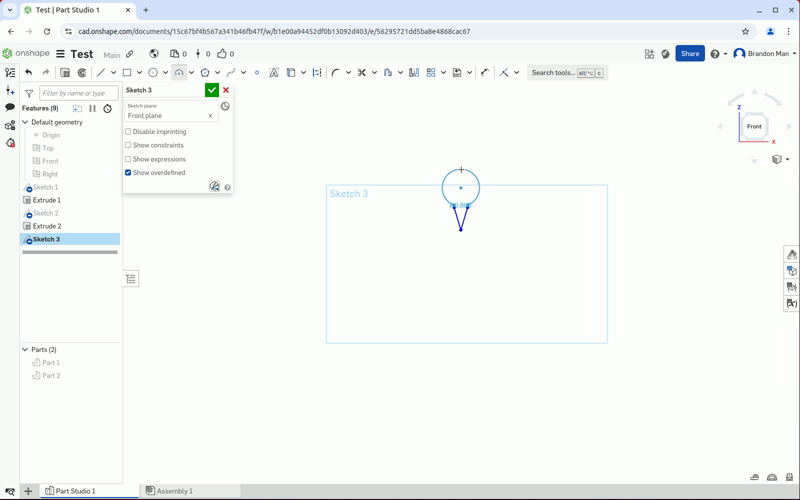
scroll(6)
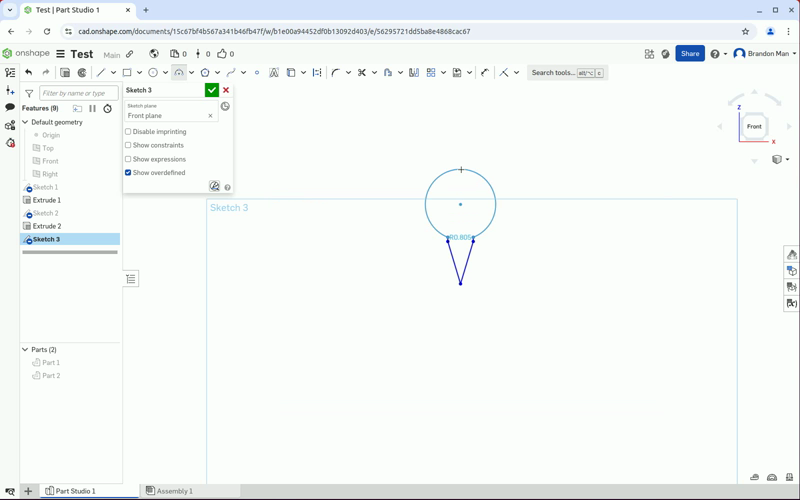
scroll(6)
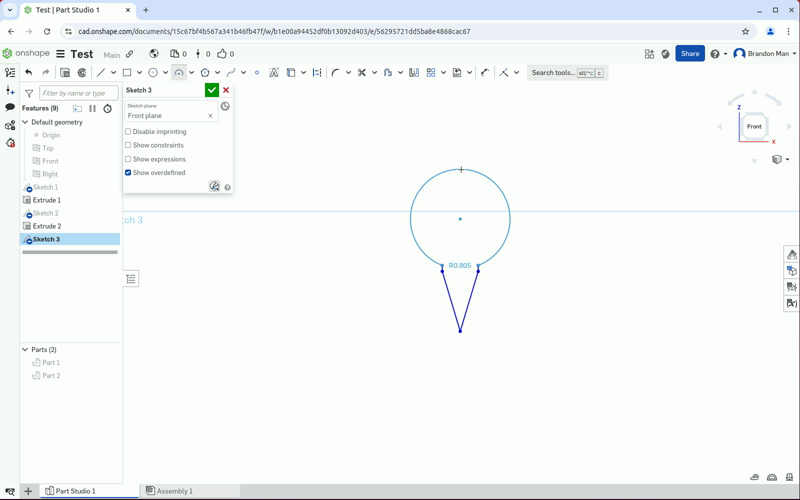
click(461, 169)
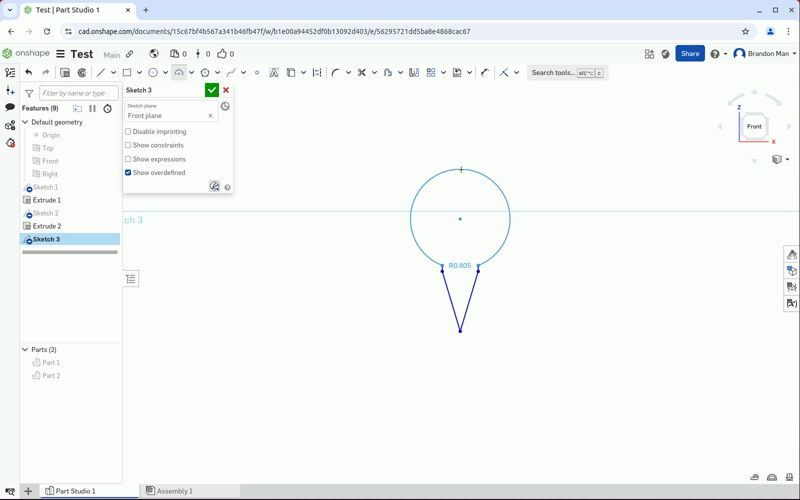
scroll(-6)
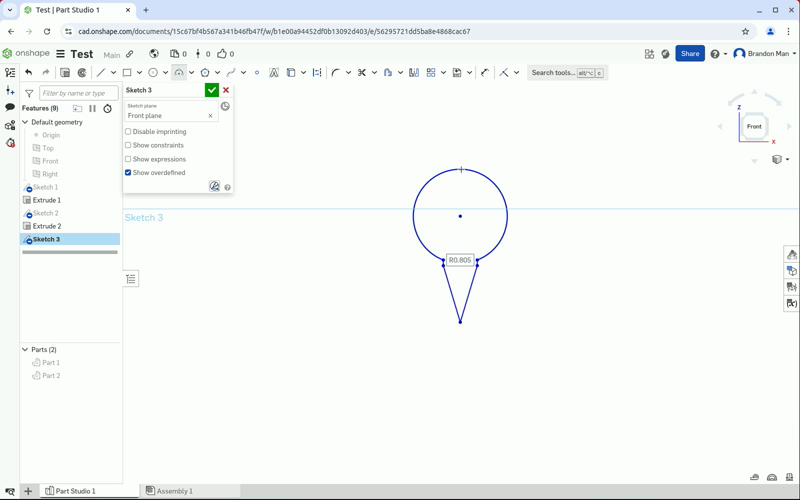
scroll(-6)
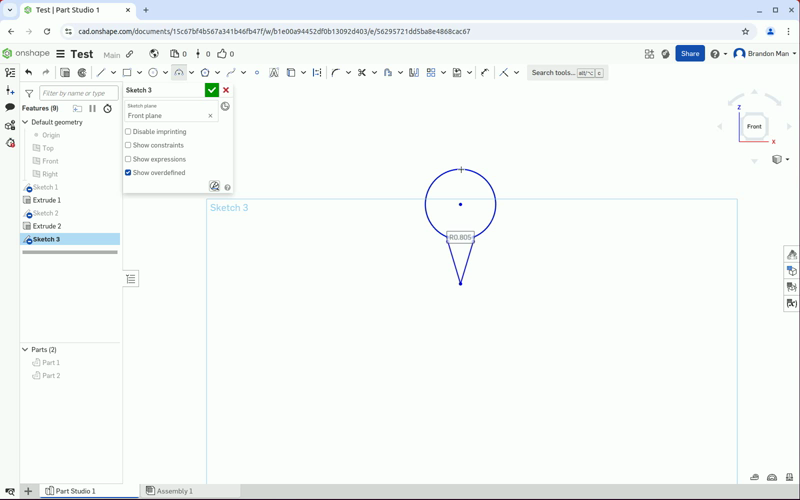
scroll(-6)
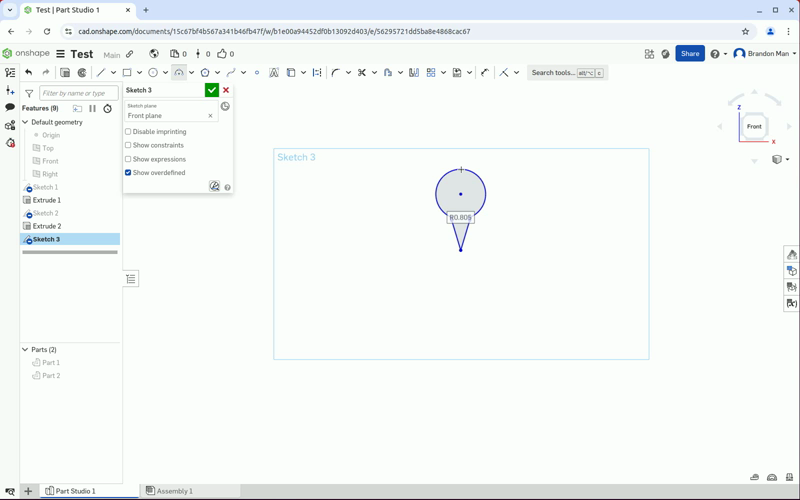
scroll(-6)
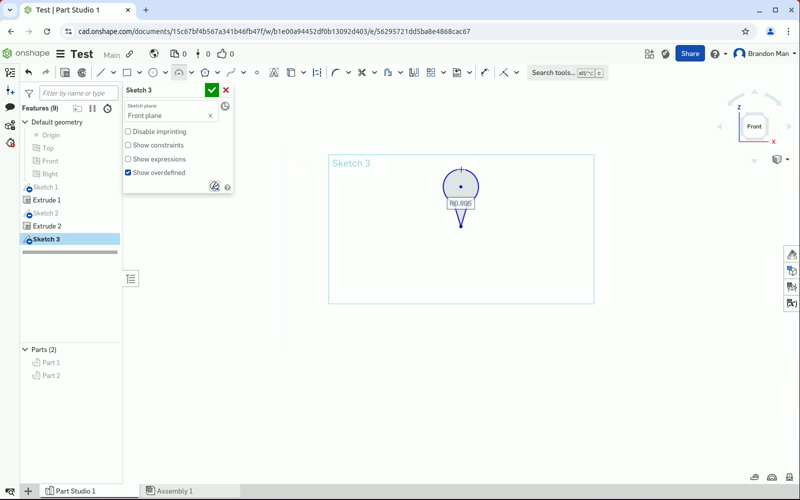
scroll(-6)
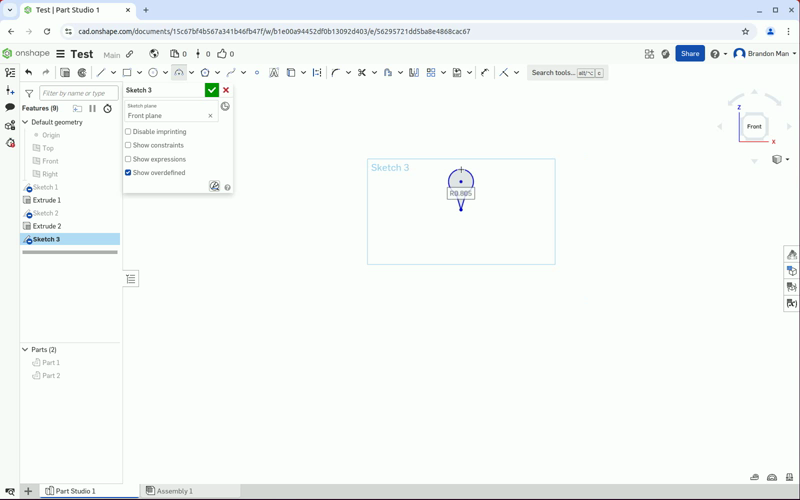
scroll(-6)
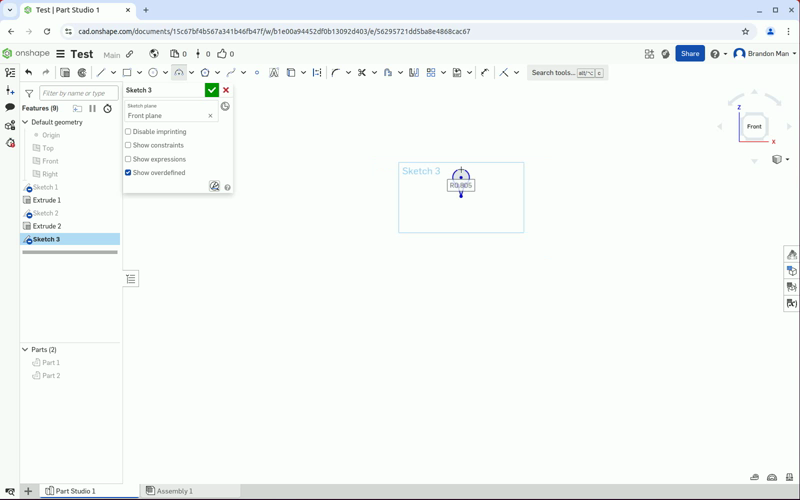
scroll(-6)
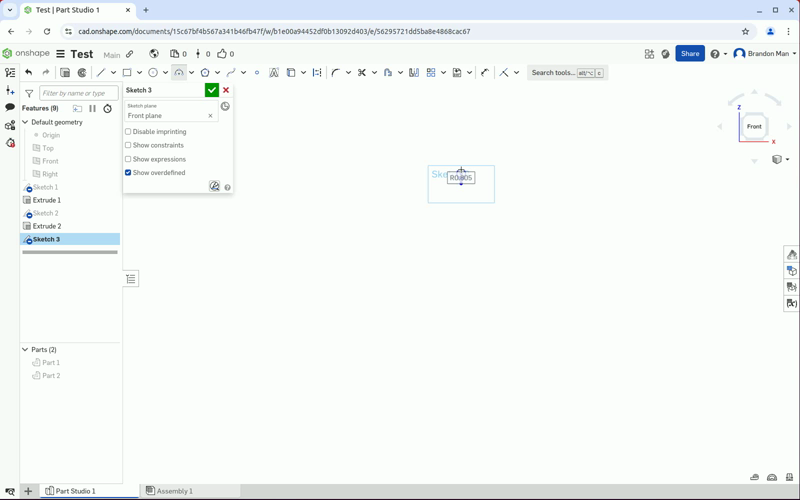
key_up(shift)
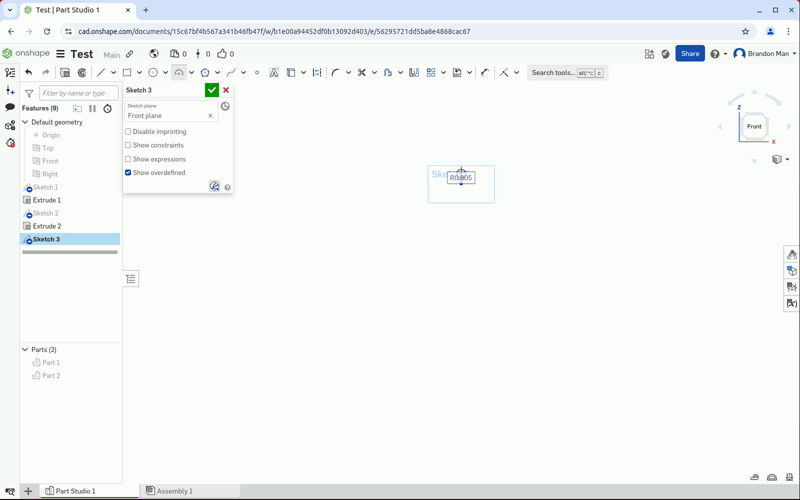
key(esc)
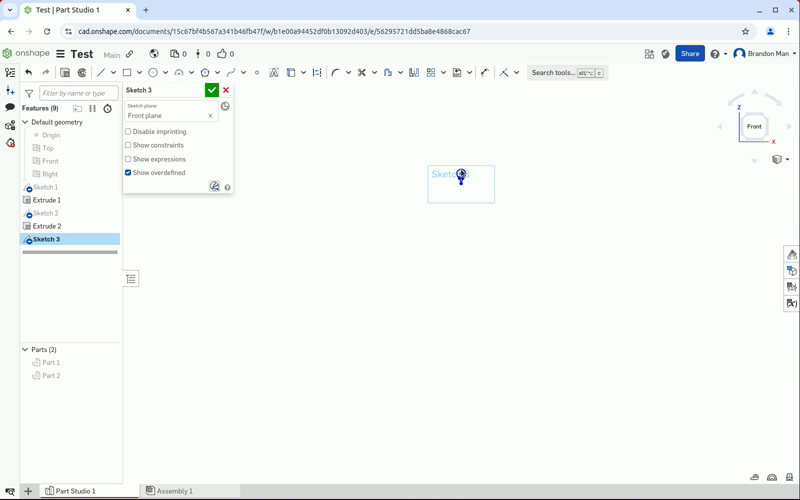
key(c)
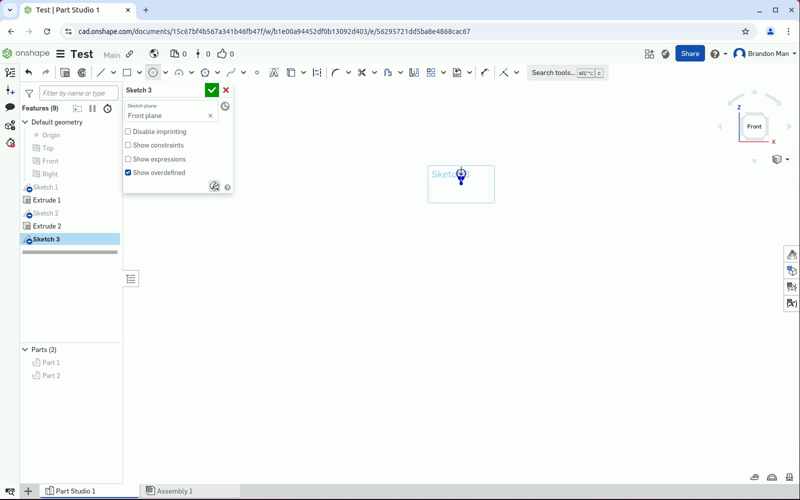
key_down(shift)
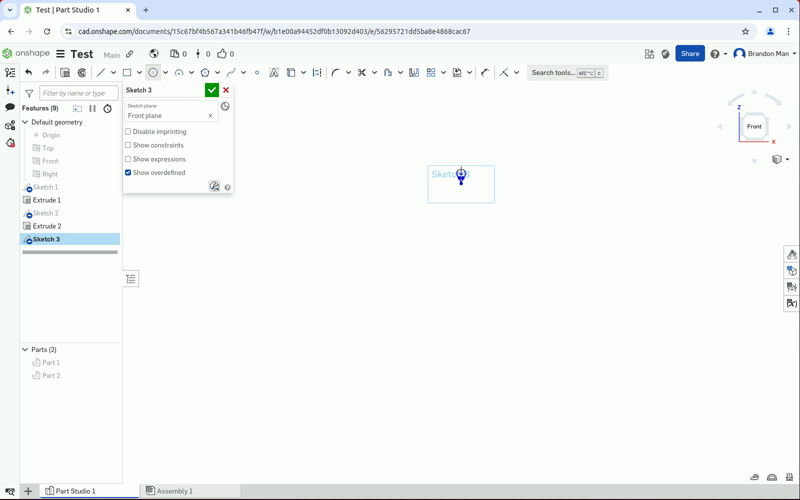
mouse_move(461, 173)
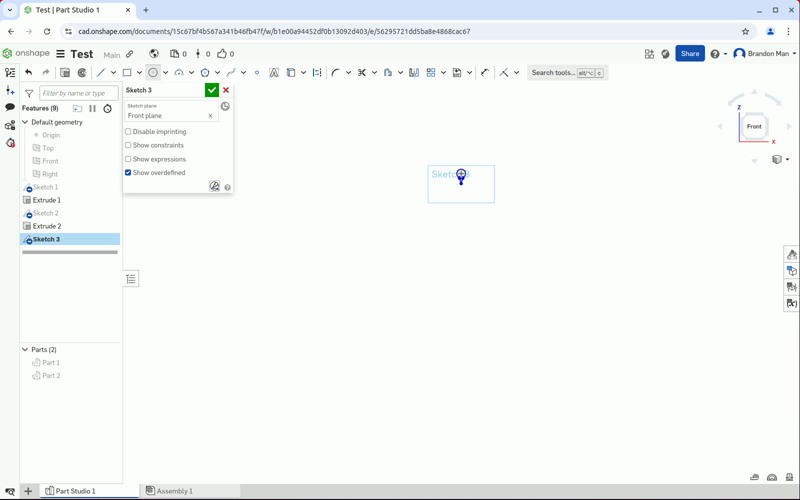
scroll(6)
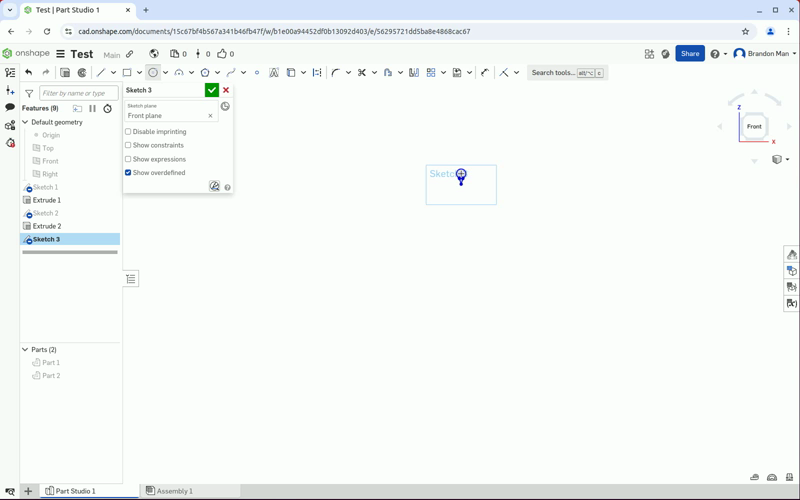
scroll(6)
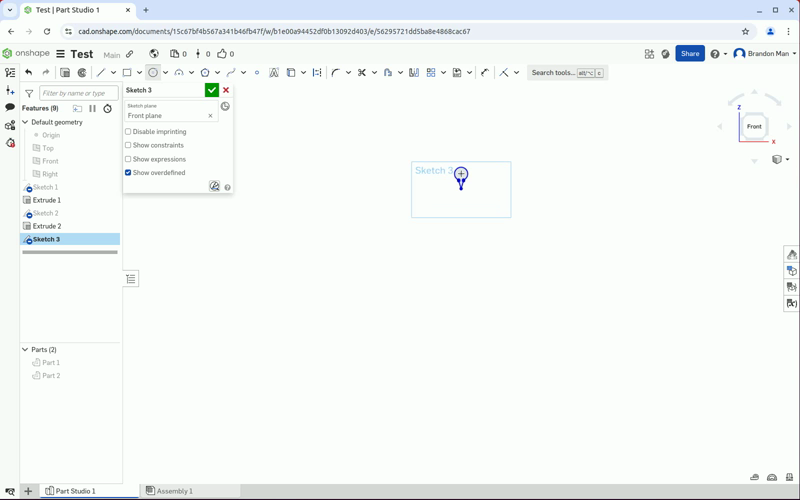
scroll(6)
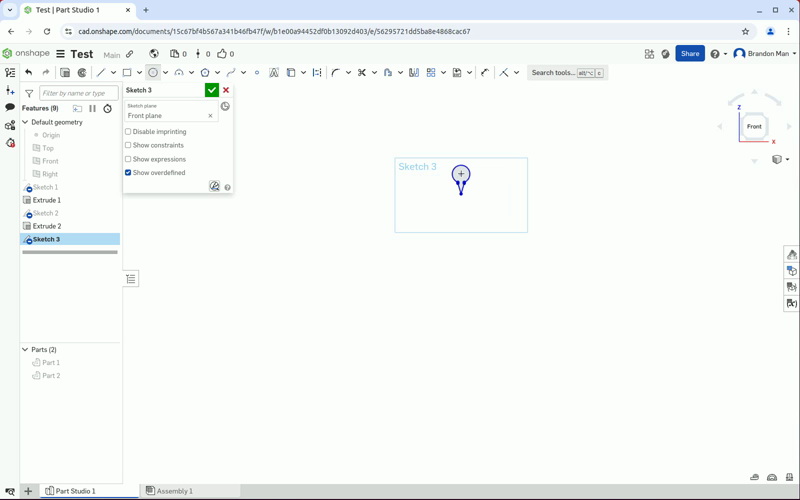
scroll(6)
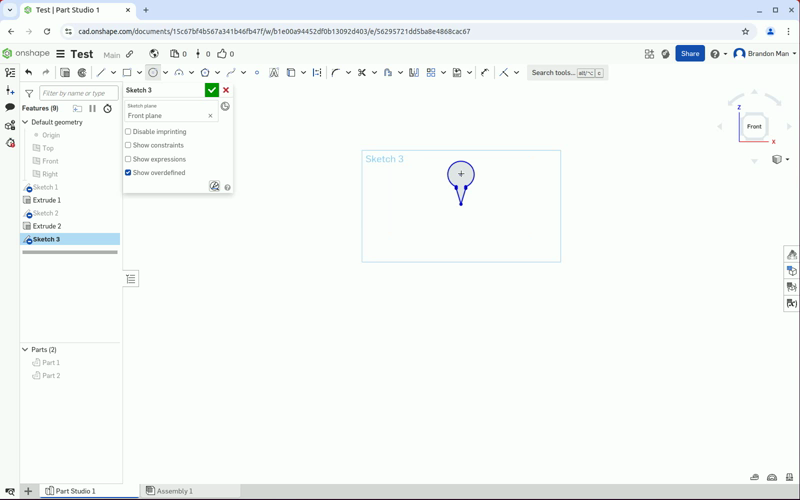
scroll(6)
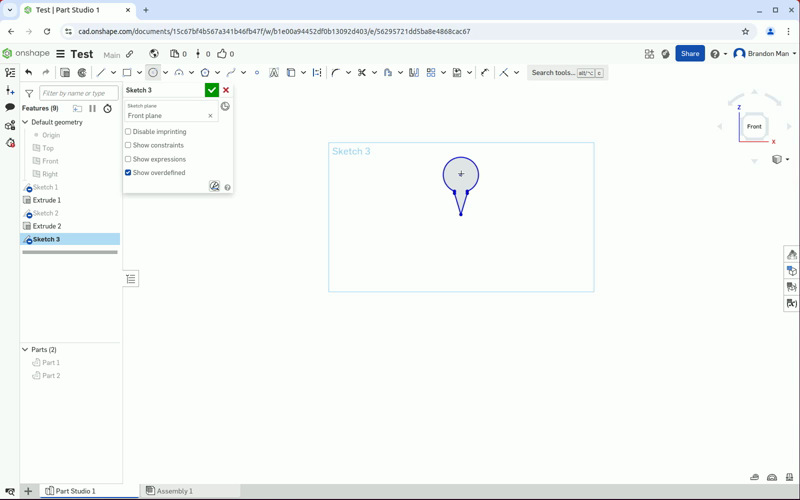
scroll(6)
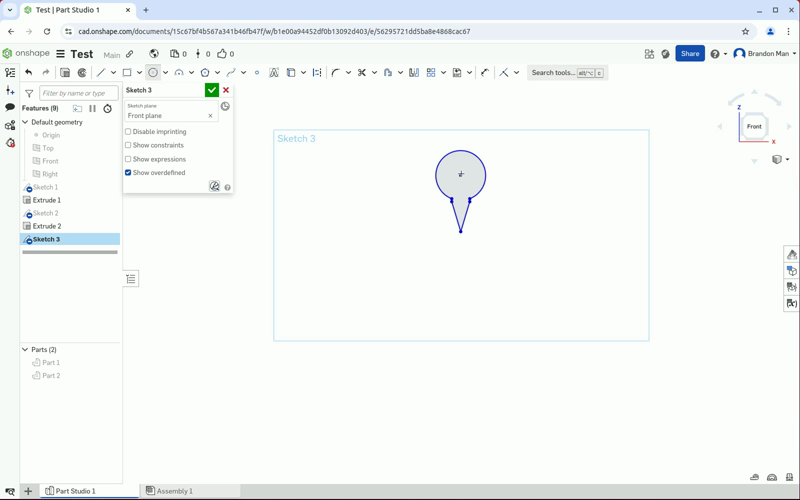
scroll(6)
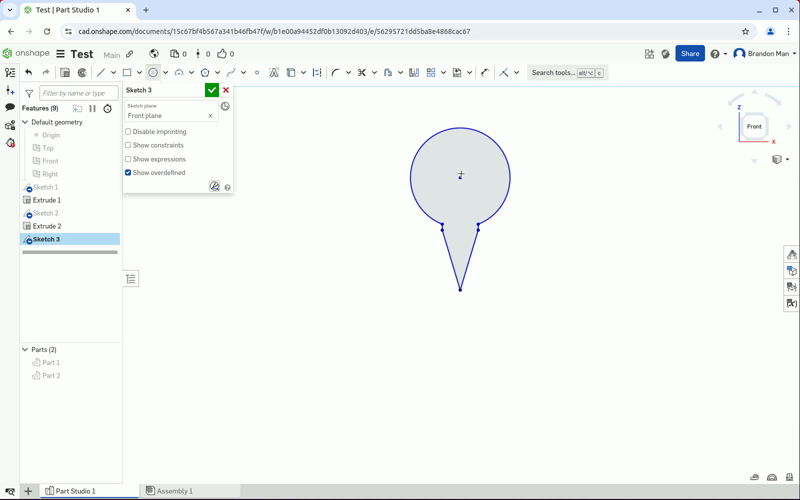
click(461, 173)
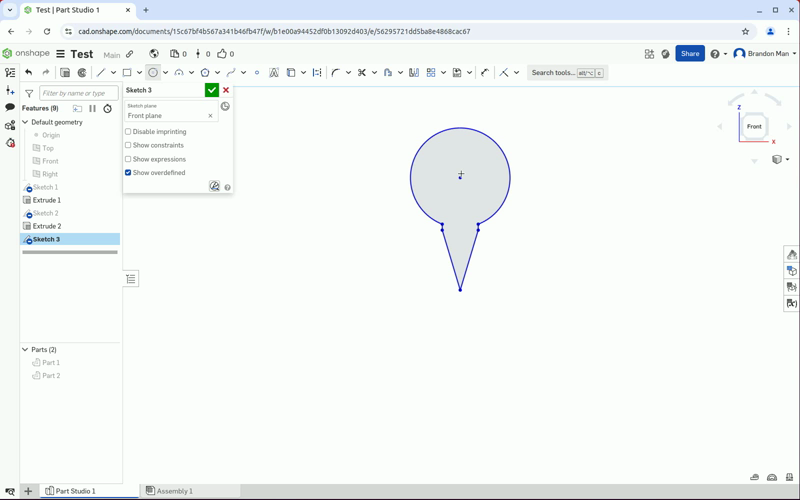
scroll(-6)
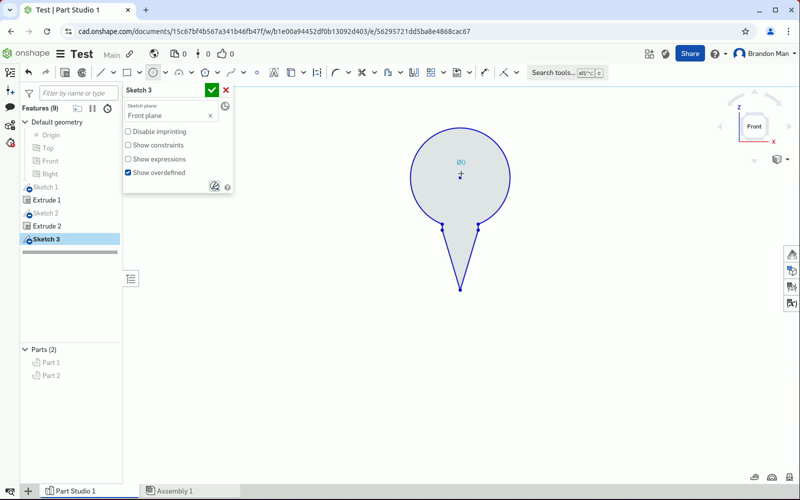
scroll(-6)
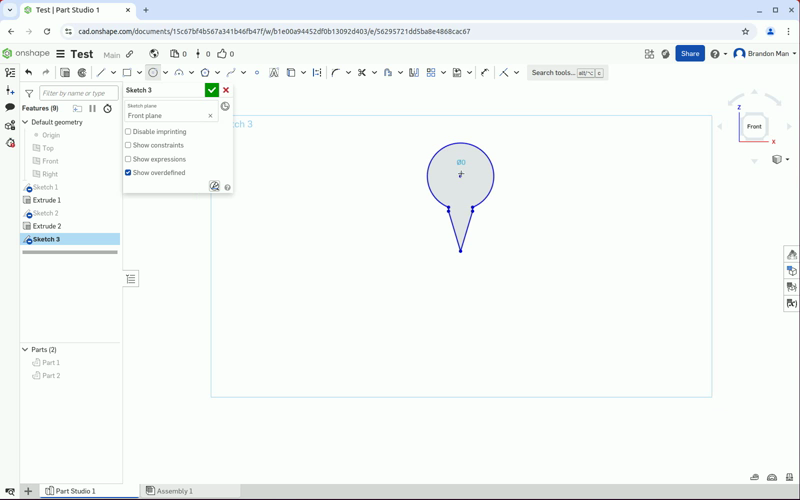
scroll(-6)
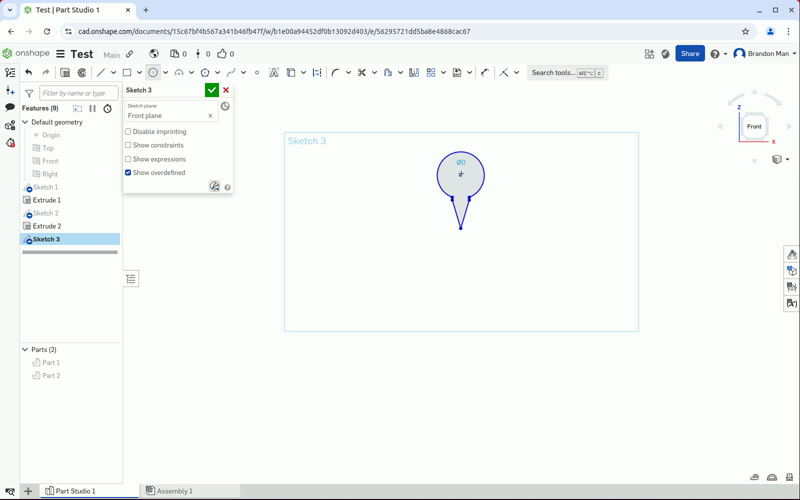
scroll(-6)
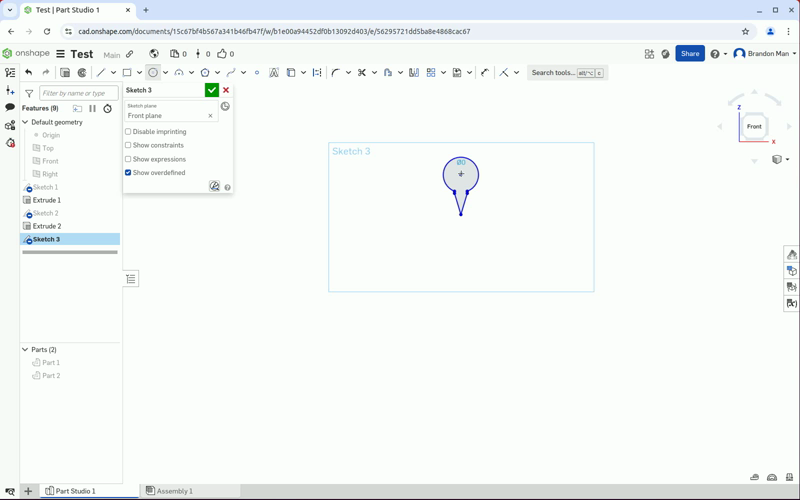
scroll(-6)
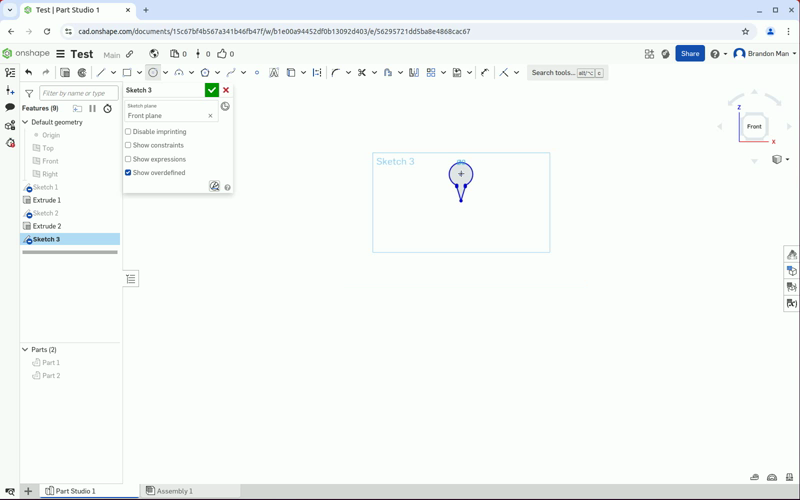
scroll(-6)
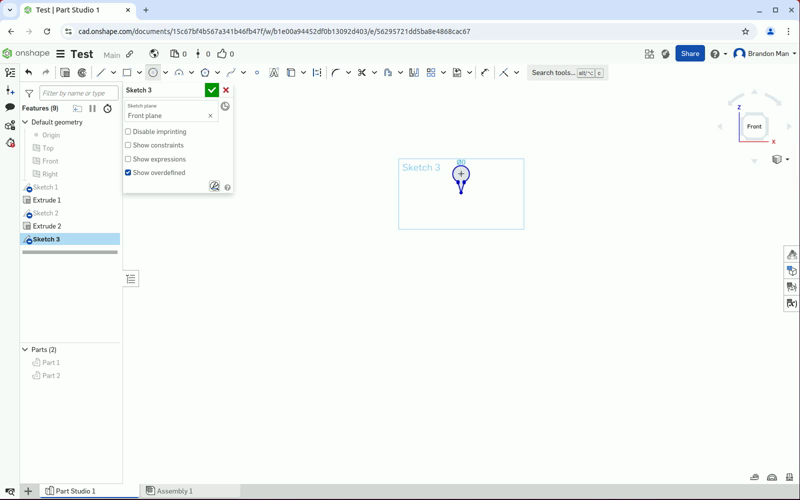
scroll(-6)
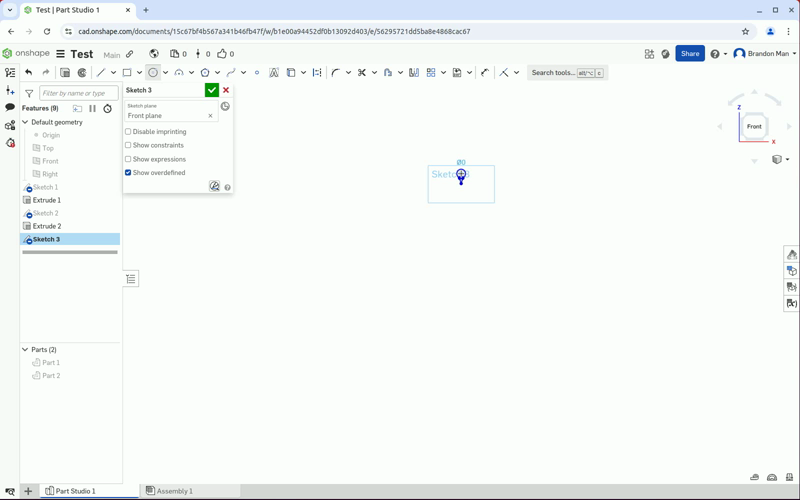
key_up(shift)
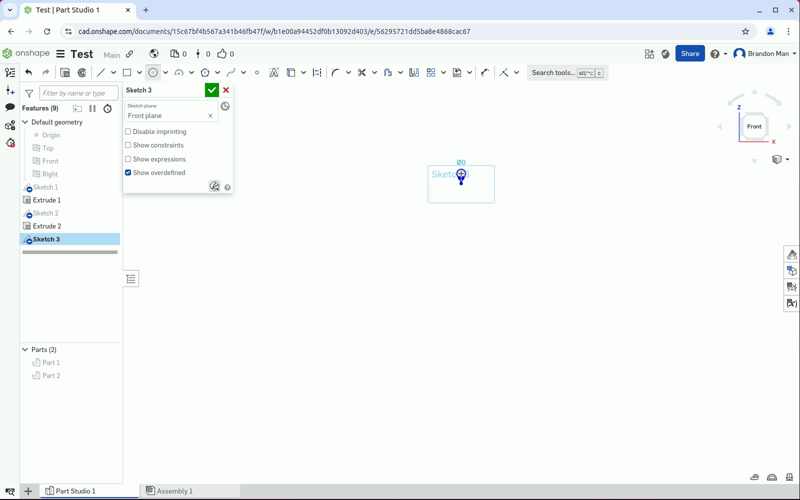
mouse_move(464, 173)
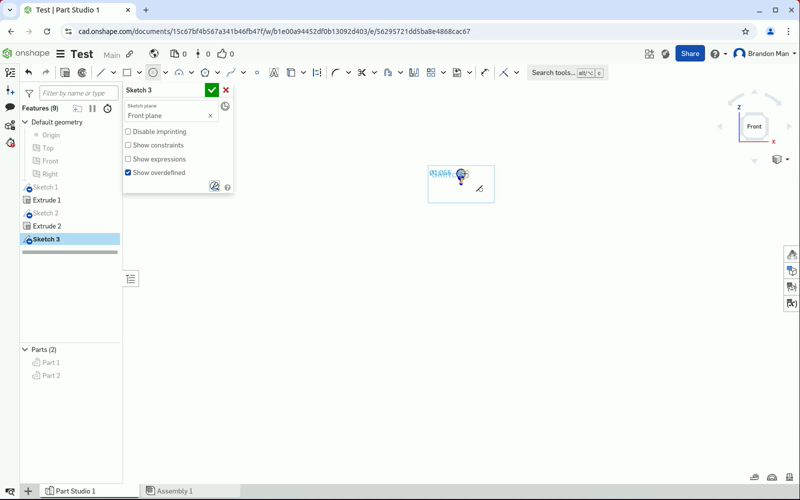
scroll(6)
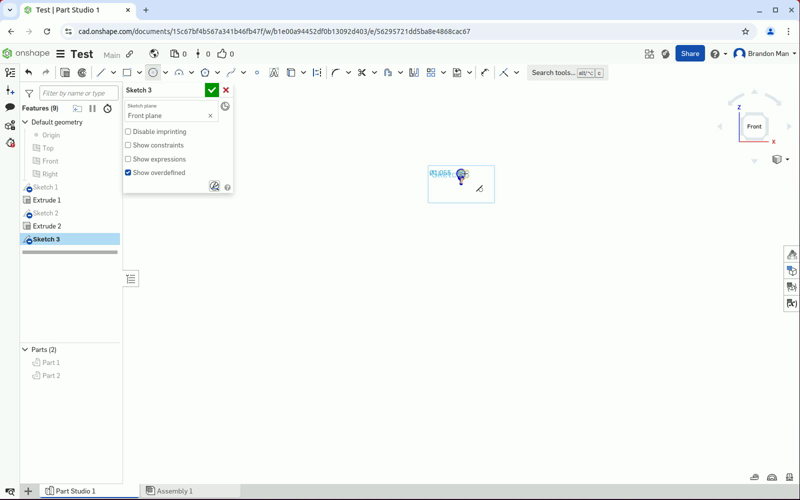
scroll(6)
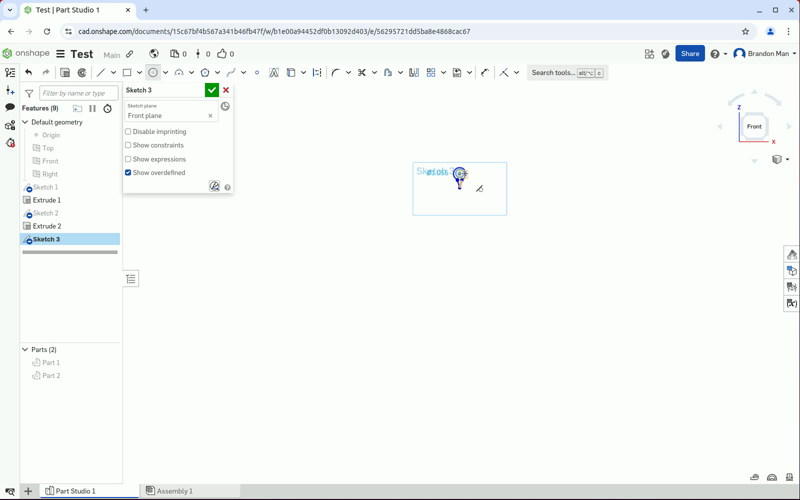
scroll(6)
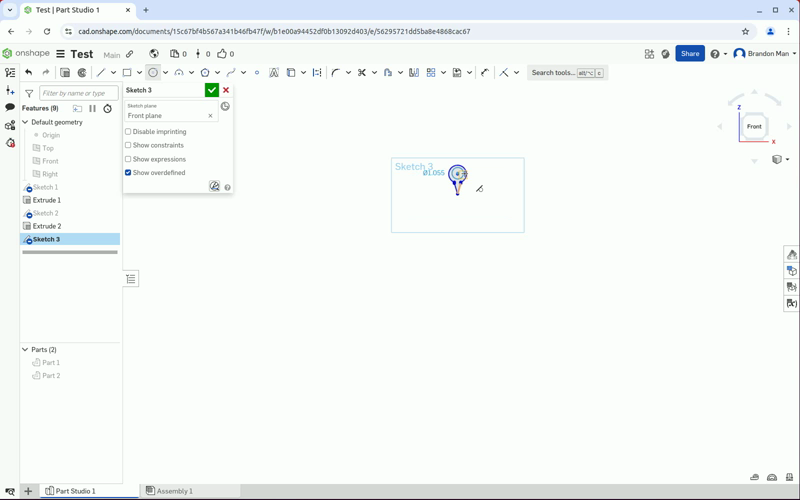
scroll(6)
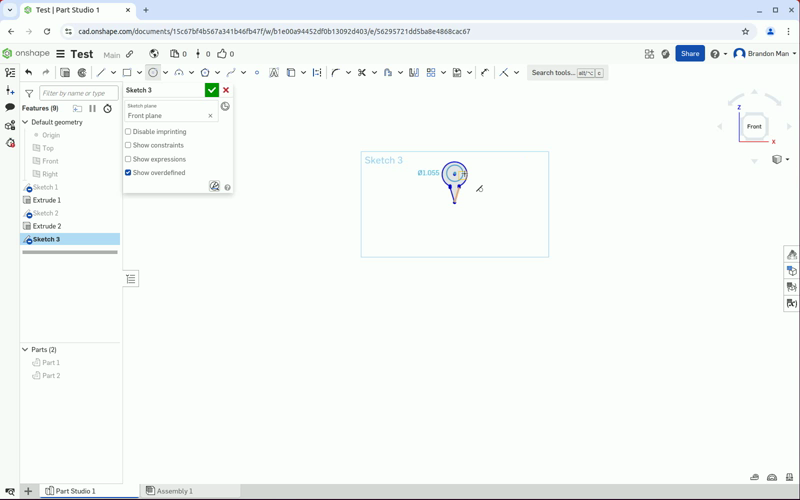
scroll(6)
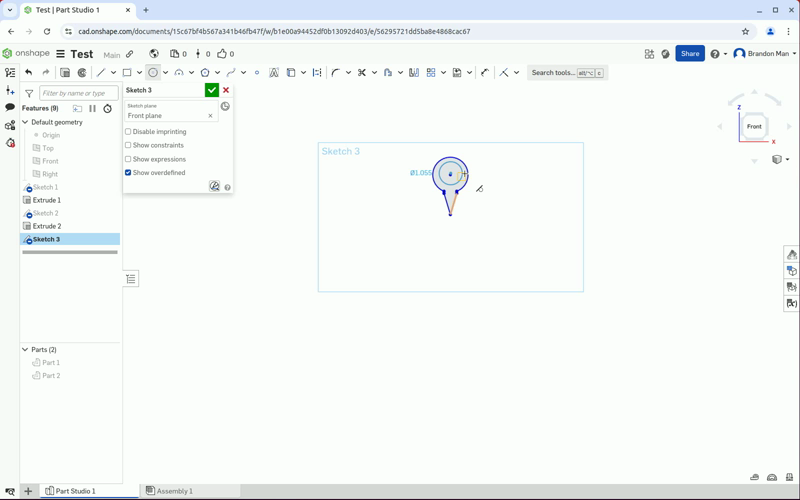
scroll(6)
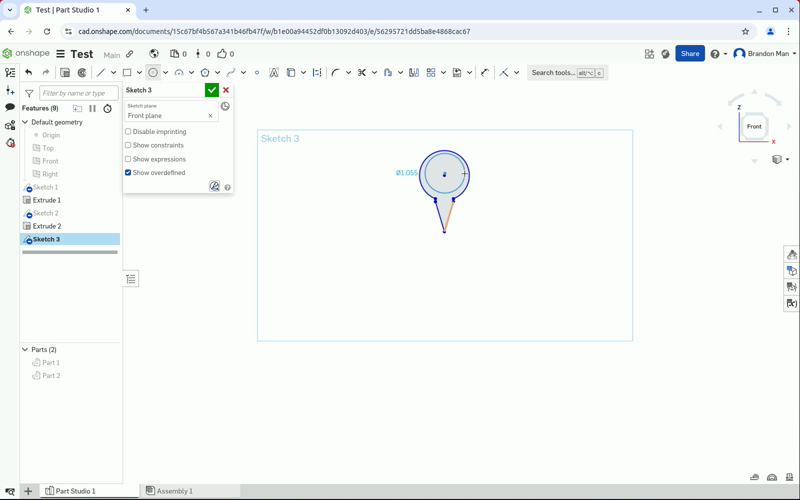
scroll(6)
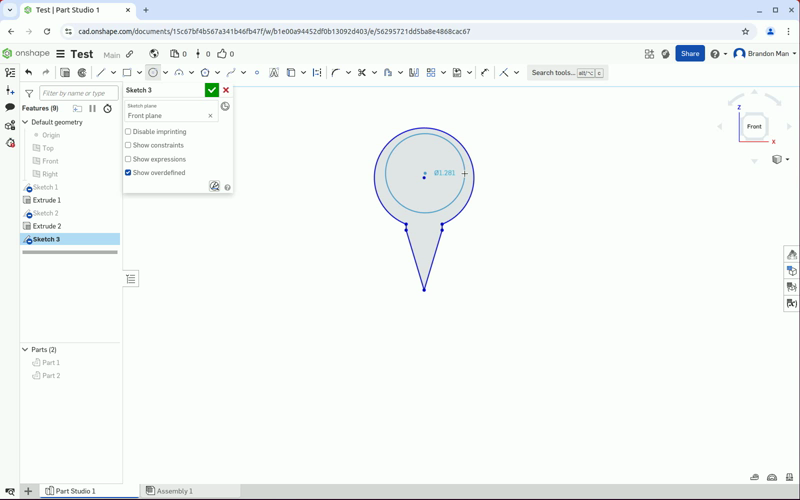
click(464, 173)
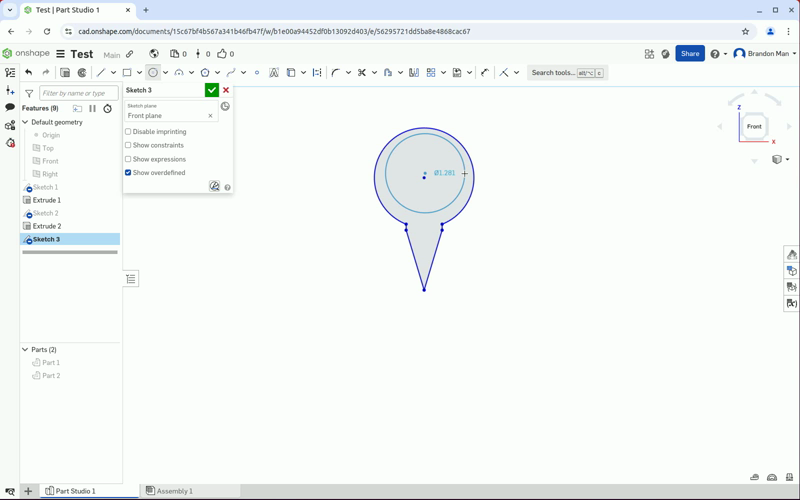
scroll(-6)
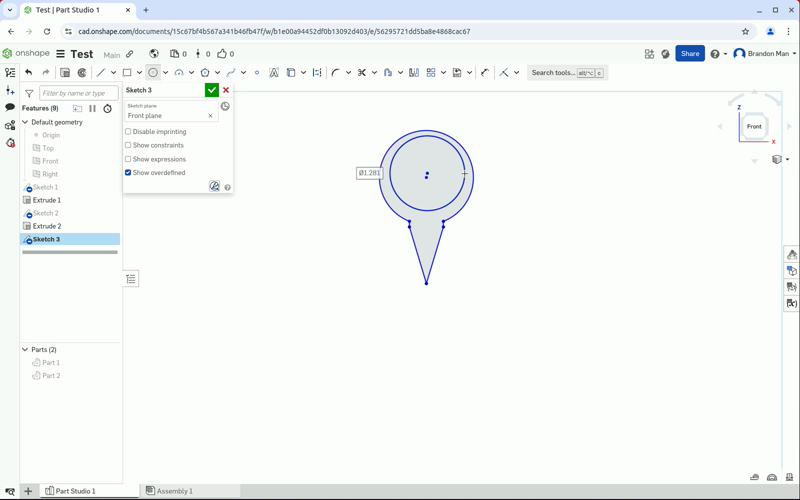
scroll(-6)
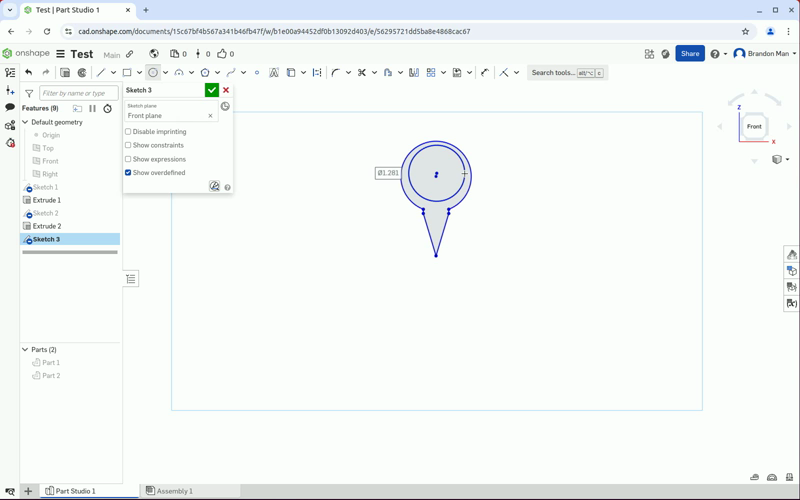
scroll(-6)
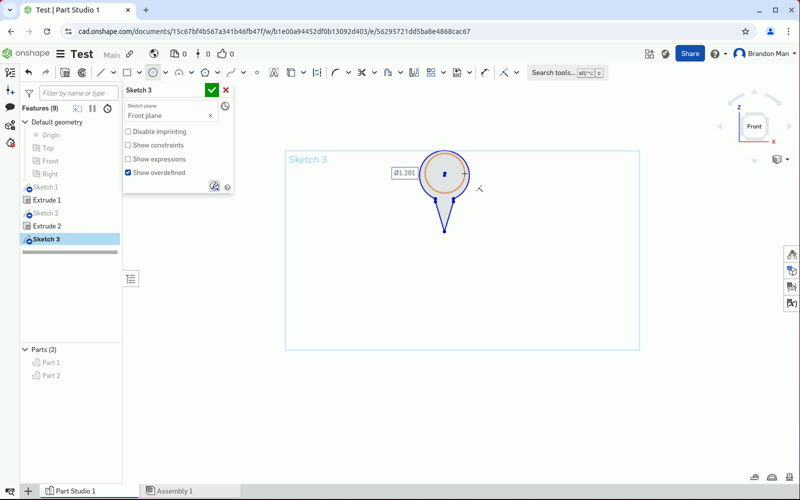
scroll(-6)
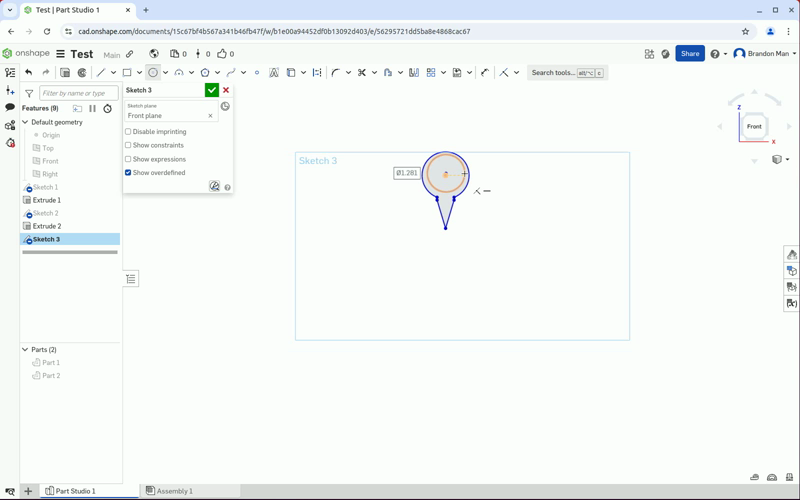
scroll(-6)
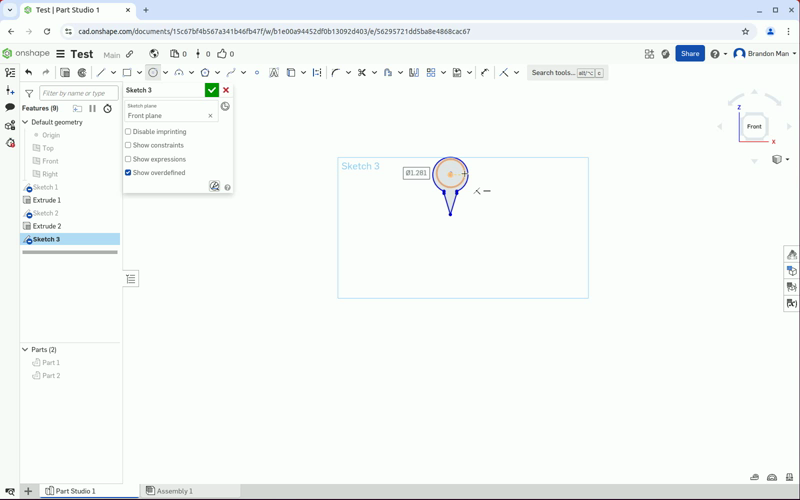
scroll(-6)
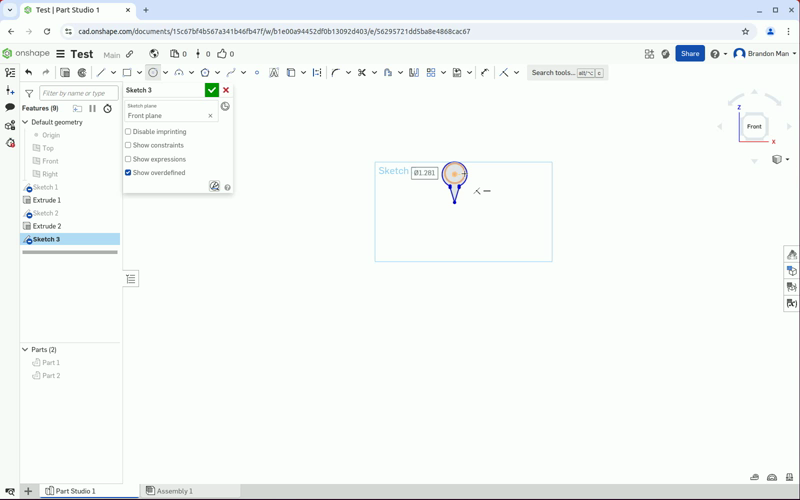
scroll(-6)
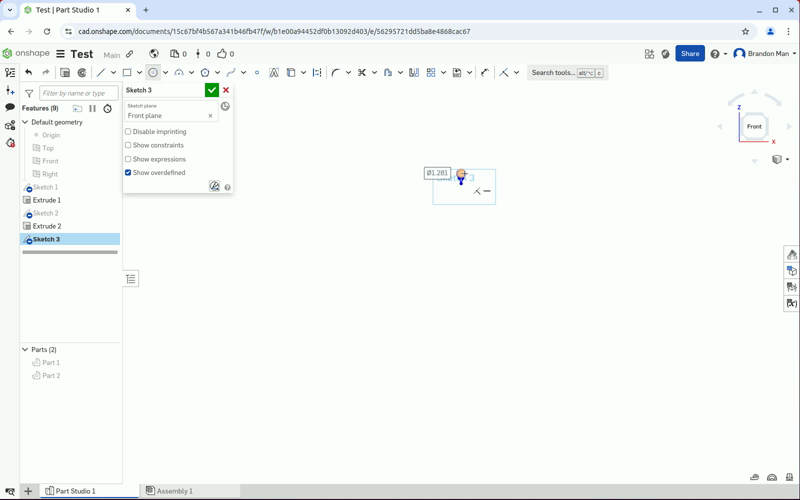
key(esc)
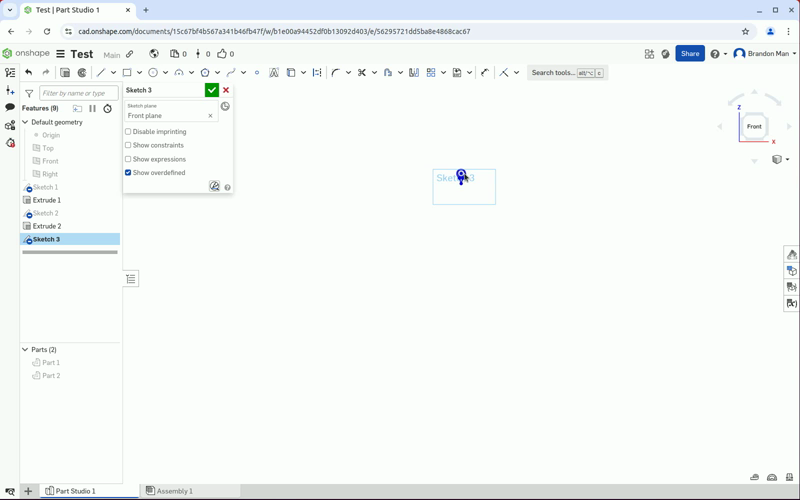
mouse_move(461, 181)
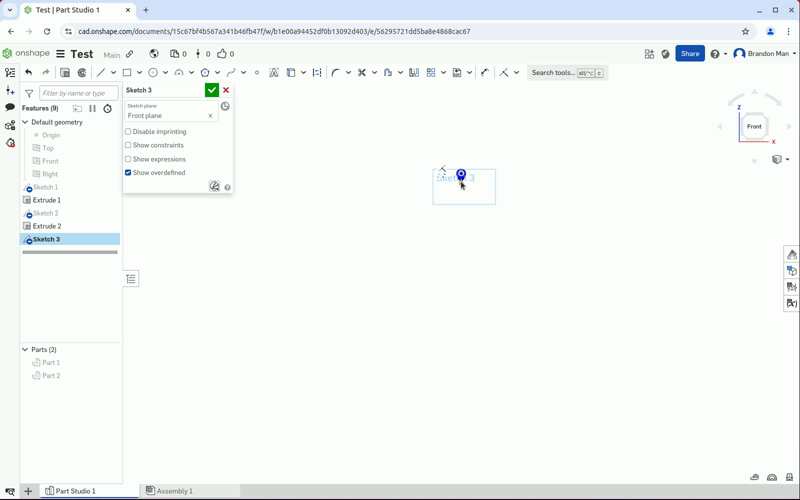
scroll(6)
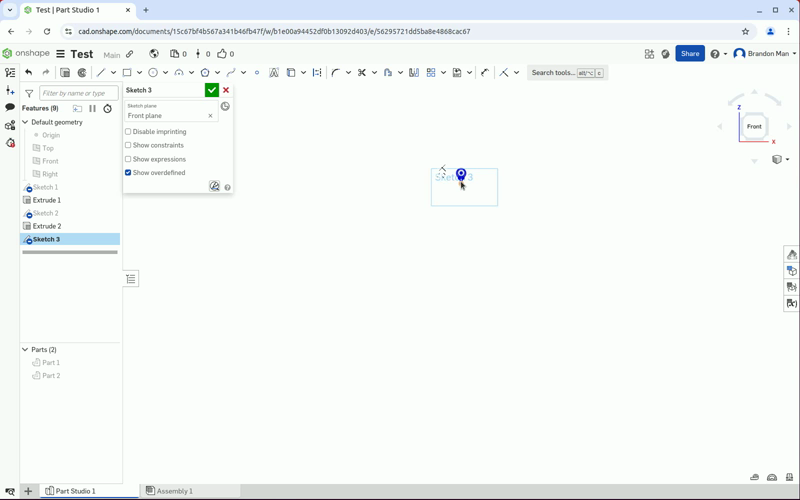
scroll(6)
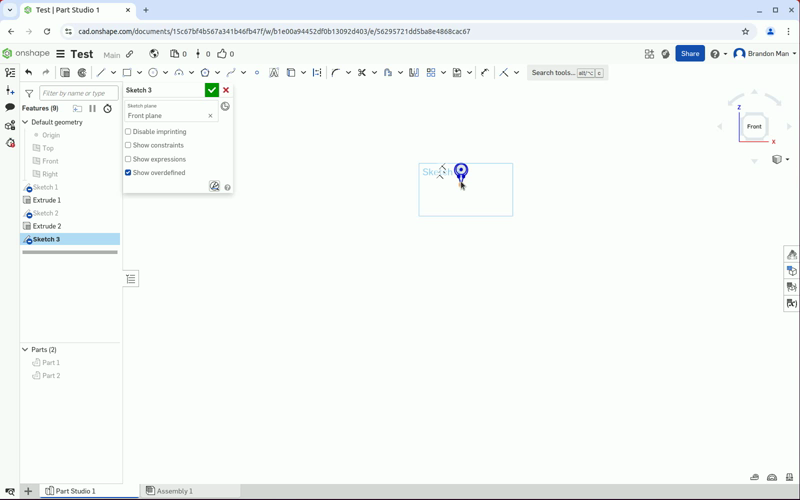
scroll(6)
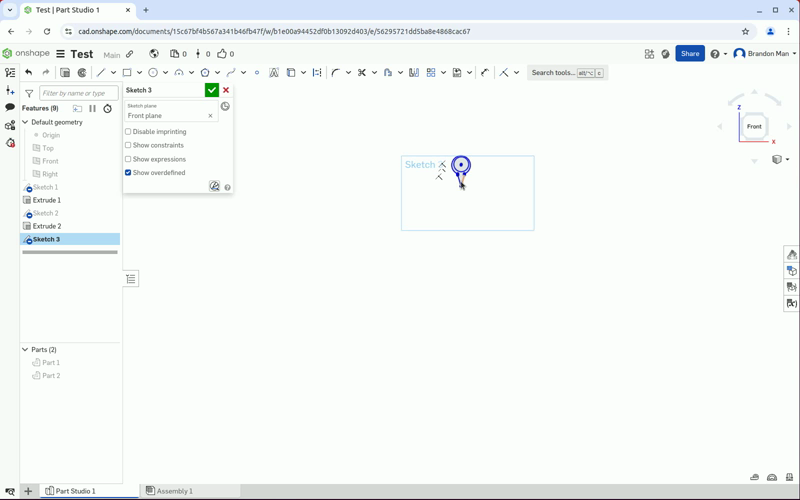
scroll(6)
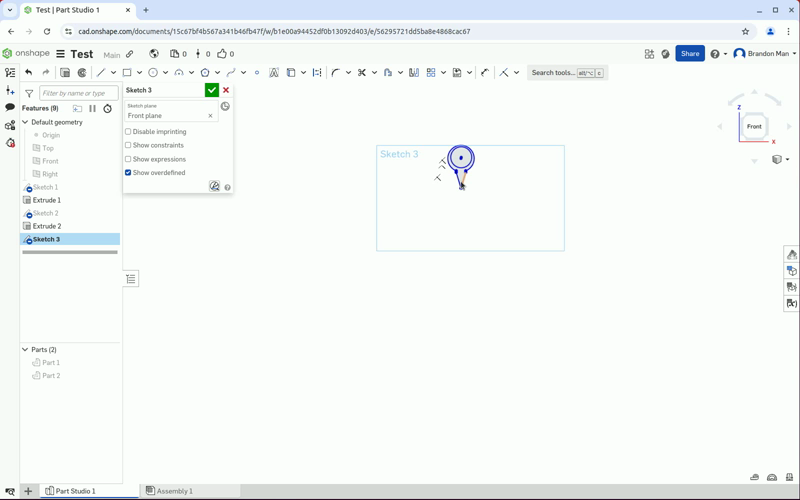
scroll(6)
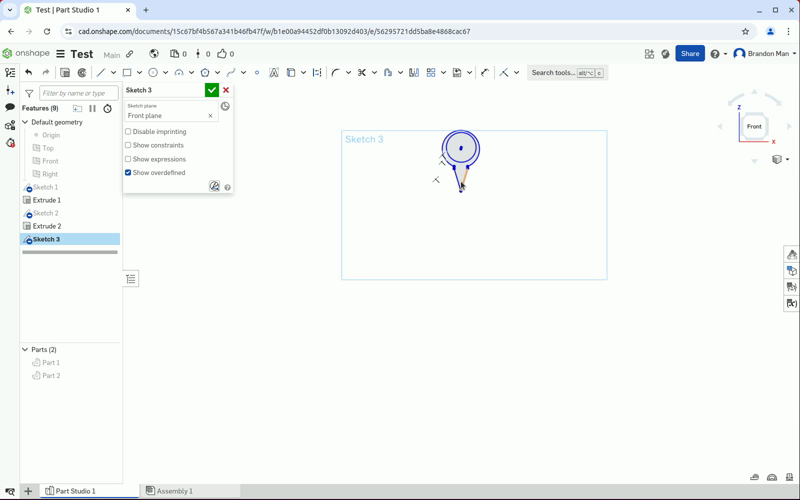
scroll(6)
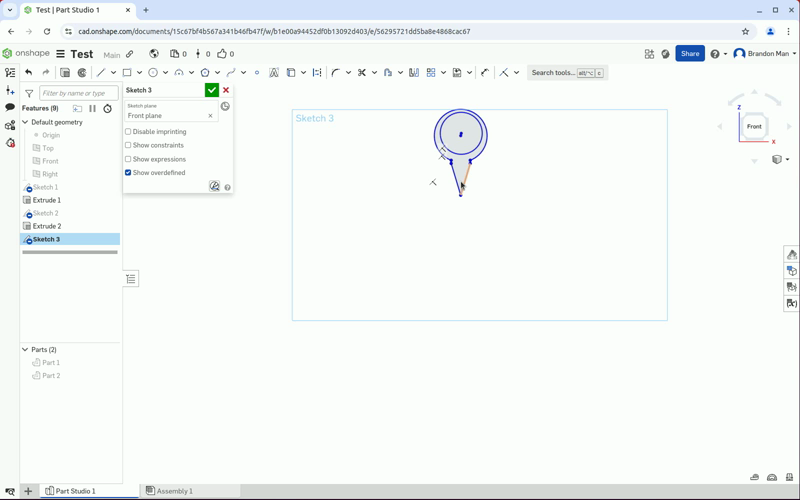
scroll(6)
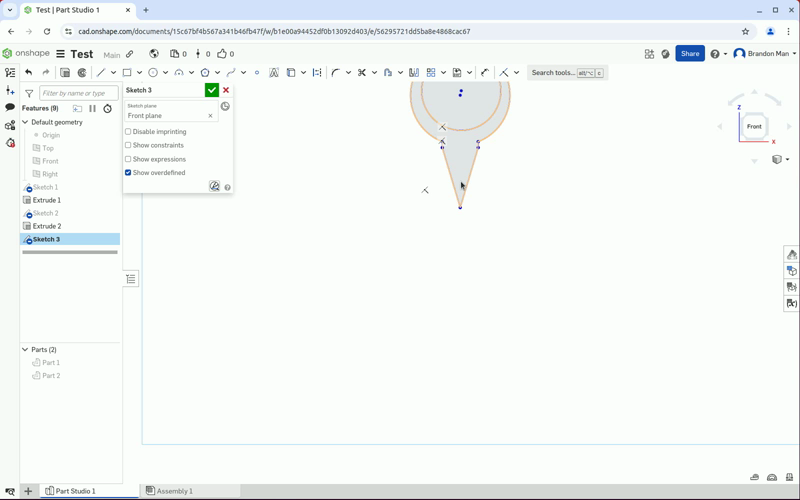
click(461, 181)
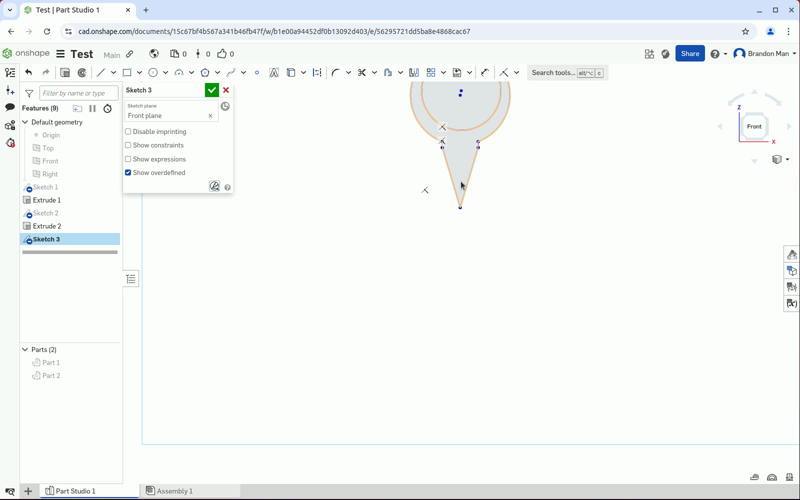
scroll(-6)
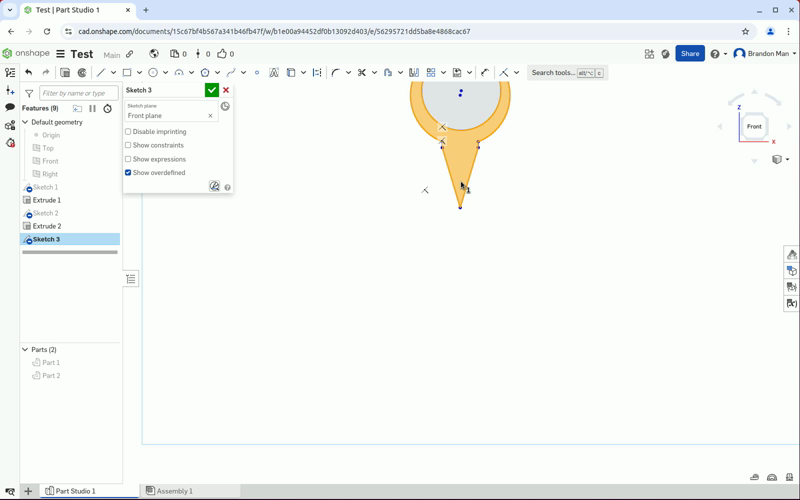
scroll(-6)
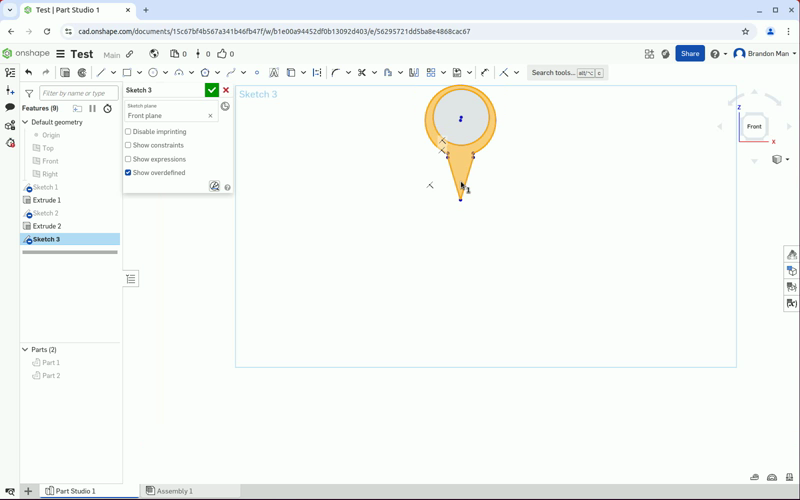
scroll(-6)
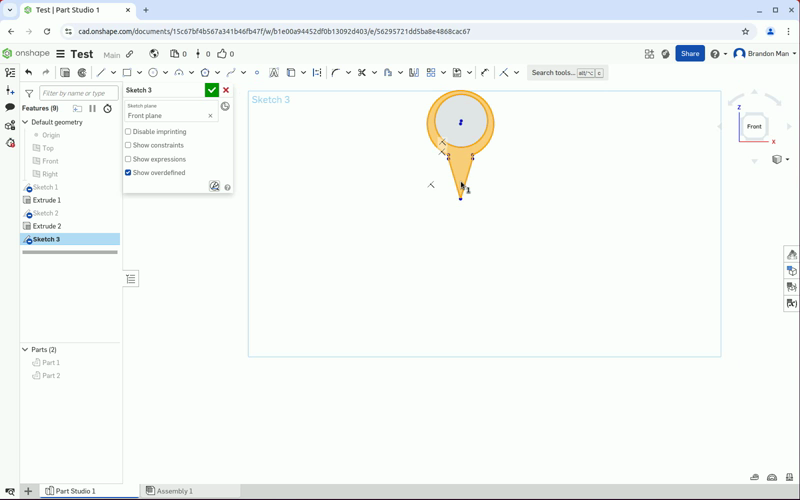
scroll(-6)
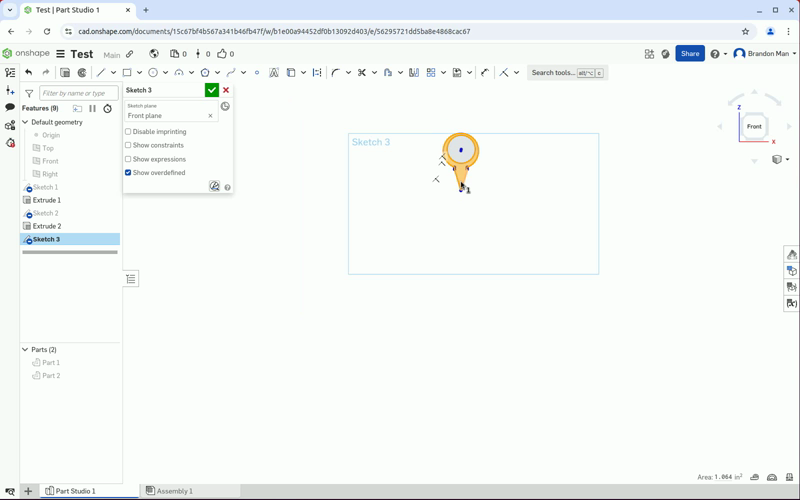
scroll(-6)
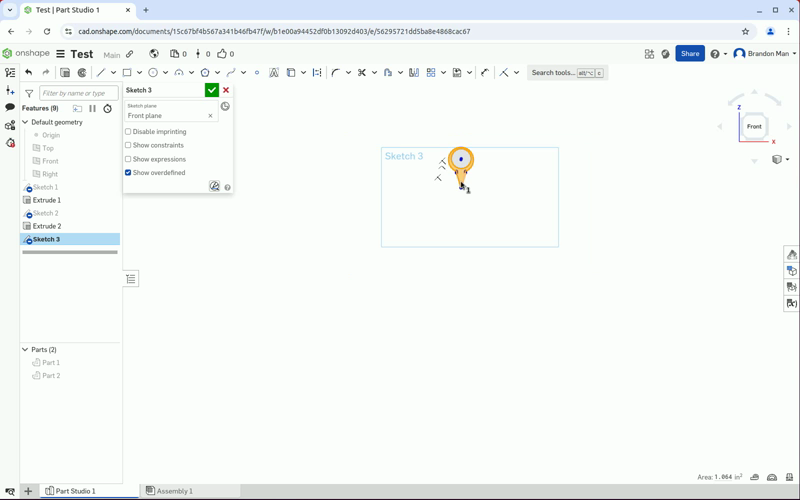
scroll(-6)
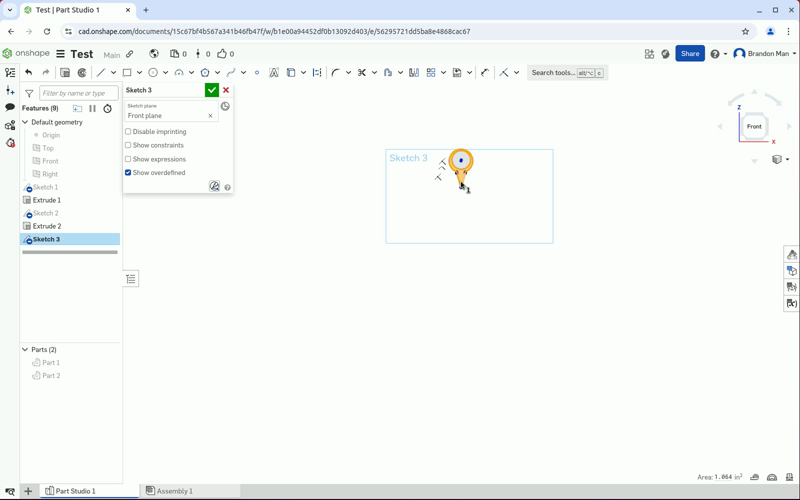
scroll(-6)
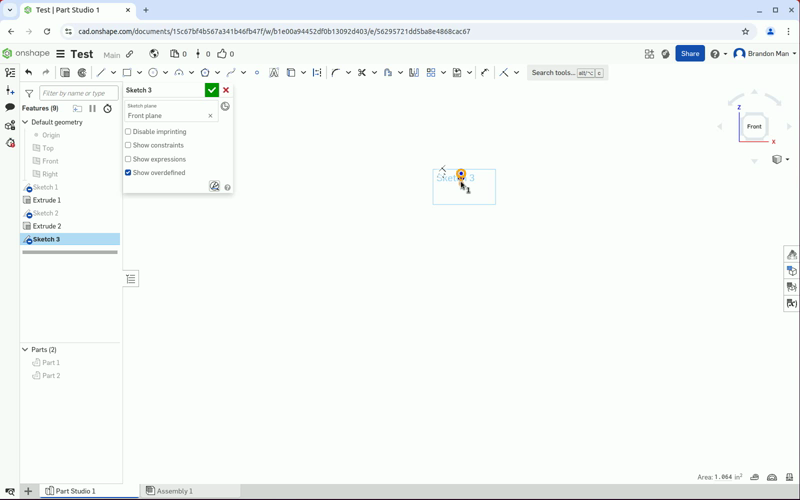
mouse_move(73, 352)
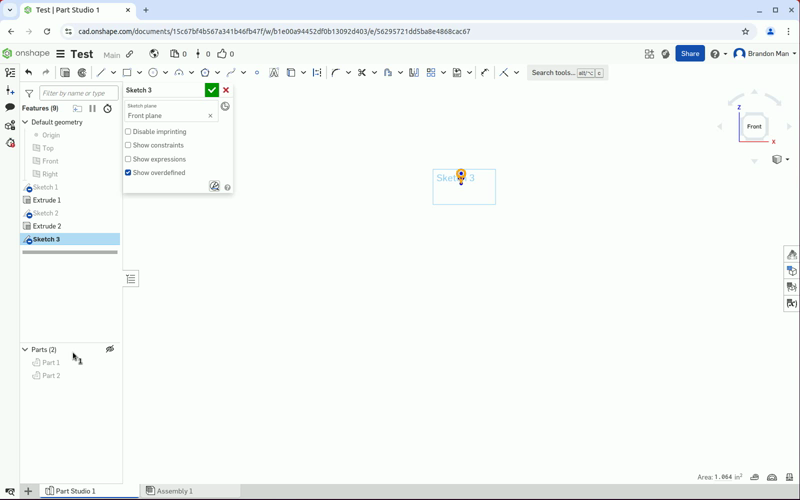
key(shift+y)
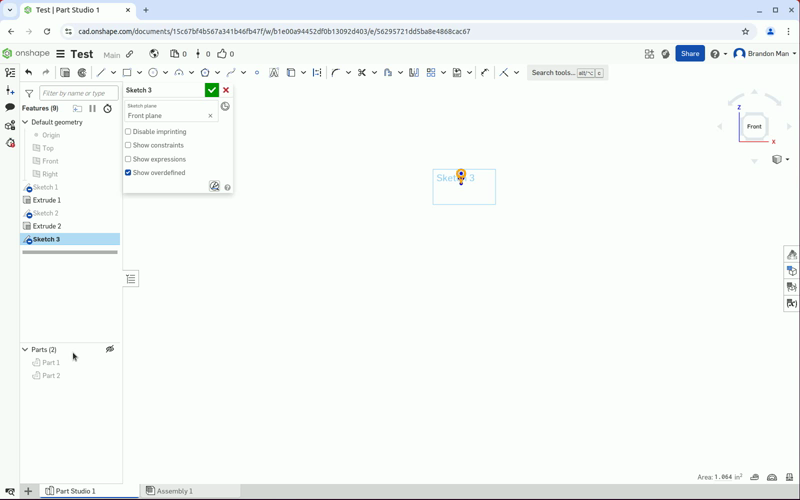
key(shift+e)
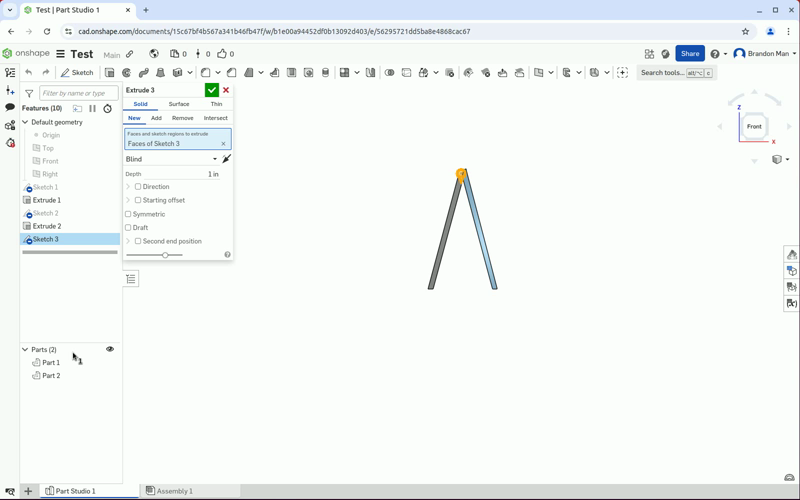
mouse_move(143, 106)
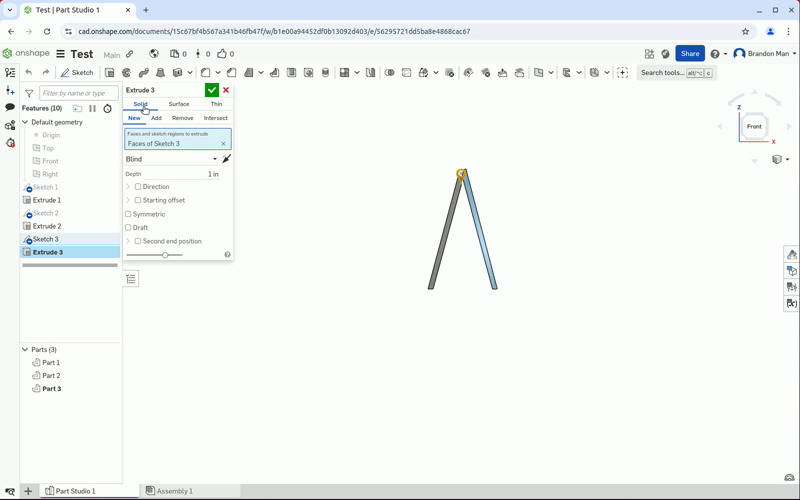
click(143, 106)
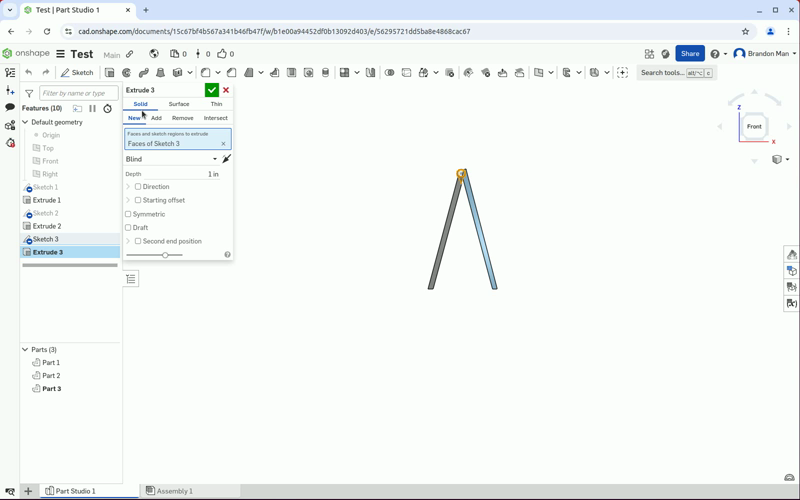
mouse_move(137, 120)
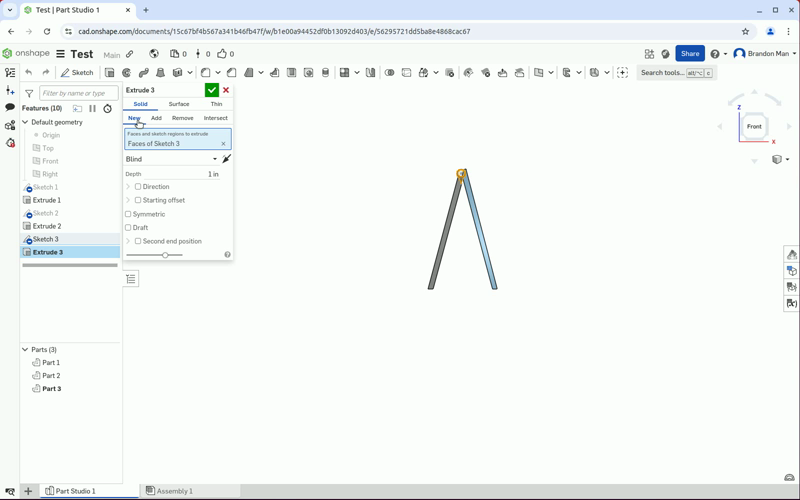
click(137, 120)
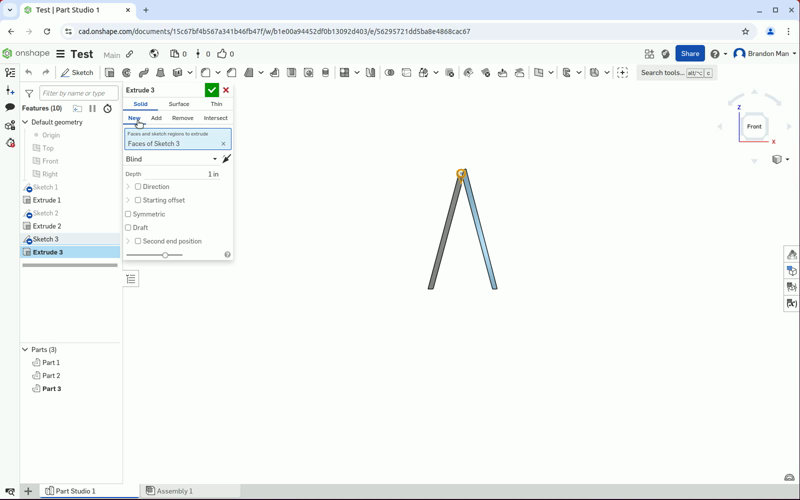
key(tab, 4)
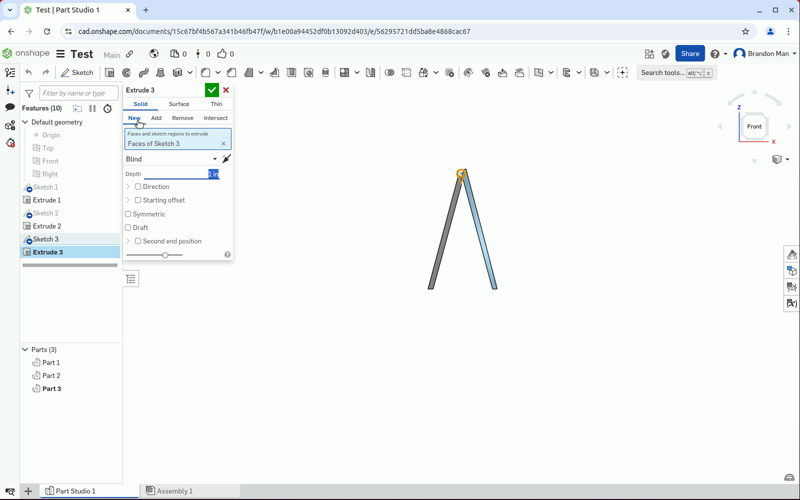
text(0.963)
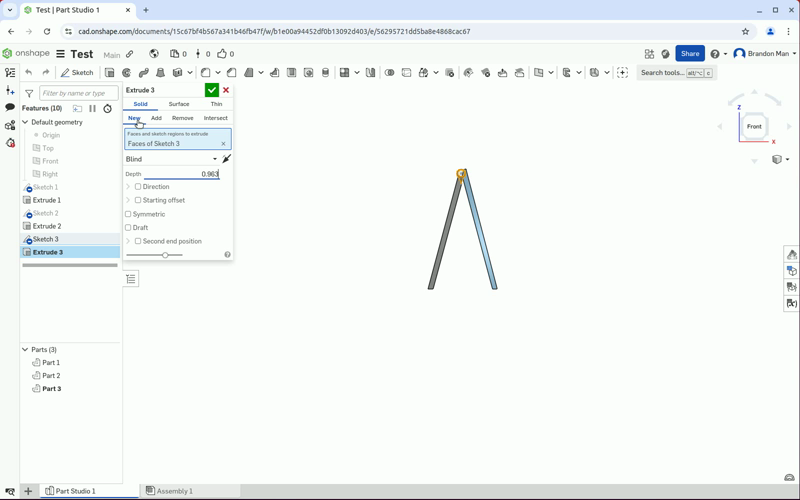
key(enter)
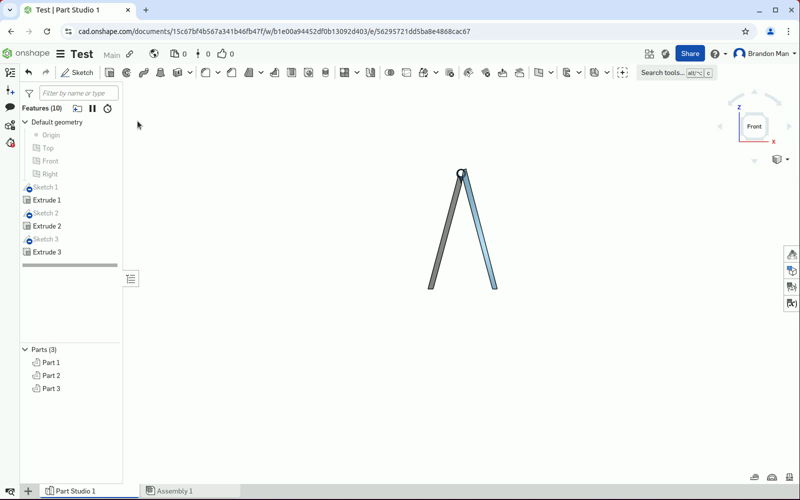
key(shift+h)
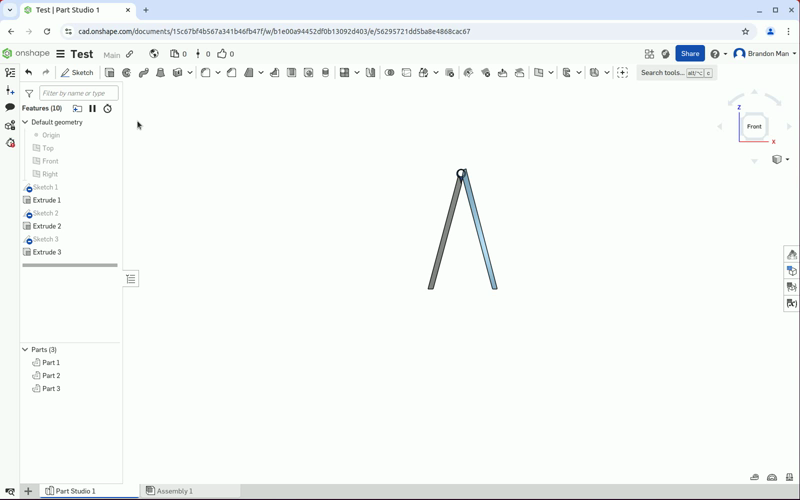
key(shift+h)
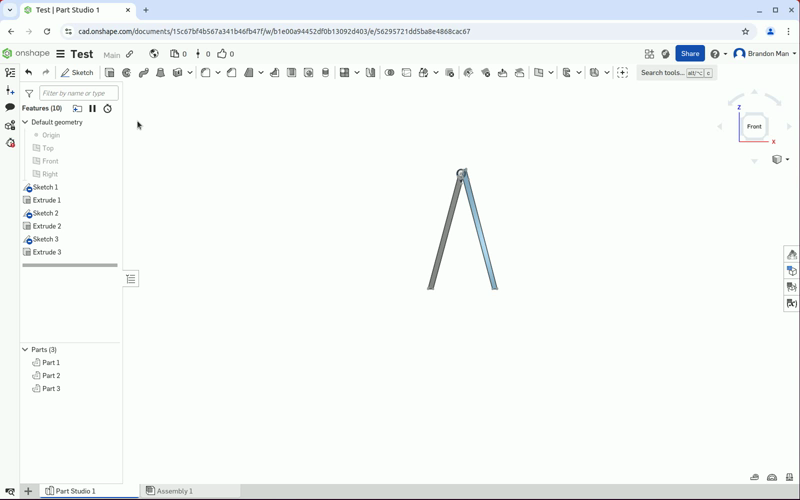
key(shift+7)
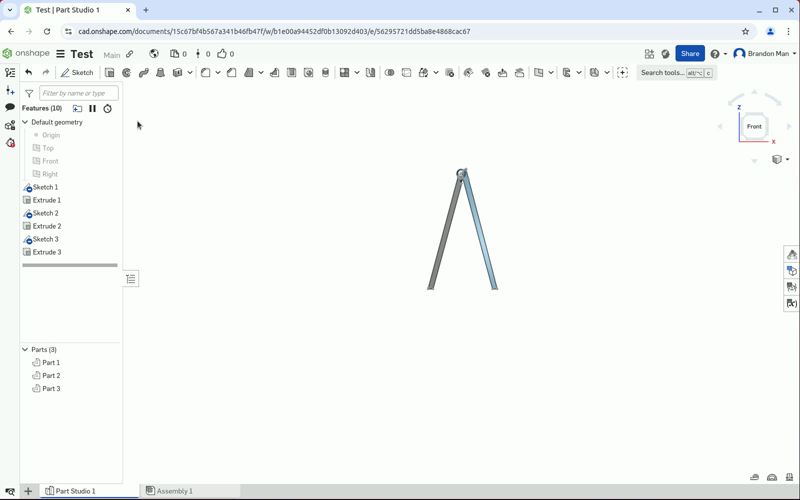
key(left, 2)
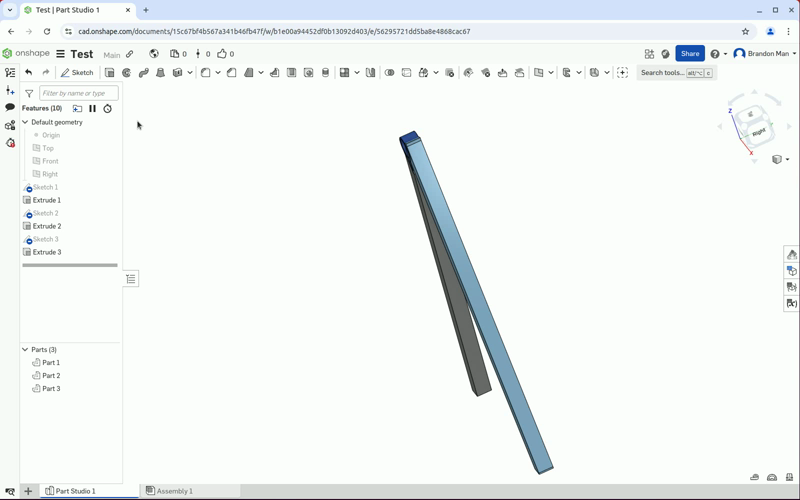
key(down, 2)
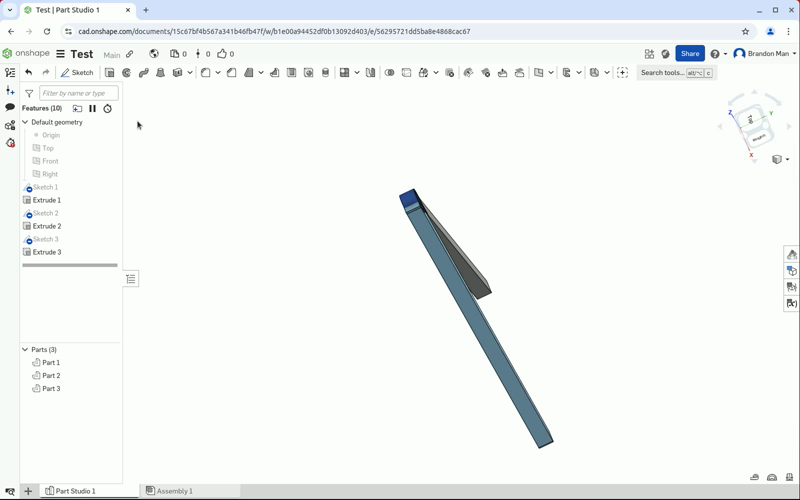
key(up, 2)
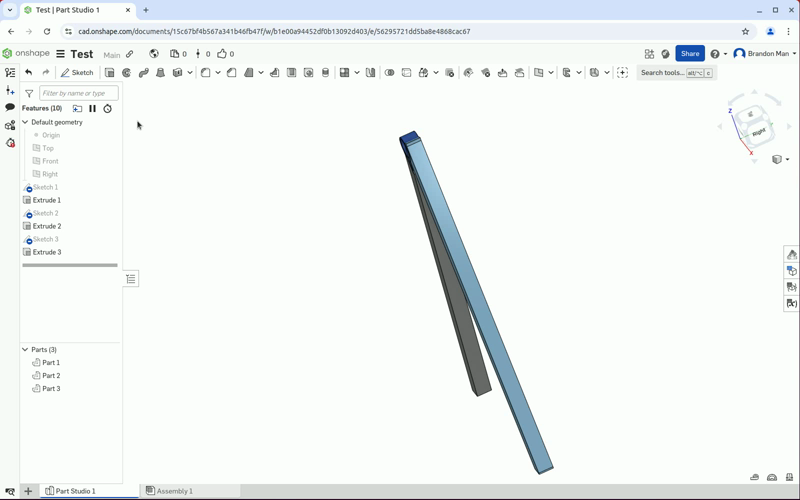
key(right, 2)
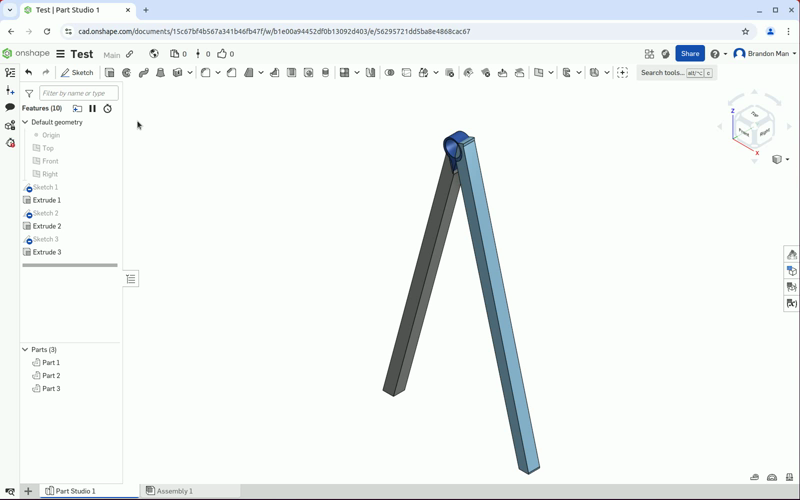
mouse_move(73, 189)
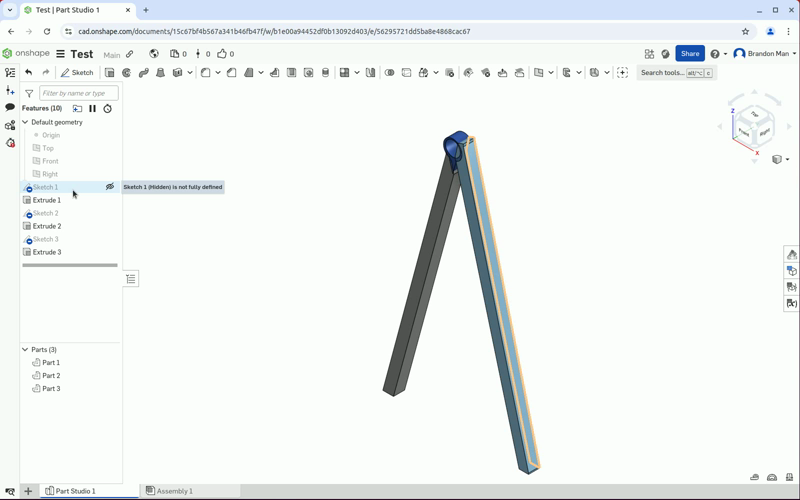
click(73, 189)